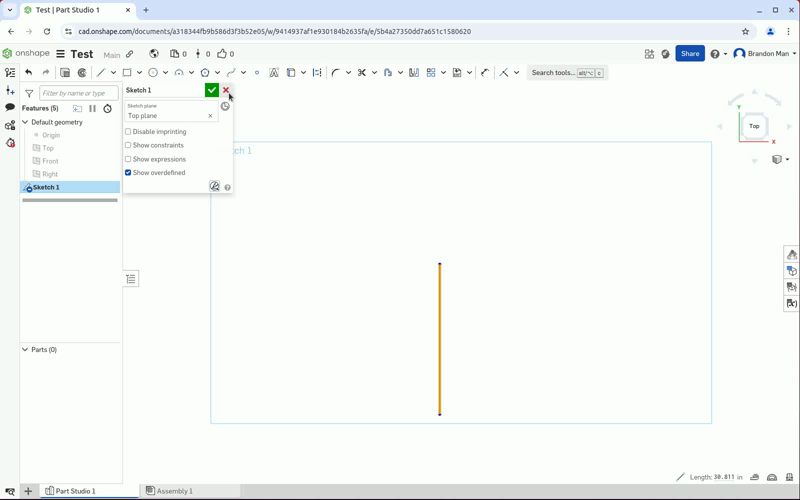
key(shift+h)
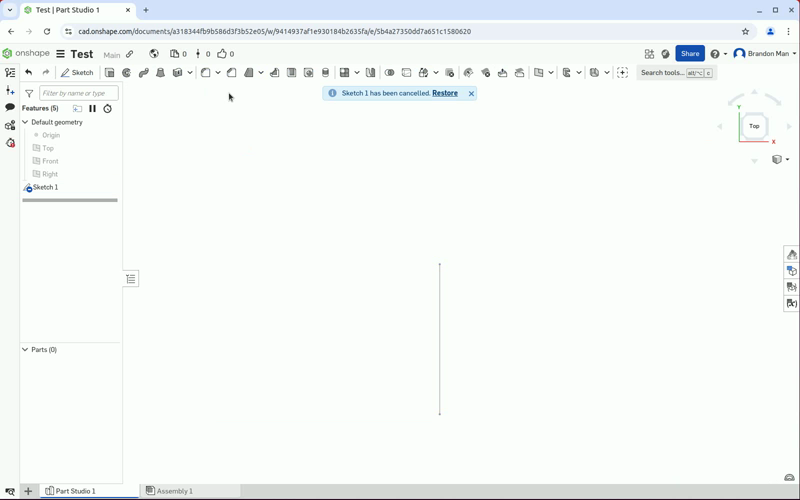
mouse_move(73, 352)
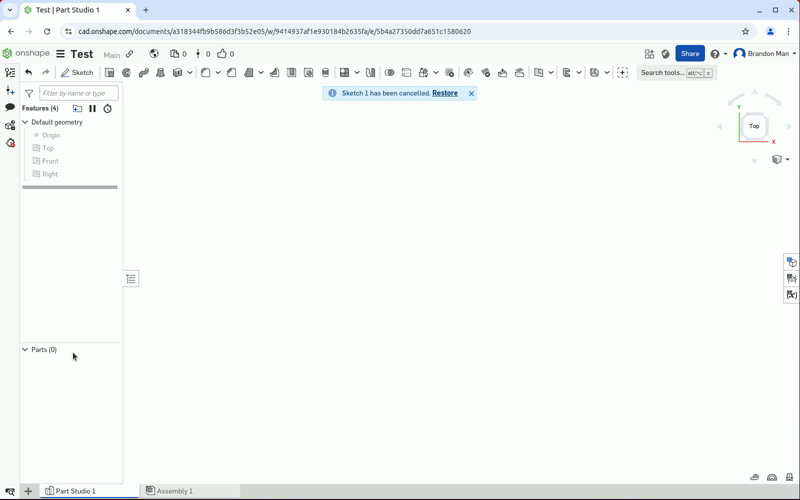
key(y)
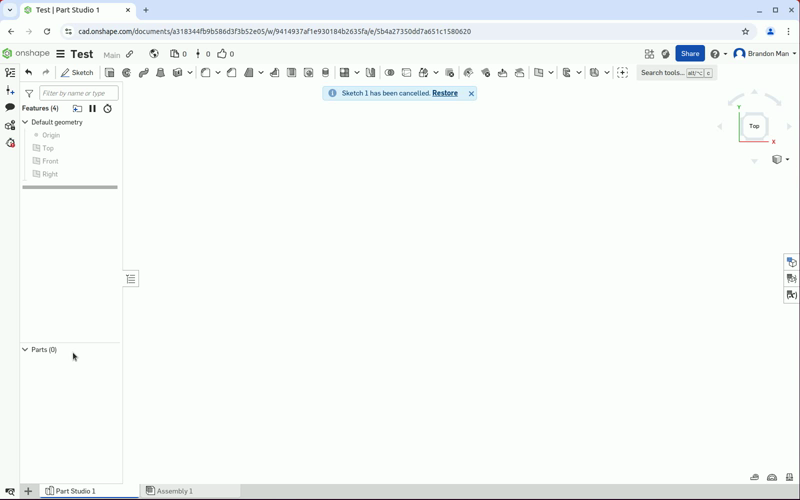
key(shift+p)
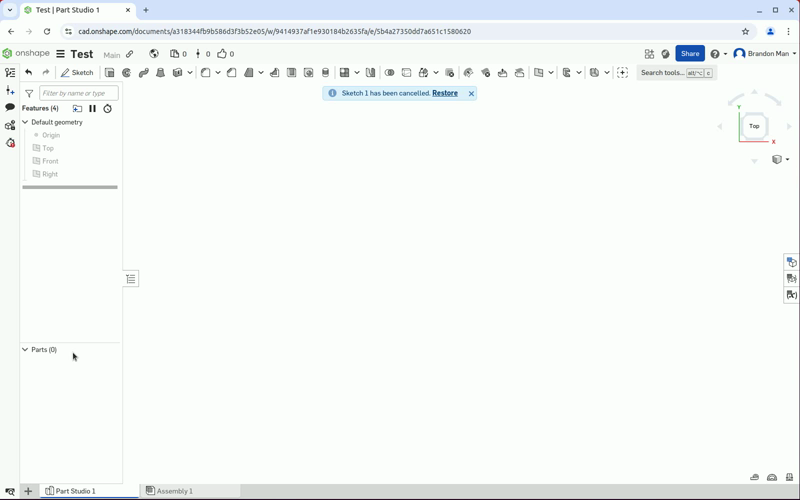
key(space)
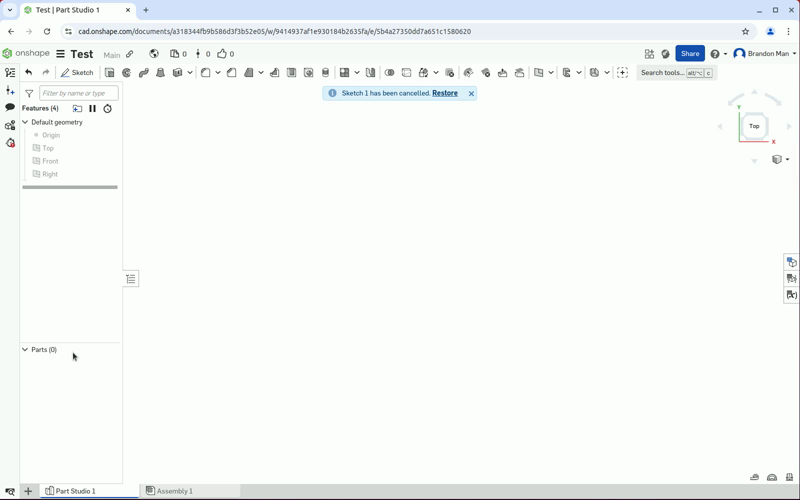
key_down(shift)
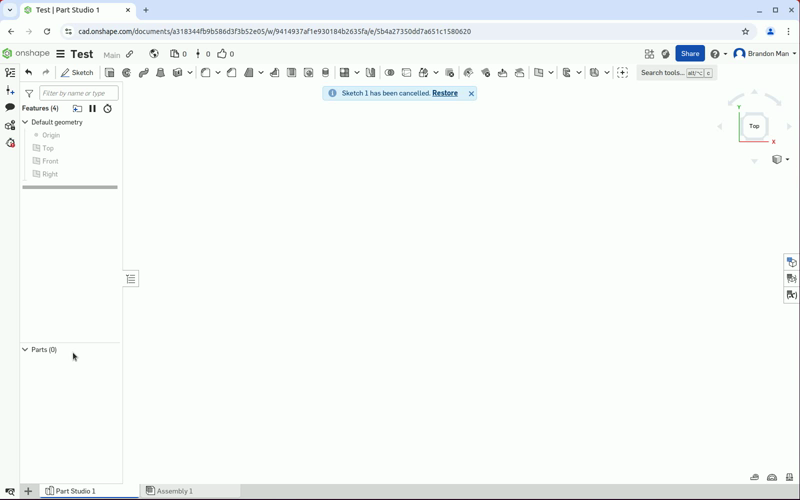
key(up)
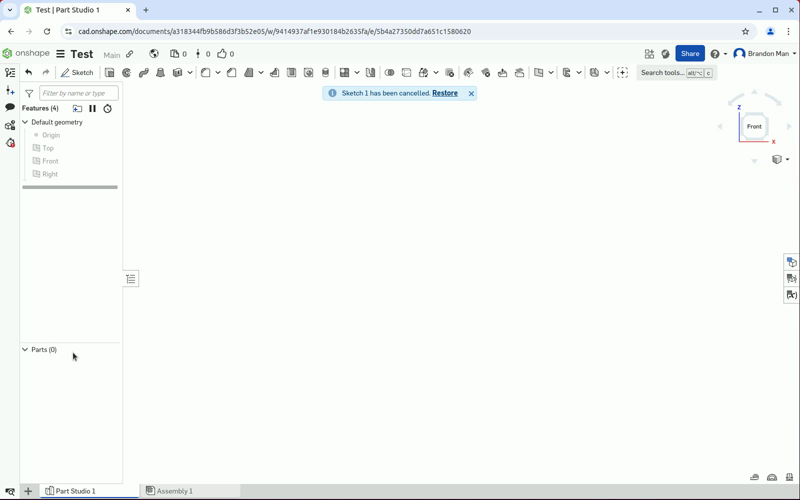
key_up(shift)
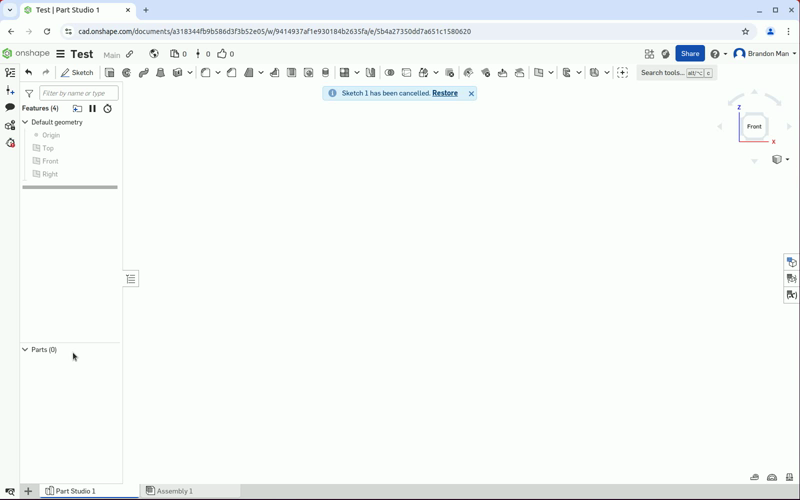
mouse_move(73, 352)
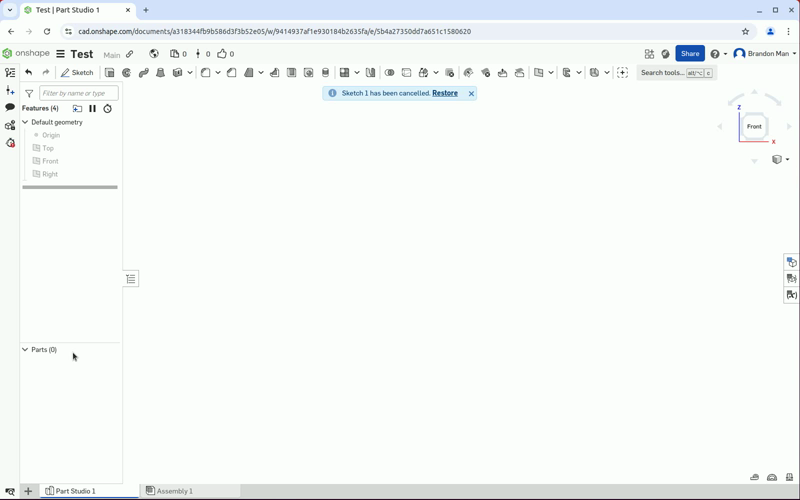
key(shift+y)
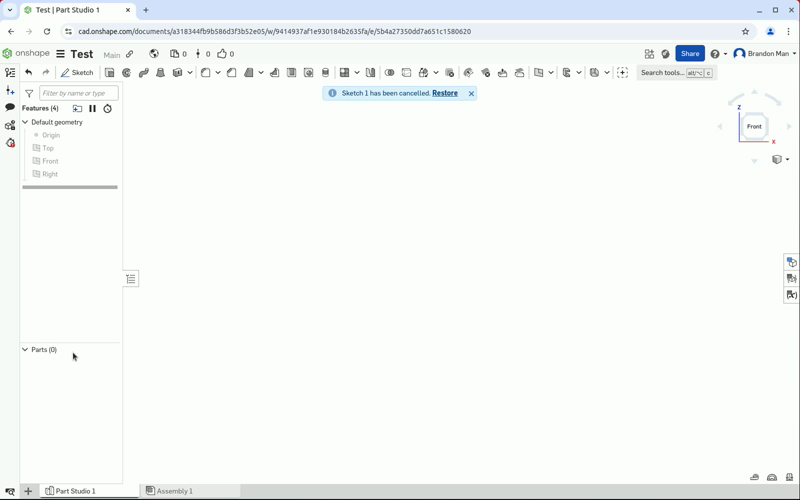
key(shift+s)
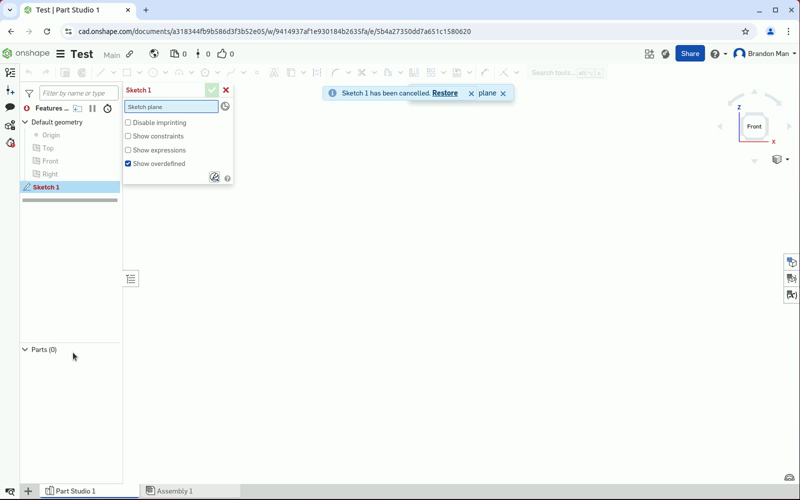
mouse_move(73, 163)
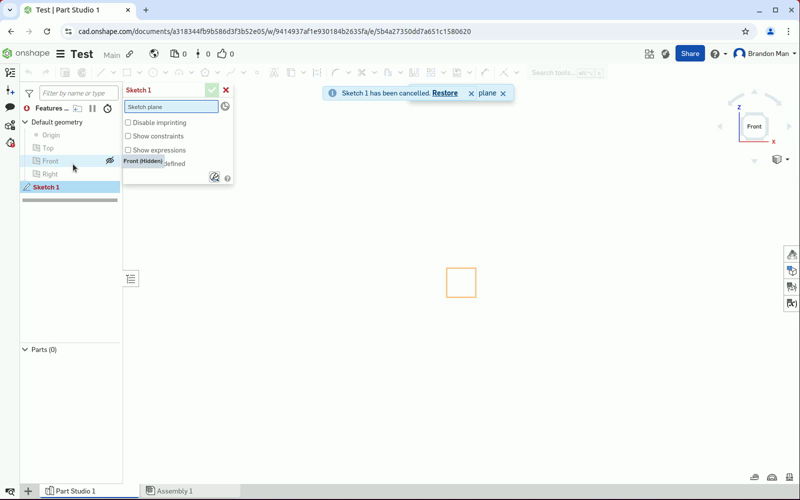
click(73, 163)
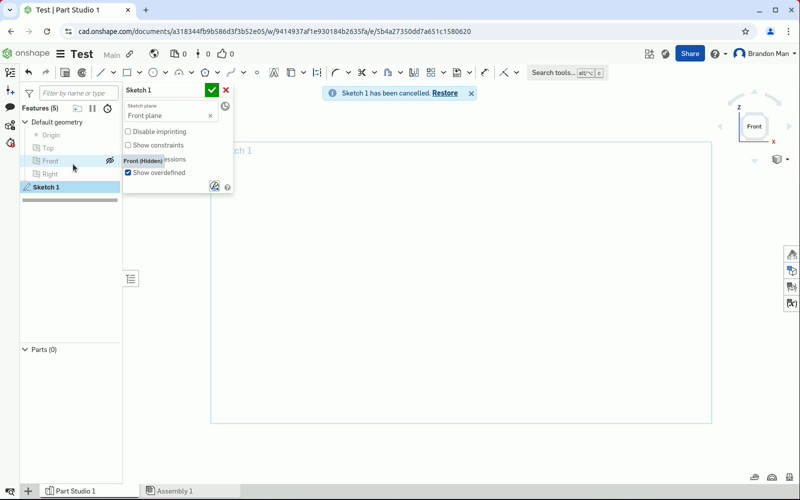
mouse_move(73, 352)
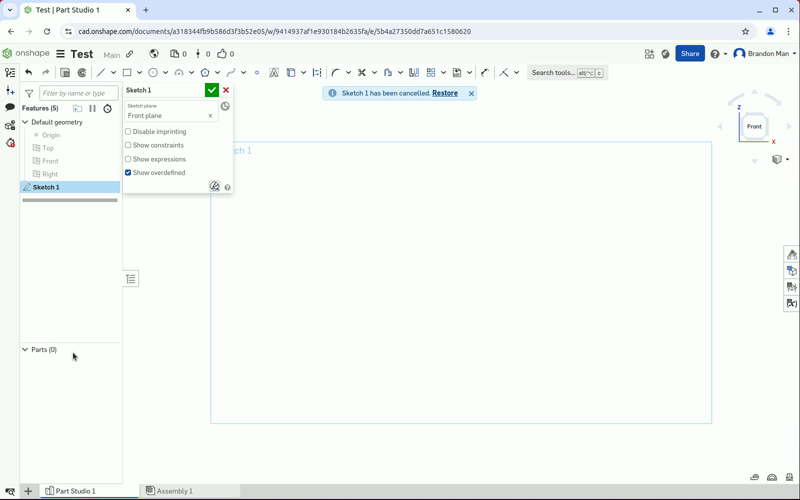
key(y)
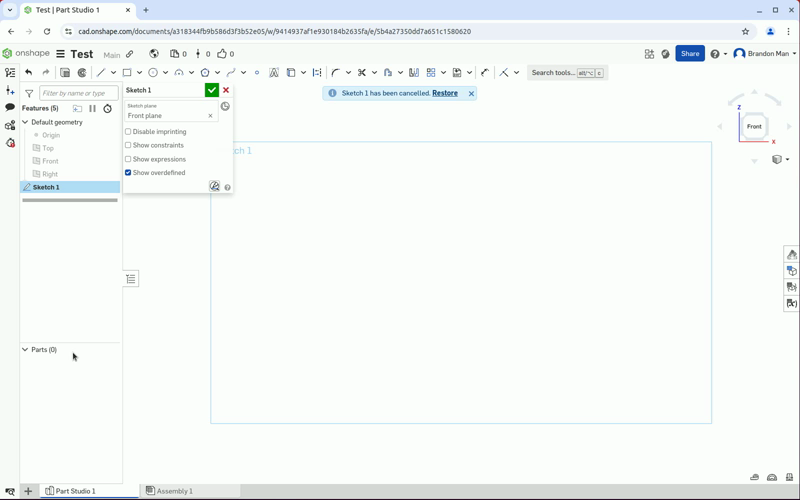
key(l)
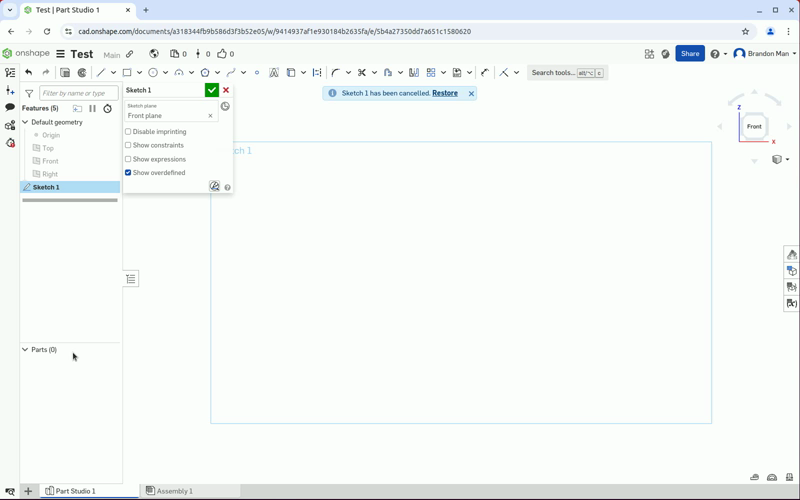
key_down(shift)
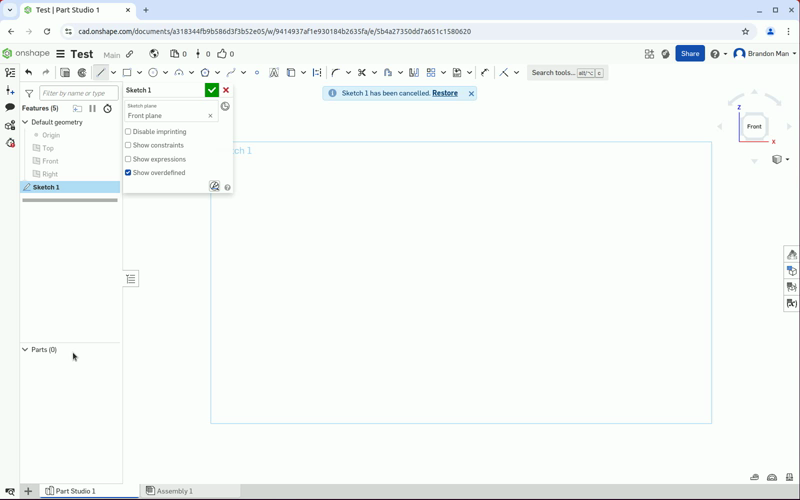
mouse_move(348, 284)
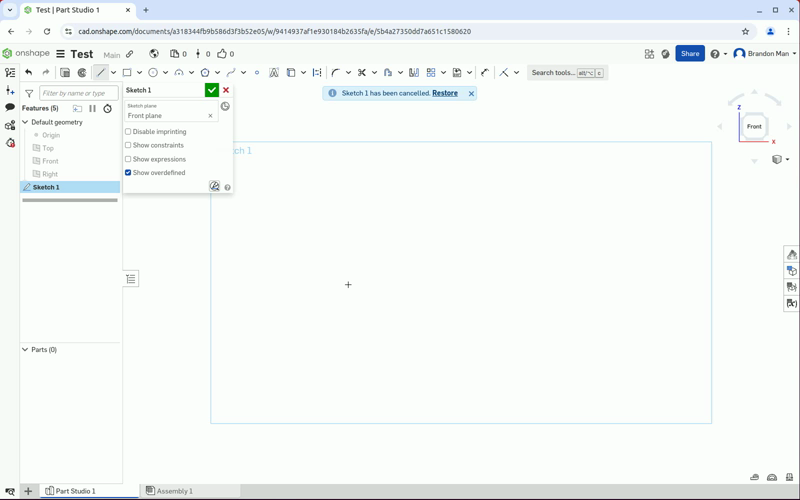
click(348, 284)
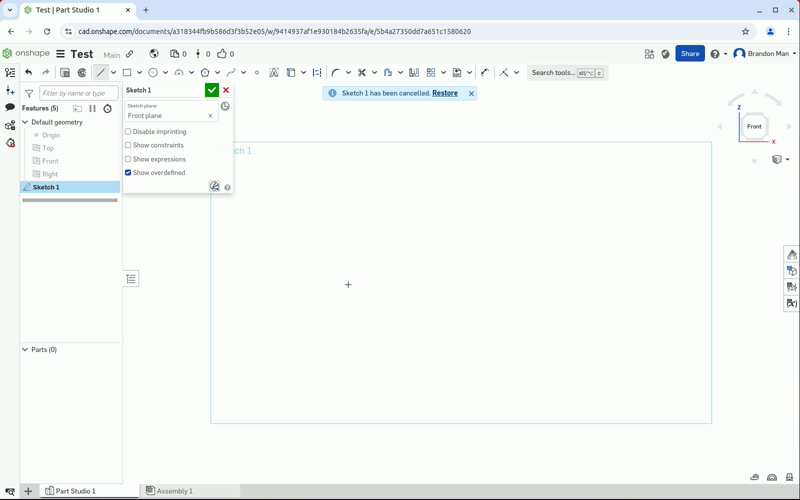
key_up(shift)
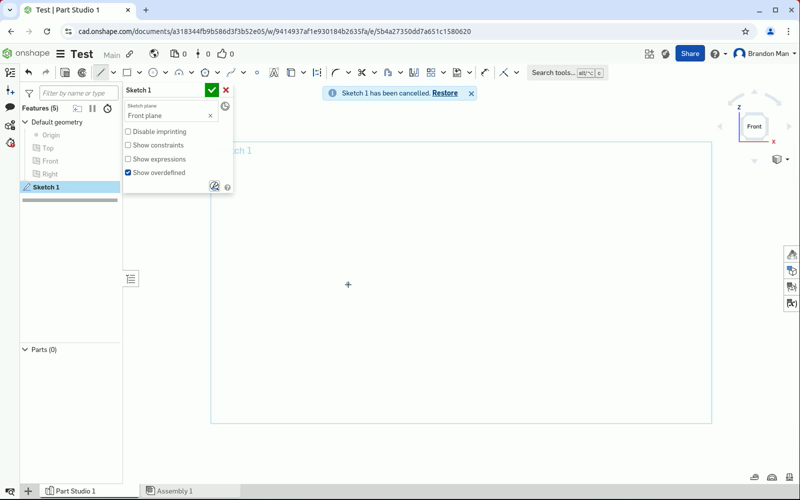
key_down(shift)
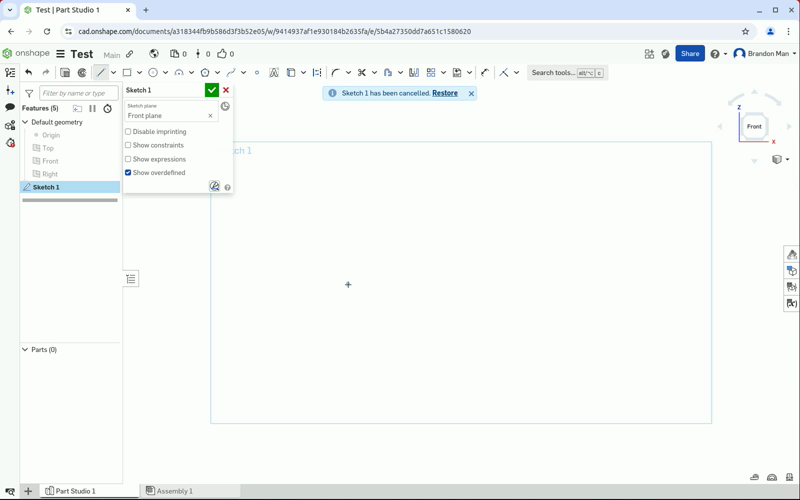
mouse_move(378, 284)
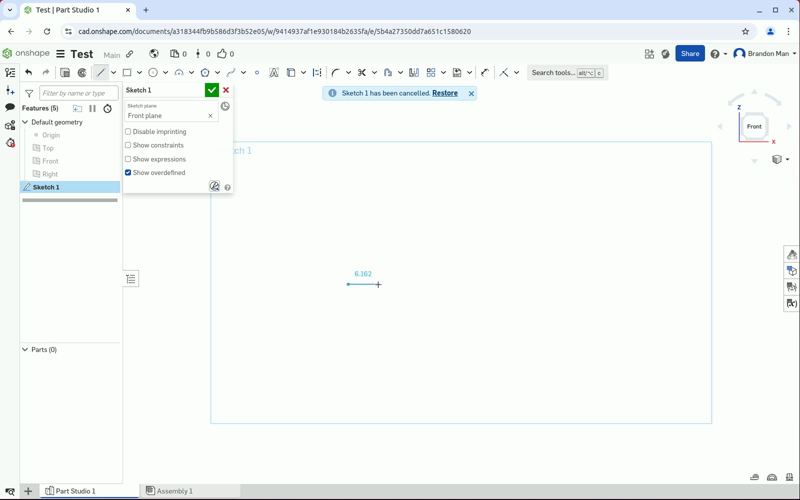
mouse_move(376, 284)
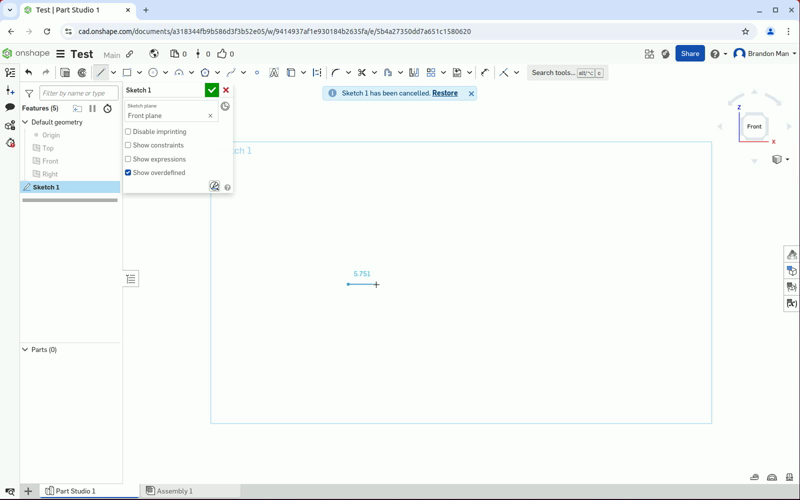
click(376, 284)
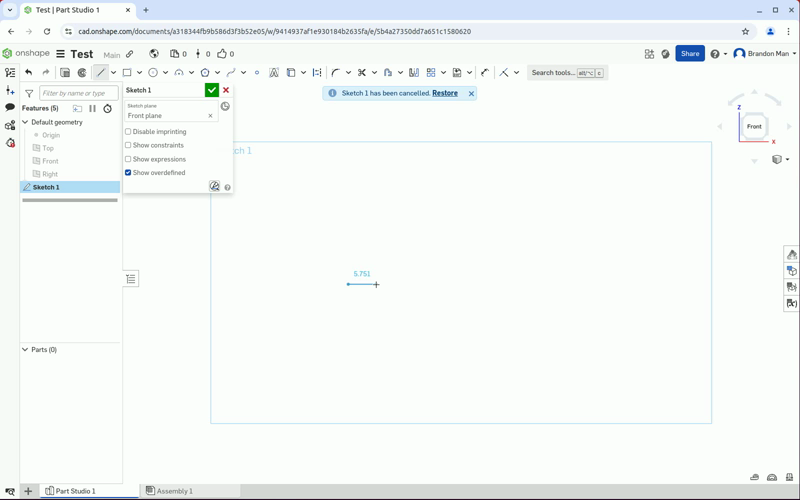
key_up(shift)
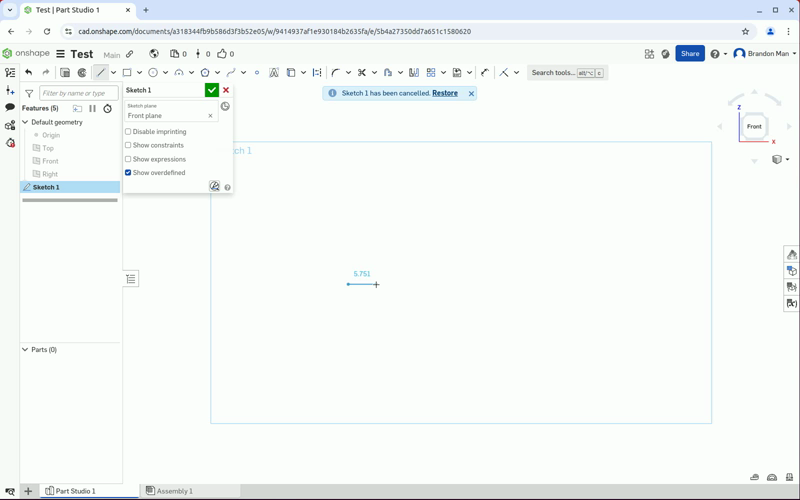
key_down(shift)
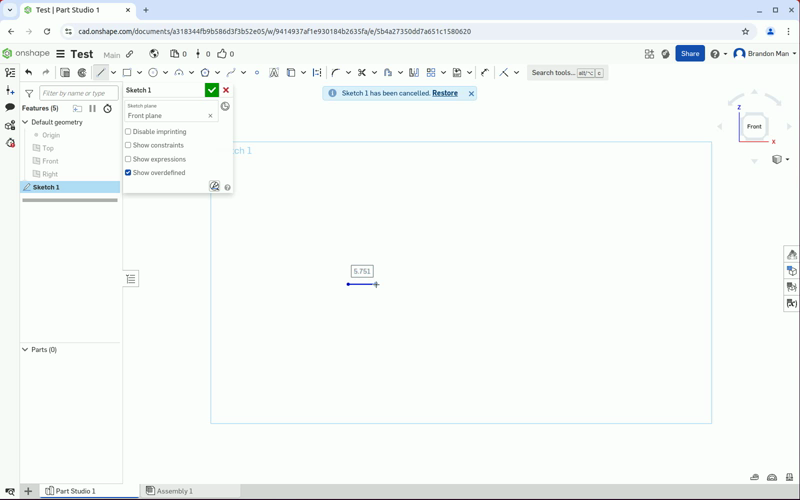
mouse_move(376, 187)
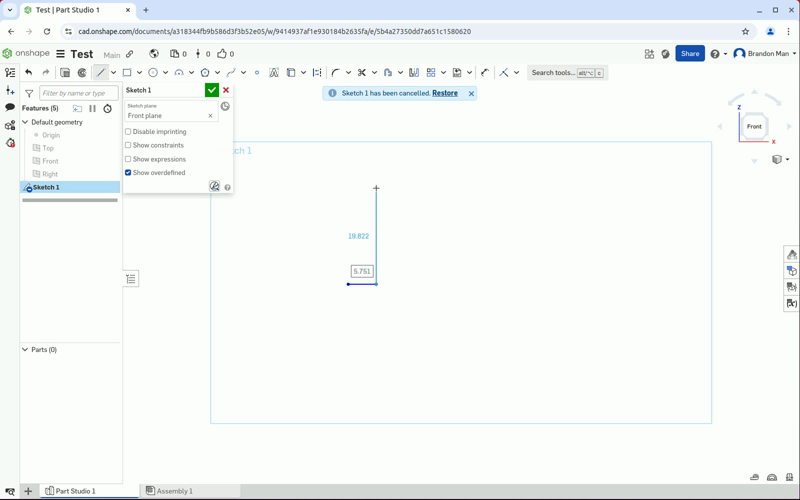
click(376, 187)
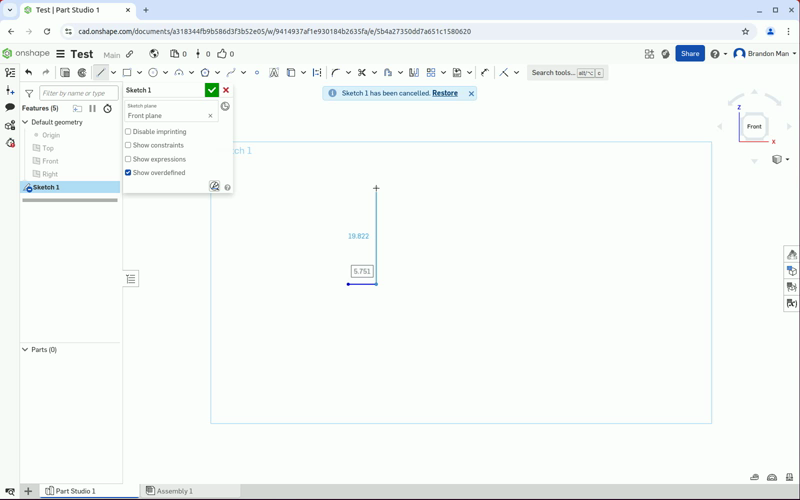
key_up(shift)
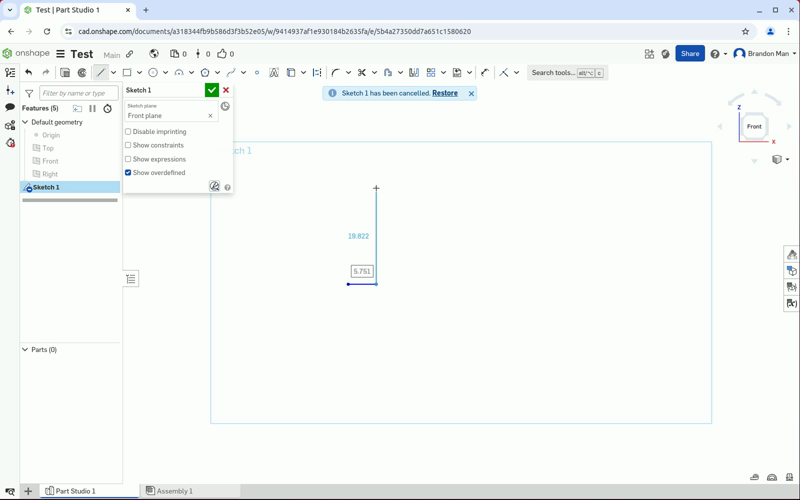
key_down(shift)
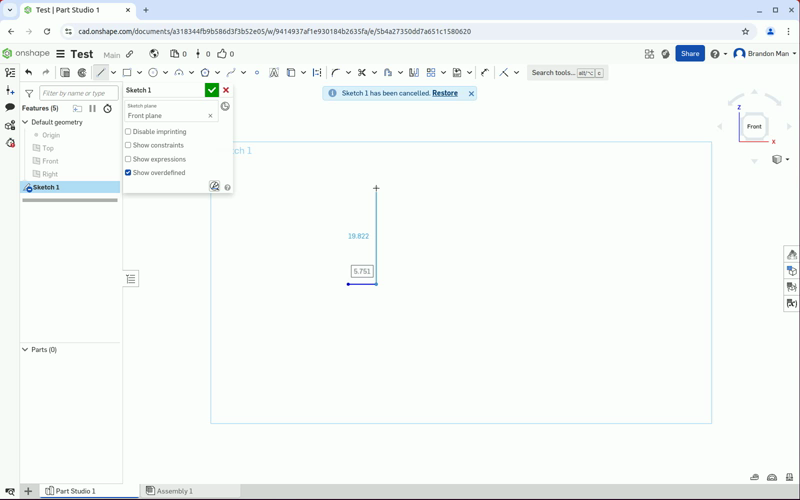
mouse_move(543, 187)
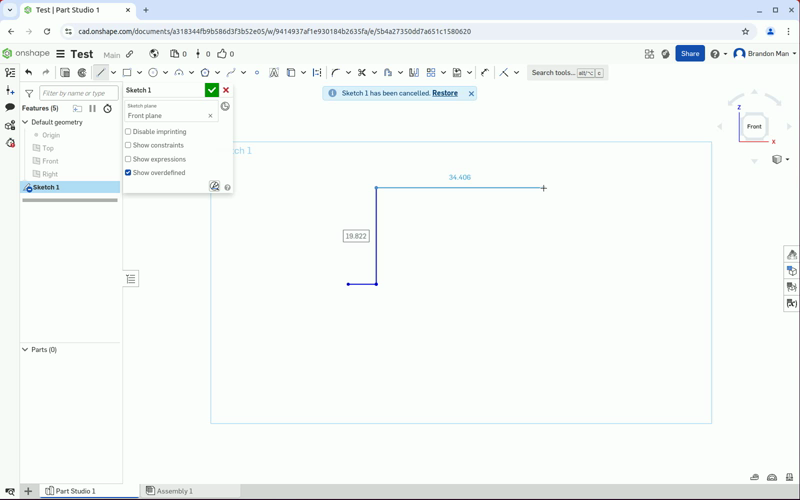
click(543, 187)
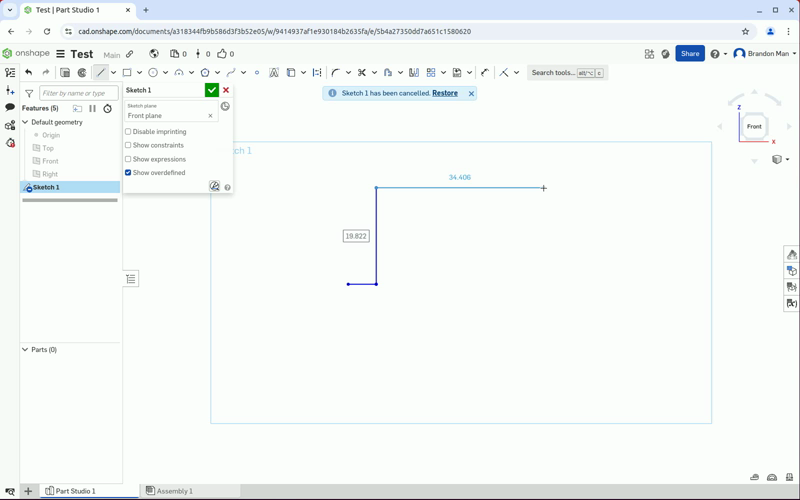
key_up(shift)
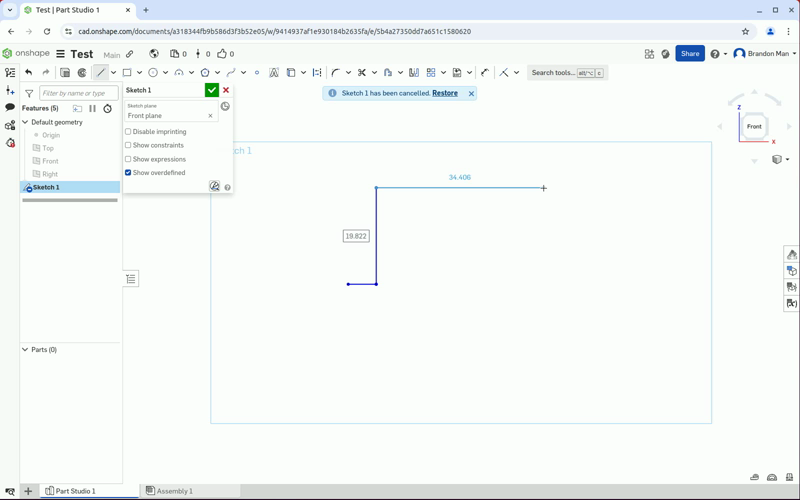
key_down(shift)
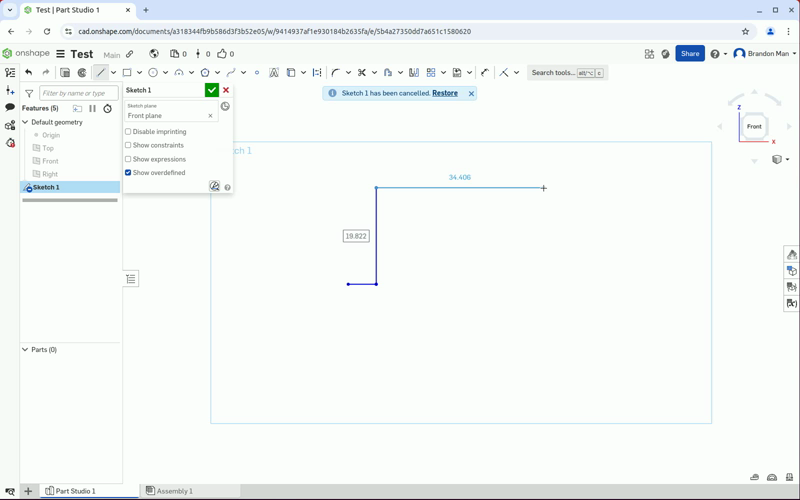
mouse_move(543, 284)
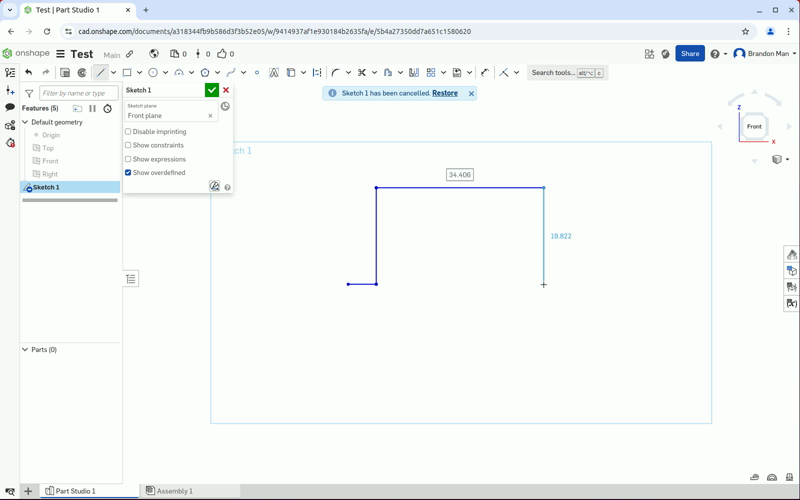
click(543, 284)
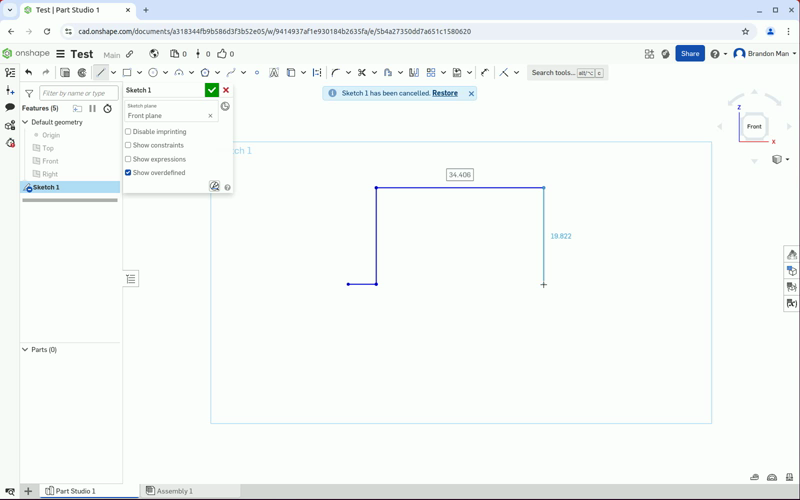
key_up(shift)
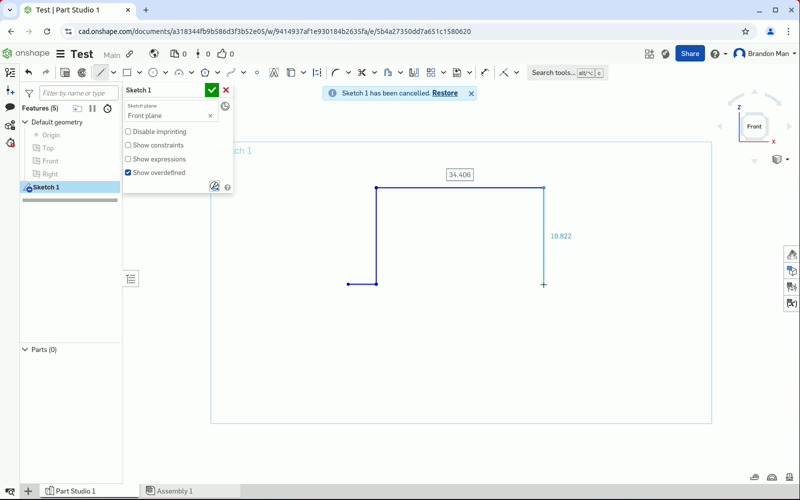
key_down(shift)
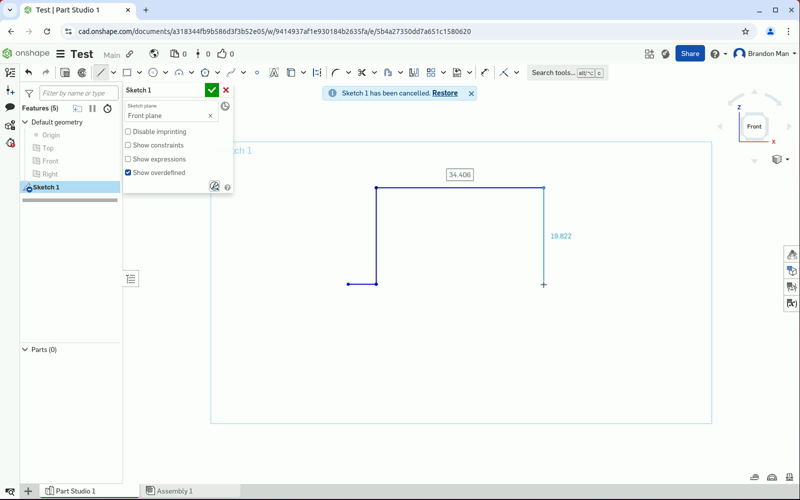
mouse_move(573, 284)
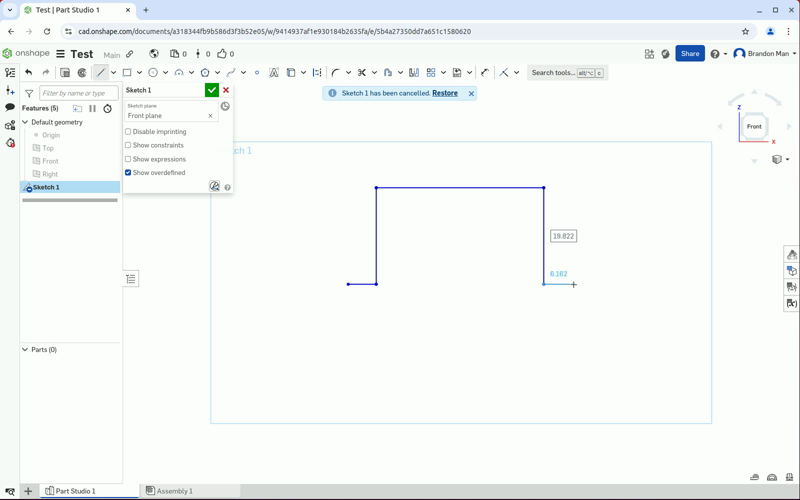
mouse_move(572, 284)
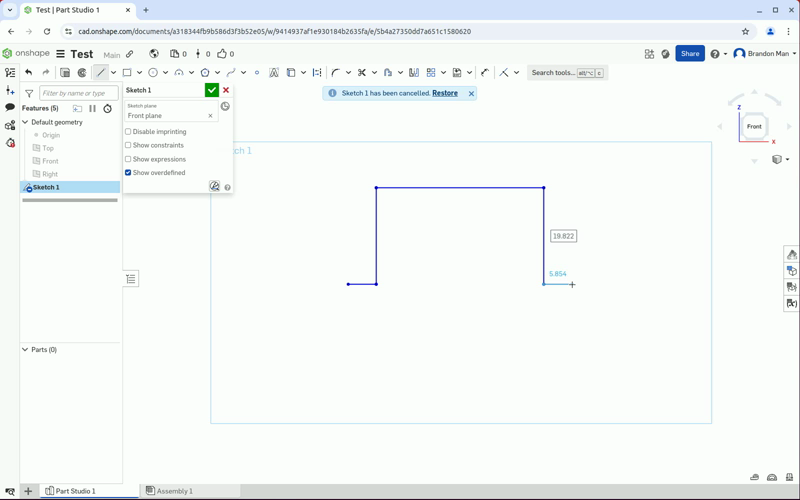
click(572, 284)
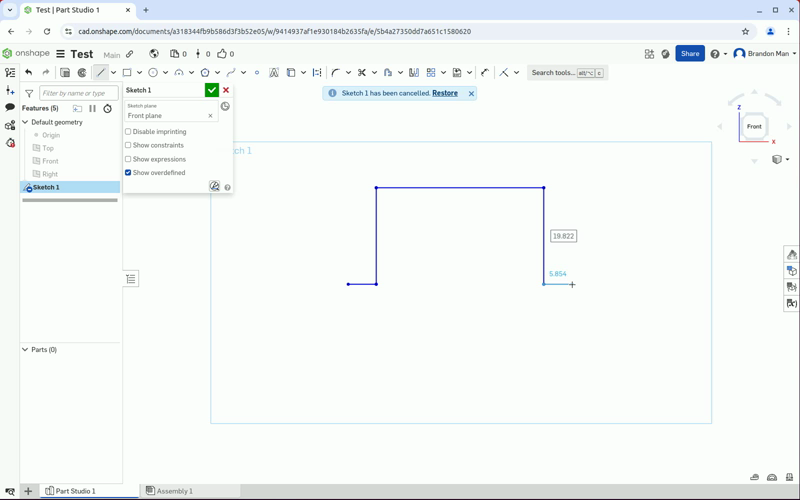
key_up(shift)
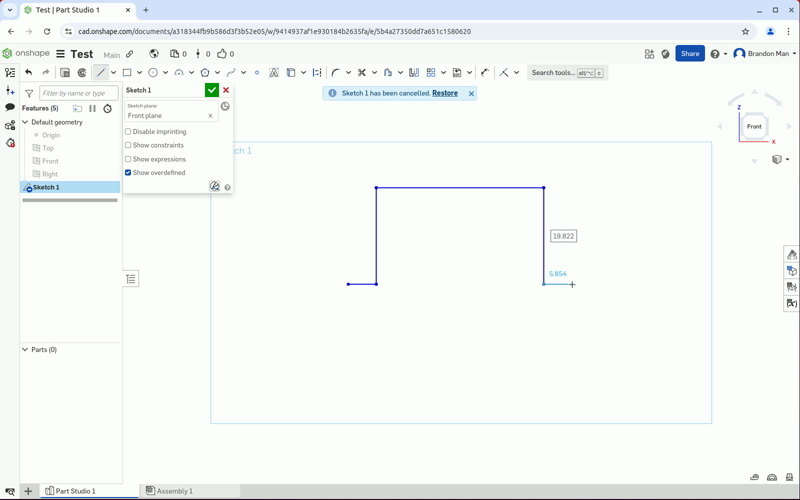
key_down(shift)
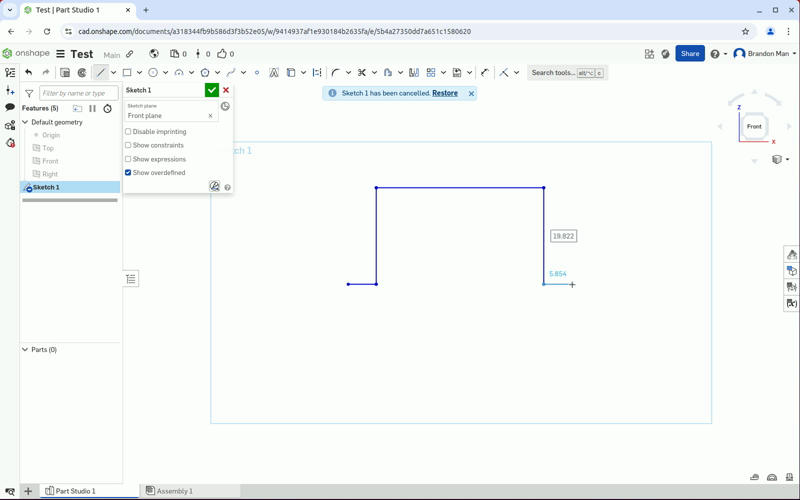
mouse_move(589, 284)
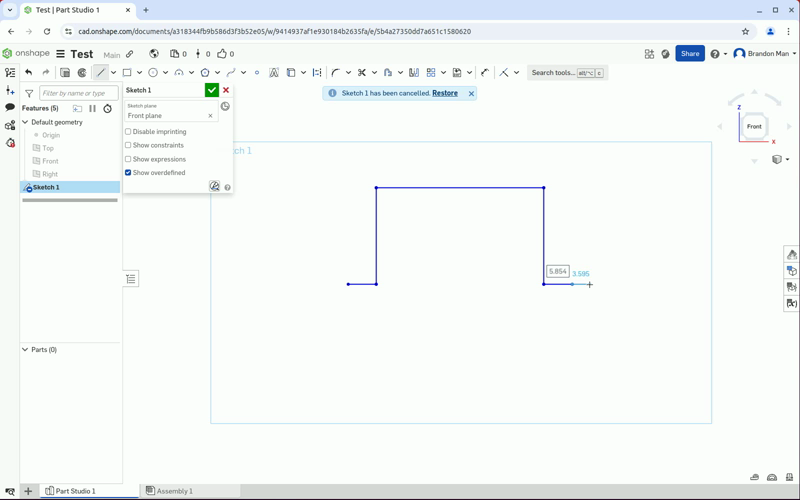
mouse_move(572, 281)
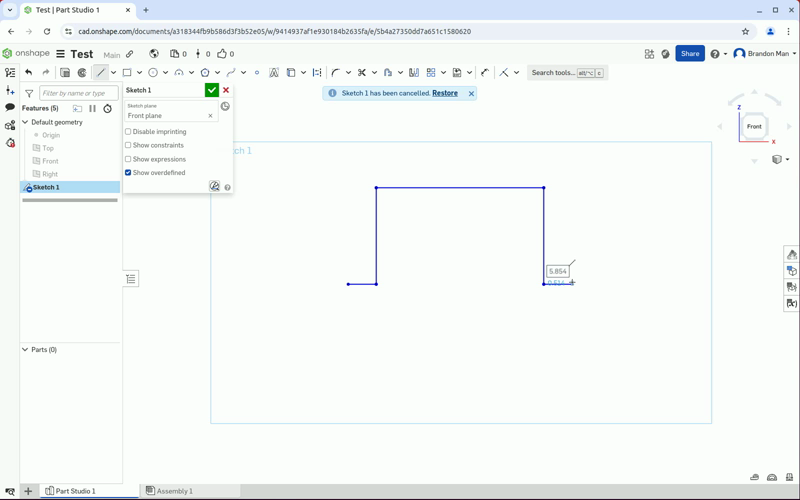
scroll(6)
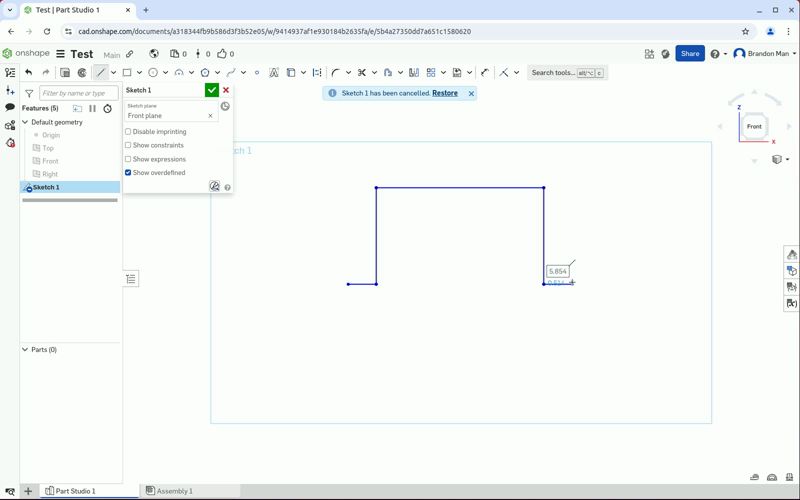
scroll(6)
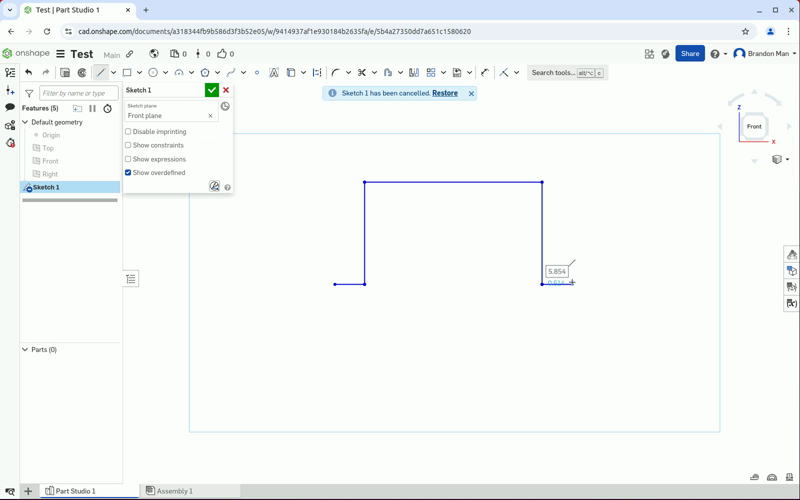
scroll(6)
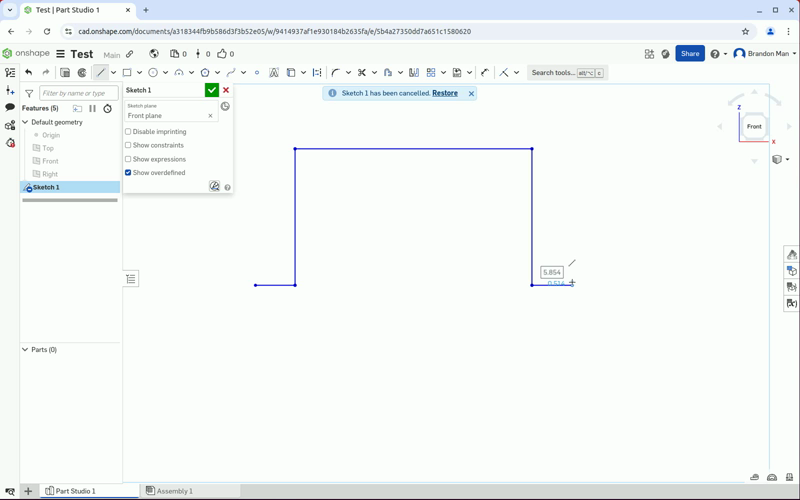
scroll(6)
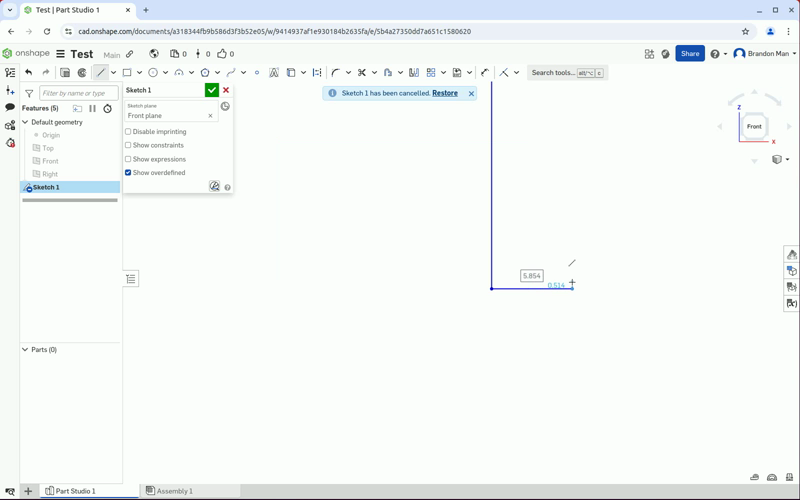
scroll(6)
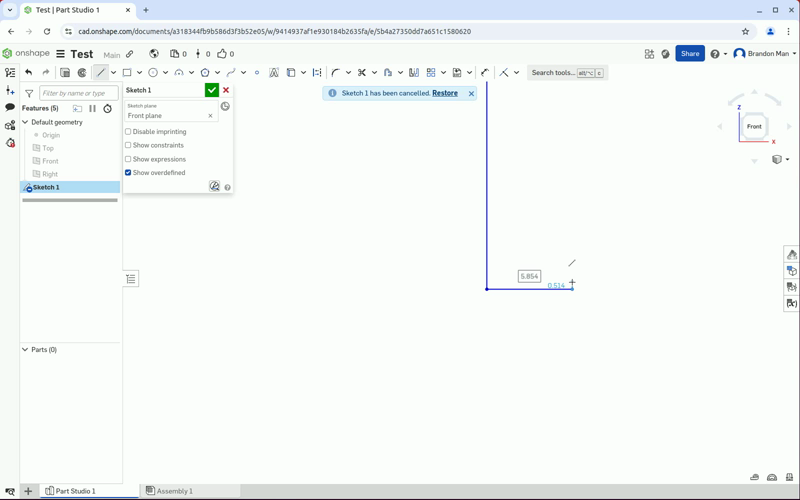
scroll(6)
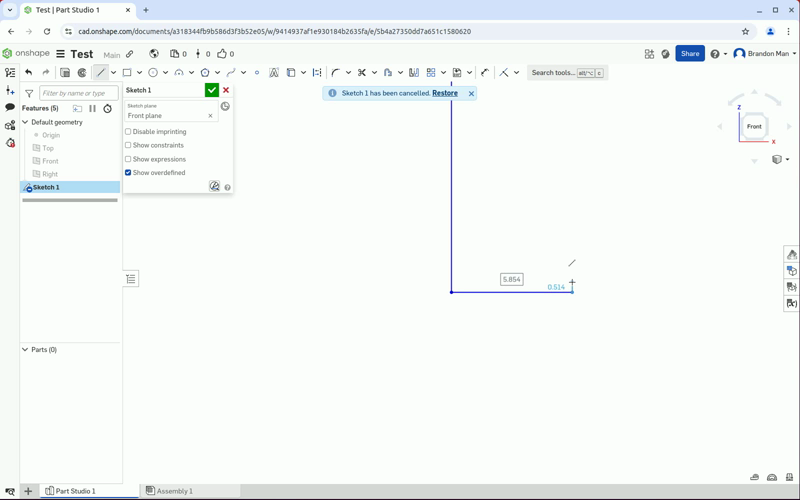
scroll(6)
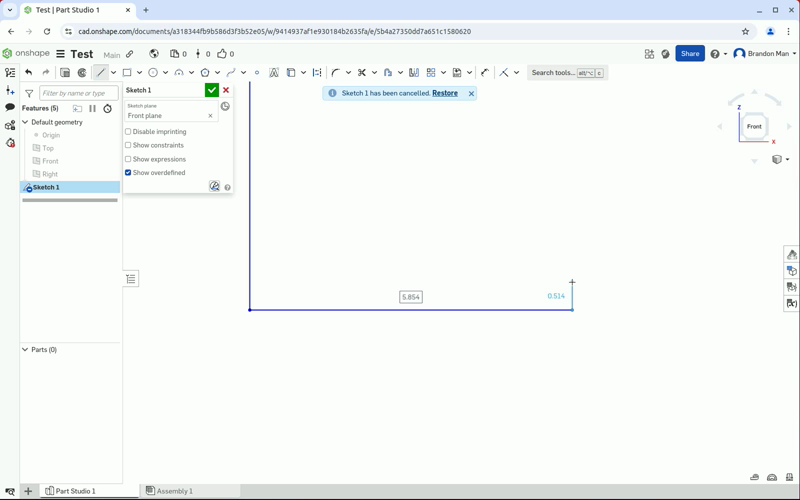
click(572, 281)
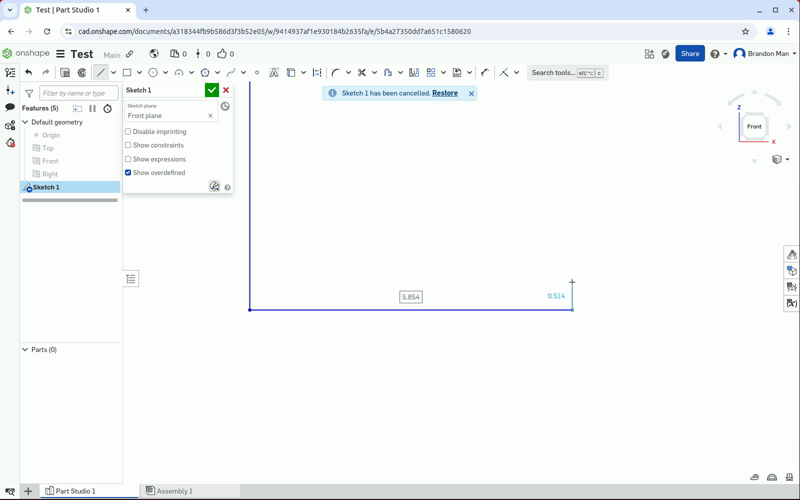
scroll(-6)
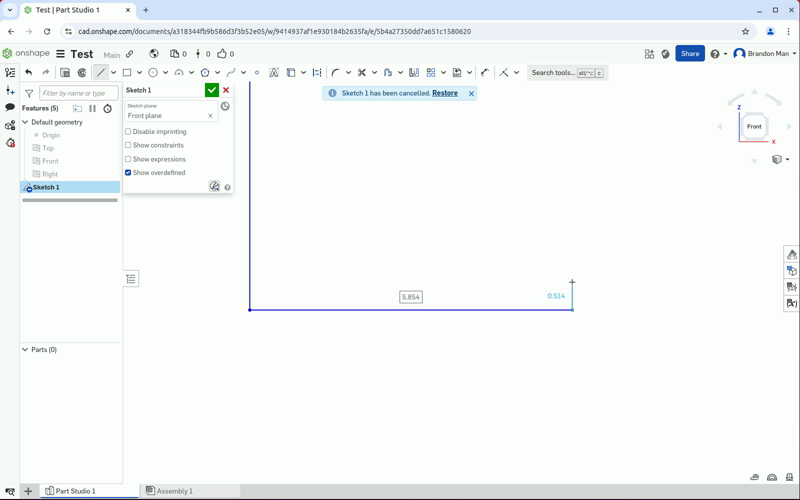
scroll(-6)
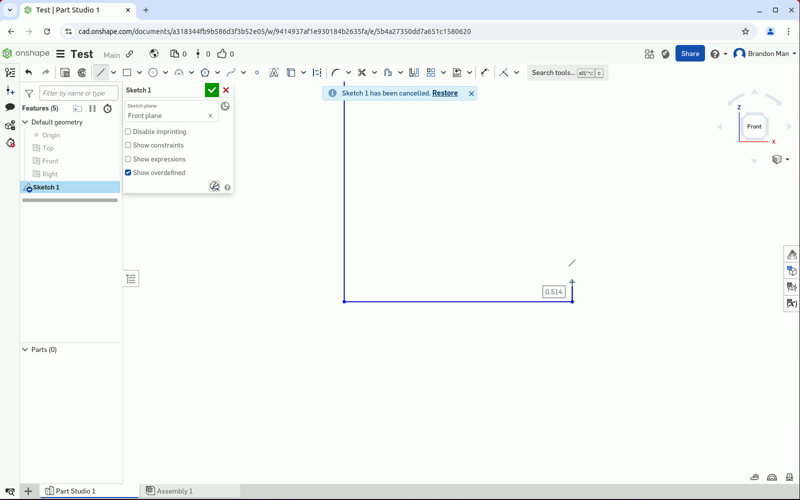
scroll(-6)
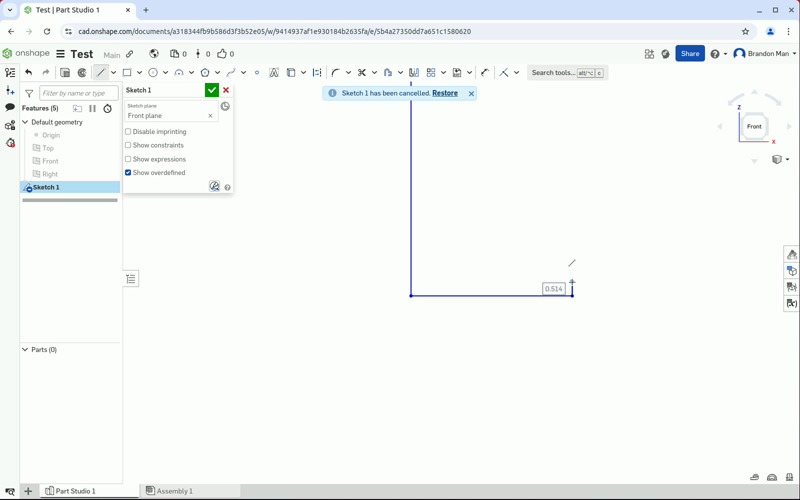
scroll(-6)
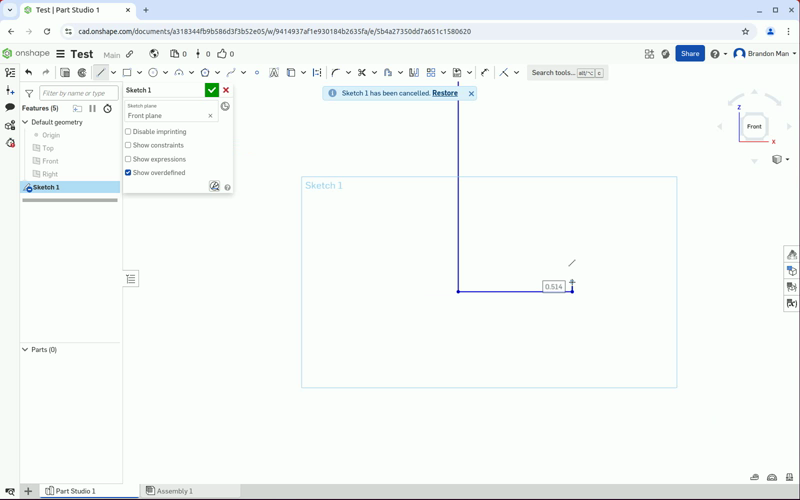
scroll(-6)
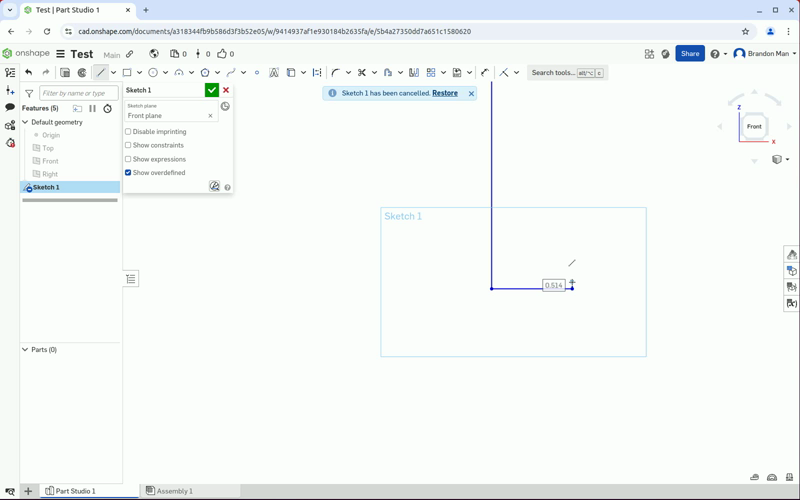
scroll(-6)
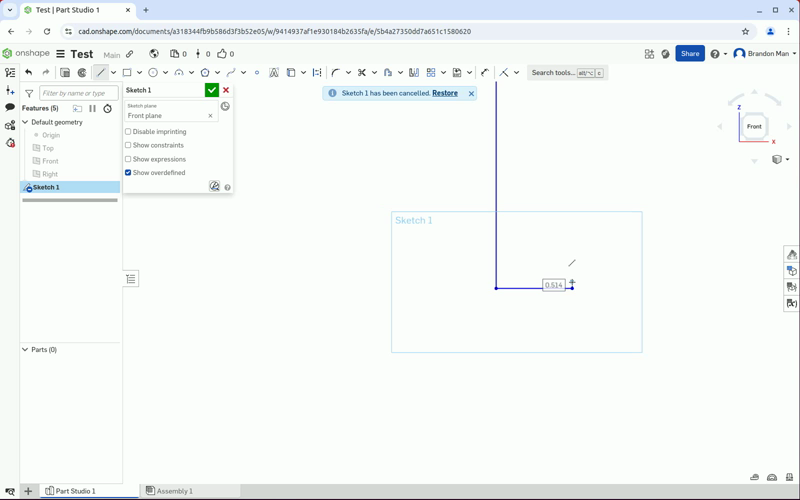
scroll(-6)
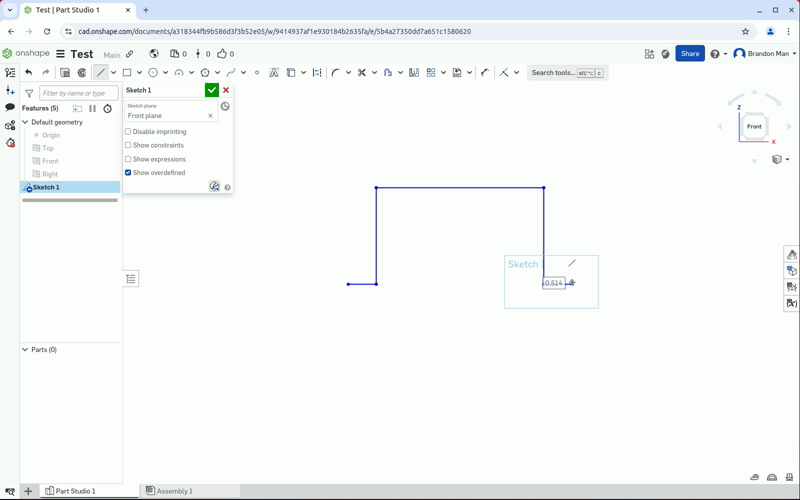
key_up(shift)
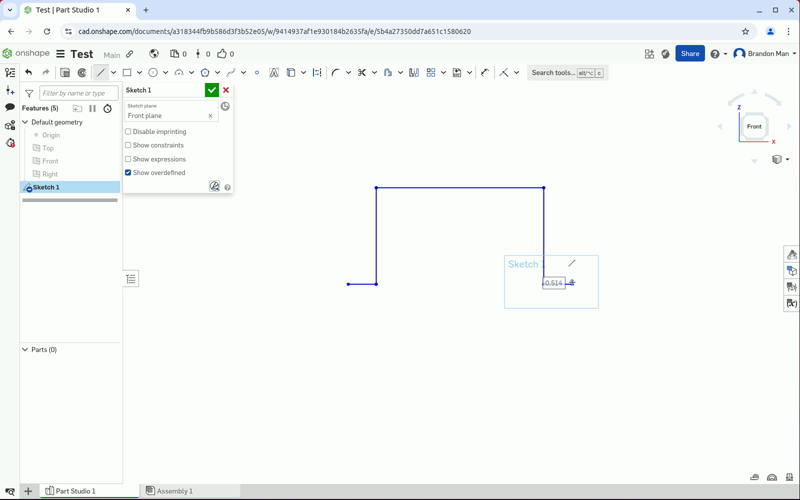
key_down(shift)
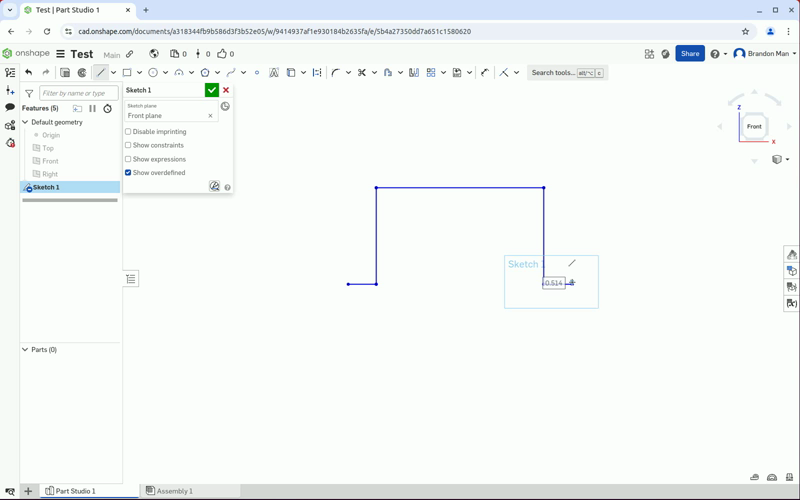
mouse_move(589, 281)
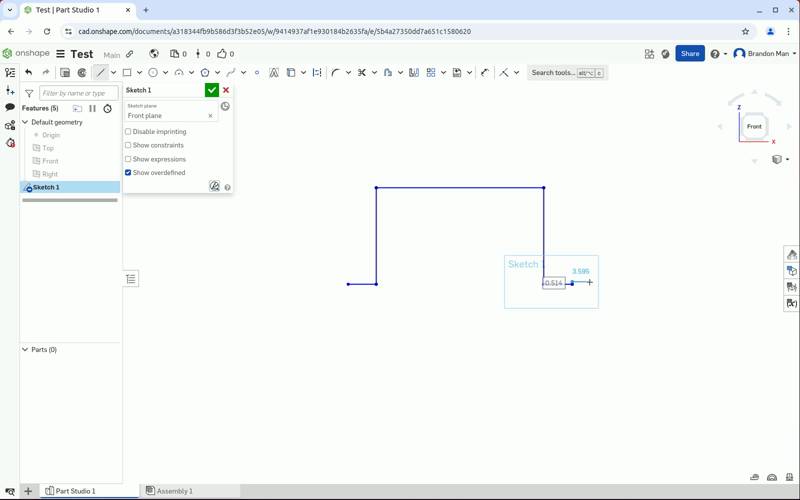
mouse_move(546, 281)
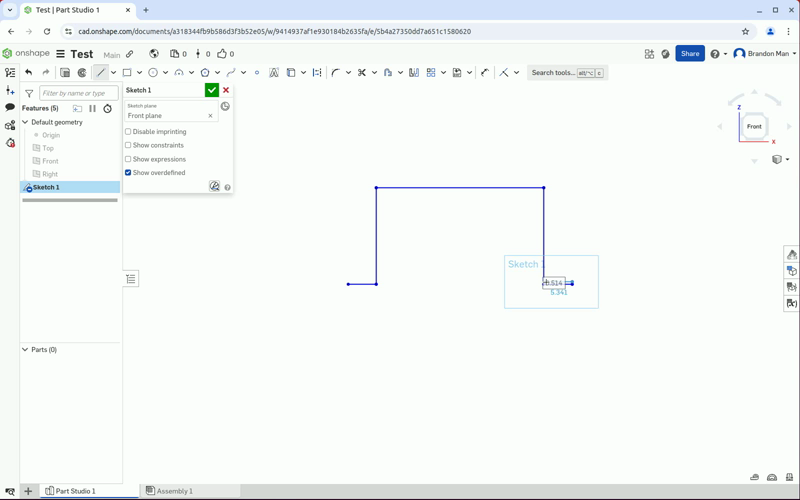
scroll(6)
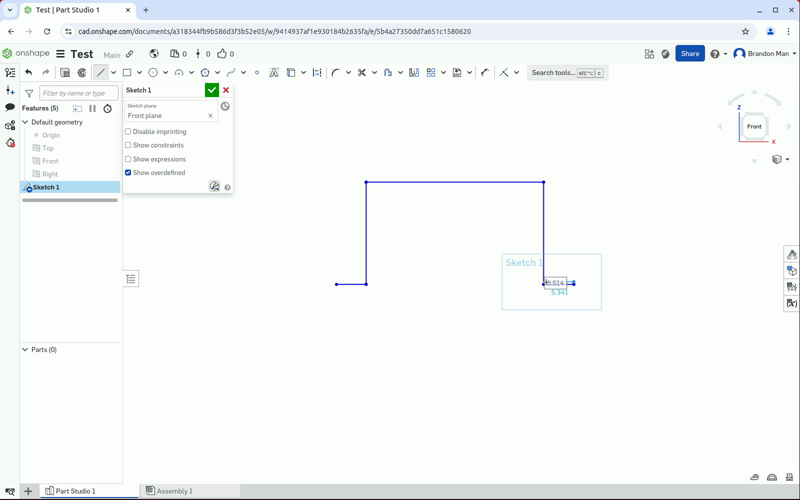
scroll(6)
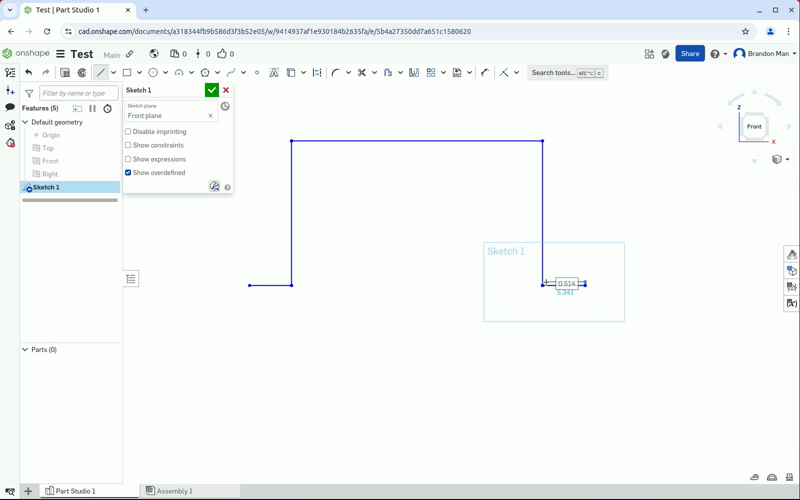
scroll(6)
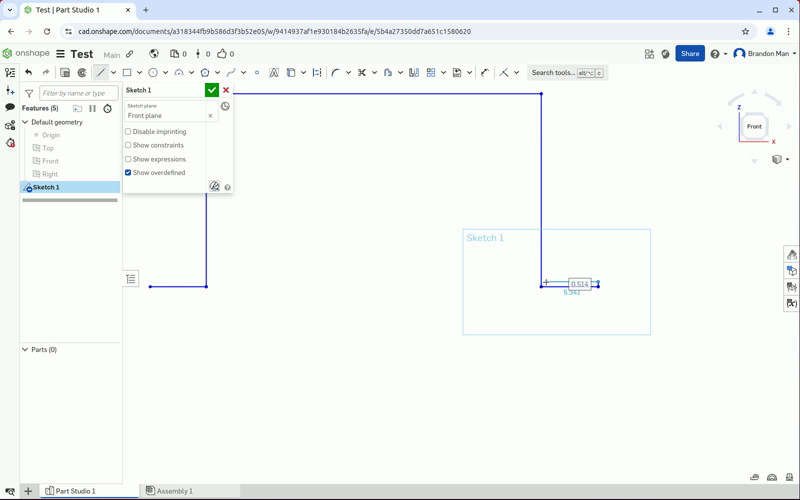
scroll(6)
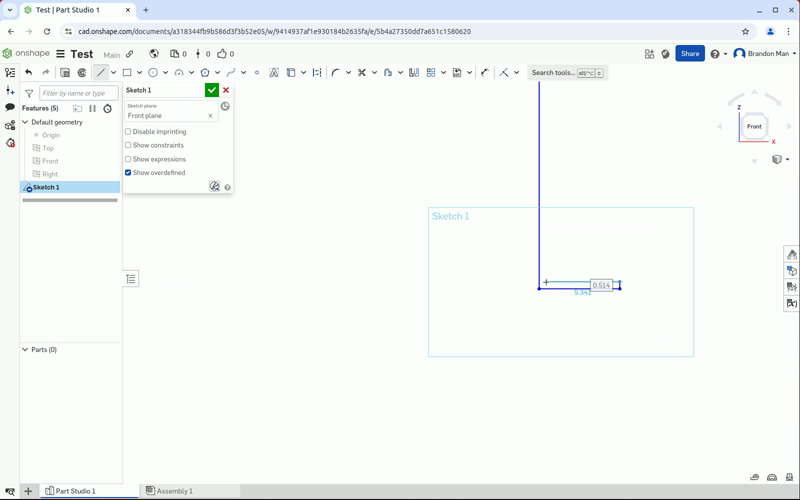
scroll(6)
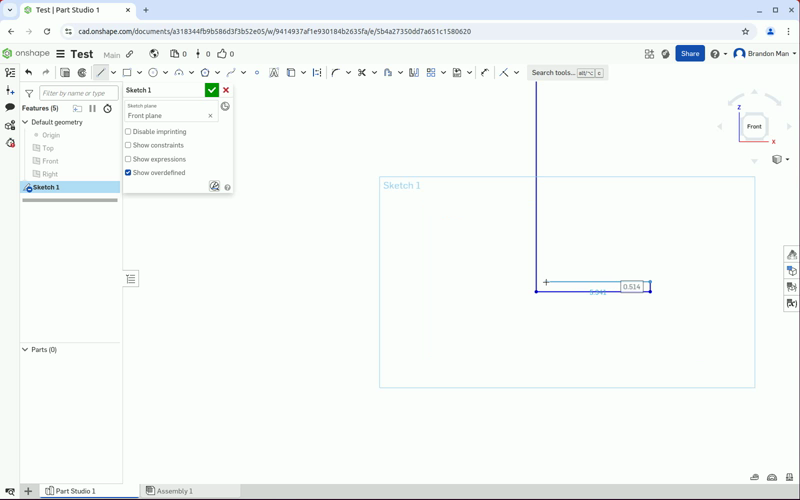
scroll(6)
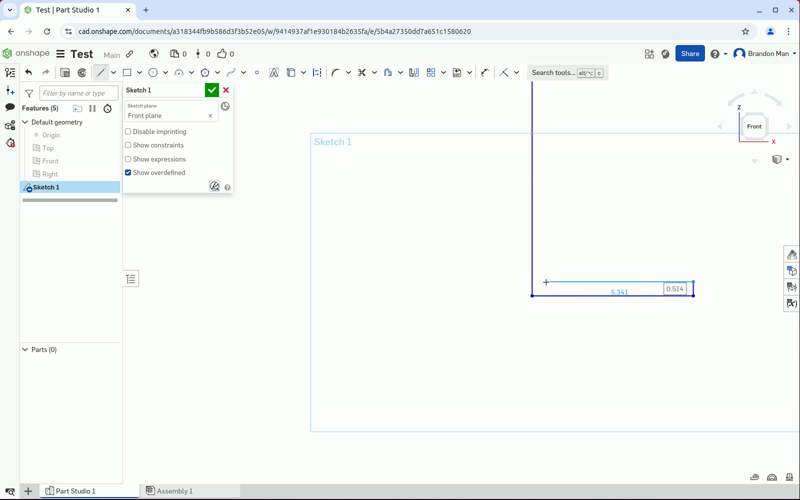
scroll(6)
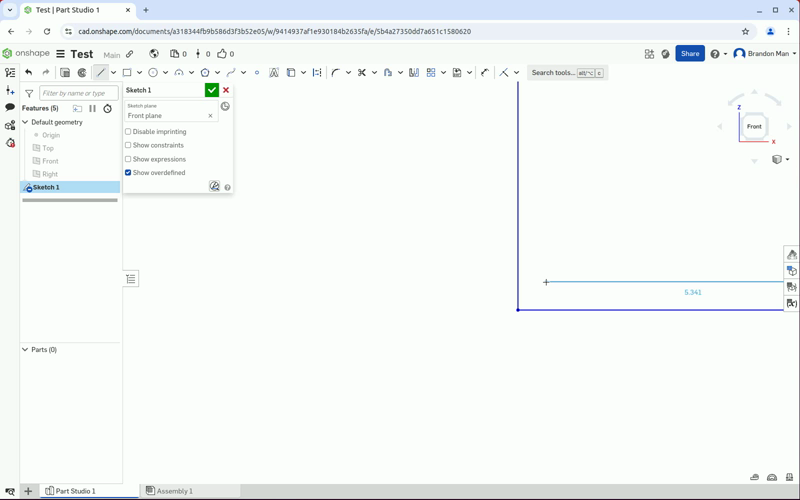
click(546, 281)
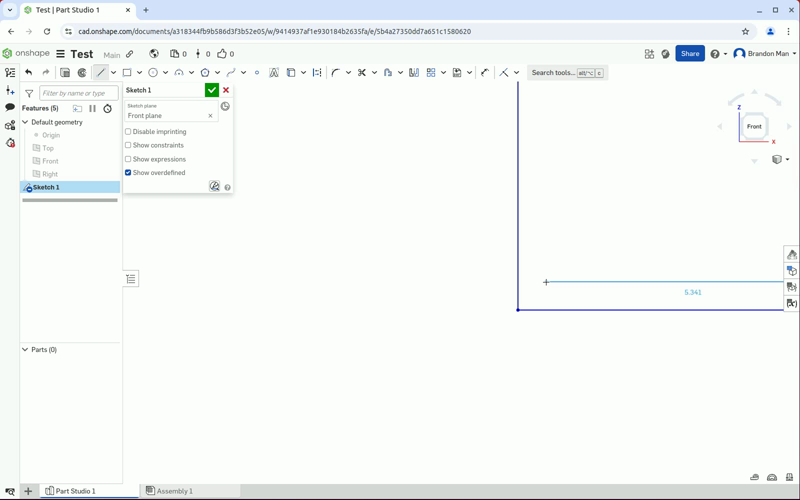
scroll(-6)
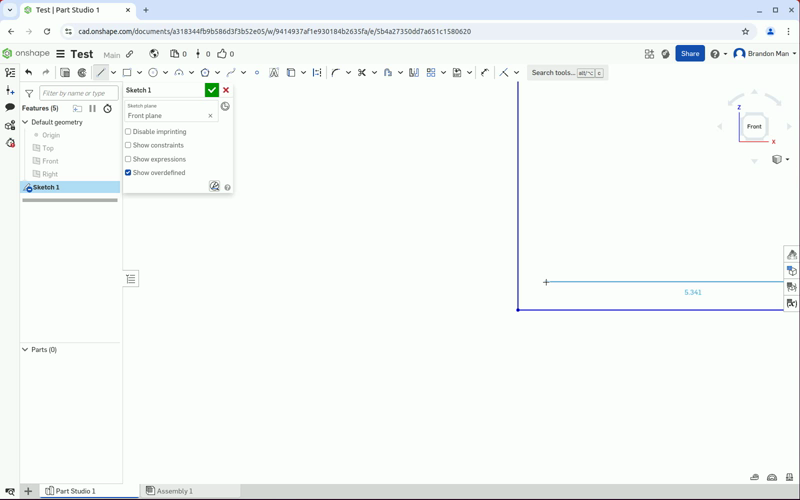
scroll(-6)
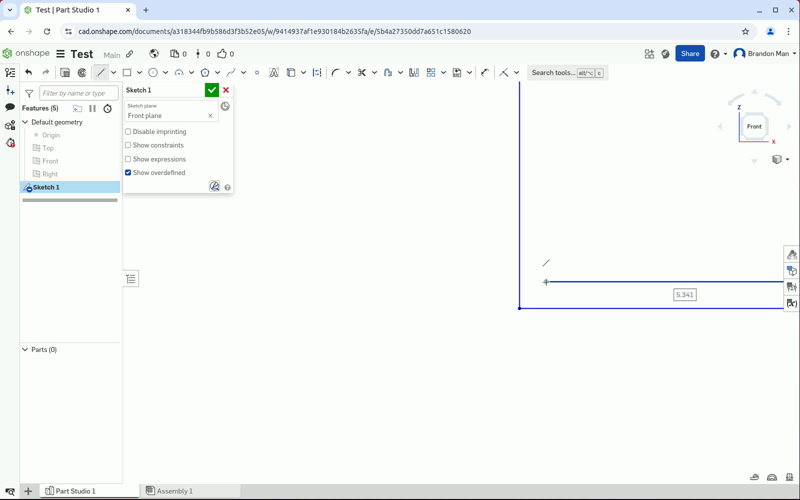
scroll(-6)
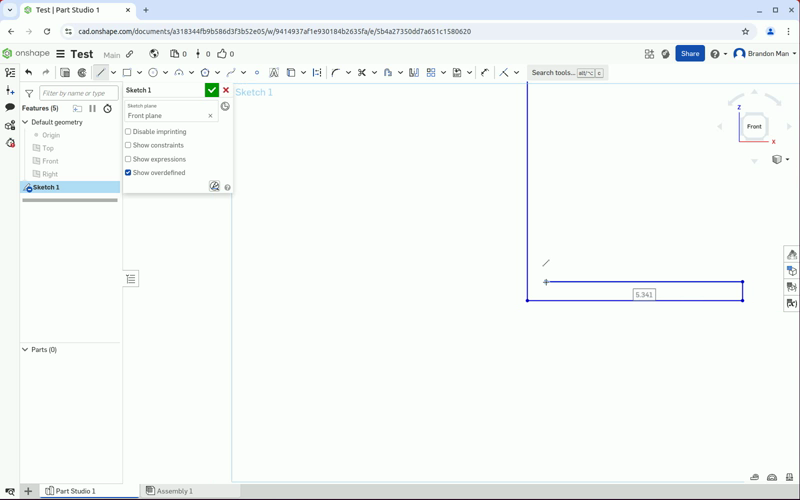
scroll(-6)
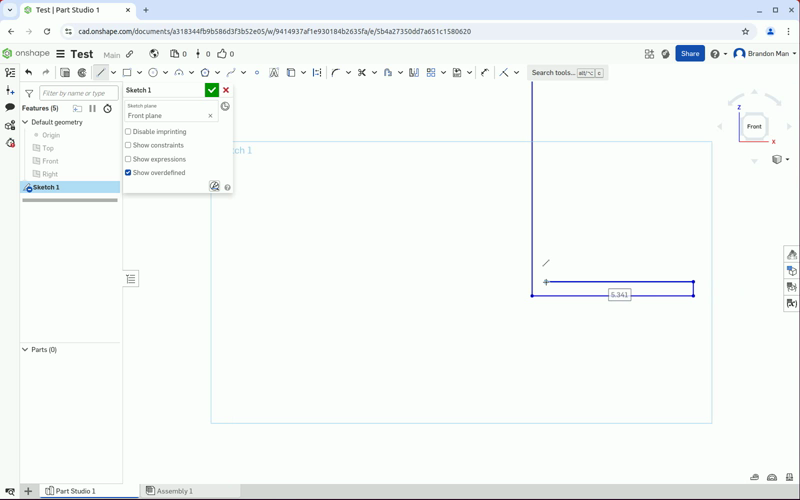
scroll(-6)
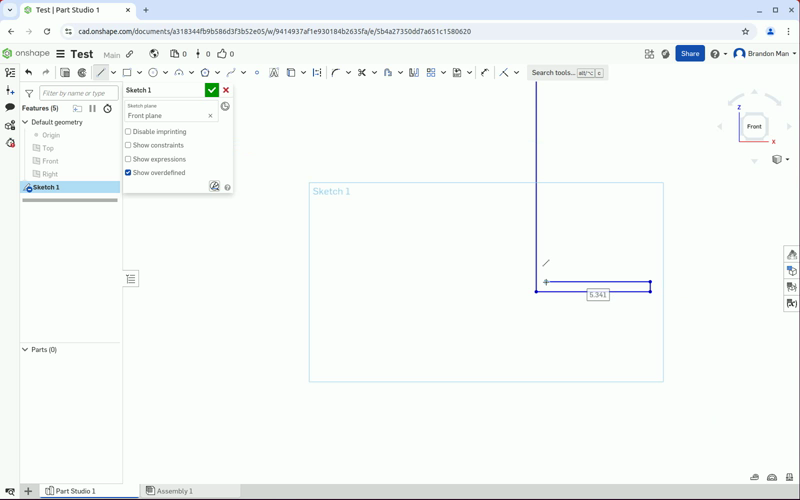
scroll(-6)
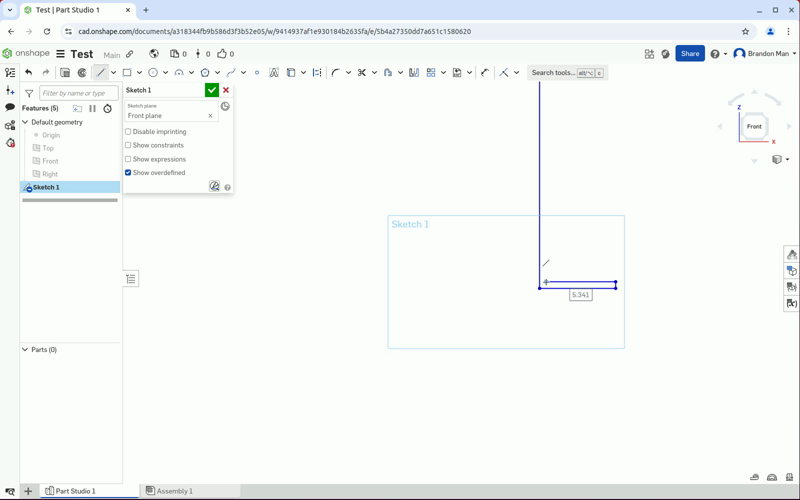
scroll(-6)
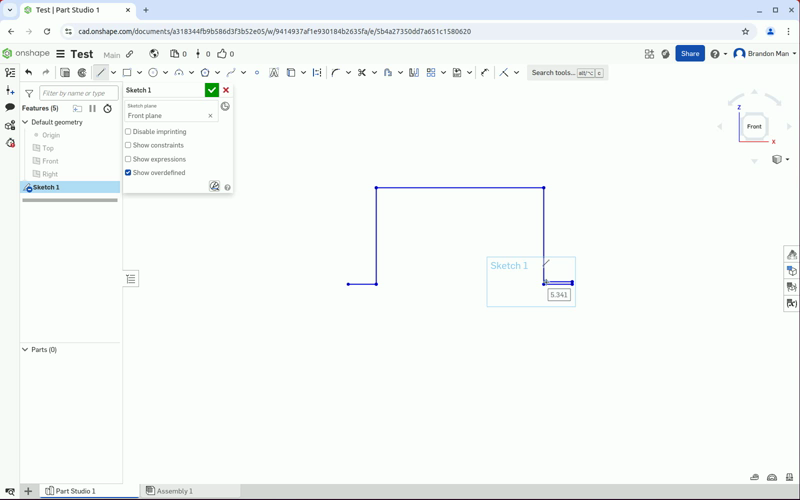
key_up(shift)
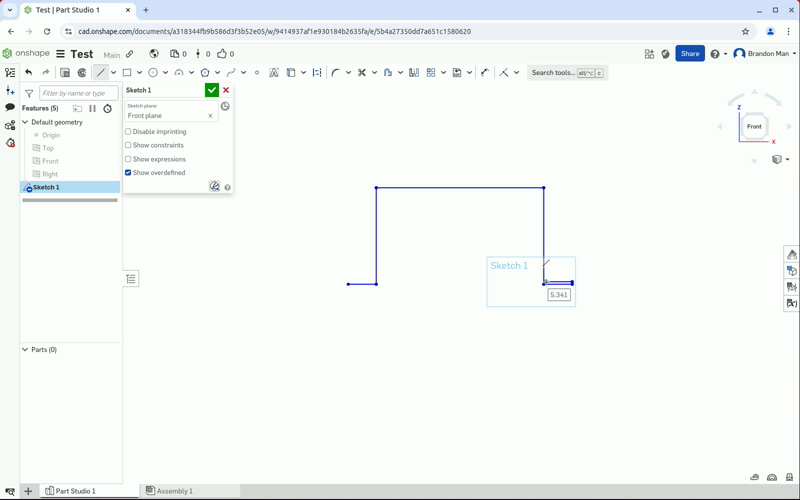
key_down(shift)
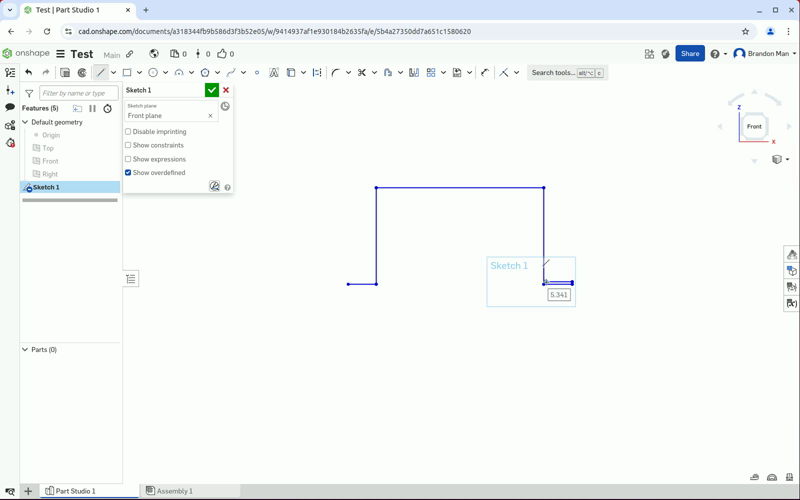
mouse_move(546, 185)
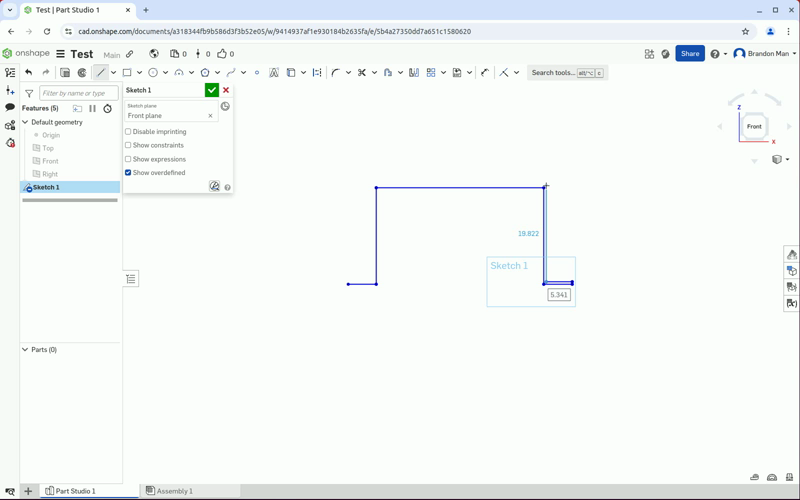
scroll(6)
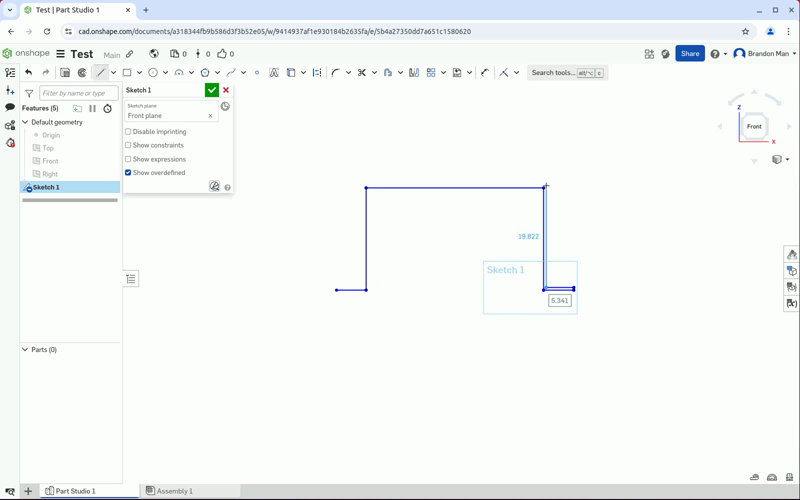
scroll(6)
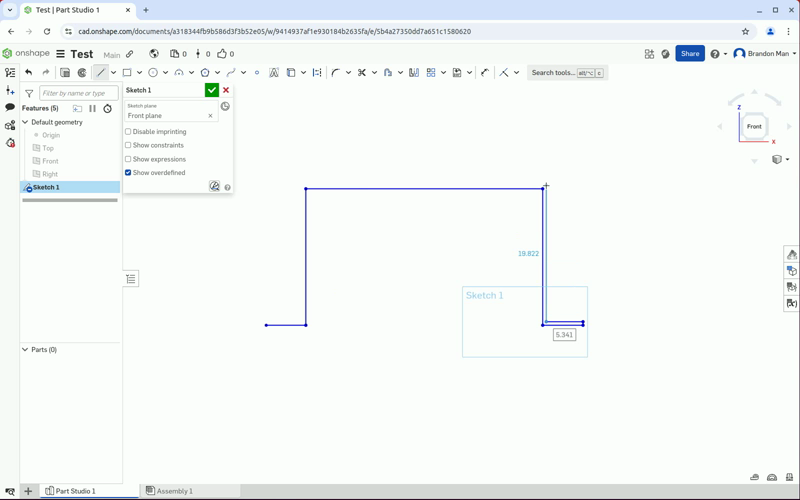
scroll(6)
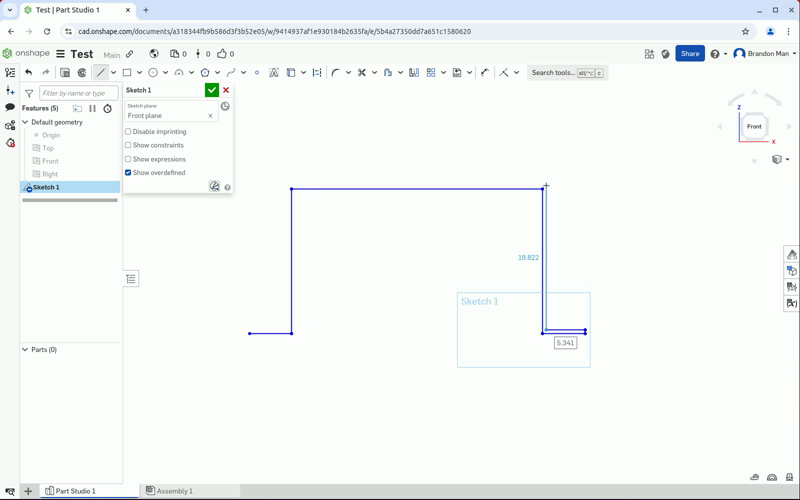
scroll(6)
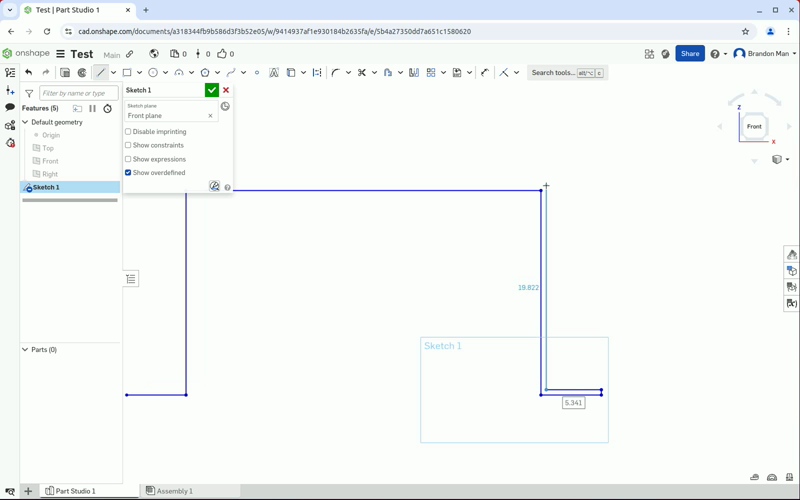
scroll(6)
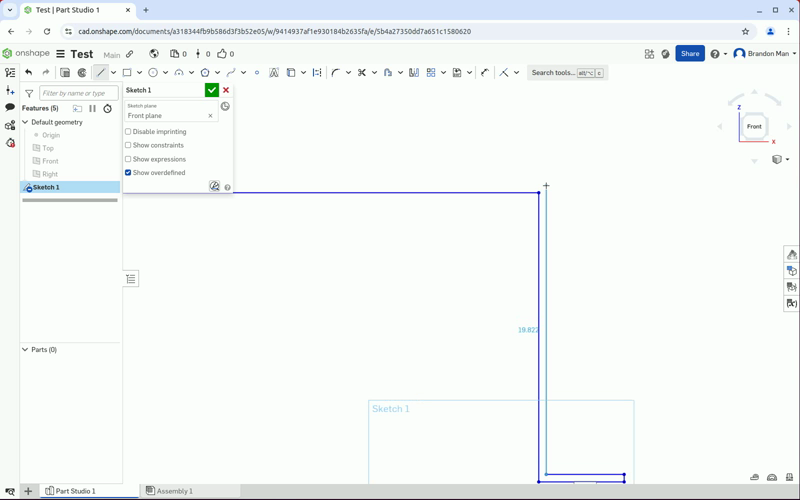
scroll(6)
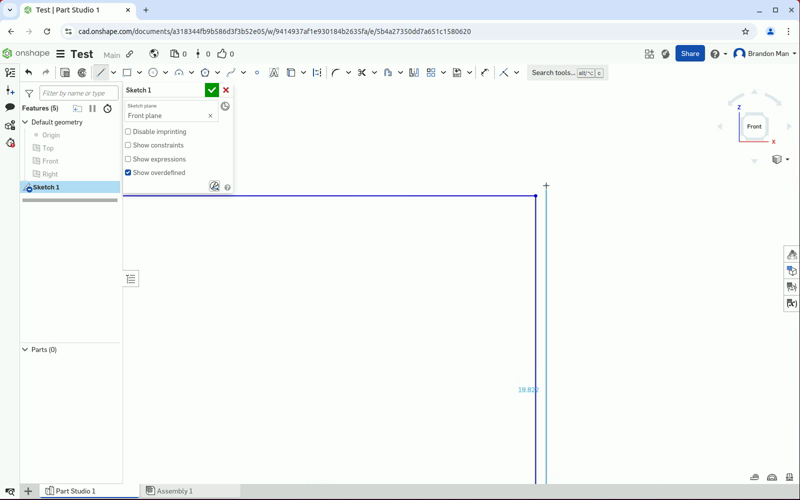
scroll(6)
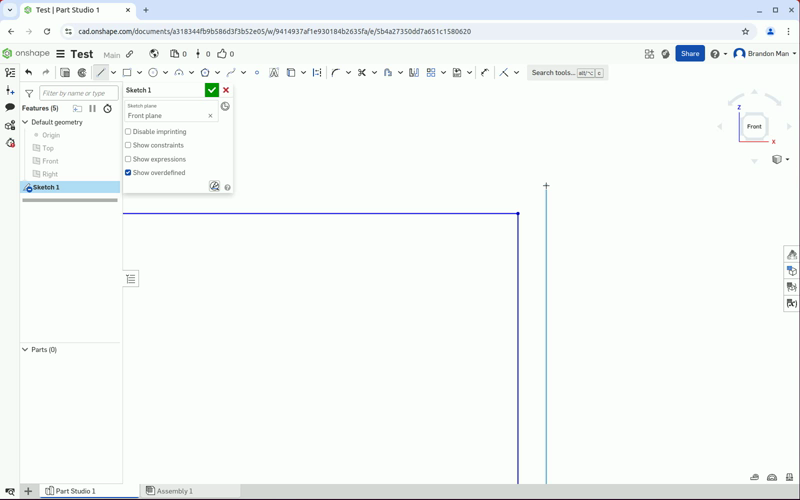
click(546, 185)
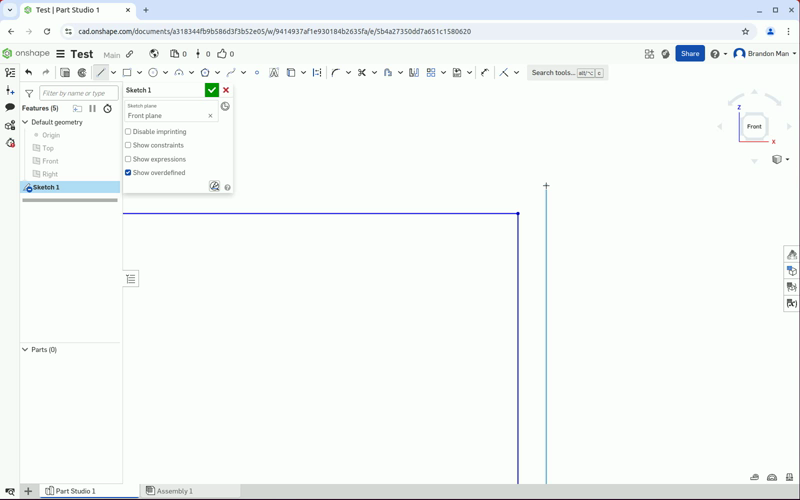
scroll(-6)
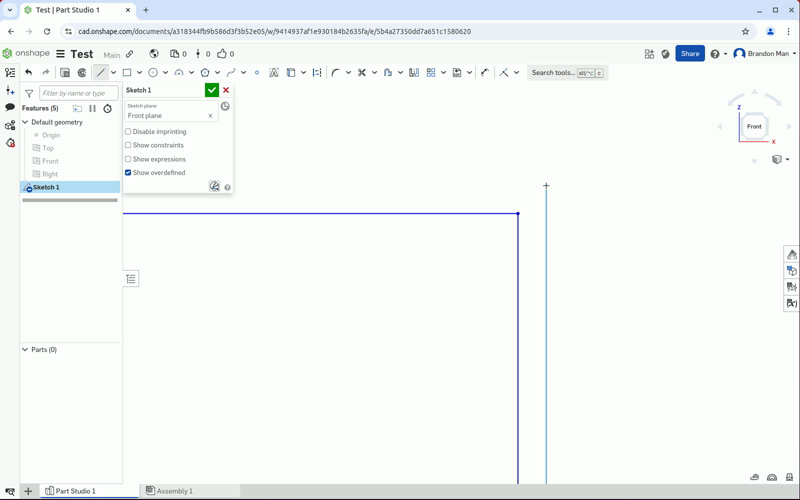
scroll(-6)
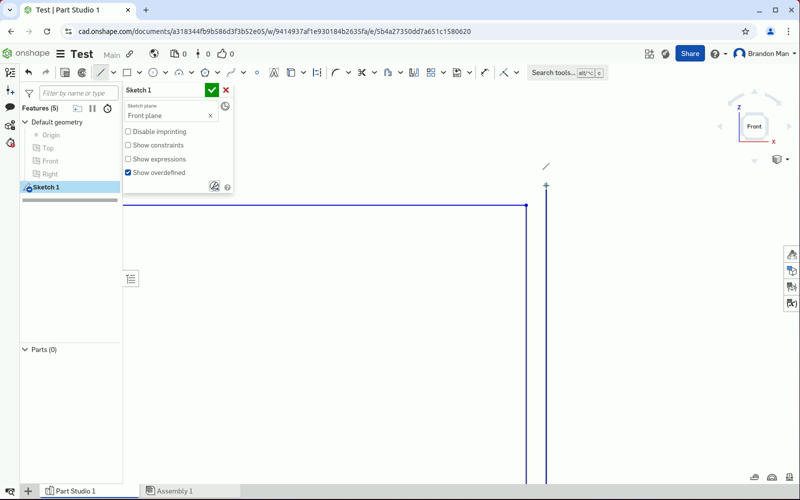
scroll(-6)
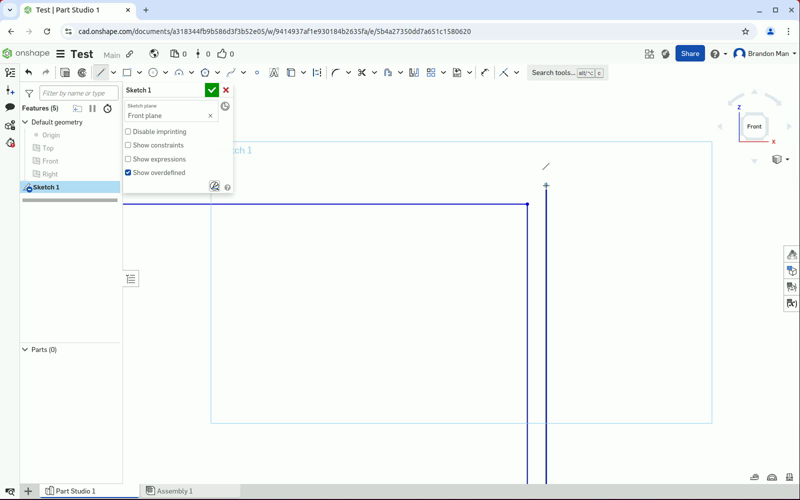
scroll(-6)
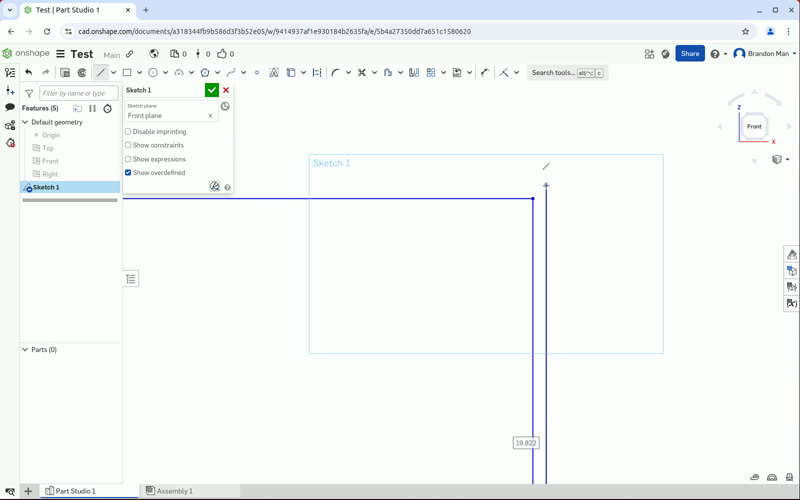
scroll(-6)
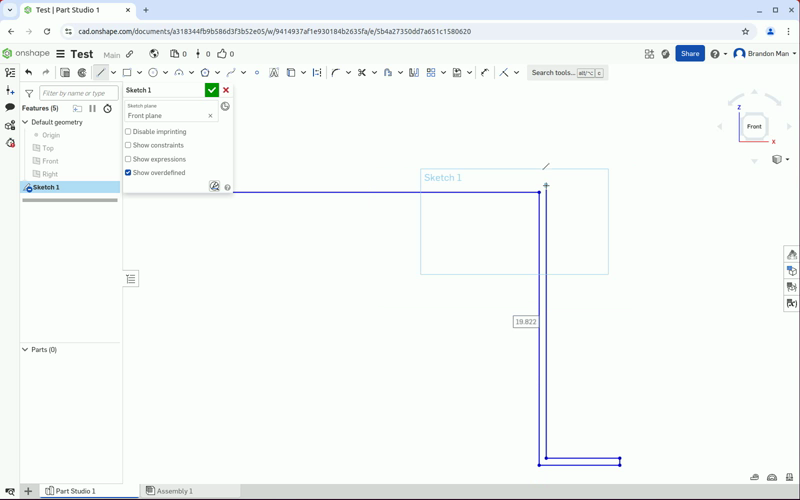
scroll(-6)
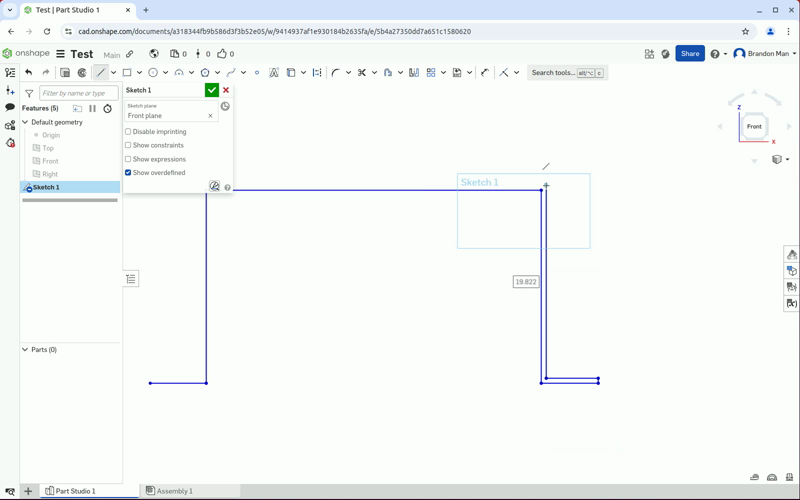
scroll(-6)
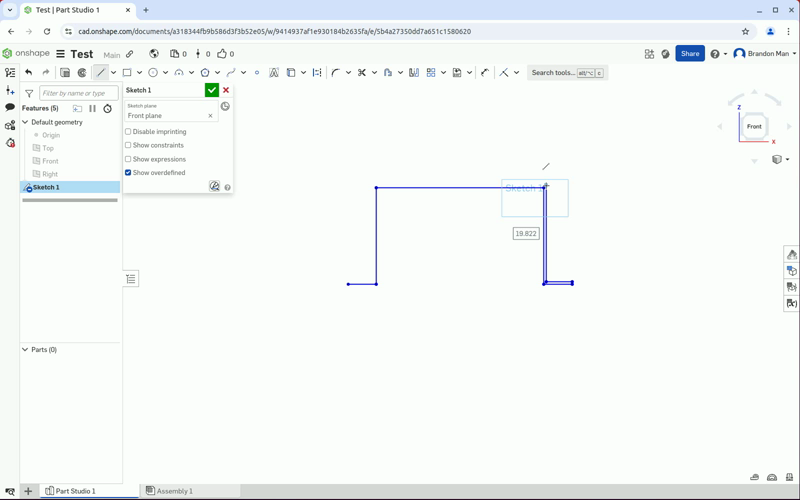
key_up(shift)
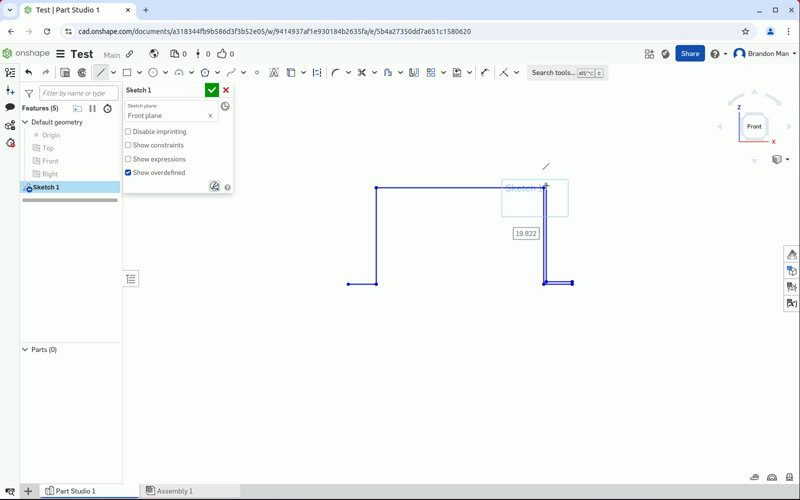
key_down(shift)
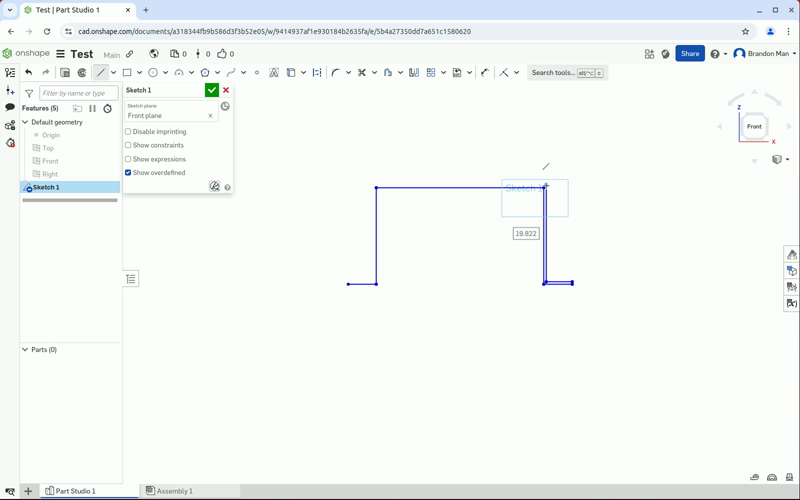
mouse_move(374, 185)
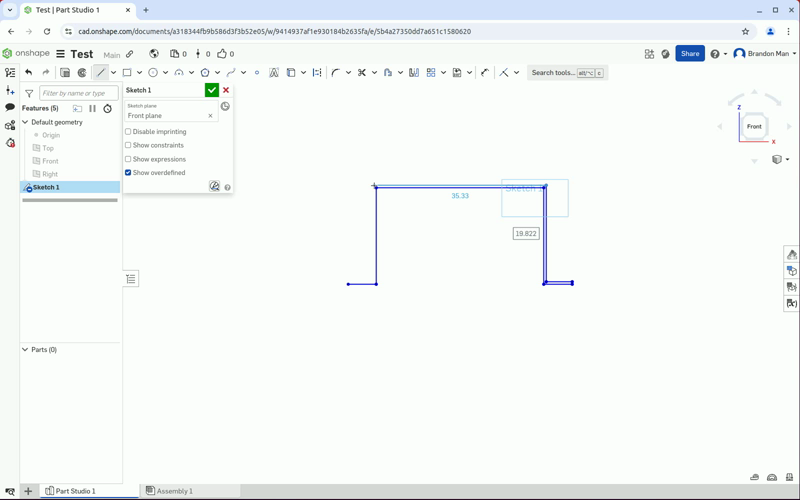
scroll(6)
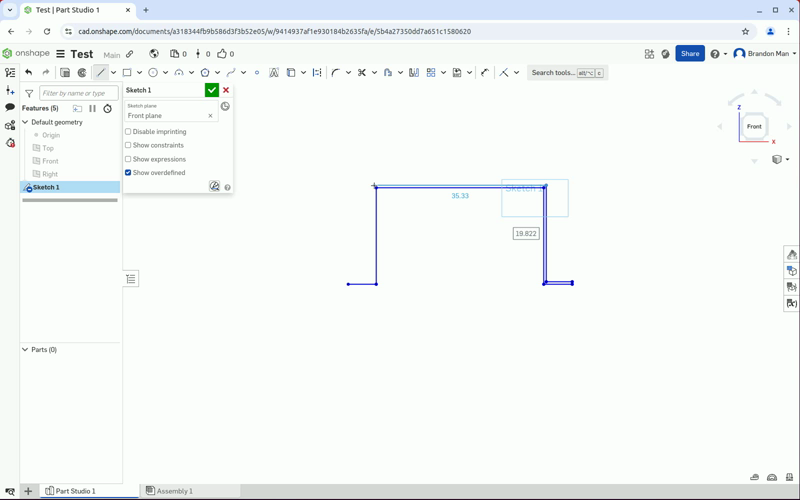
scroll(6)
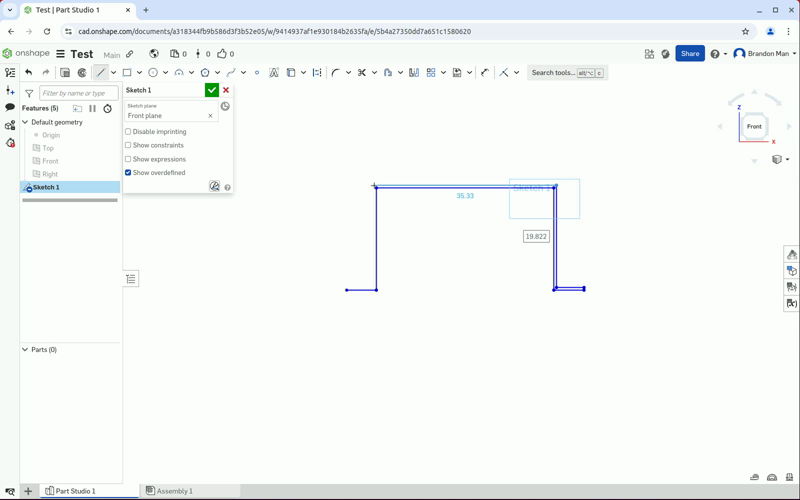
scroll(6)
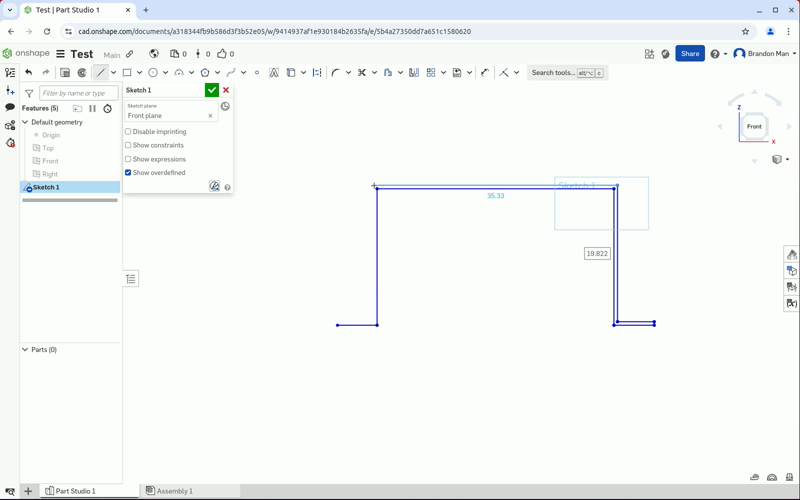
scroll(6)
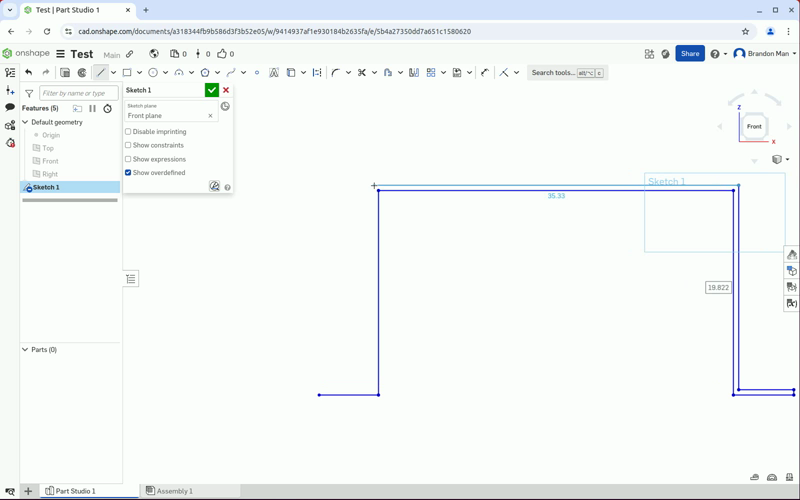
scroll(6)
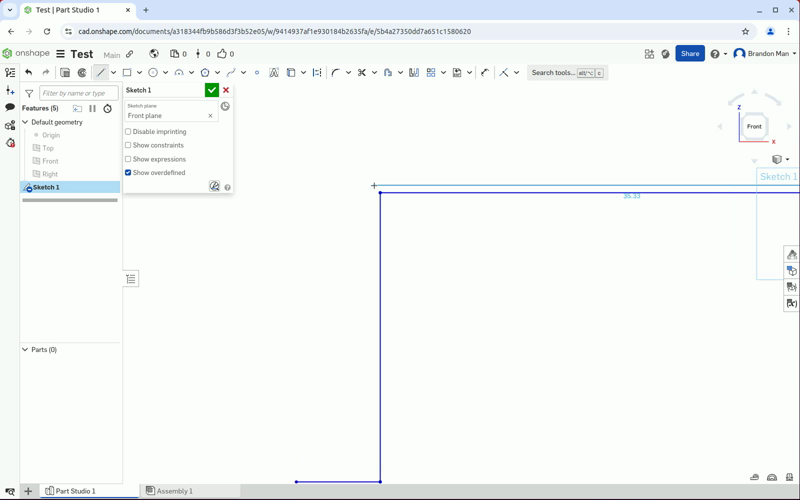
scroll(6)
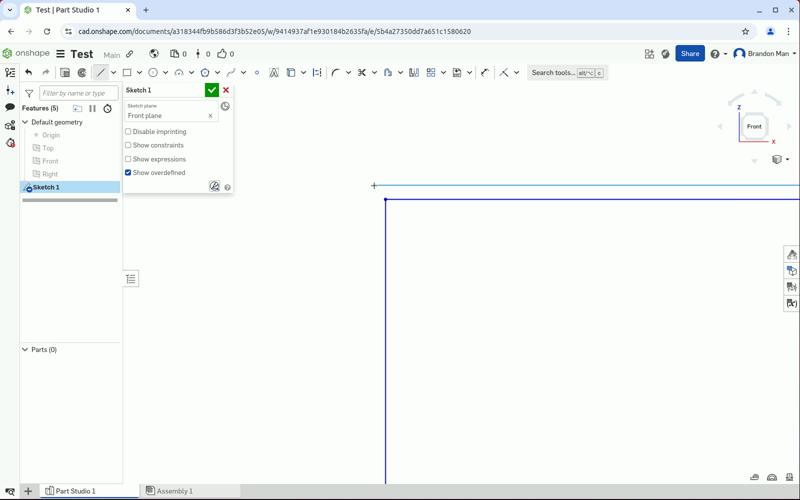
scroll(6)
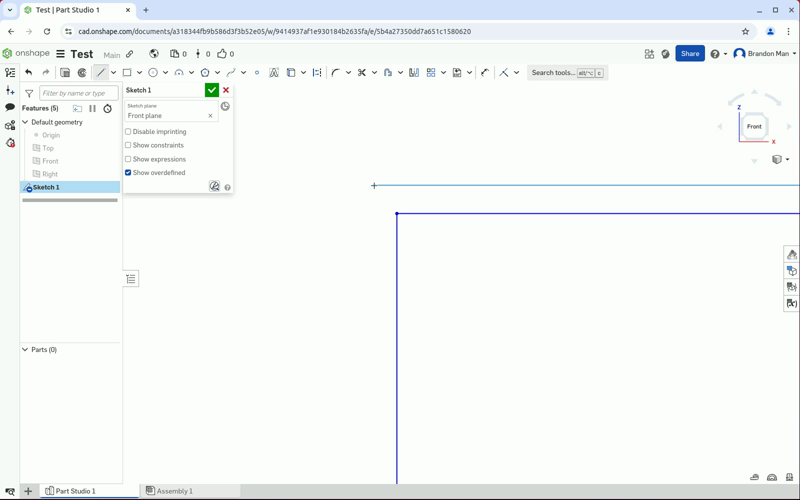
click(374, 185)
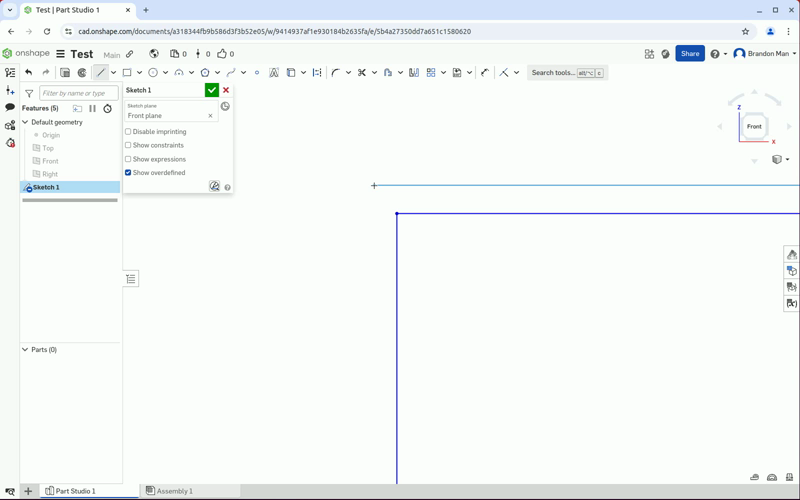
scroll(-6)
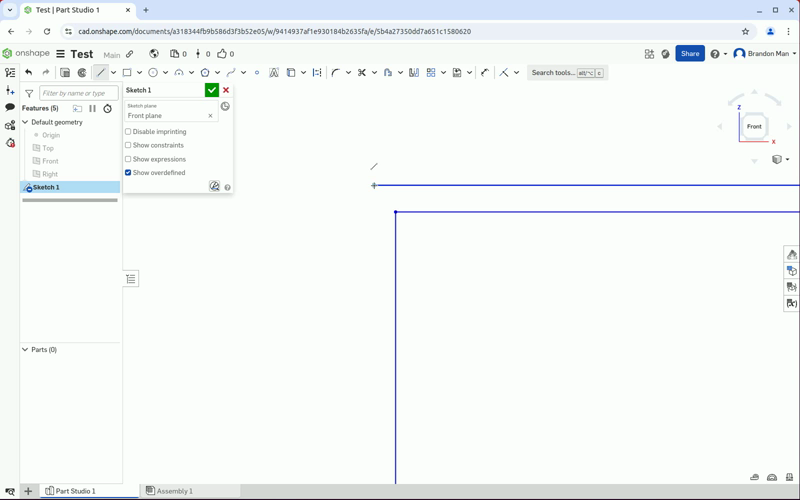
scroll(-6)
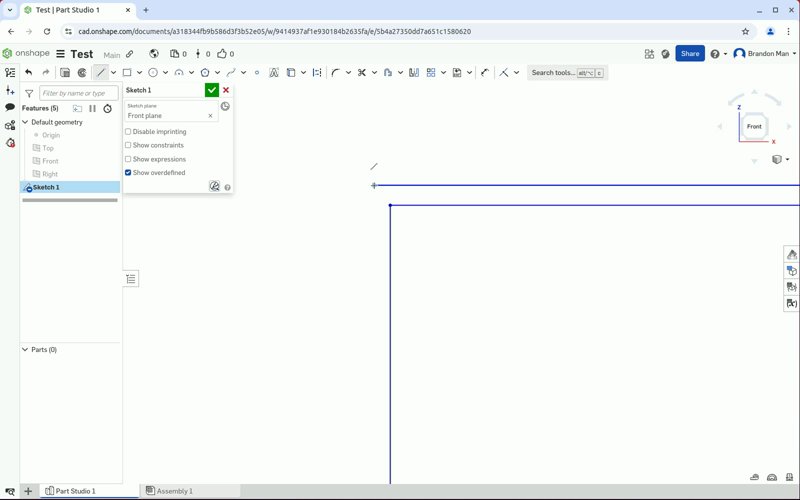
scroll(-6)
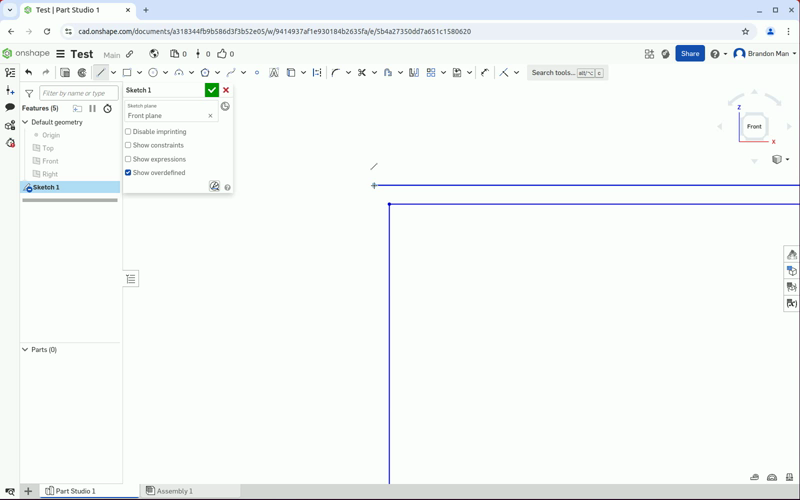
scroll(-6)
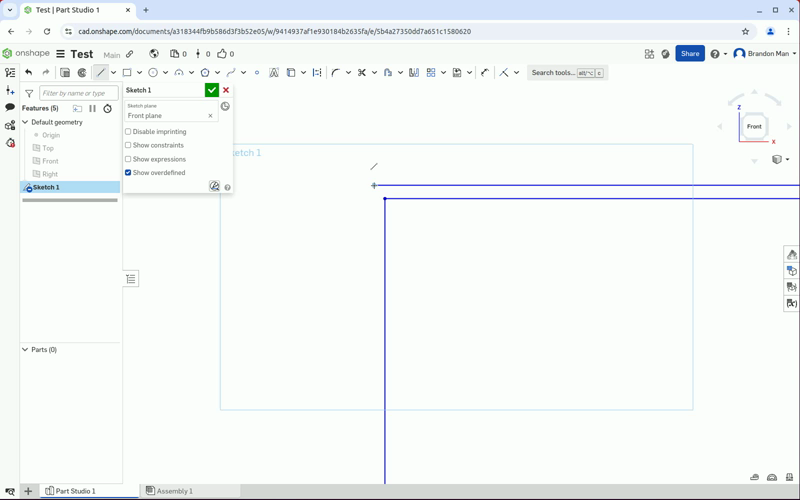
scroll(-6)
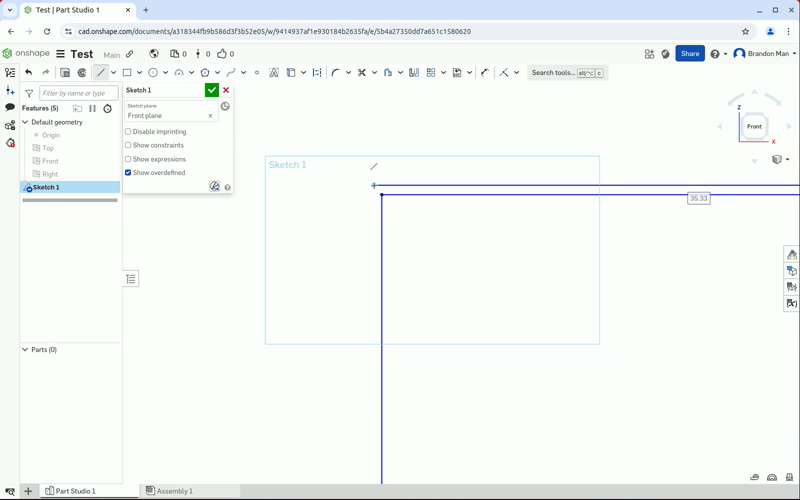
scroll(-6)
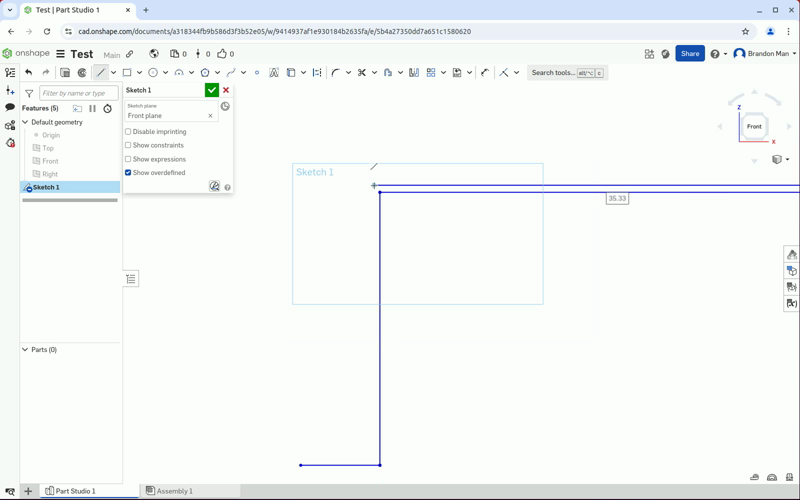
scroll(-6)
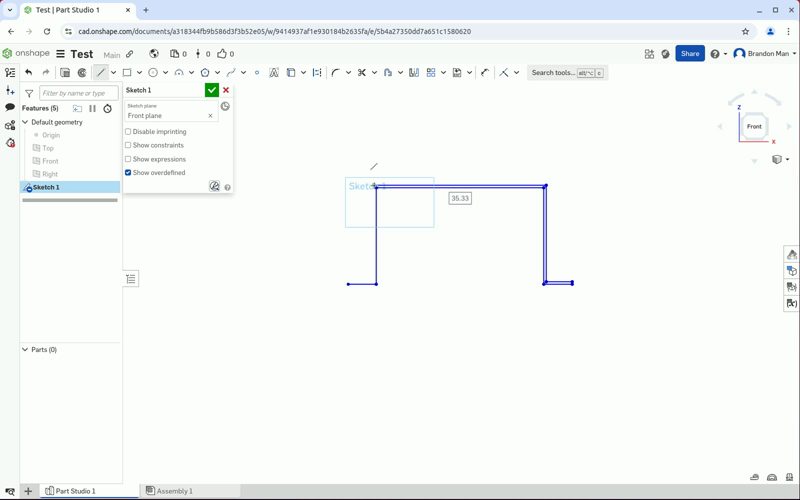
key_up(shift)
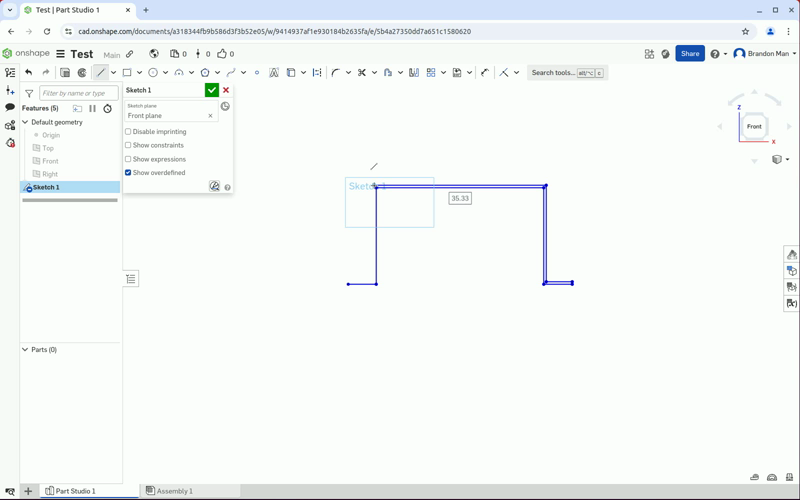
key_down(shift)
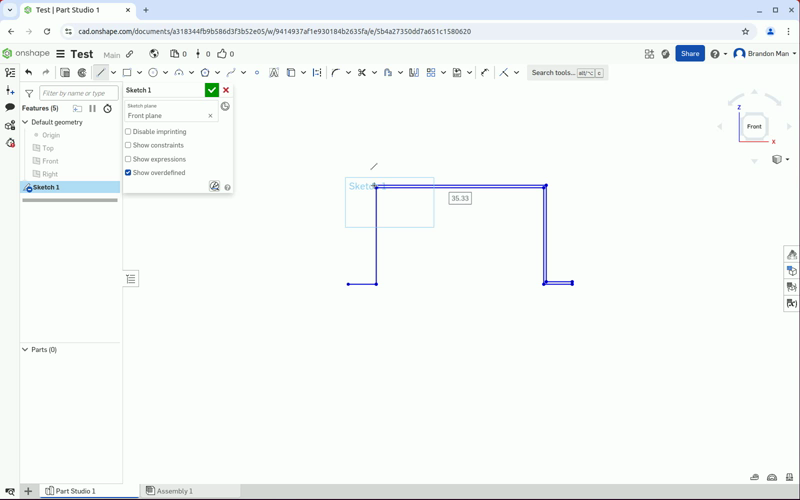
mouse_move(374, 281)
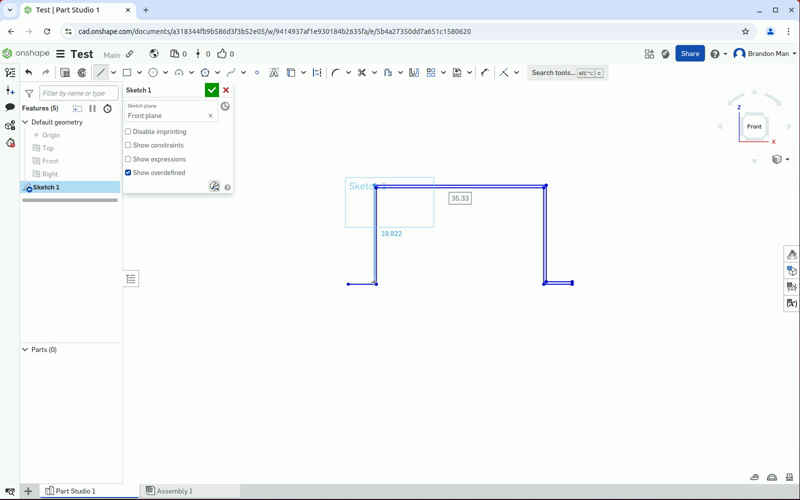
scroll(6)
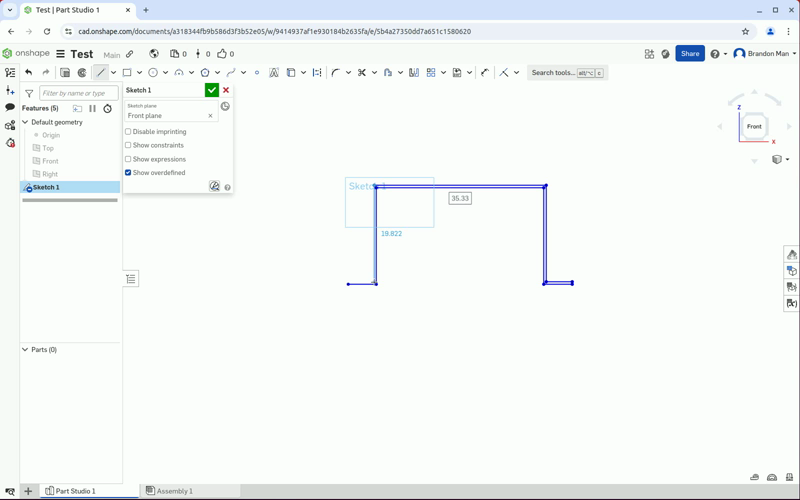
scroll(6)
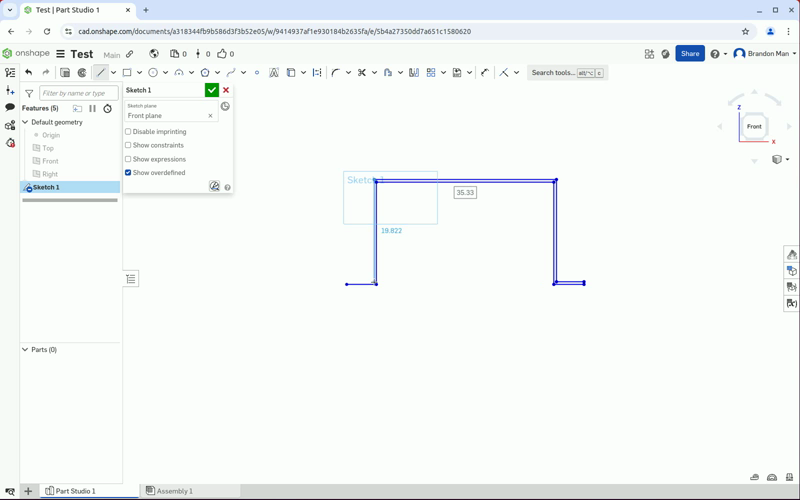
scroll(6)
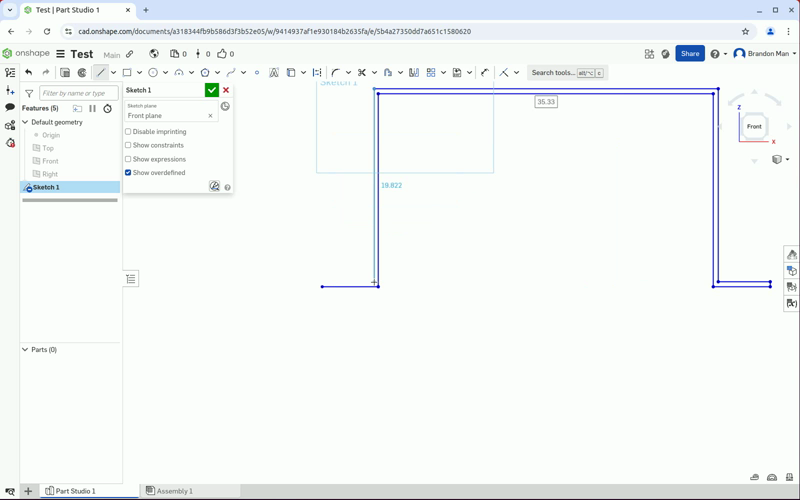
scroll(6)
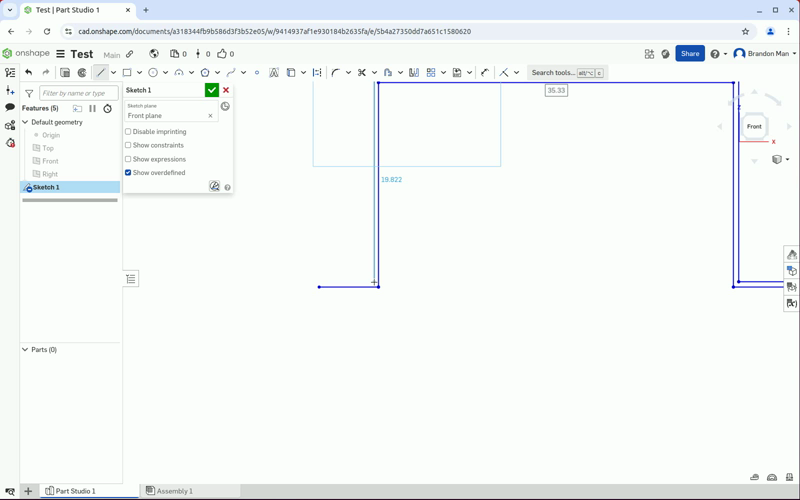
scroll(6)
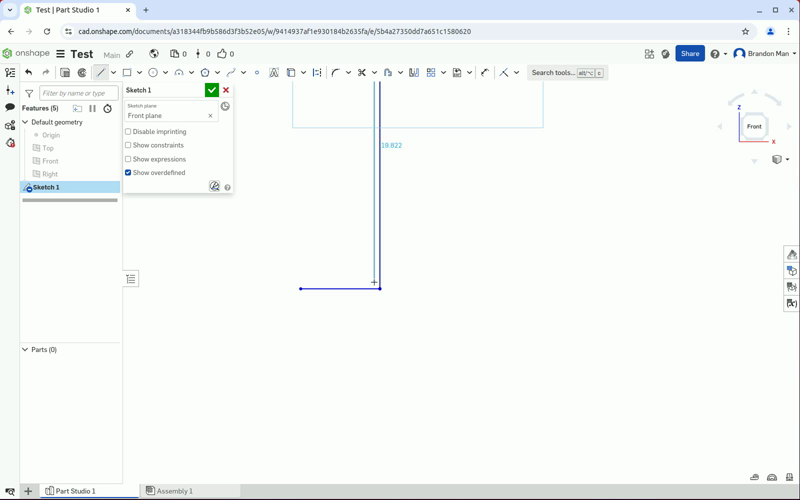
scroll(6)
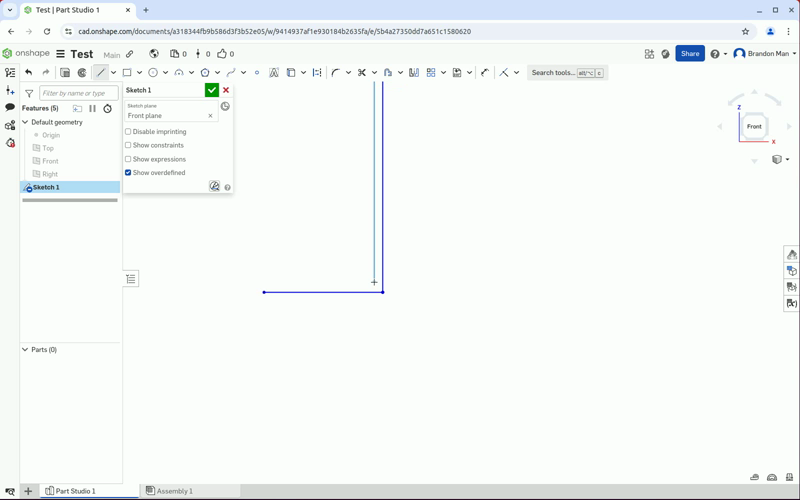
scroll(6)
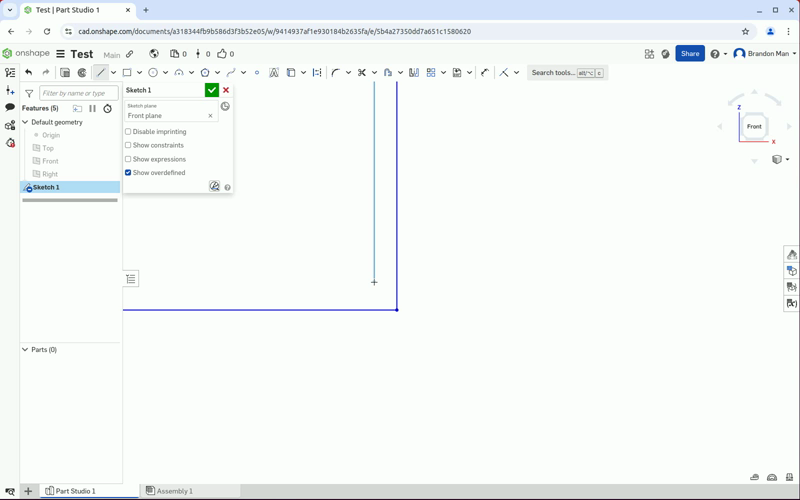
click(374, 281)
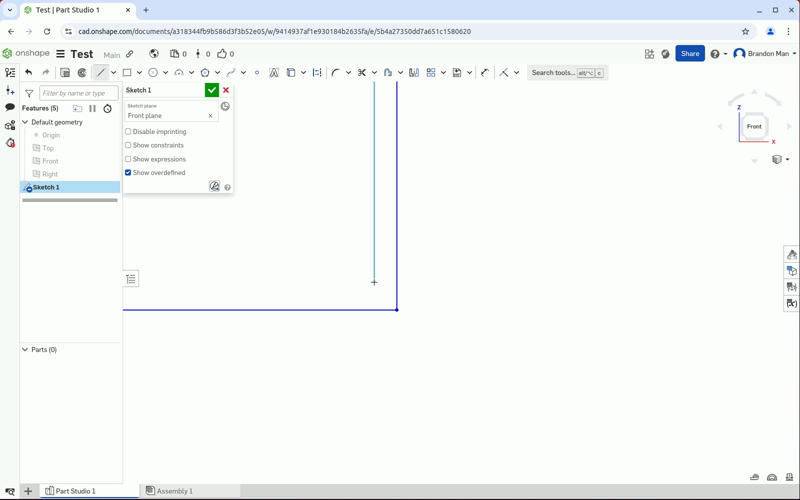
scroll(-6)
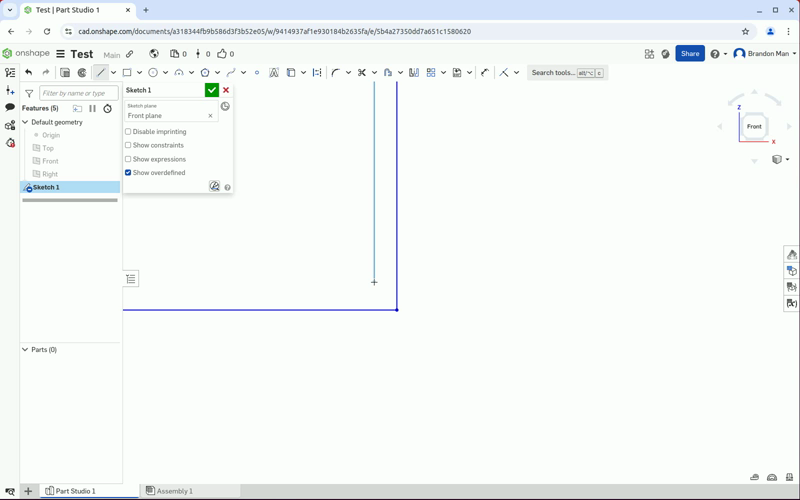
scroll(-6)
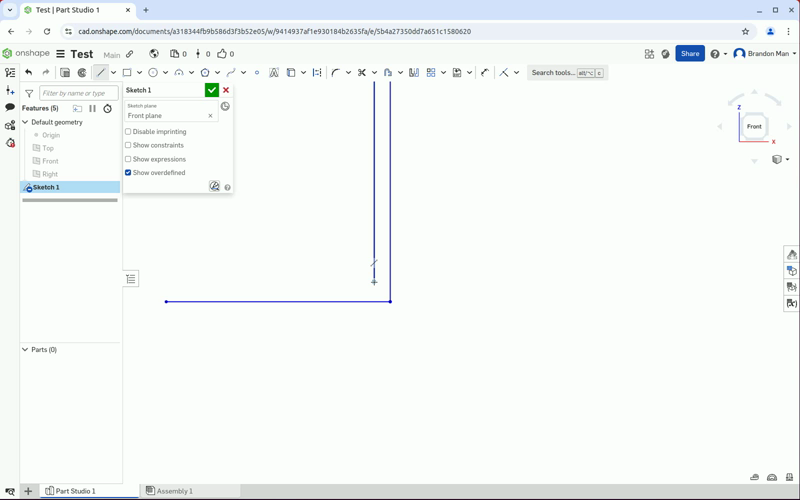
scroll(-6)
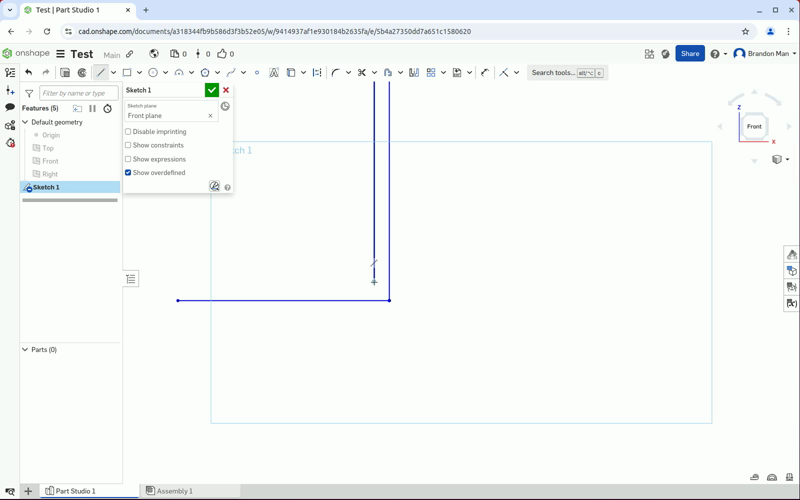
scroll(-6)
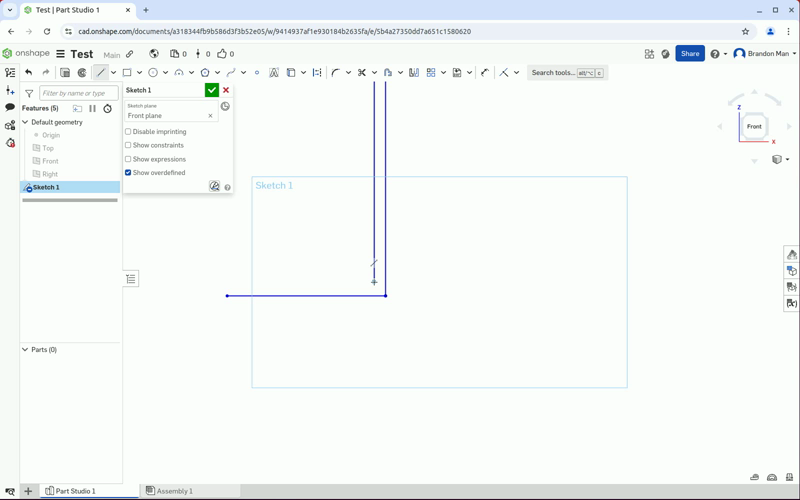
scroll(-6)
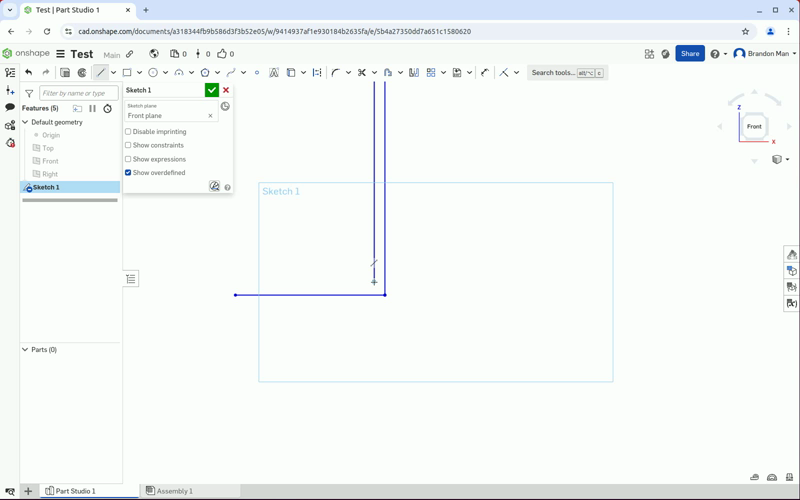
scroll(-6)
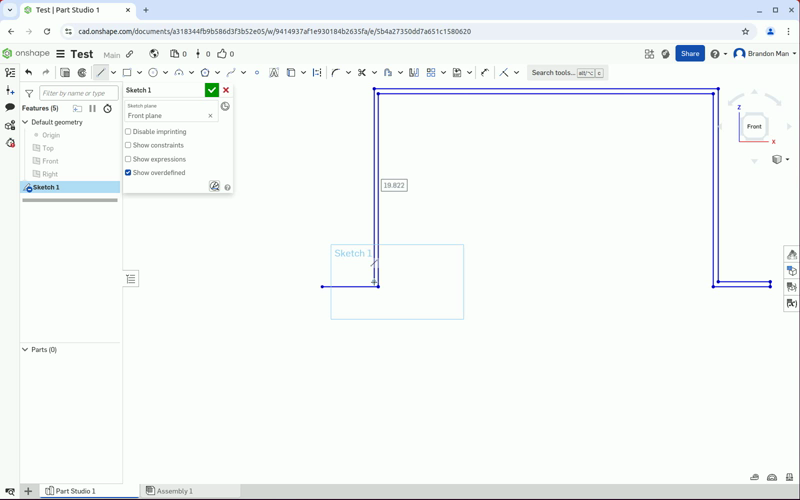
scroll(-6)
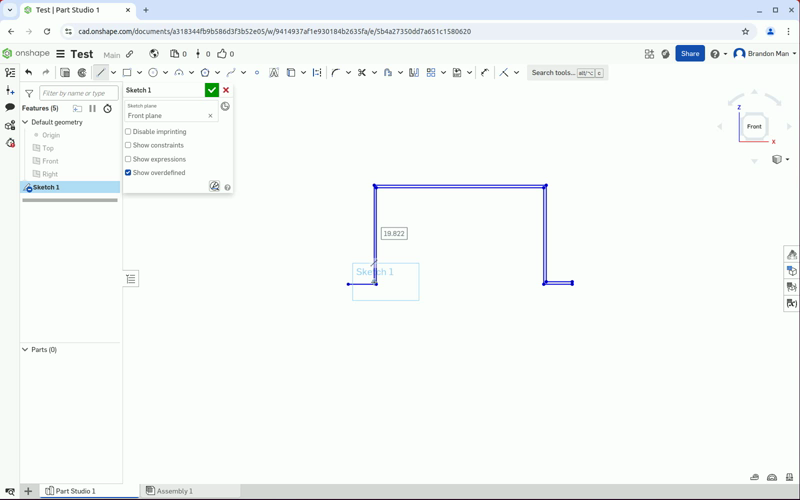
key_up(shift)
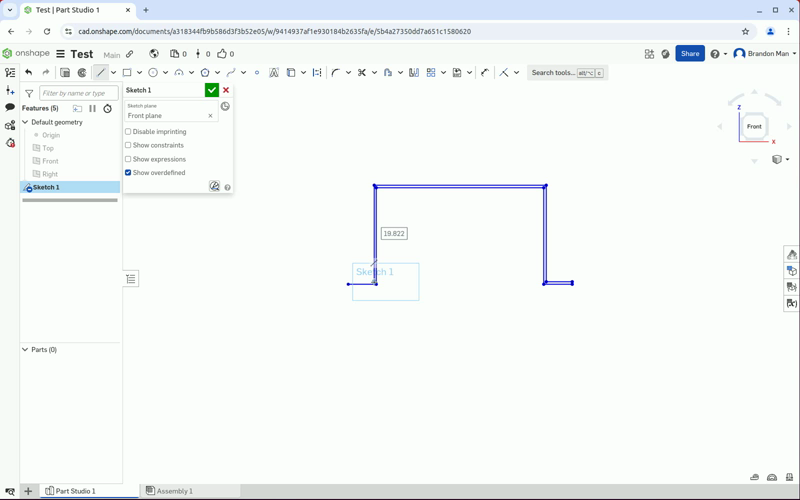
key_down(shift)
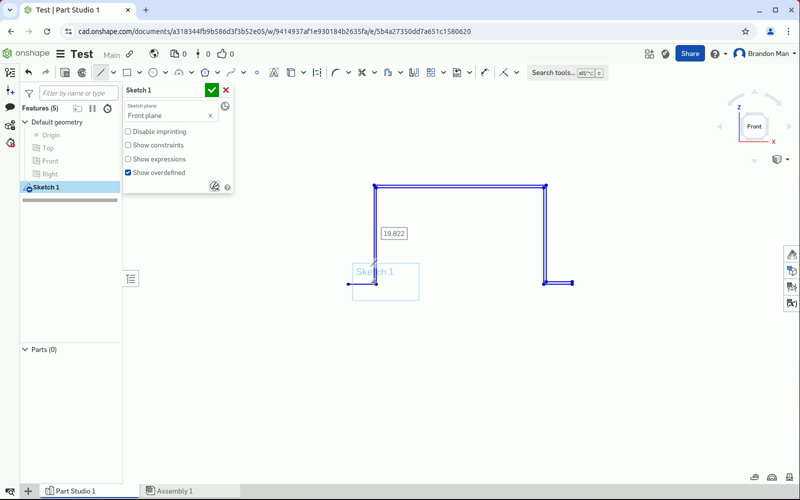
mouse_move(404, 281)
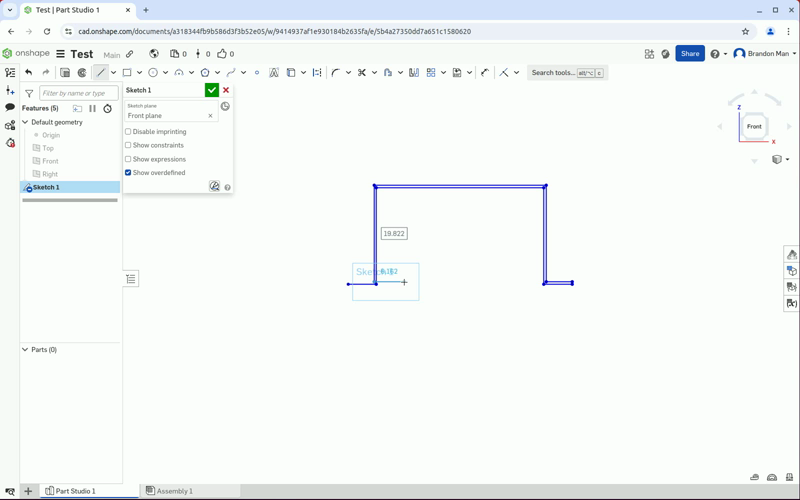
mouse_move(348, 281)
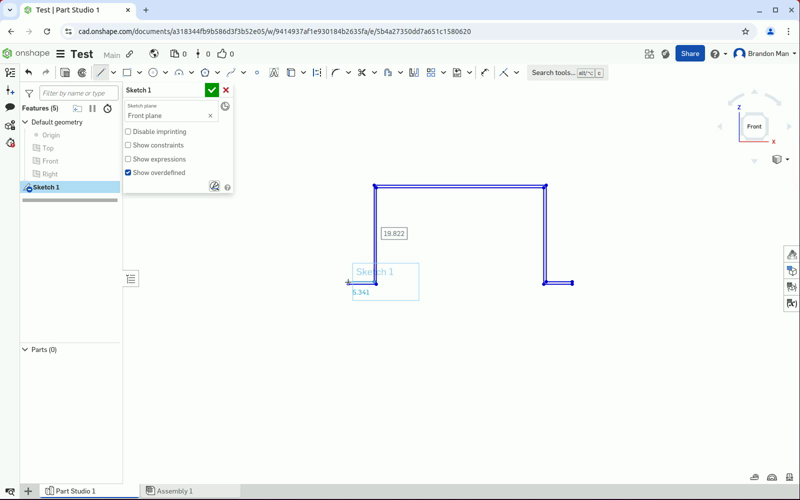
scroll(6)
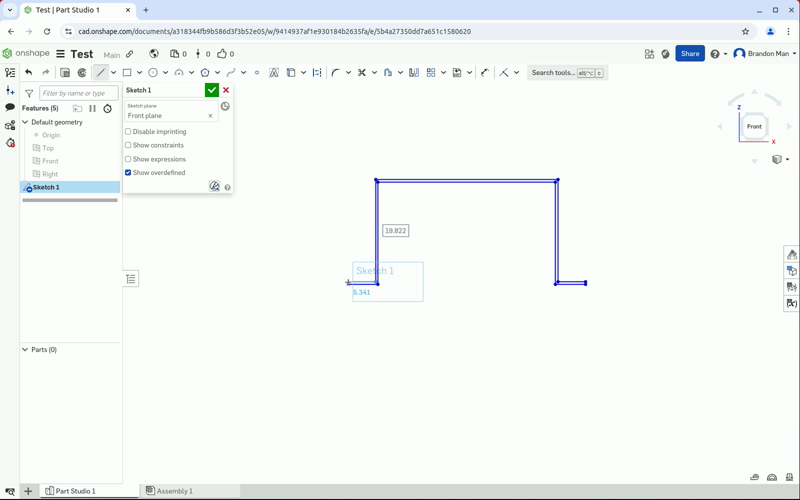
scroll(6)
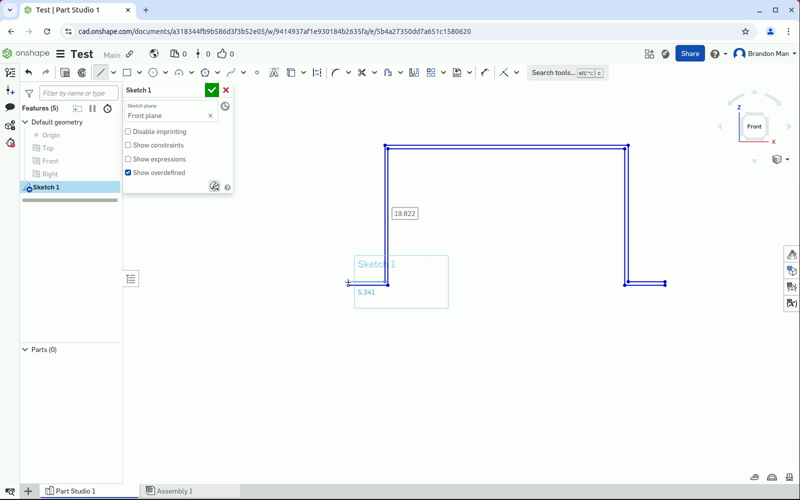
scroll(6)
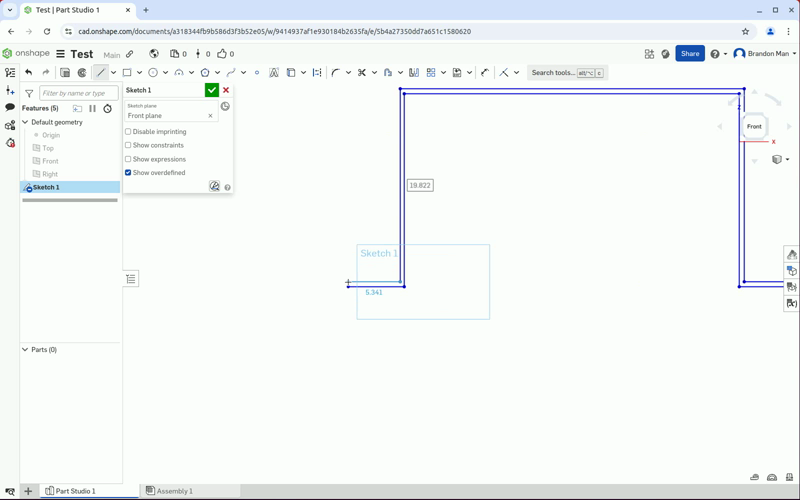
scroll(6)
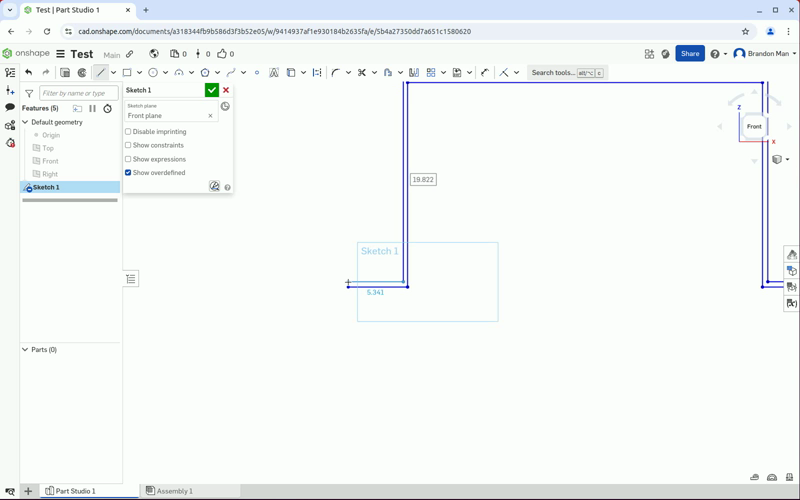
scroll(6)
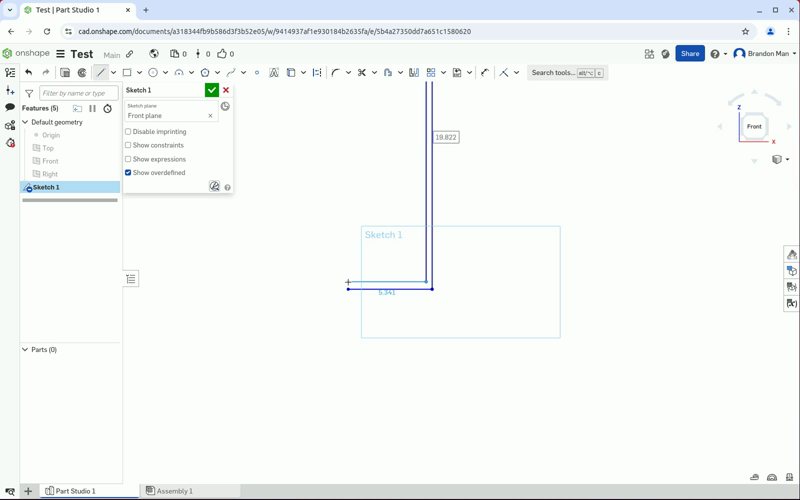
scroll(6)
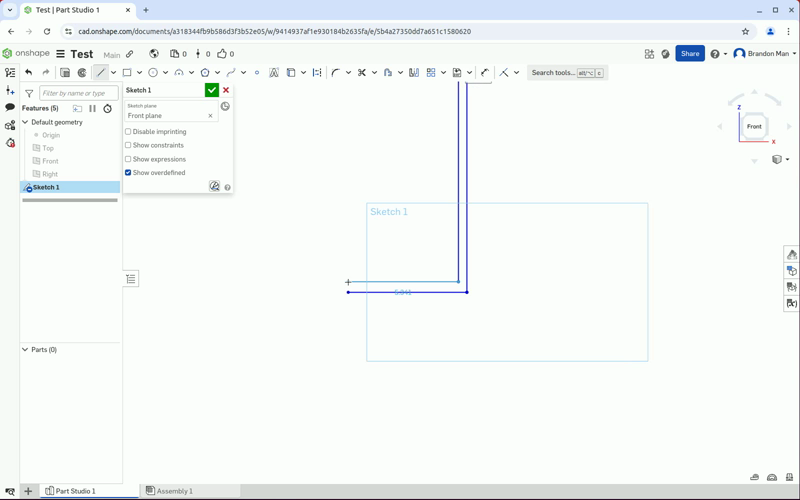
scroll(6)
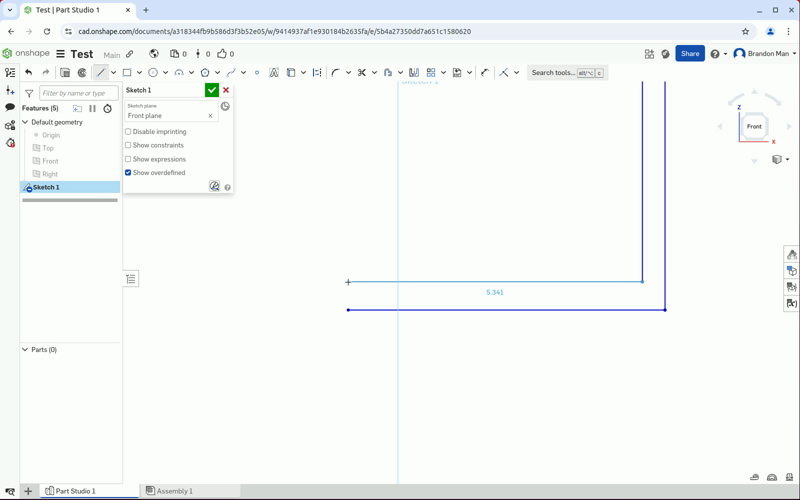
click(348, 281)
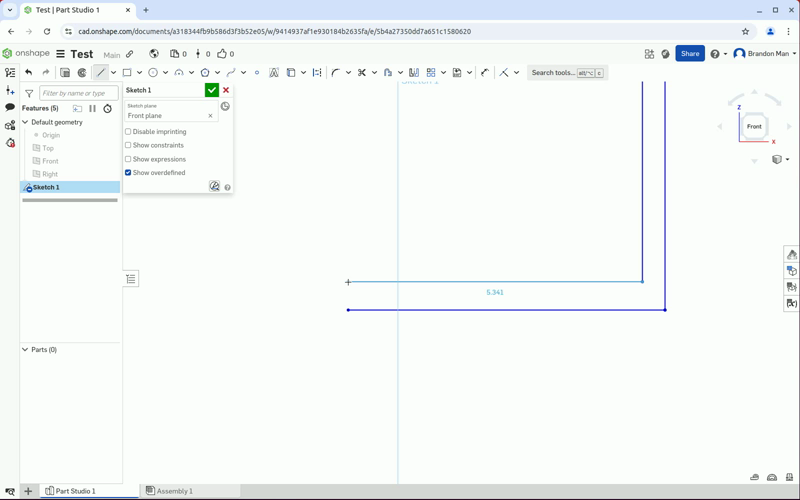
scroll(-6)
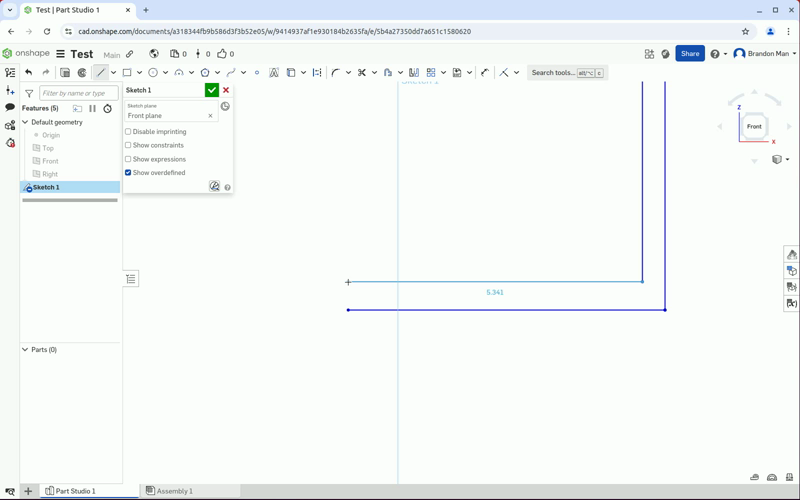
scroll(-6)
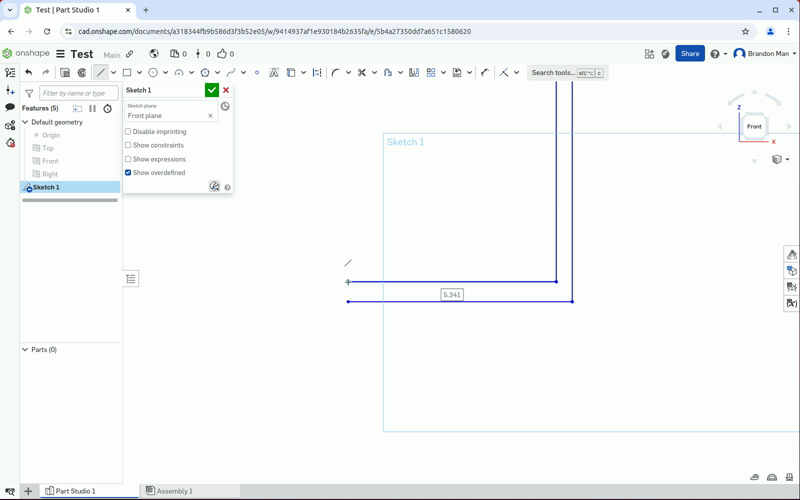
scroll(-6)
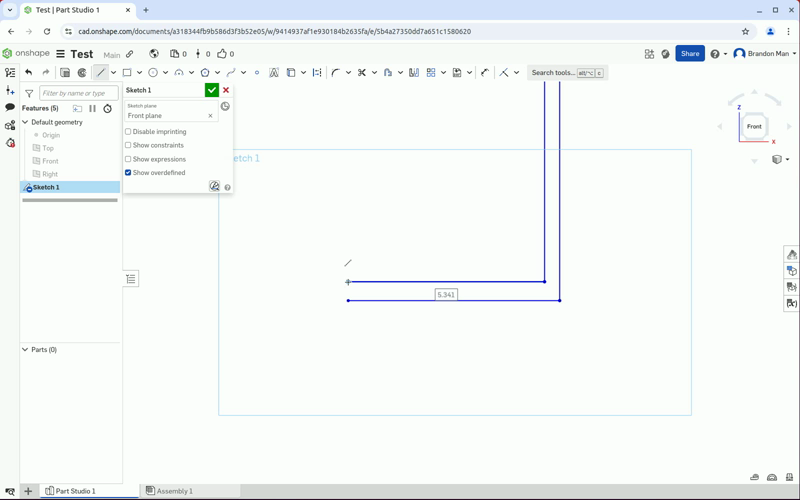
scroll(-6)
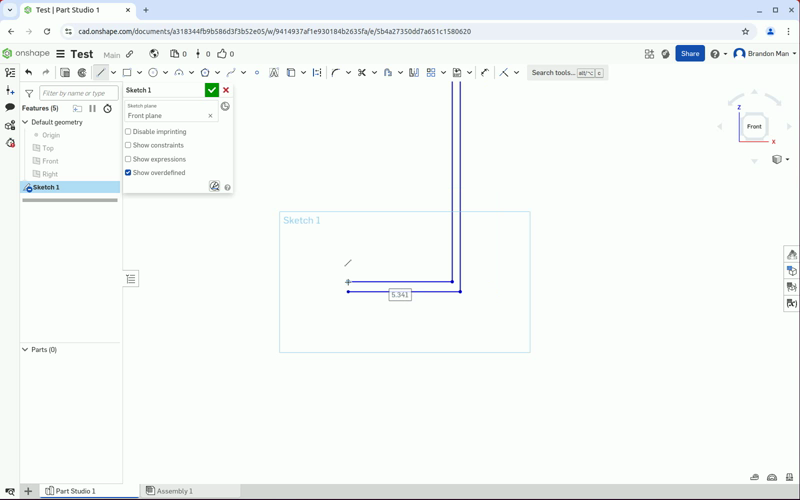
scroll(-6)
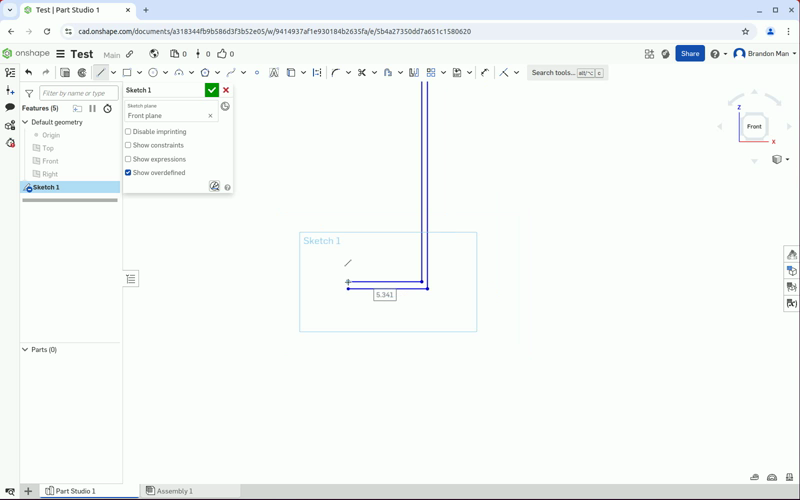
scroll(-6)
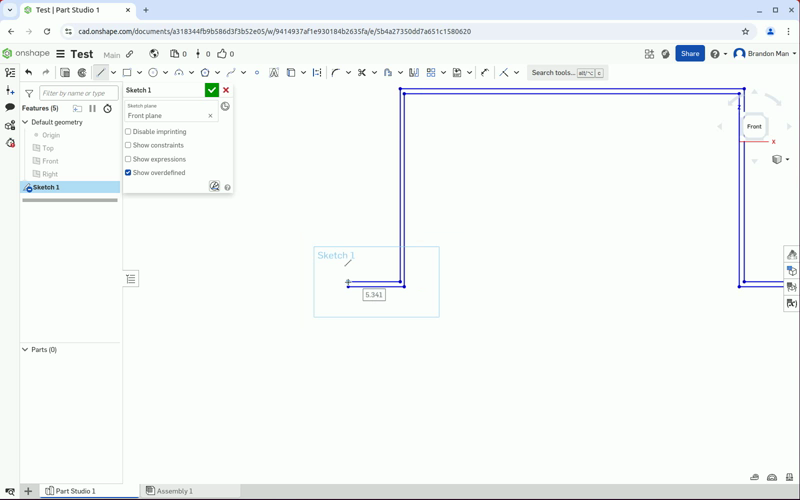
scroll(-6)
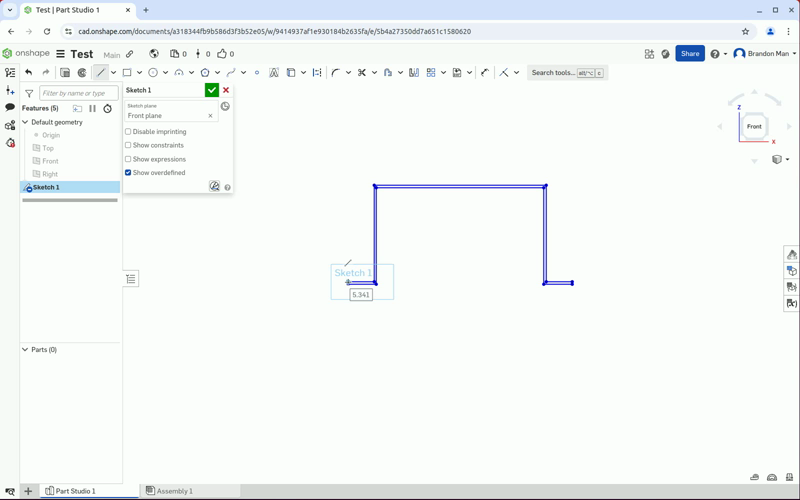
key_up(shift)
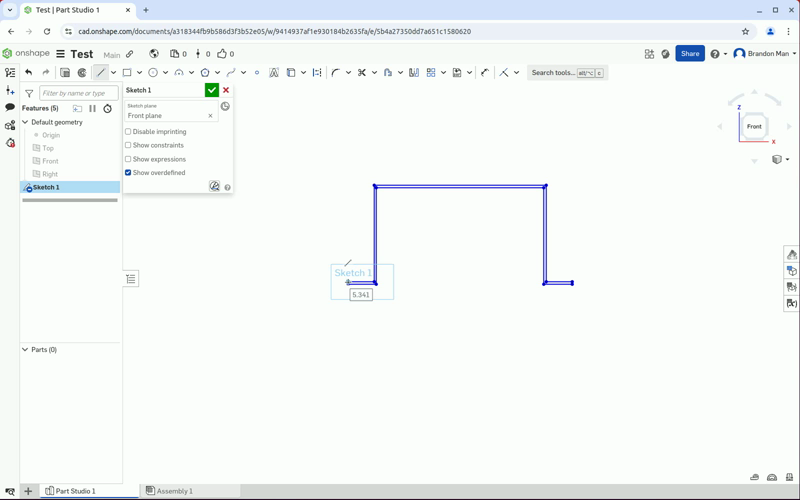
mouse_move(378, 281)
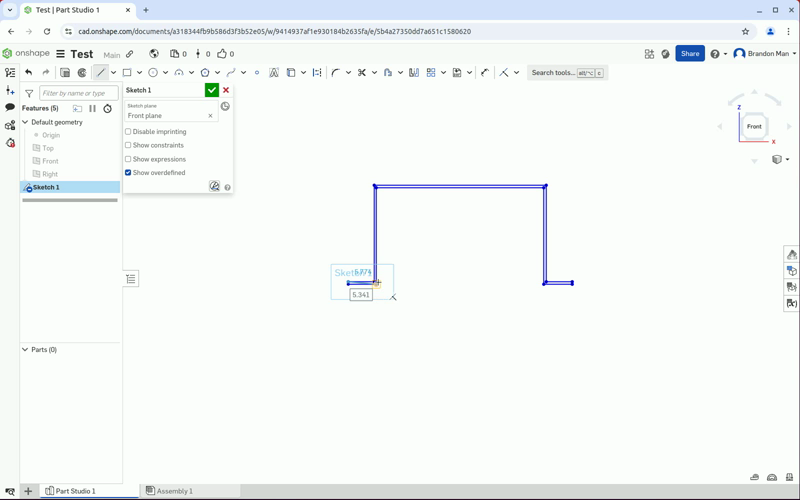
key_down(shift)
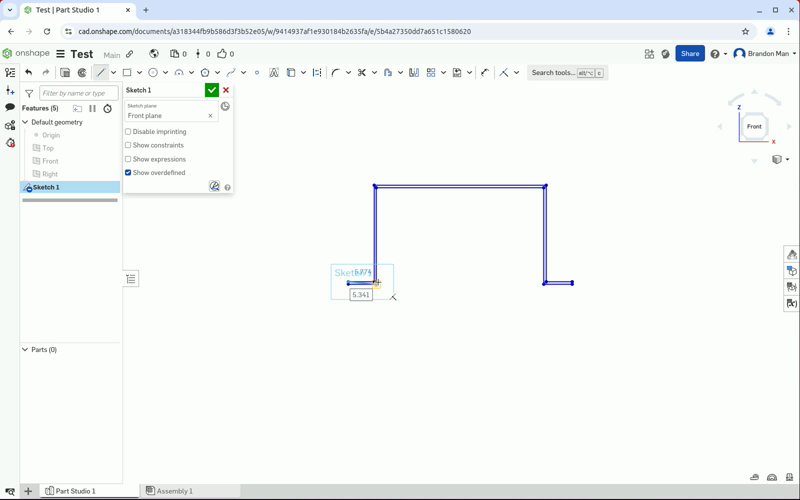
mouse_move(348, 284)
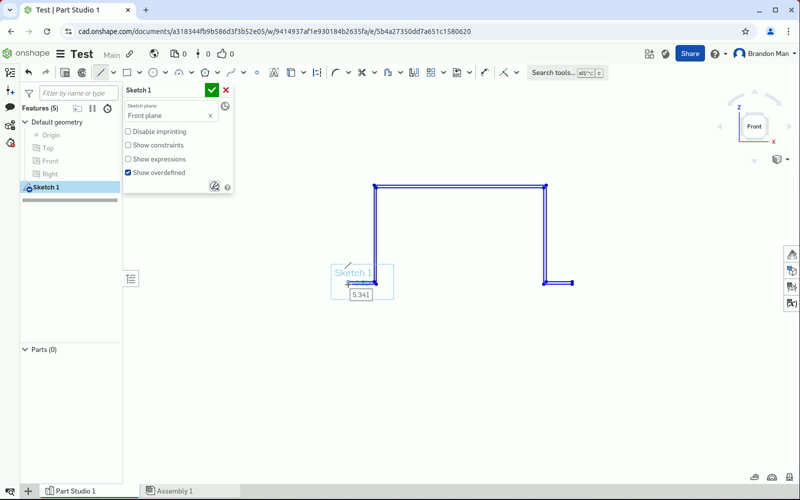
scroll(6)
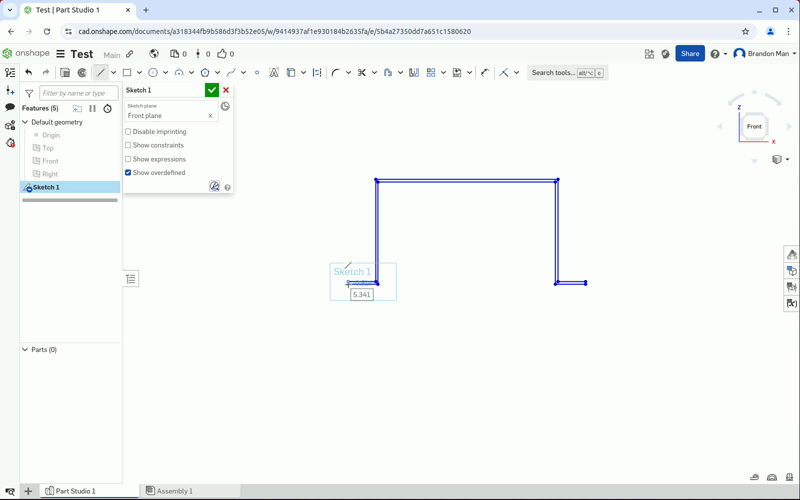
scroll(6)
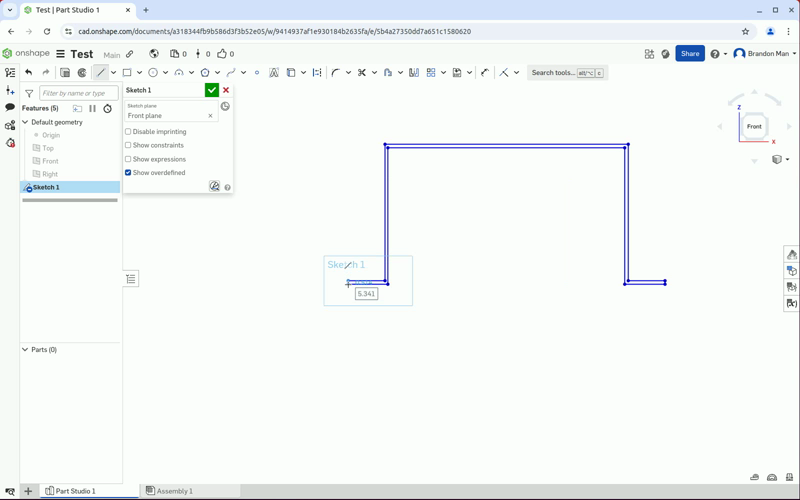
scroll(6)
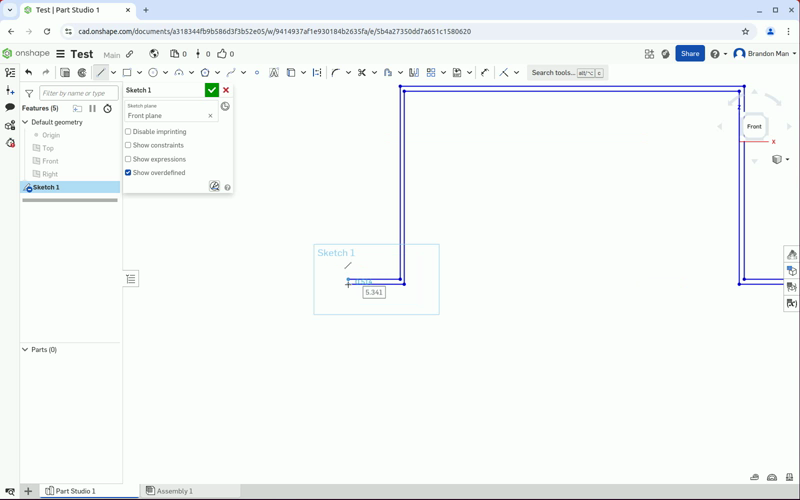
scroll(6)
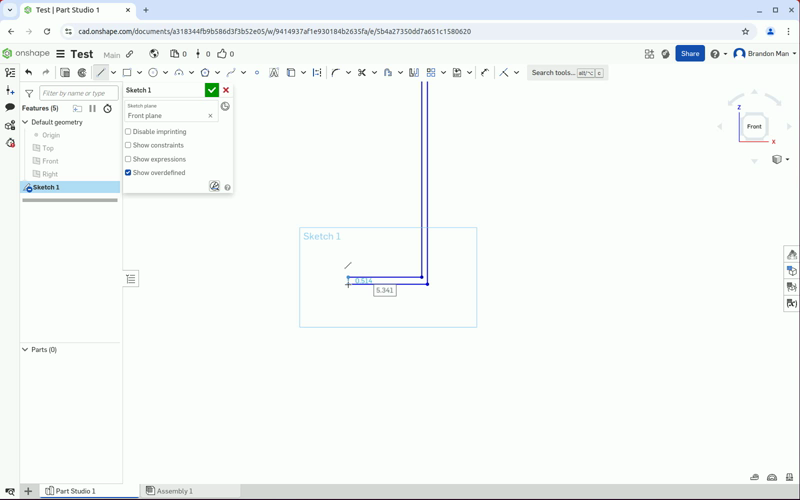
scroll(6)
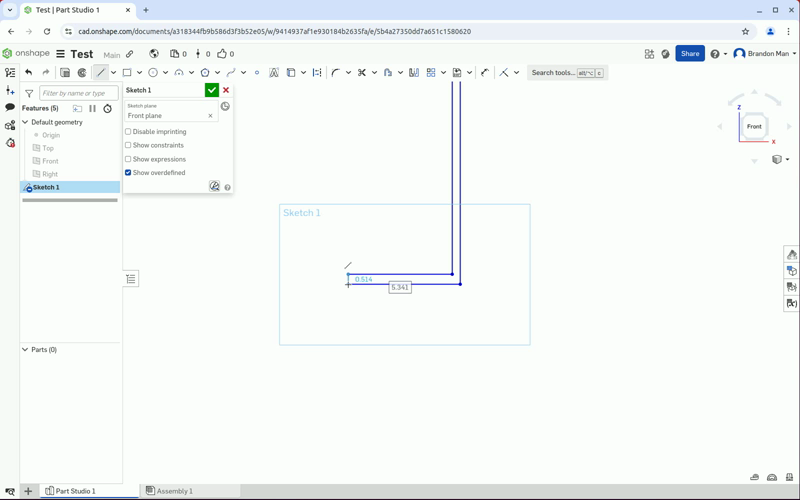
scroll(6)
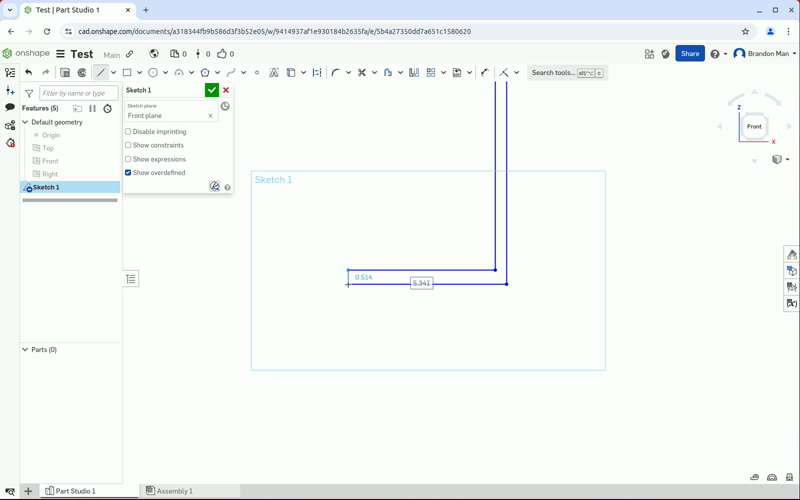
scroll(6)
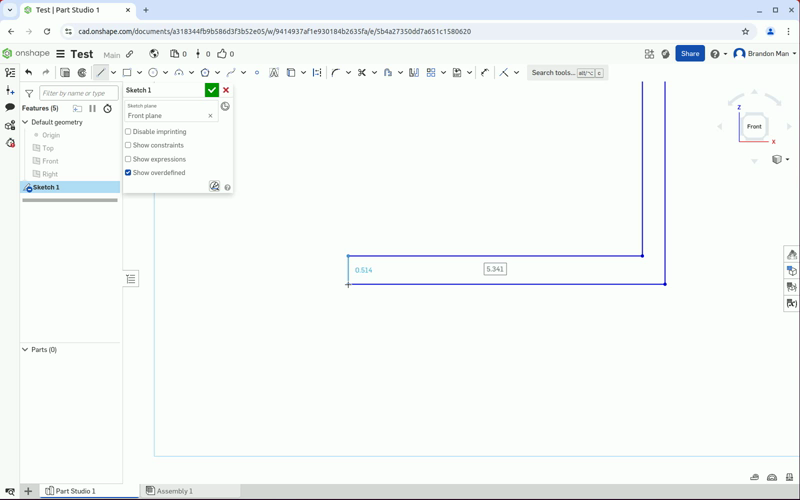
key_up(shift)
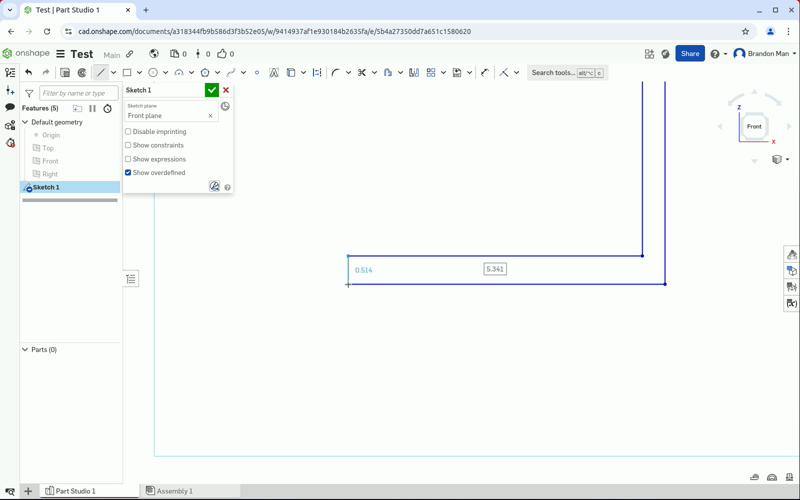
click(348, 284)
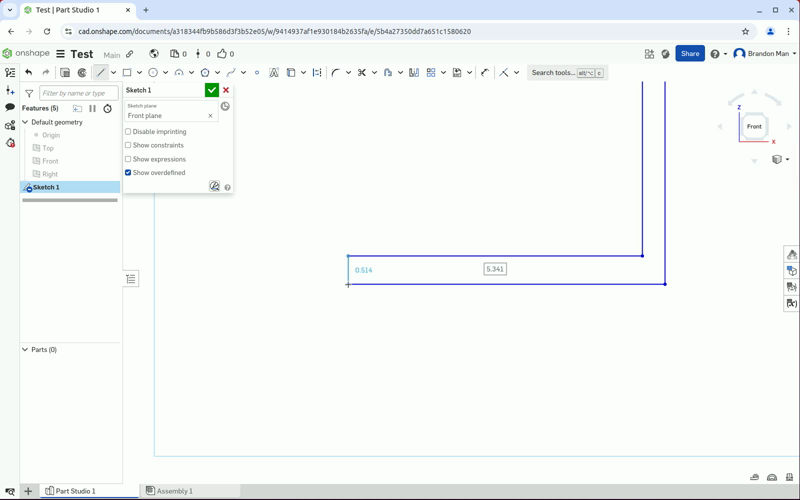
scroll(-6)
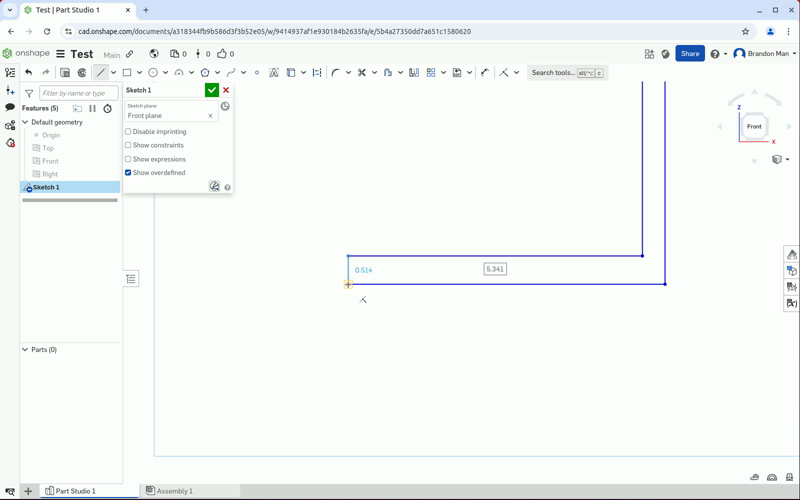
scroll(-6)
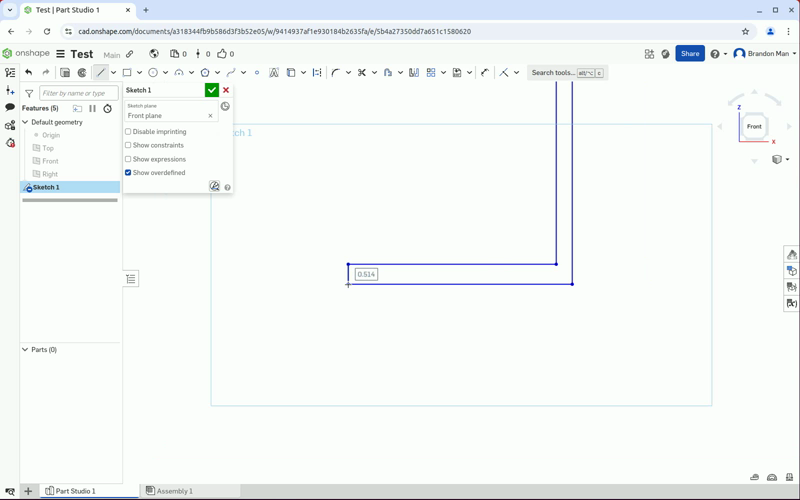
scroll(-6)
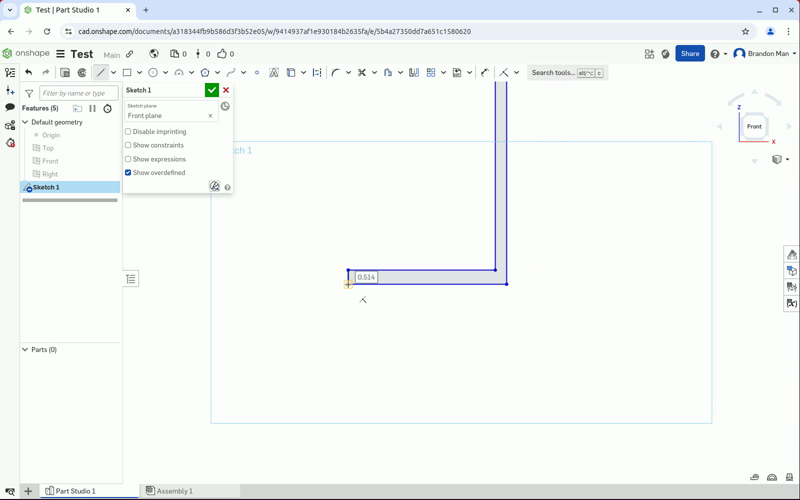
scroll(-6)
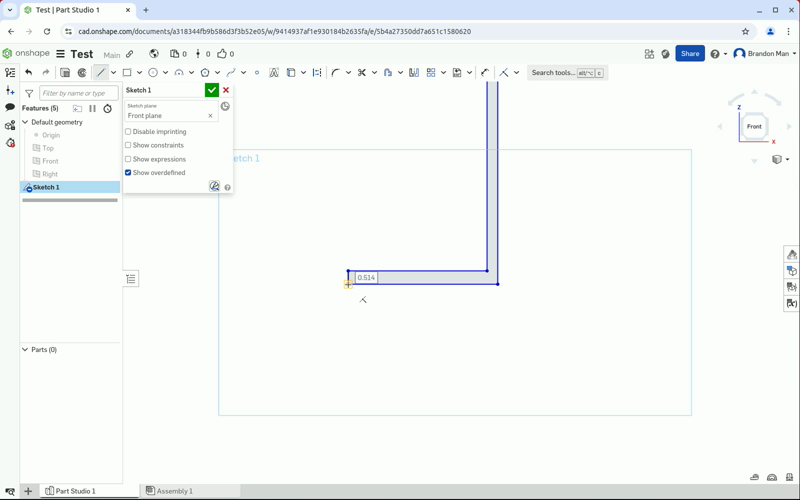
scroll(-6)
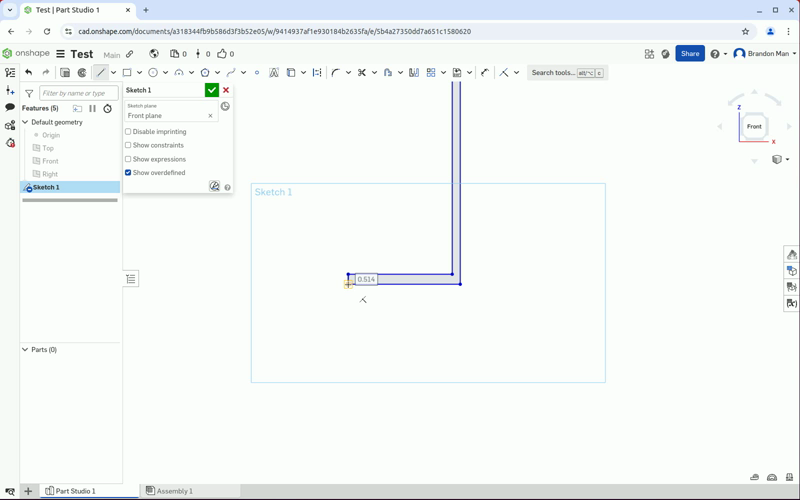
scroll(-6)
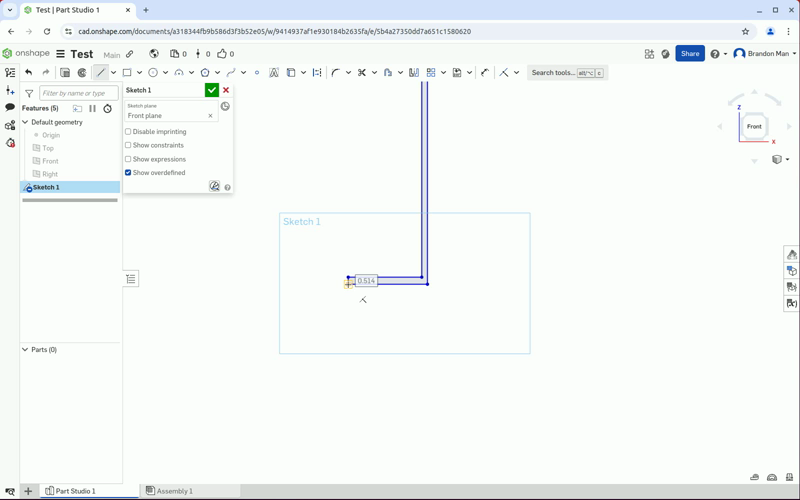
scroll(-6)
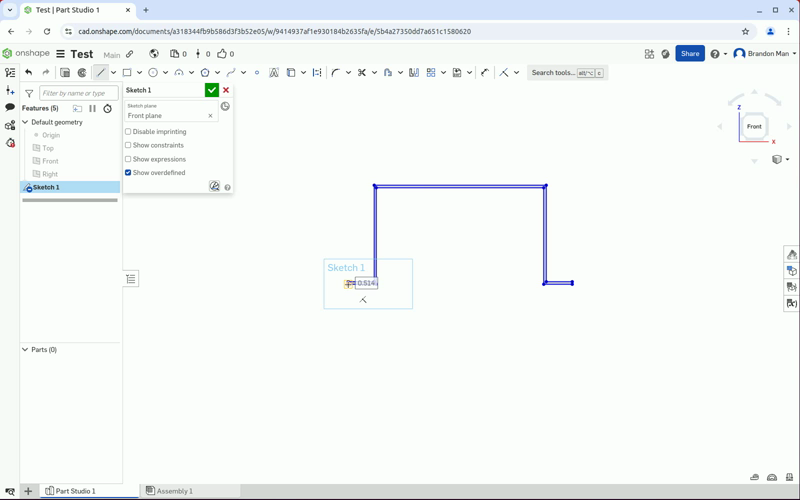
key(esc)
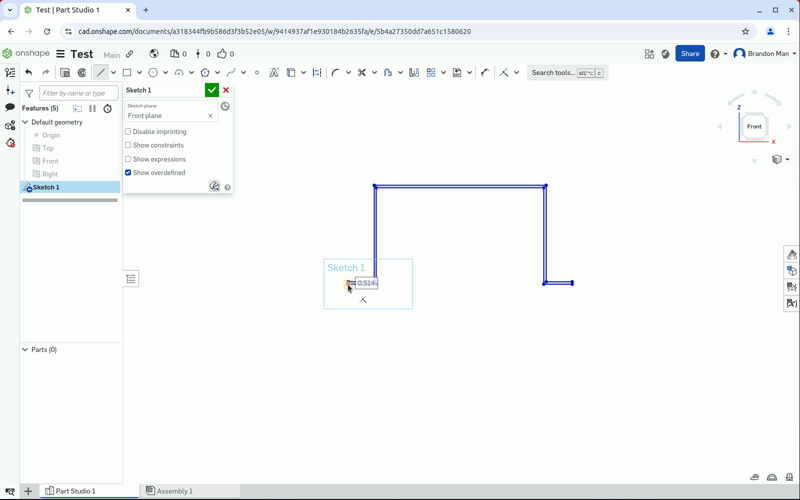
mouse_move(570, 283)
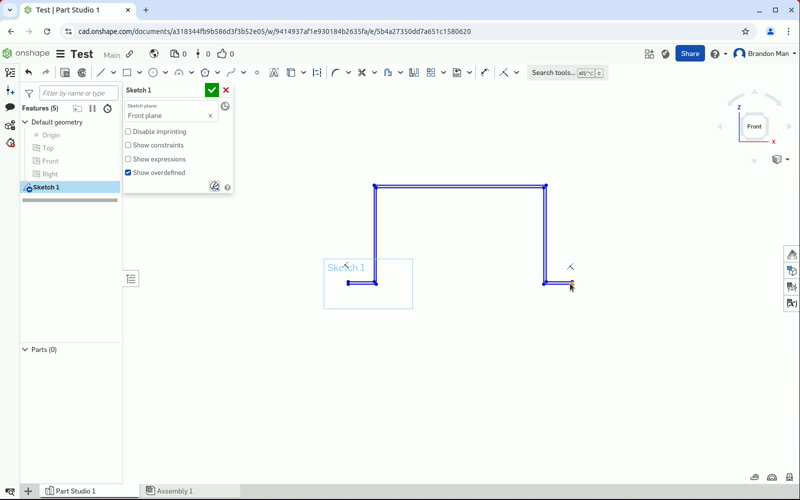
scroll(6)
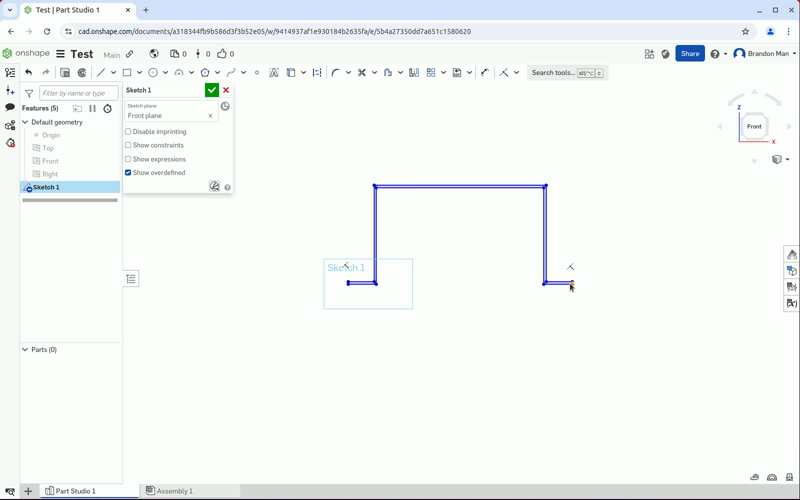
scroll(6)
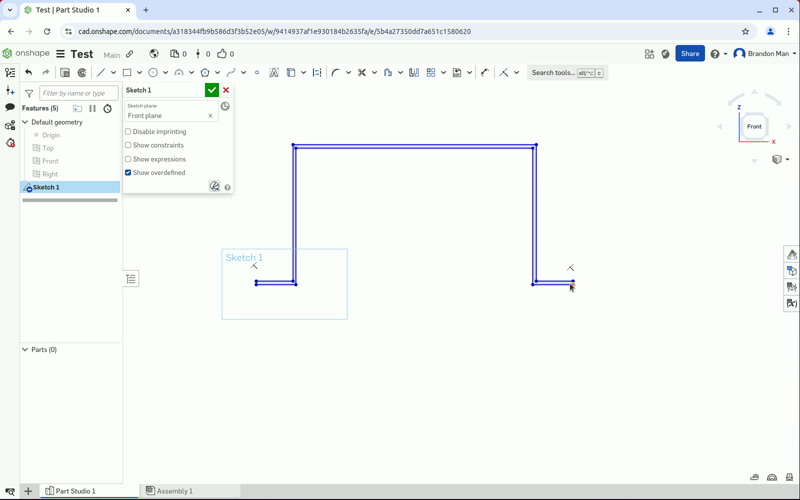
scroll(6)
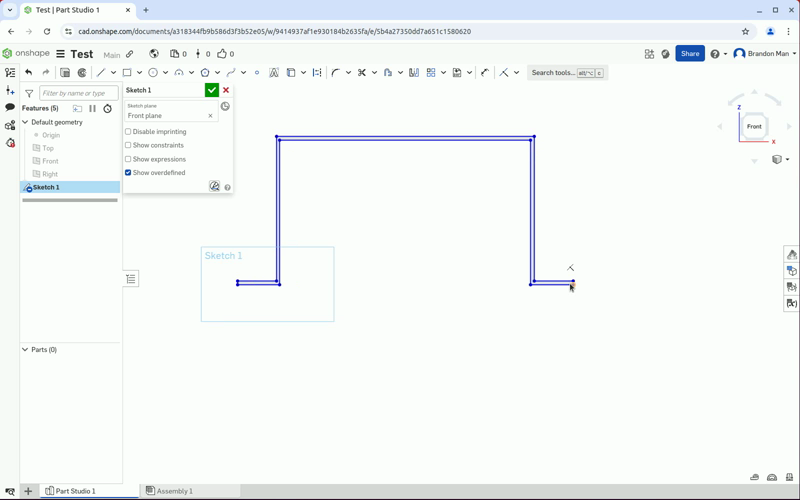
scroll(6)
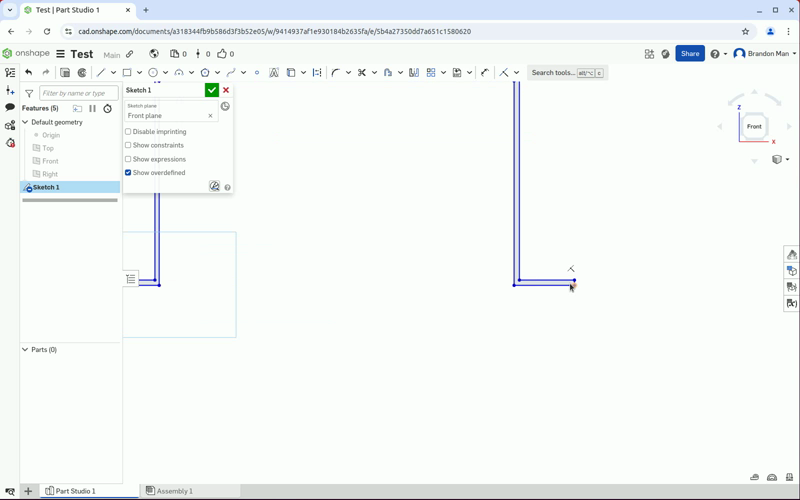
scroll(6)
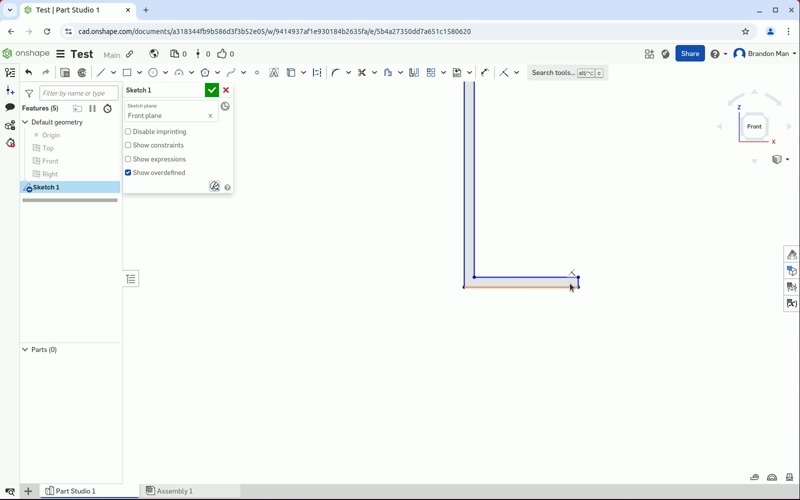
scroll(6)
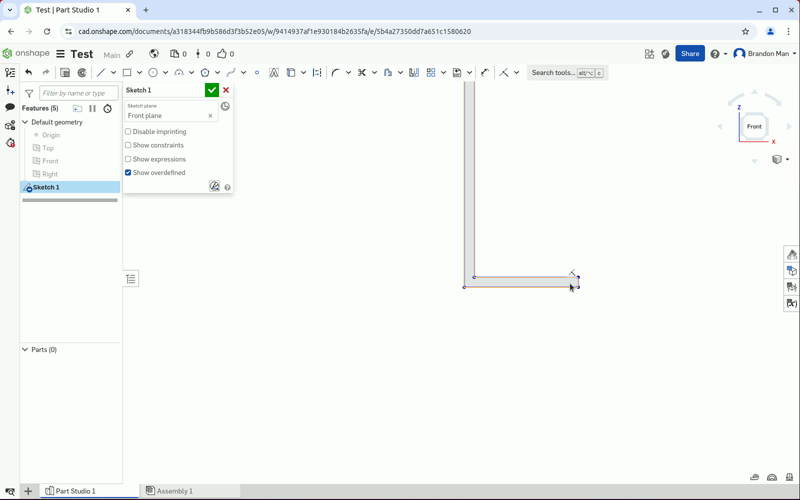
scroll(6)
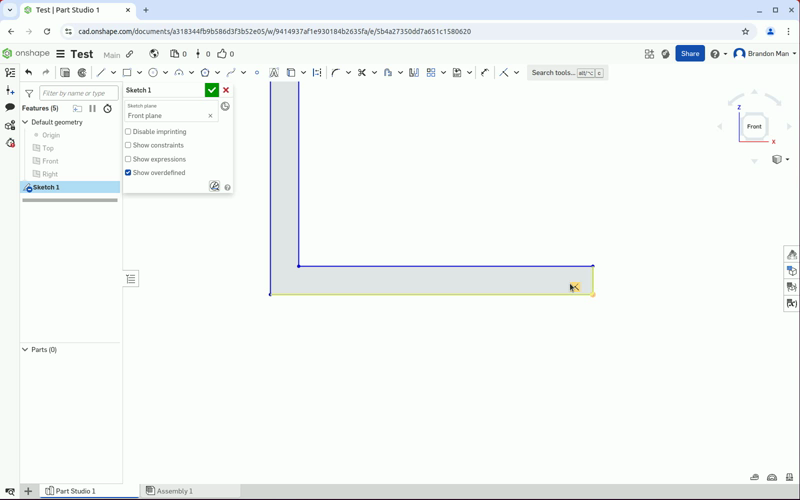
click(570, 283)
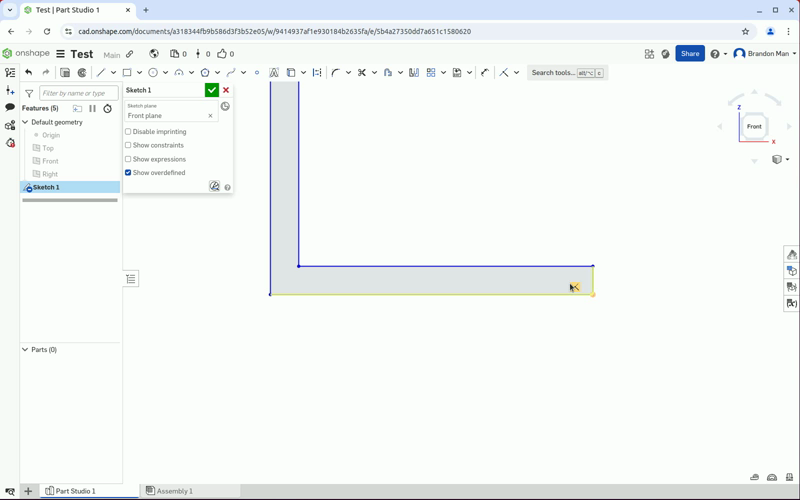
scroll(-6)
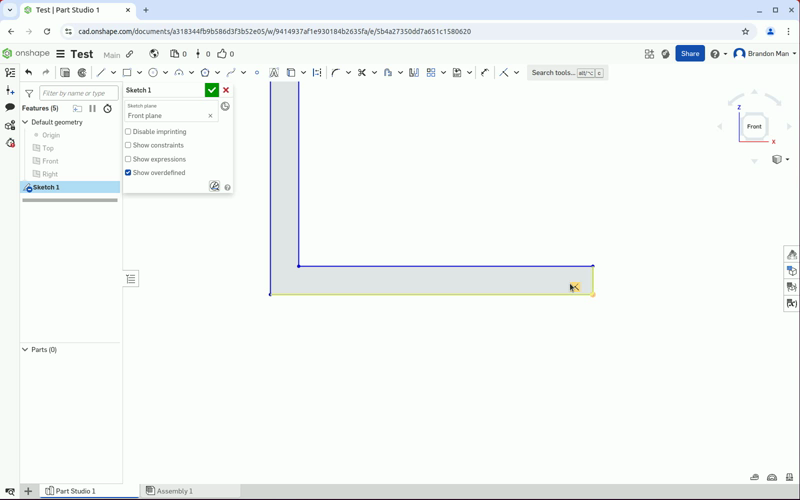
scroll(-6)
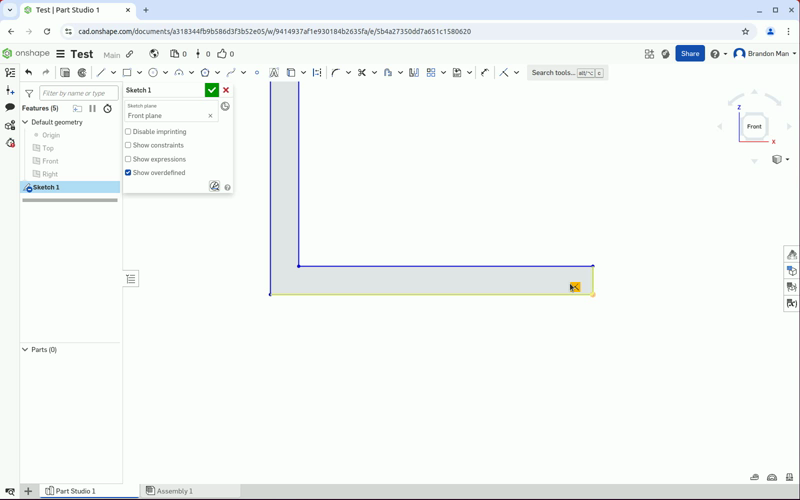
scroll(-6)
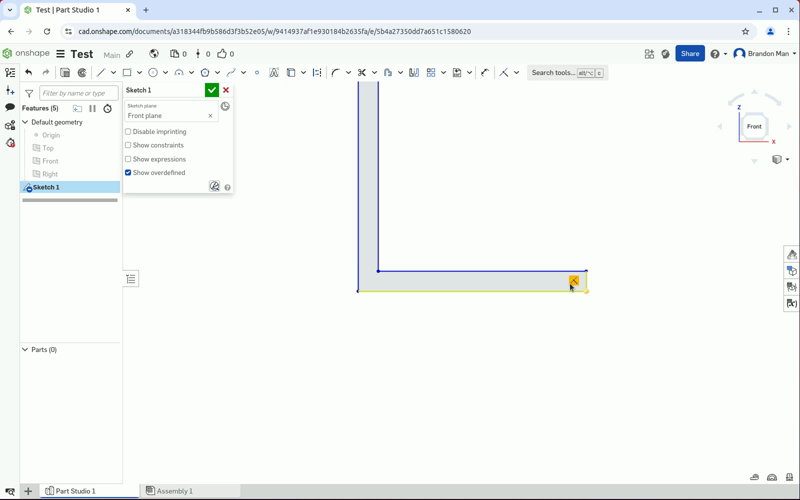
scroll(-6)
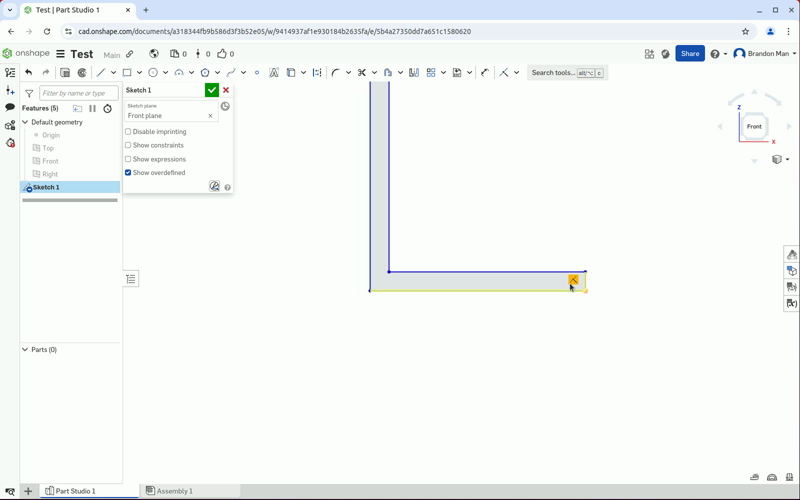
scroll(-6)
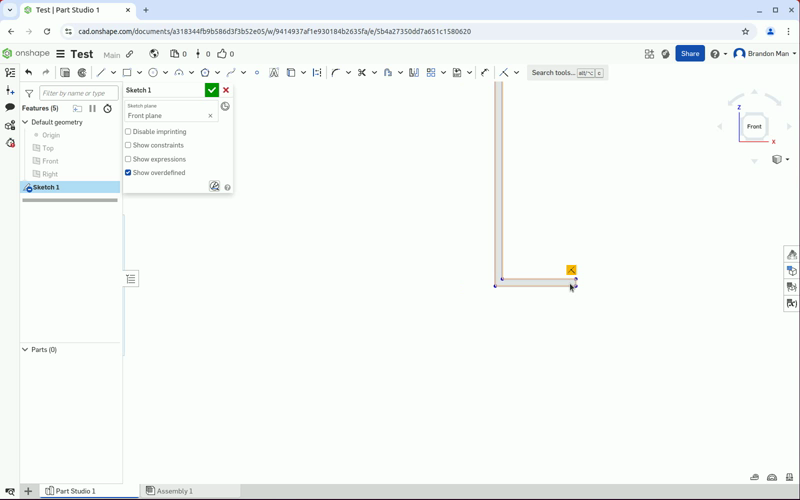
scroll(-6)
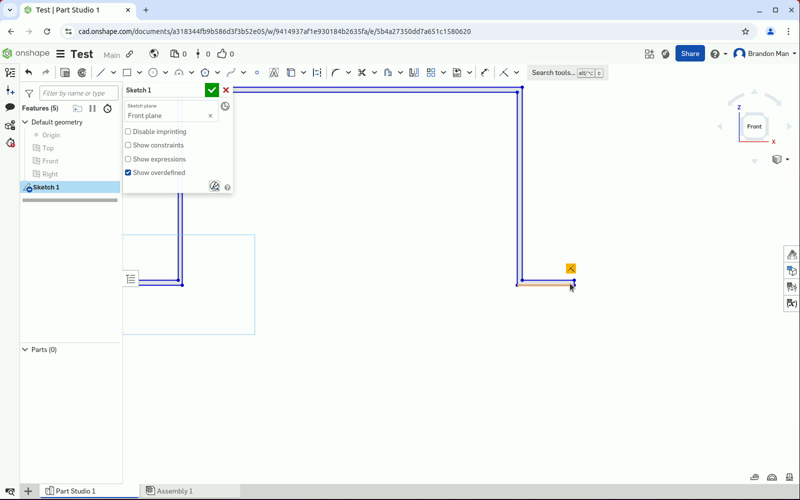
scroll(-6)
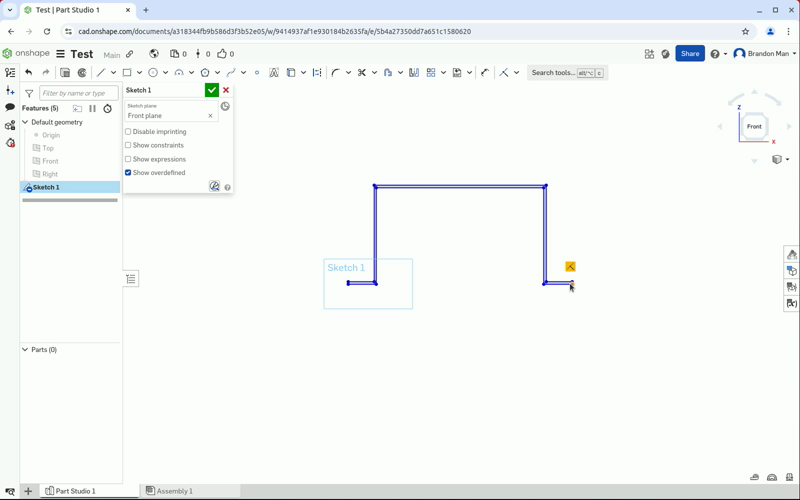
mouse_move(73, 352)
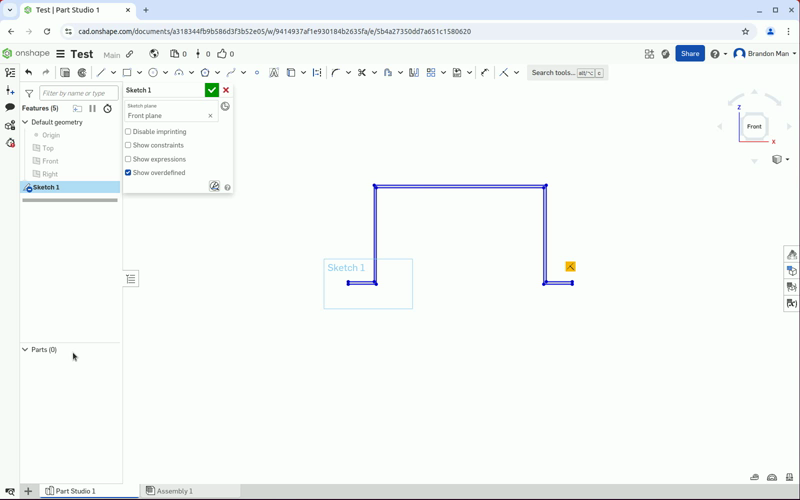
key(shift+y)
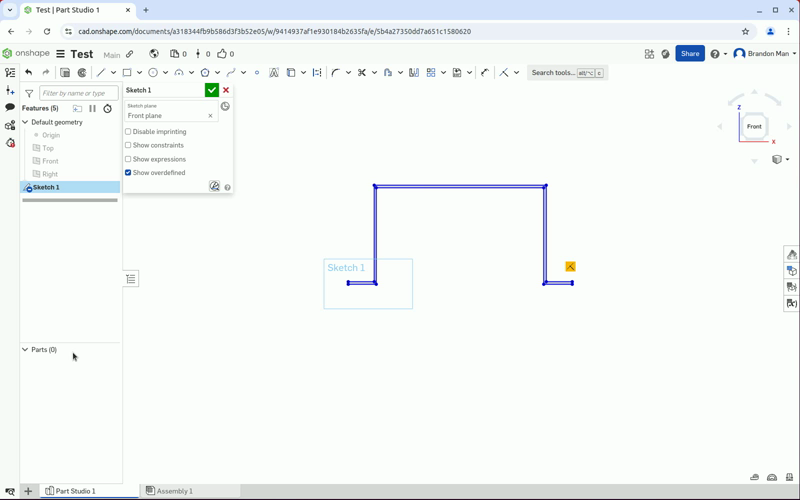
key(shift+e)
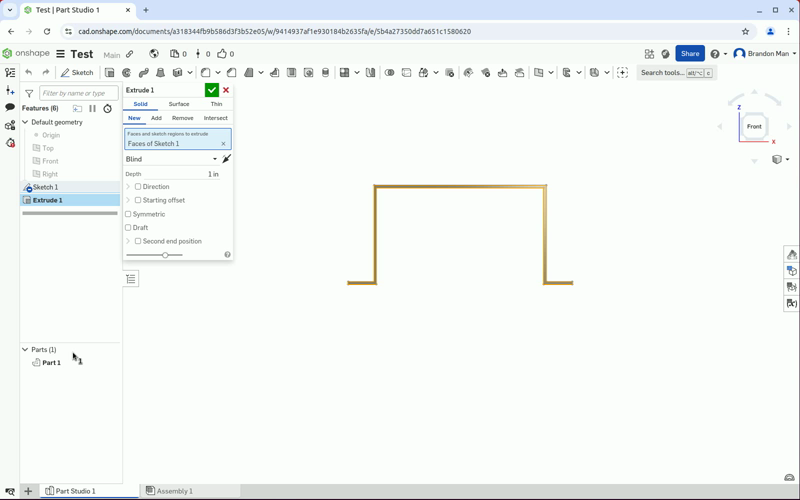
mouse_move(143, 106)
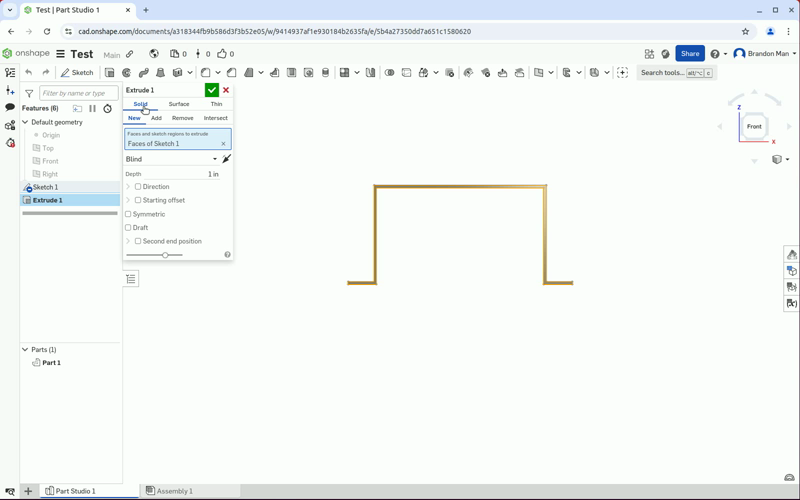
click(143, 106)
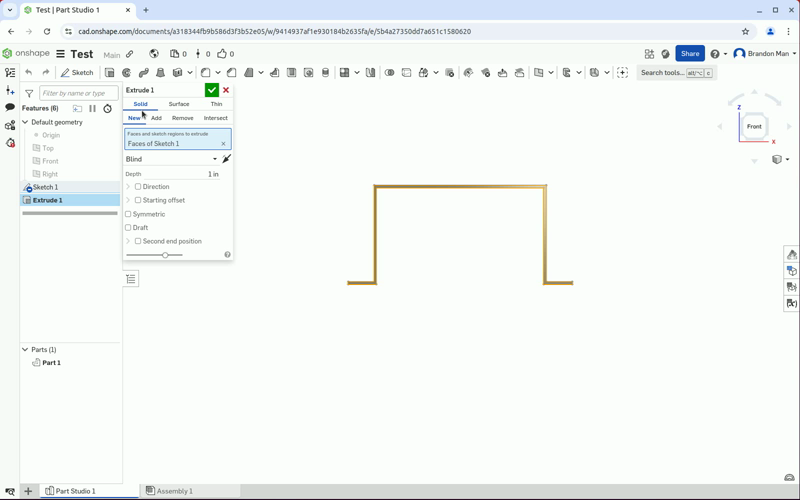
mouse_move(137, 120)
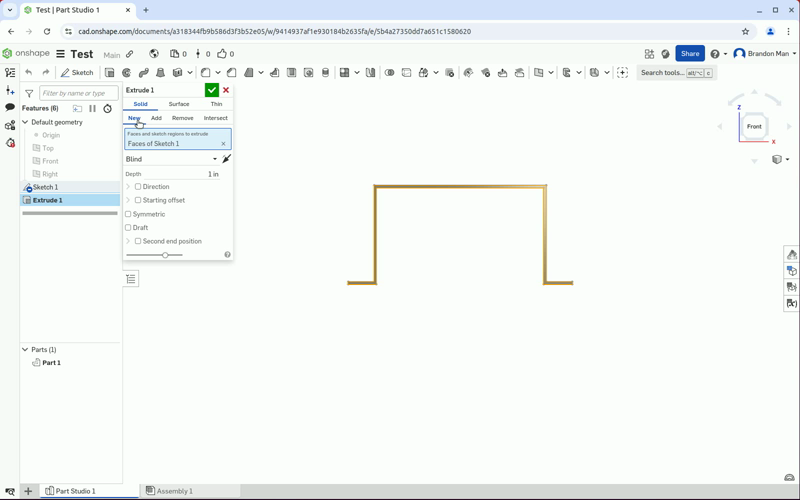
click(137, 120)
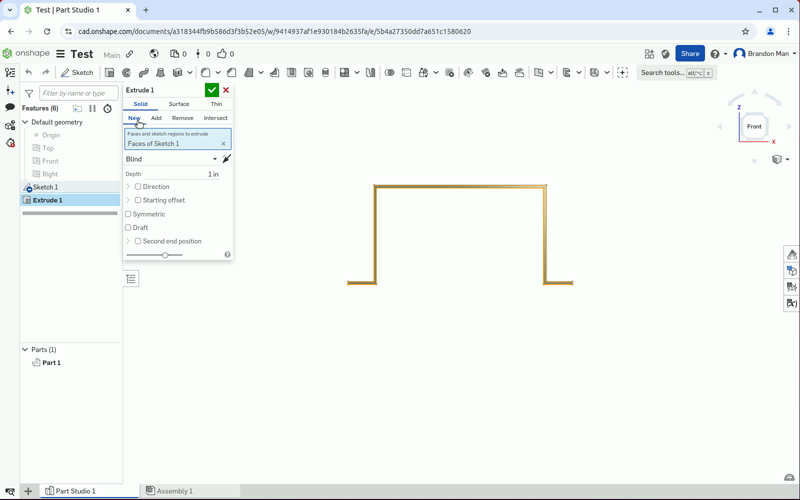
key(tab, 4)
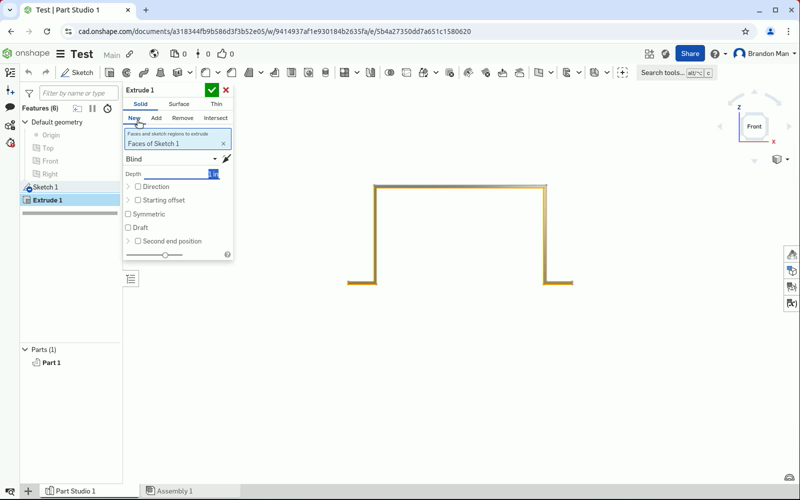
text(7.703)
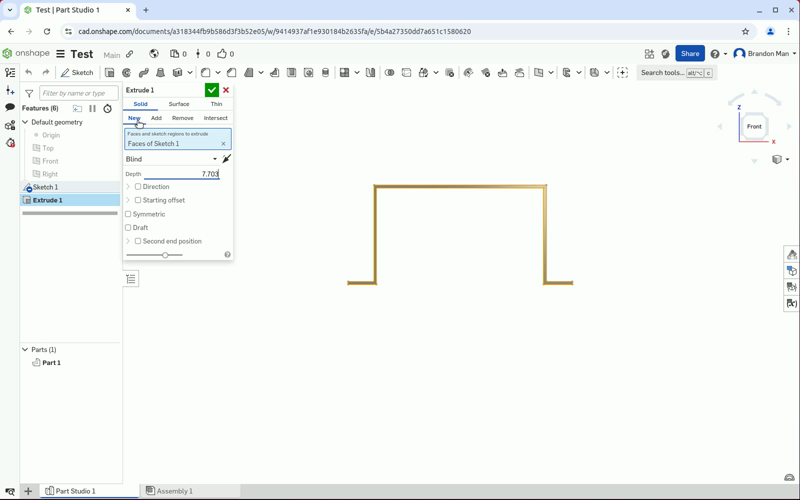
key(enter)
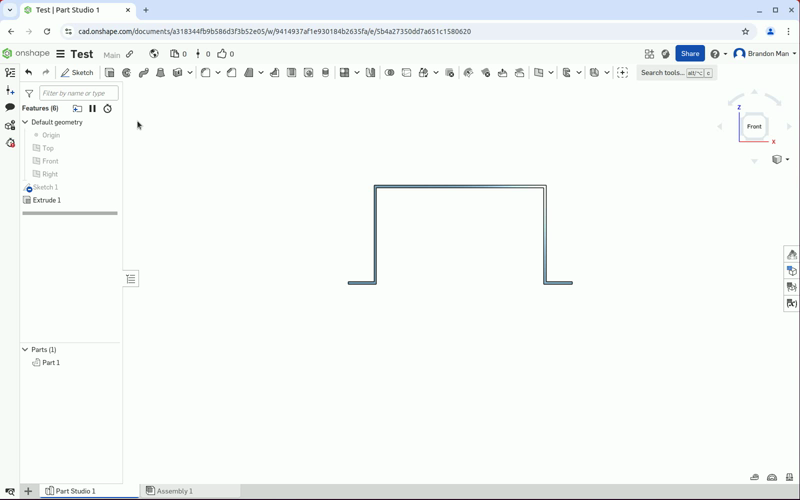
key(shift+h)
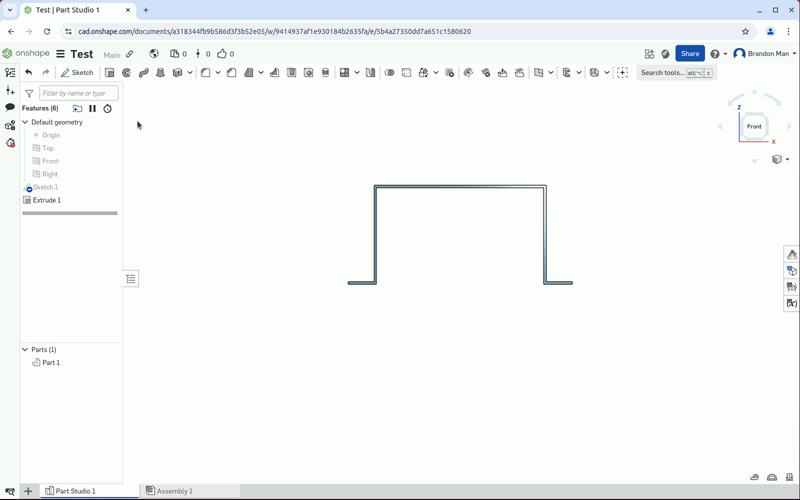
key(shift+h)
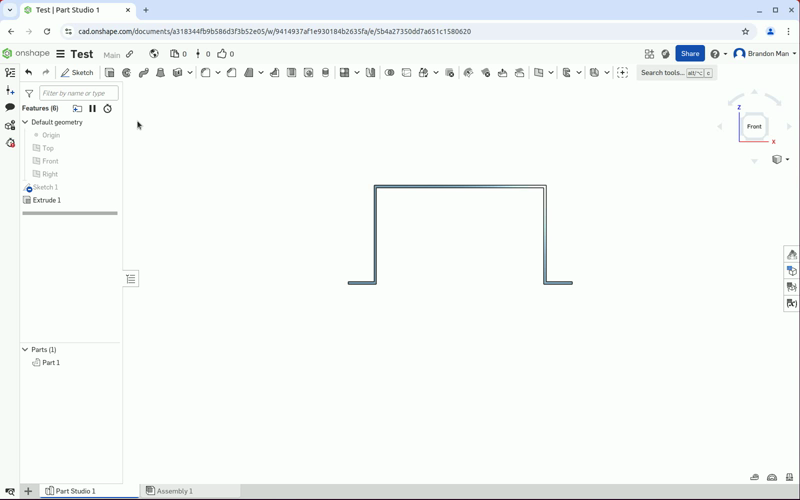
mouse_move(73, 189)
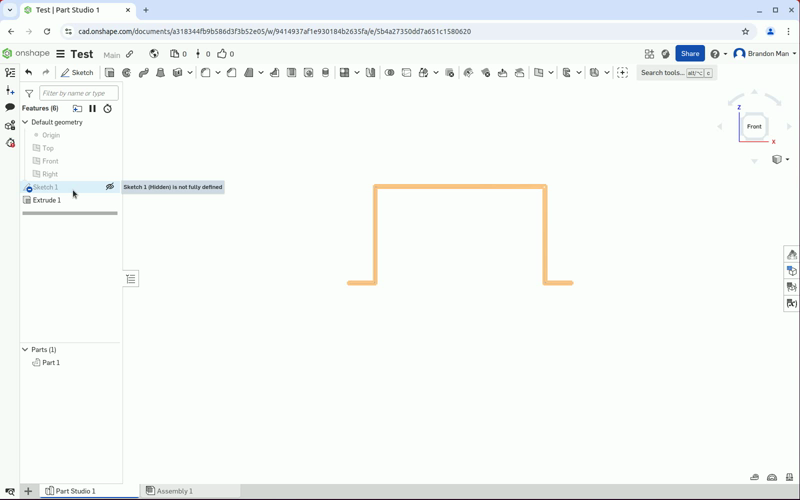
click(73, 189)
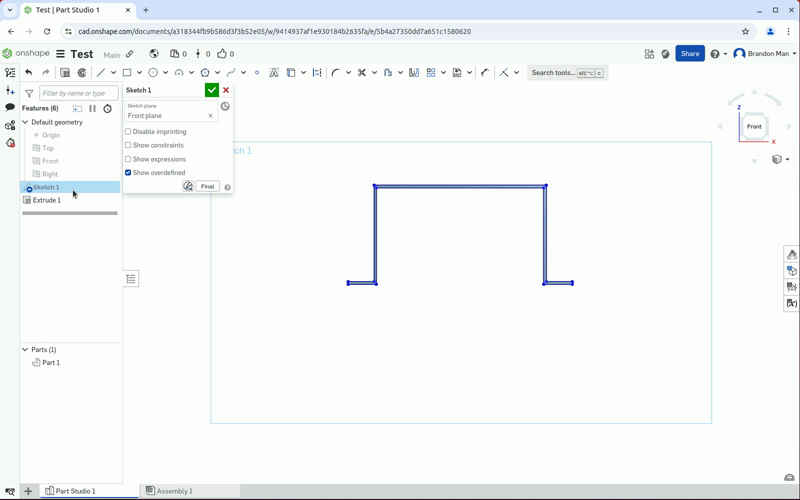
mouse_move(229, 92)
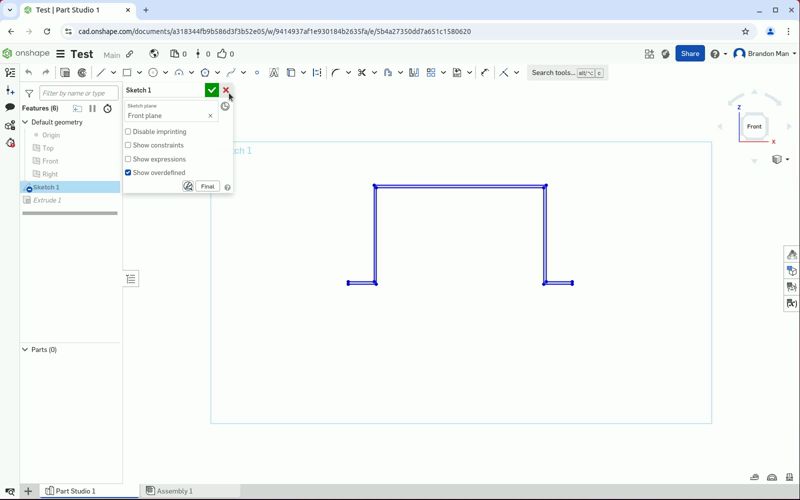
click(229, 92)
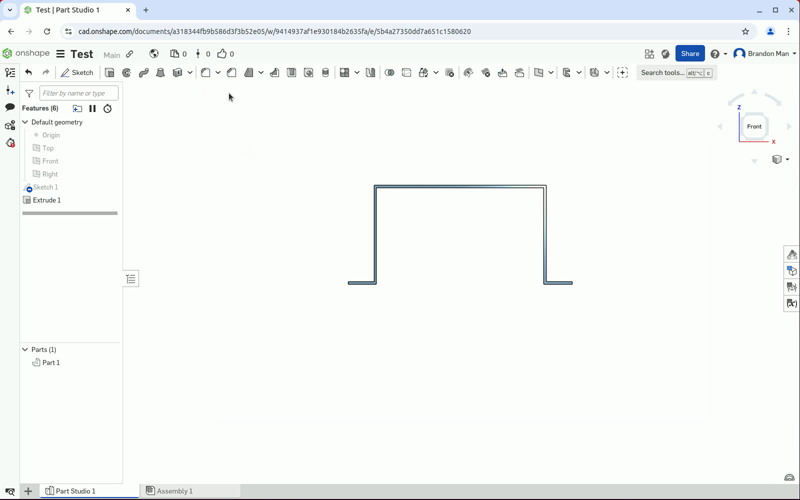
mouse_move(73, 352)
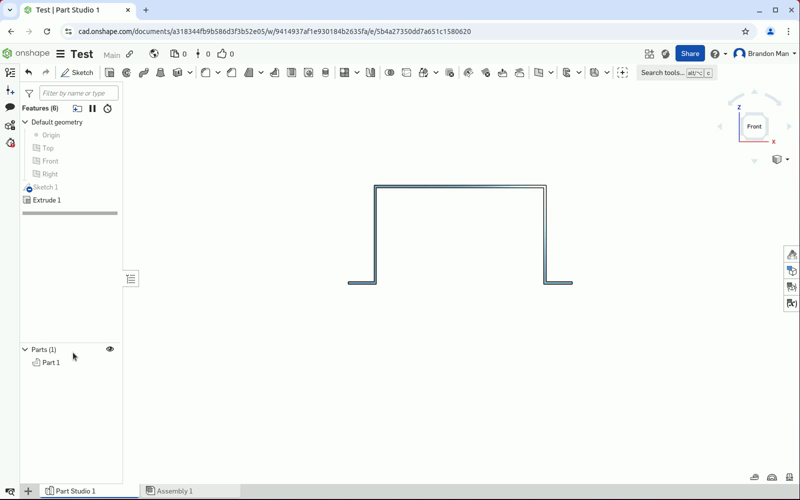
key(y)
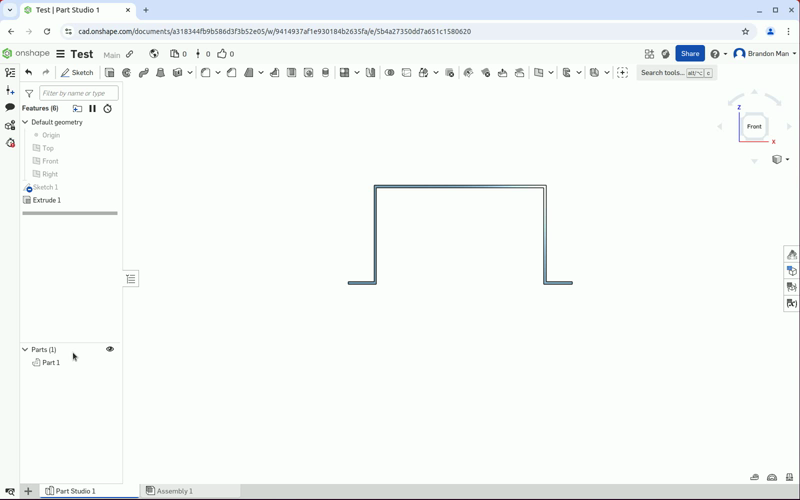
key(shift+p)
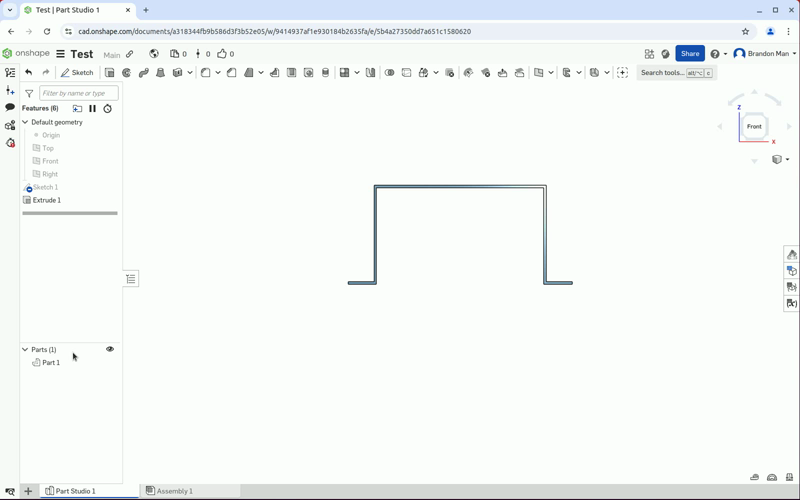
key(space)
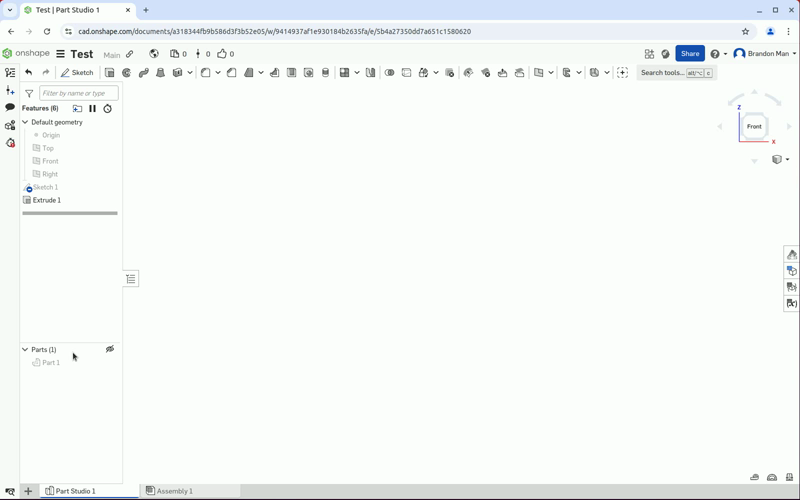
key_down(shift)
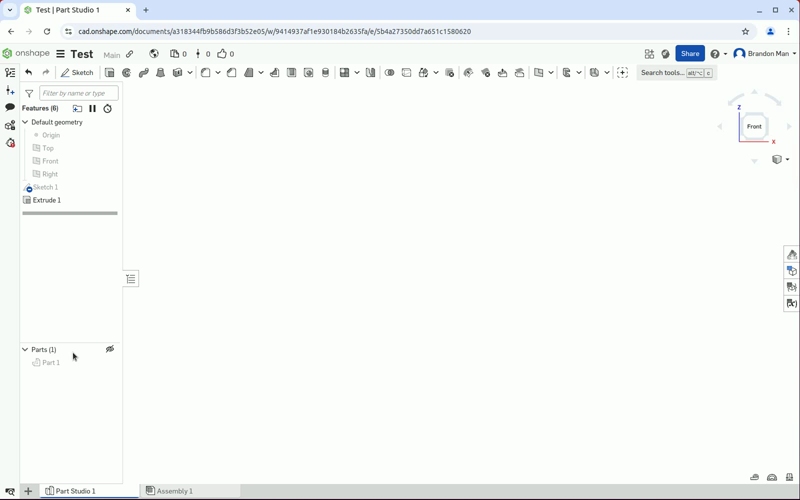
key(down)
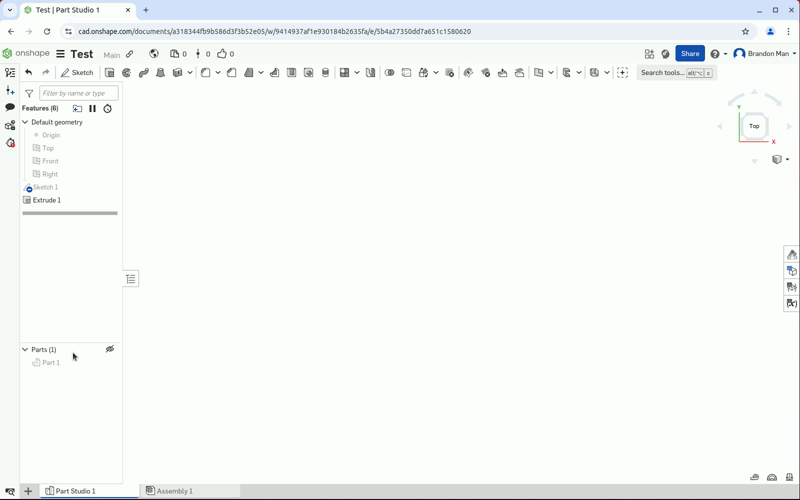
key_up(shift)
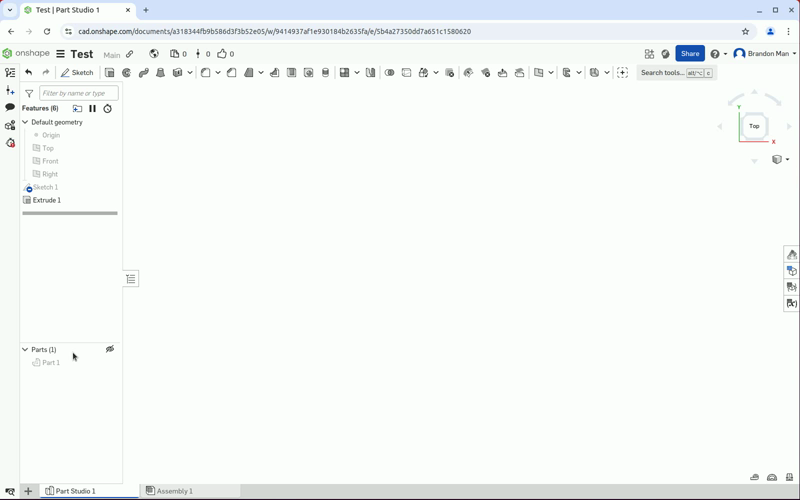
mouse_move(73, 352)
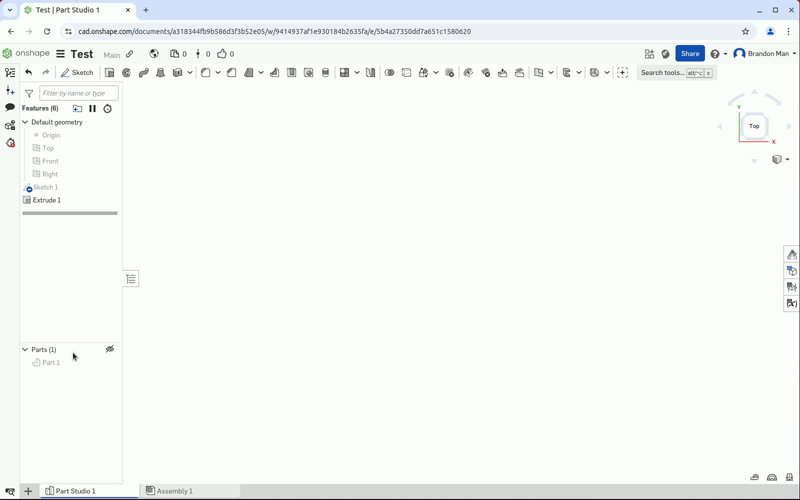
key(shift+y)
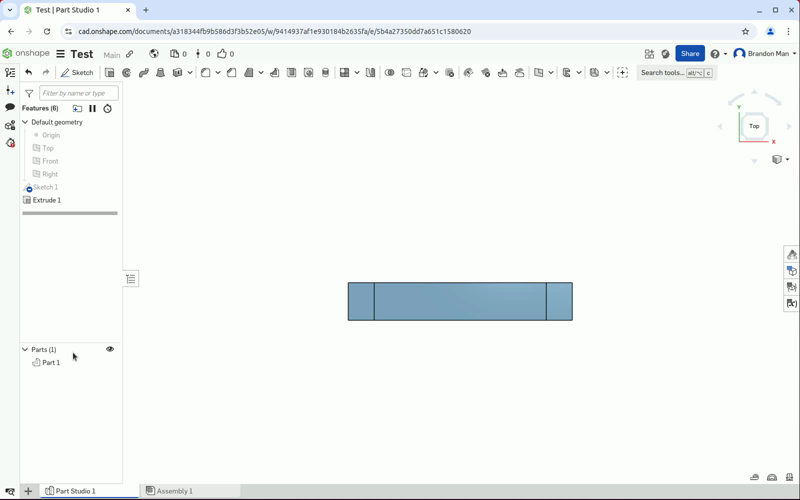
mouse_move(541, 75)
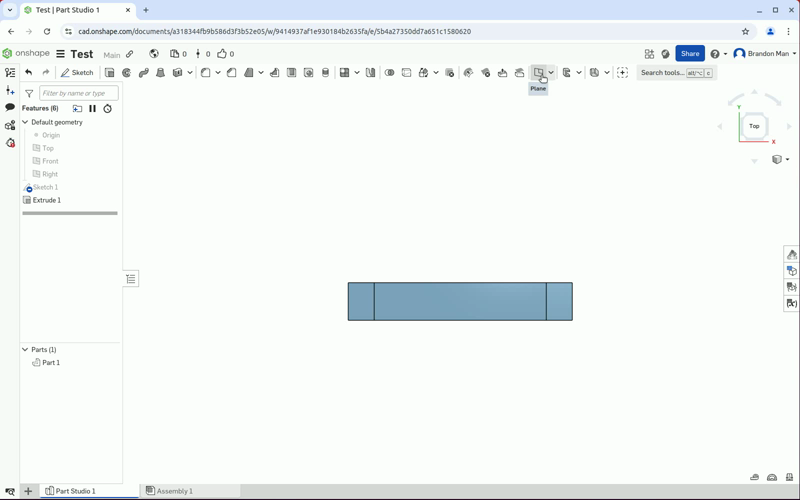
click(541, 75)
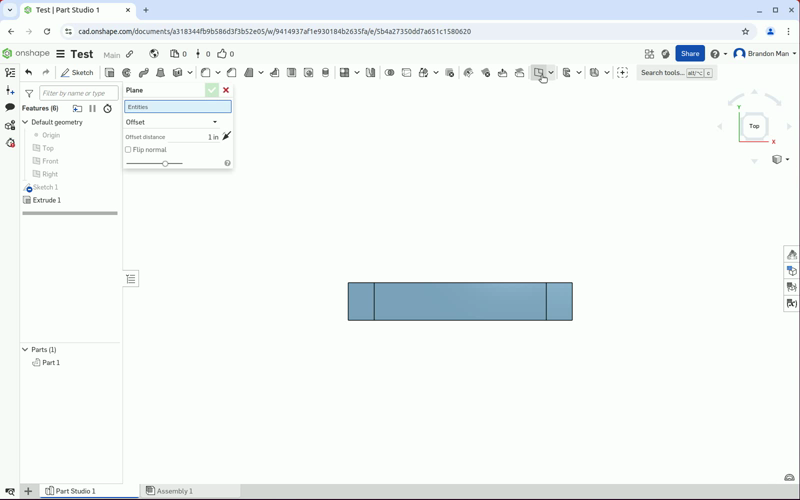
mouse_move(73, 150)
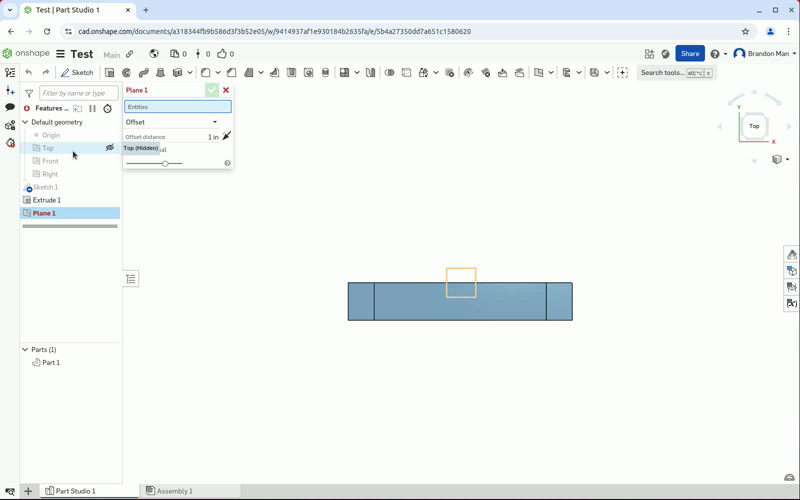
click(73, 150)
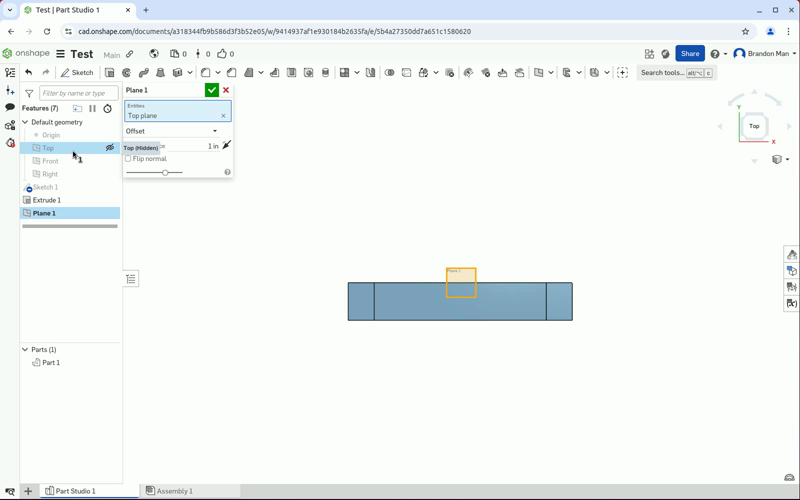
key(tab, 2)
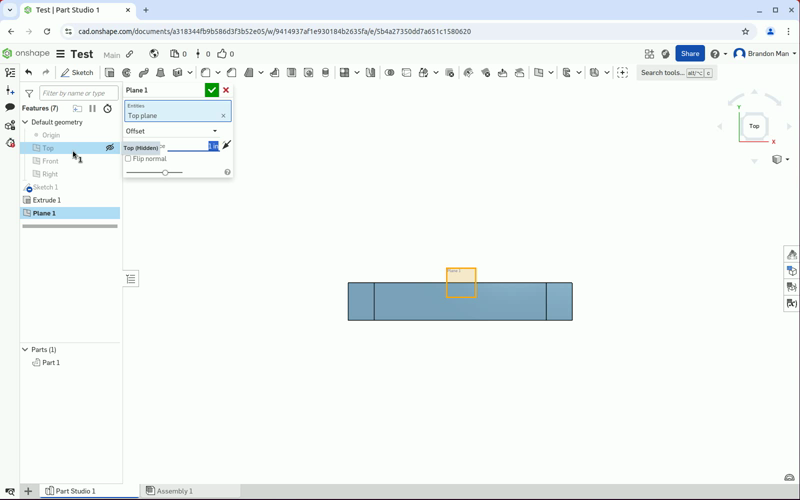
text(0.246)
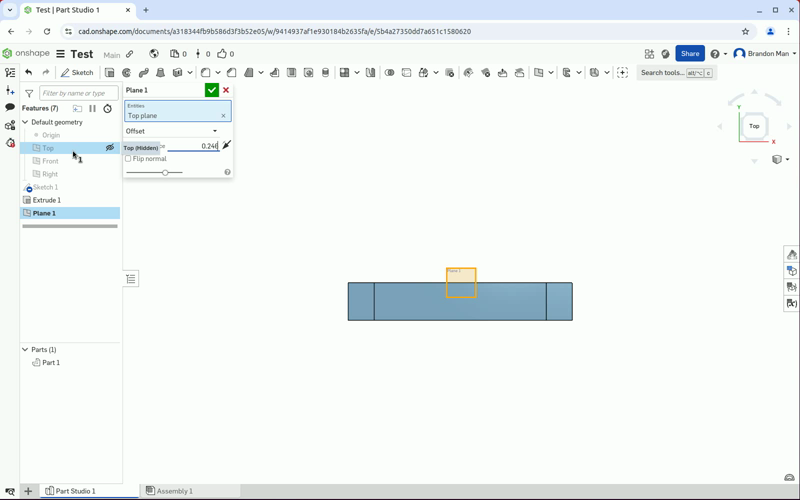
key(enter, 2)
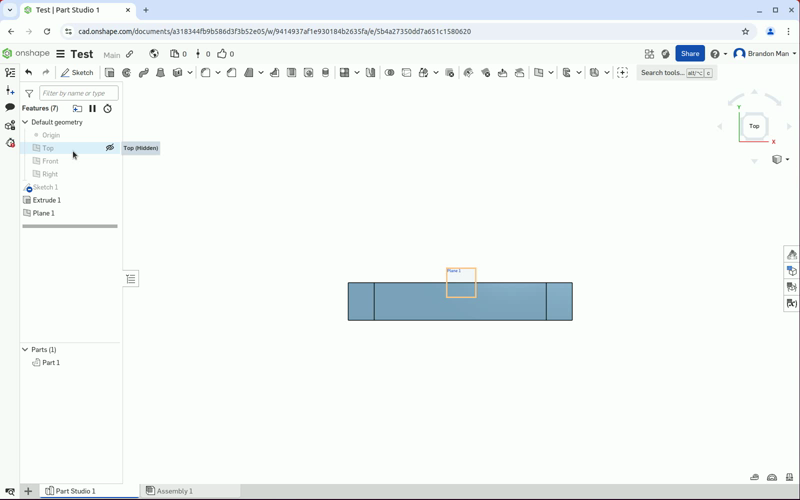
key(shift+s)
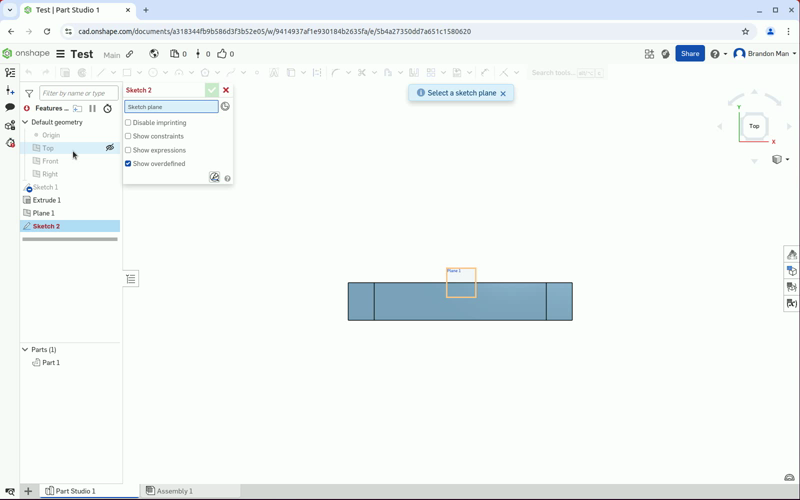
mouse_move(73, 215)
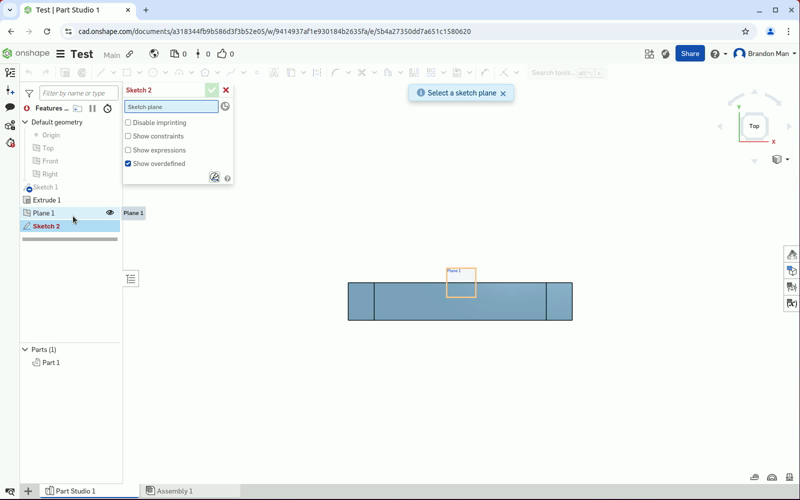
click(73, 215)
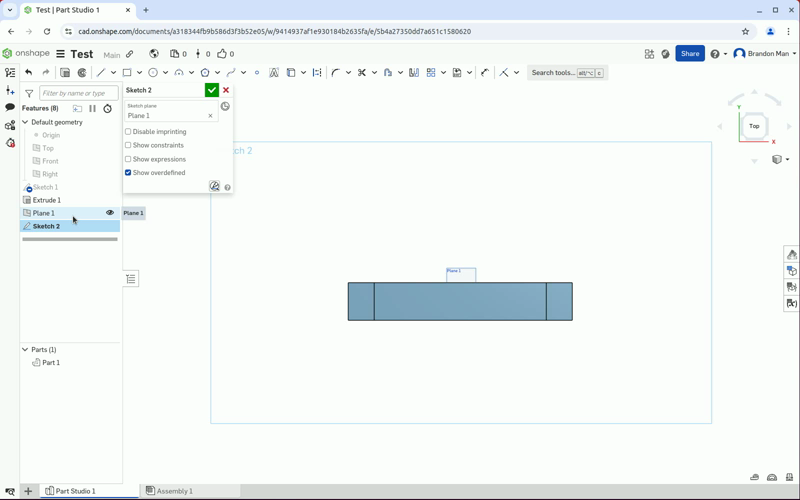
mouse_move(73, 352)
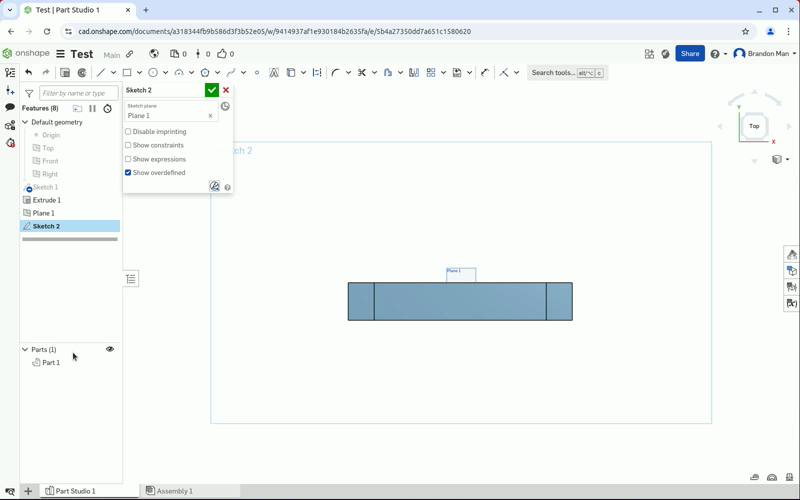
key(y)
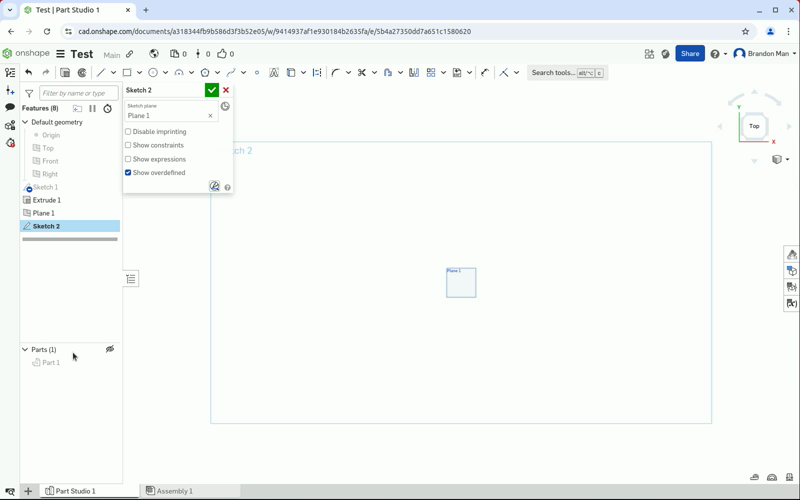
key(c)
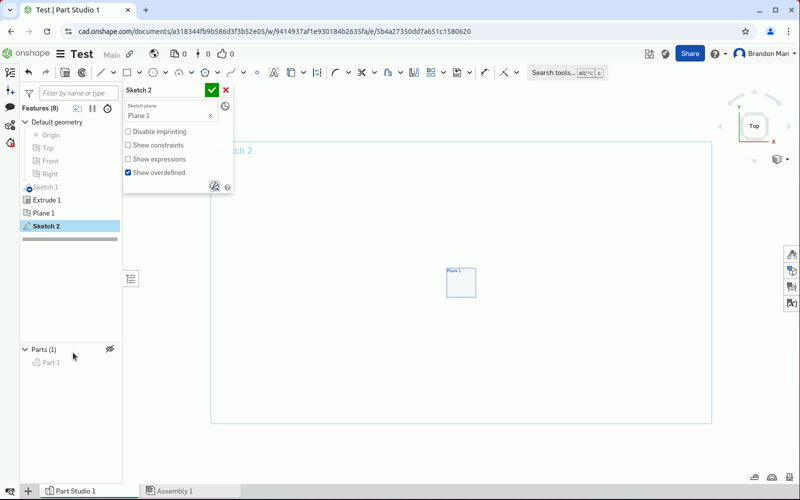
key_down(shift)
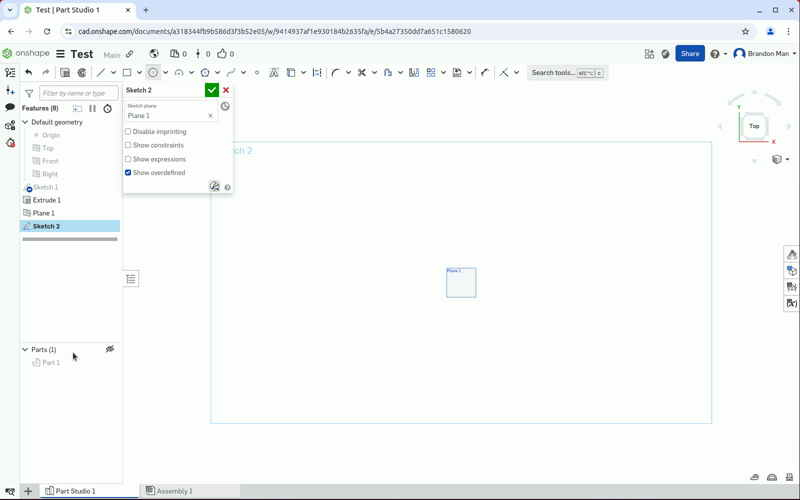
mouse_move(361, 301)
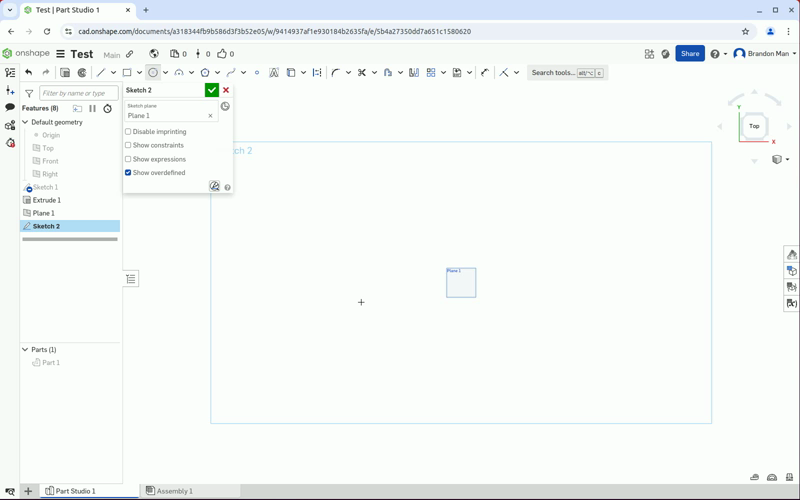
click(361, 301)
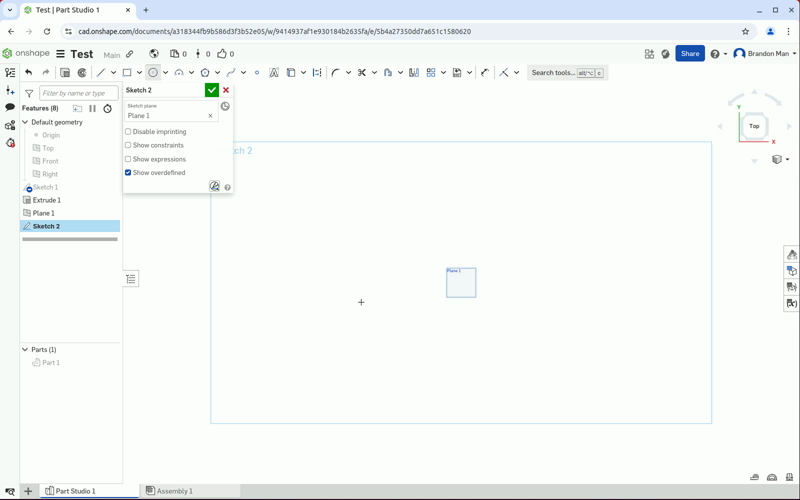
key_up(shift)
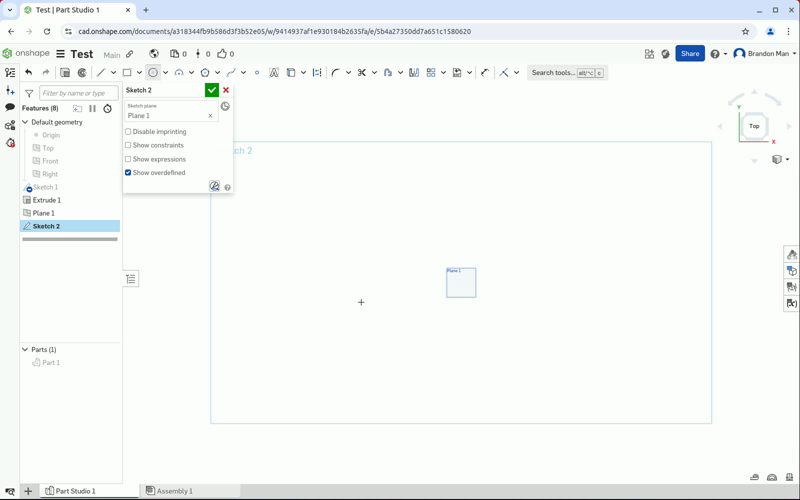
mouse_move(367, 301)
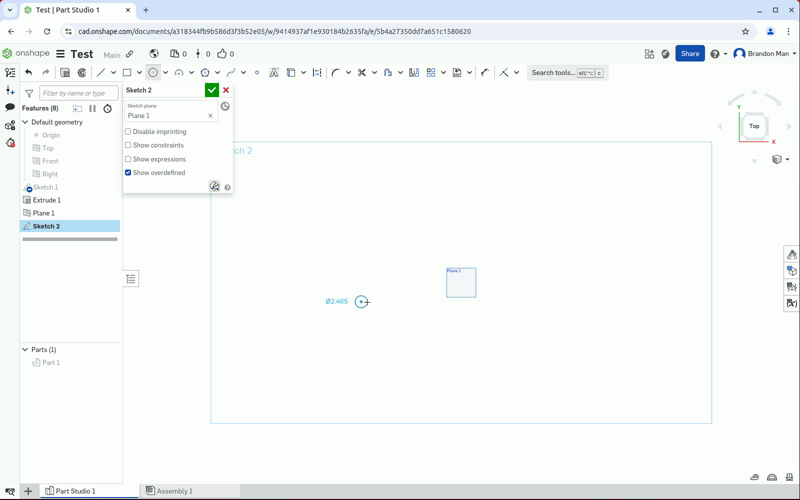
click(367, 301)
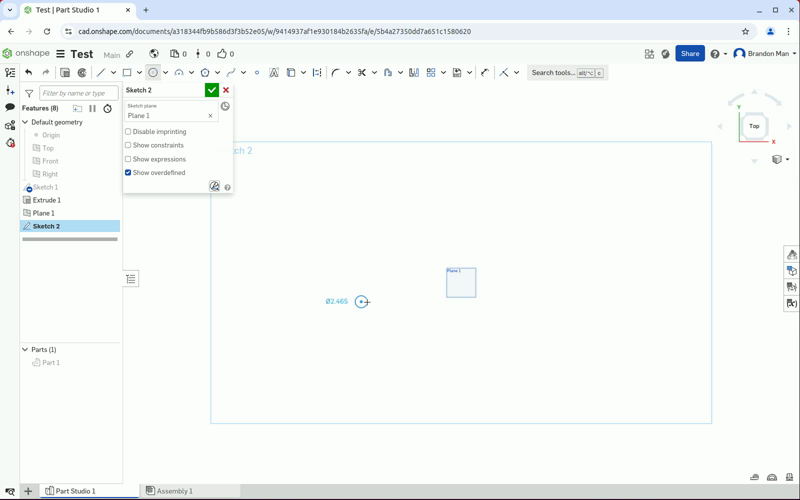
key(esc)
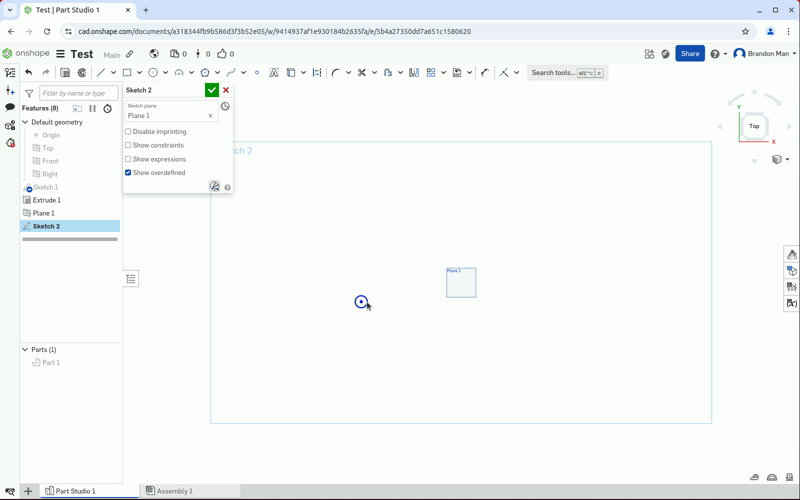
mouse_move(362, 296)
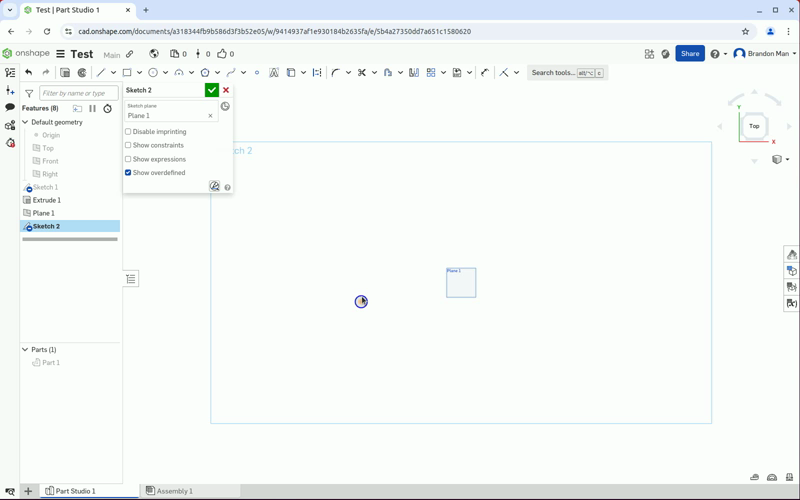
scroll(6)
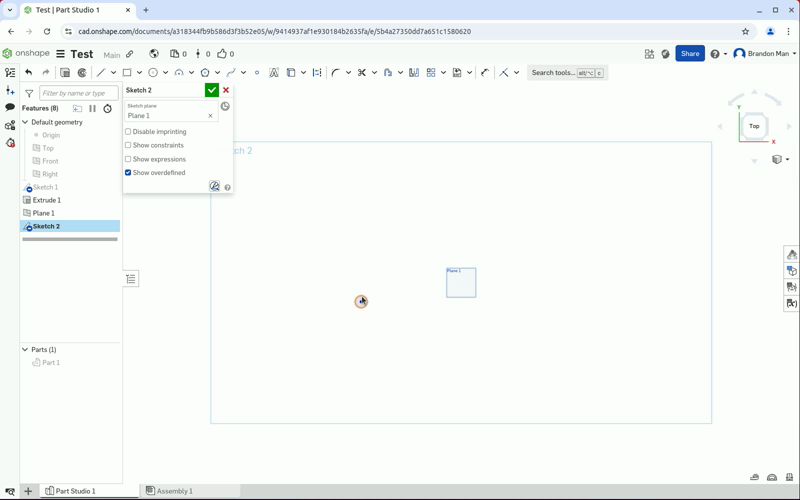
scroll(6)
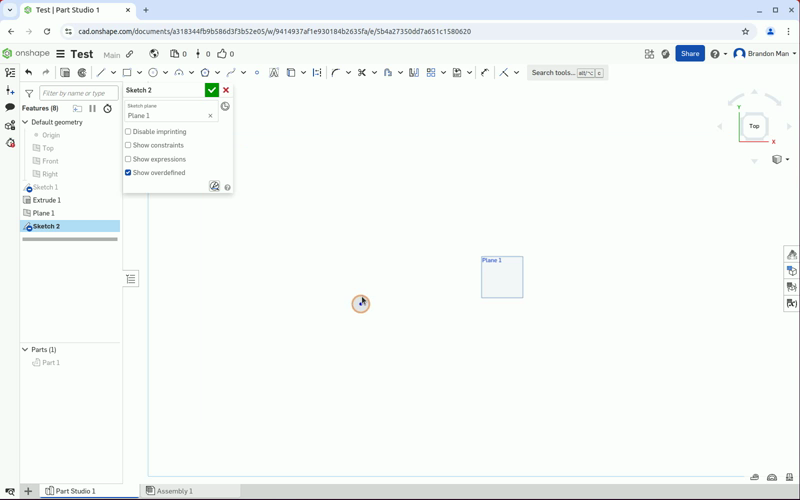
scroll(6)
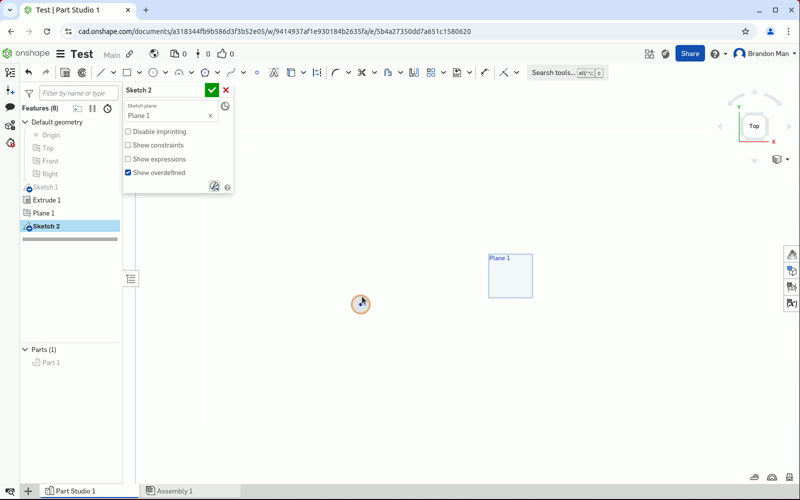
scroll(6)
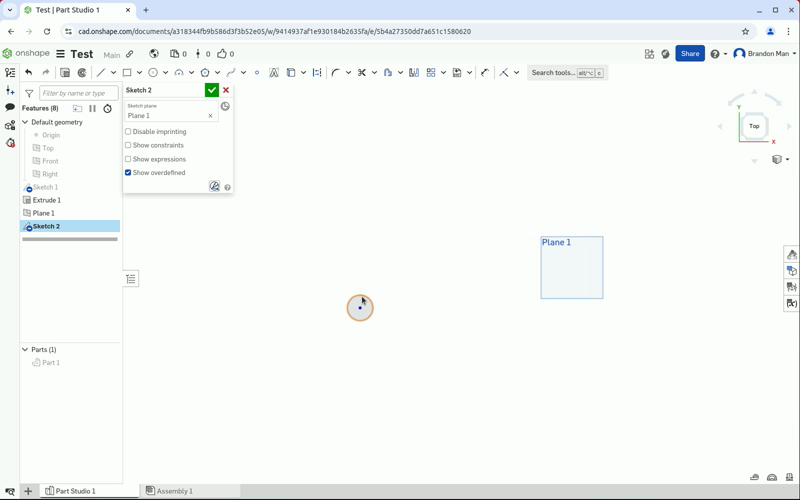
scroll(6)
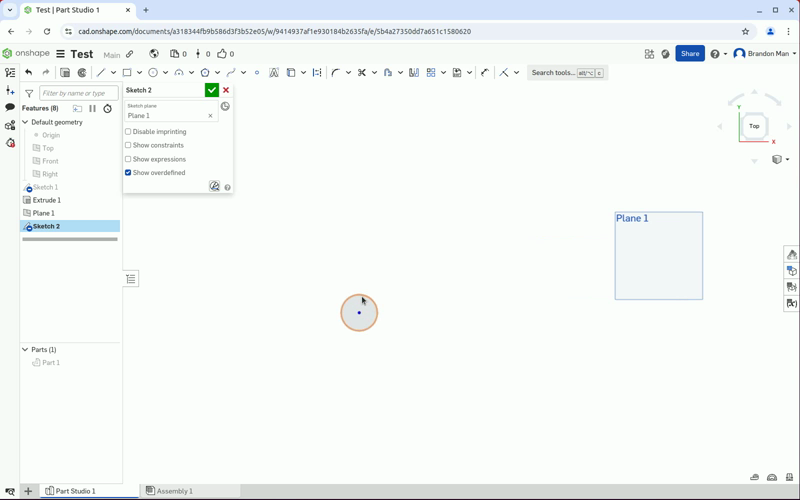
scroll(6)
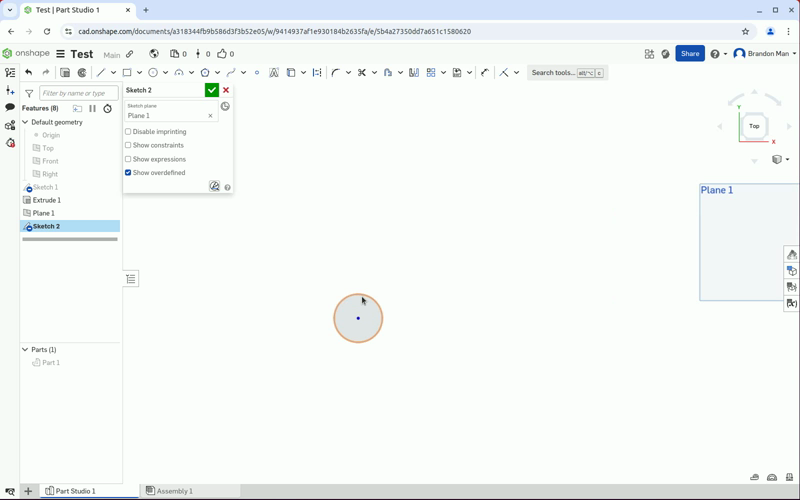
scroll(6)
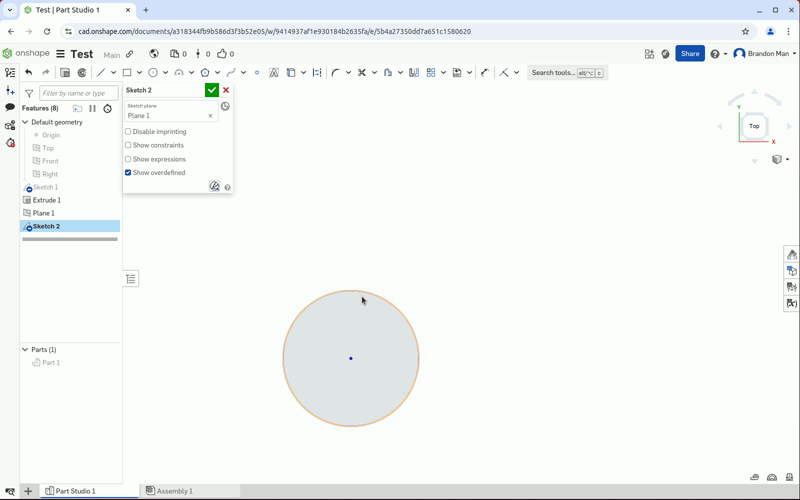
click(362, 296)
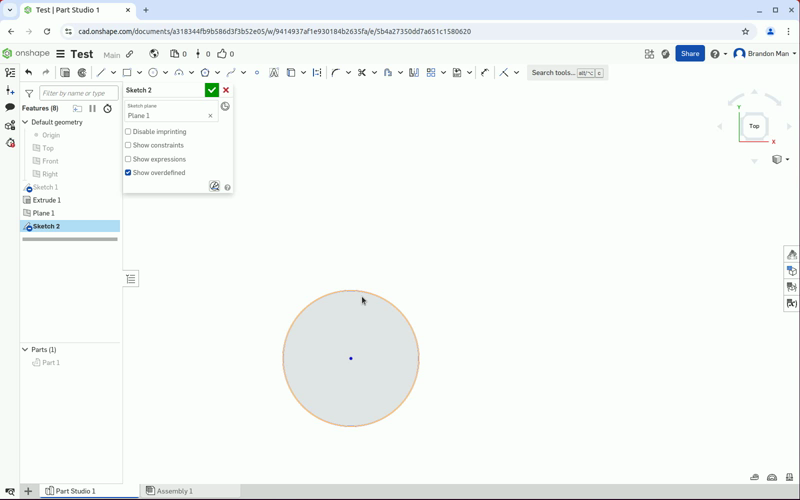
scroll(-6)
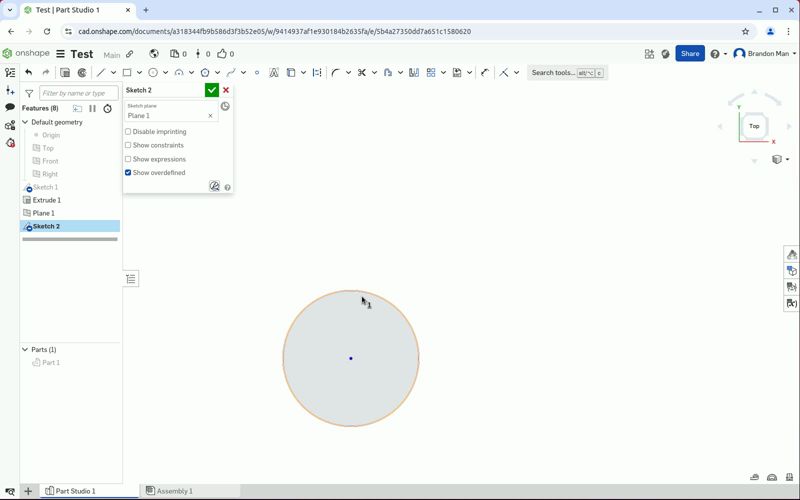
scroll(-6)
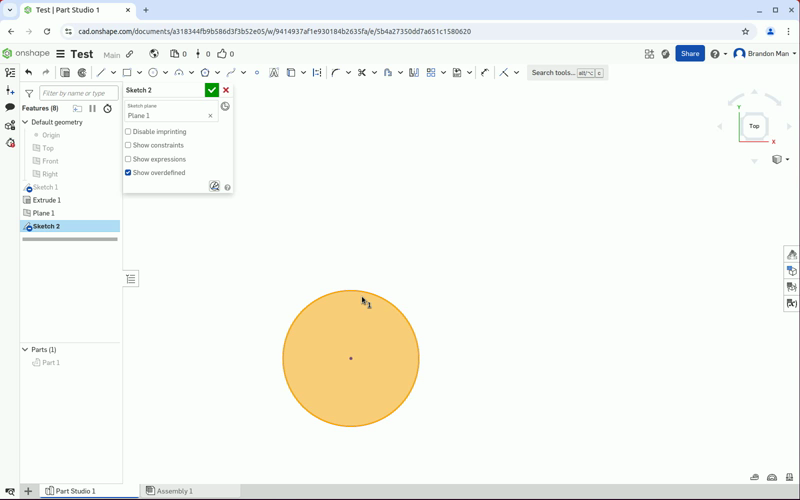
scroll(-6)
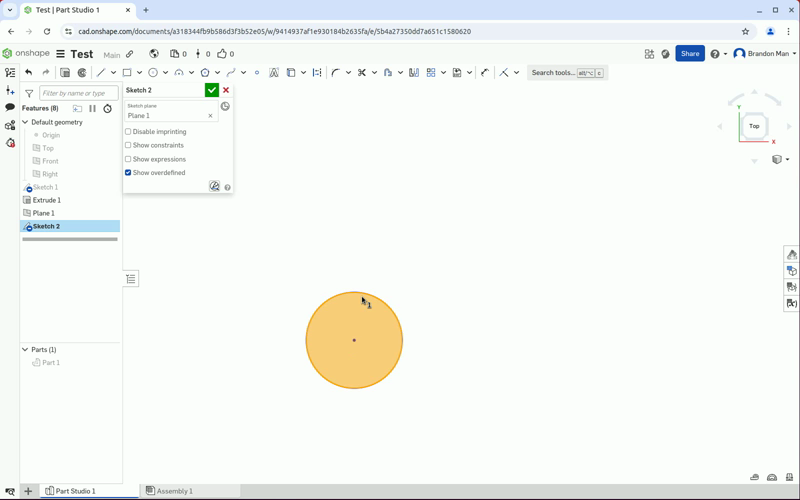
scroll(-6)
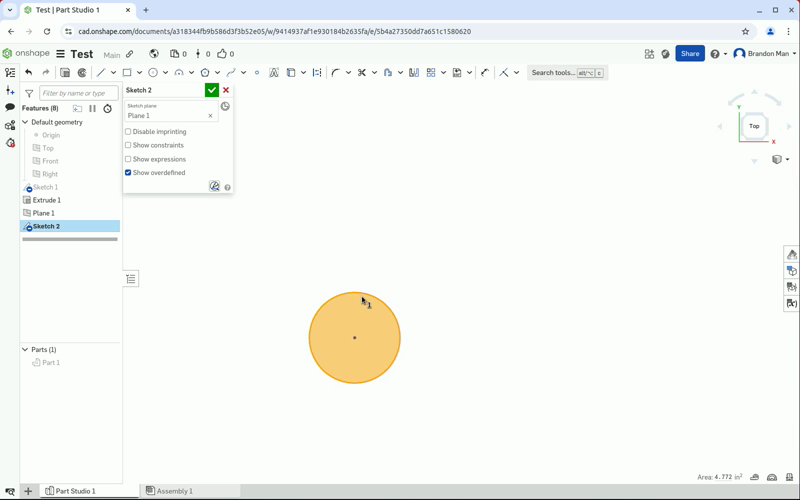
scroll(-6)
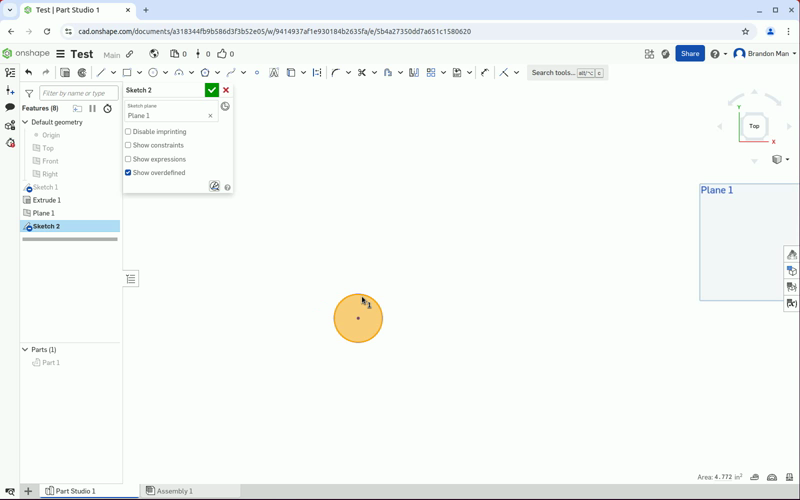
scroll(-6)
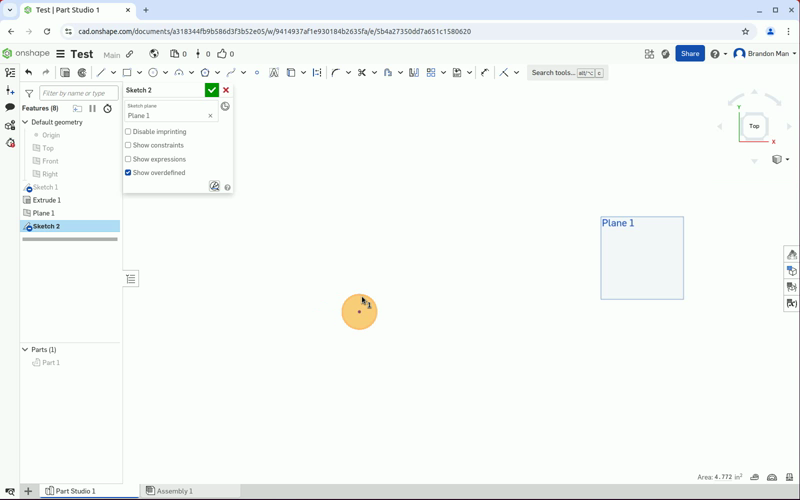
scroll(-6)
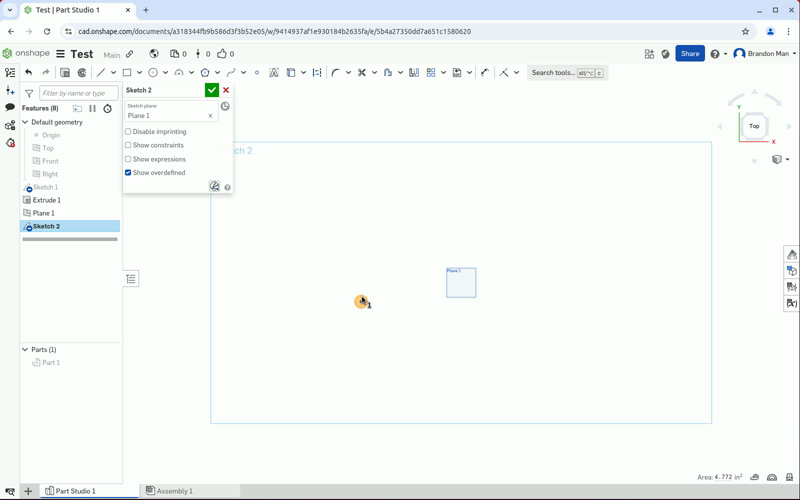
mouse_move(73, 352)
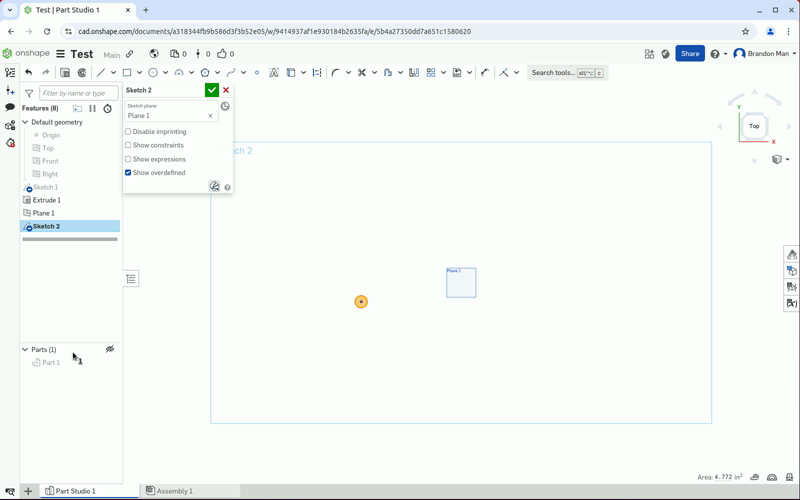
key(shift+y)
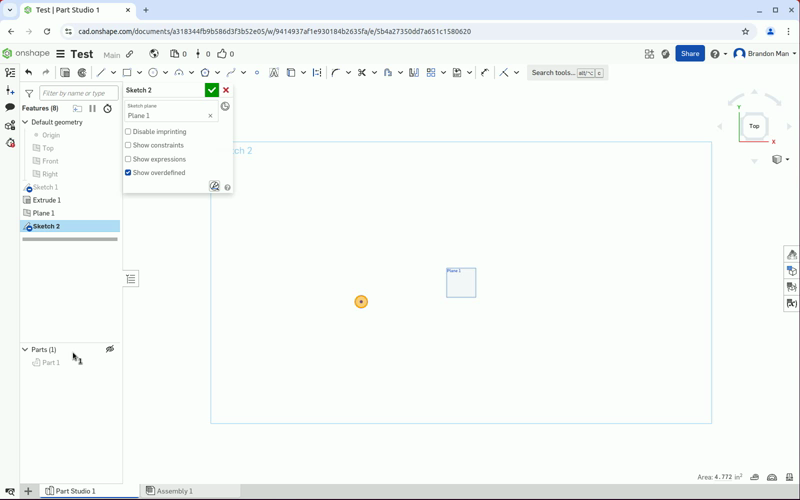
key(shift+e)
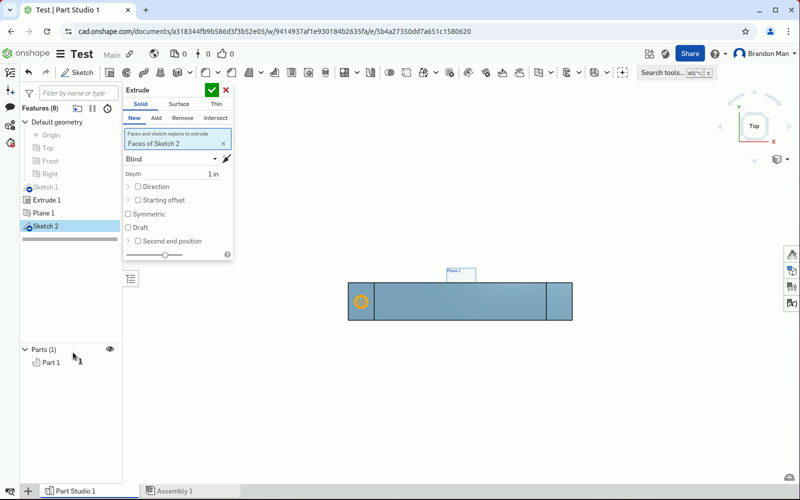
mouse_move(143, 106)
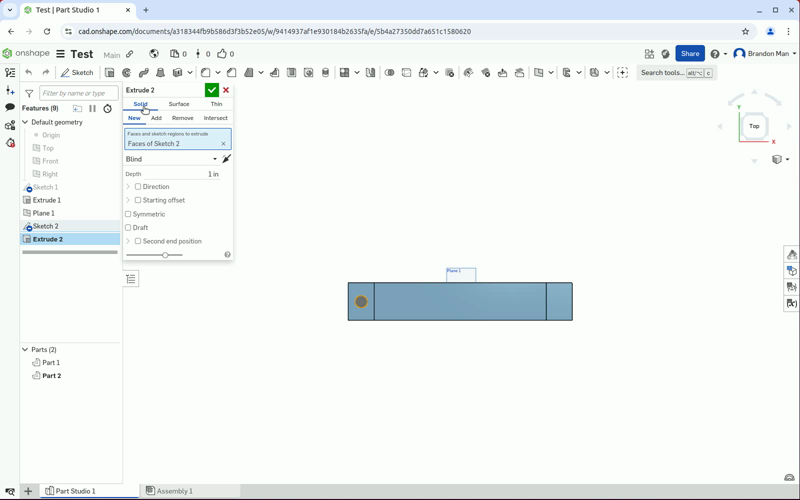
click(143, 106)
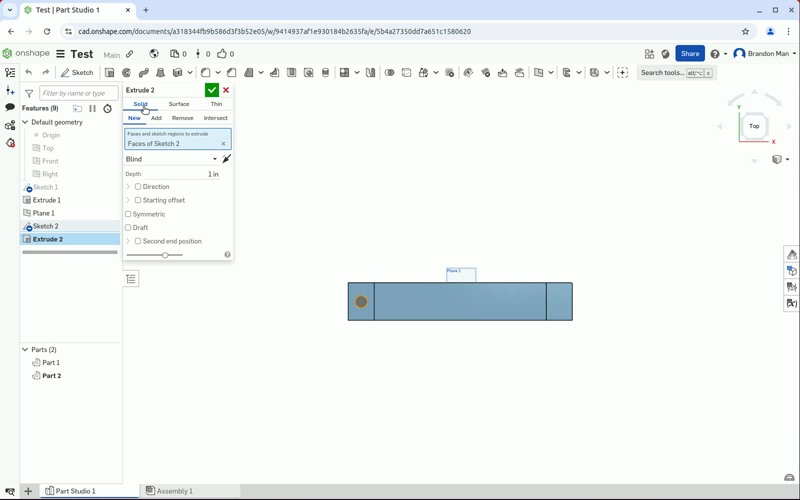
mouse_move(186, 120)
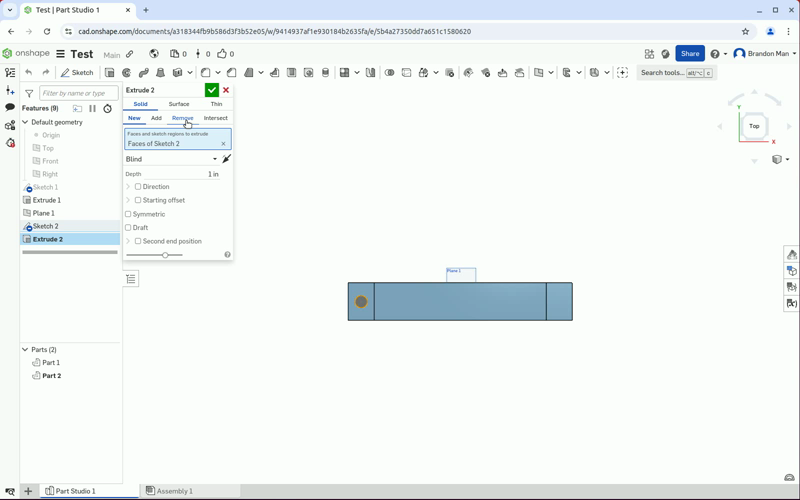
click(186, 120)
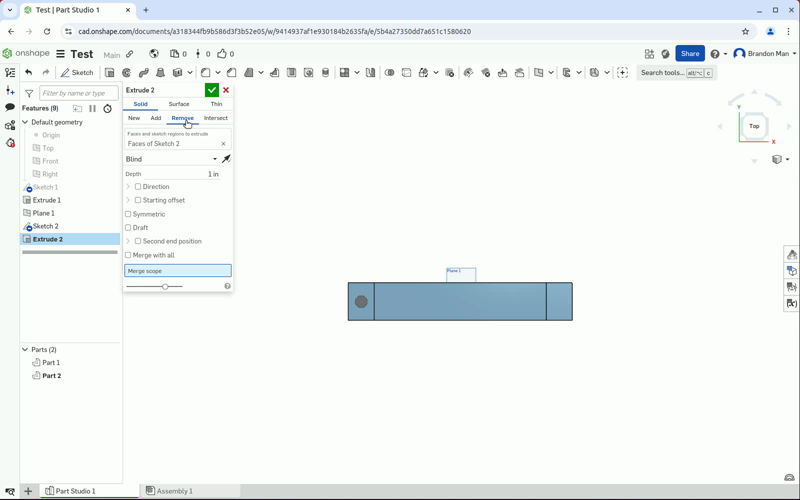
key(tab, 4)
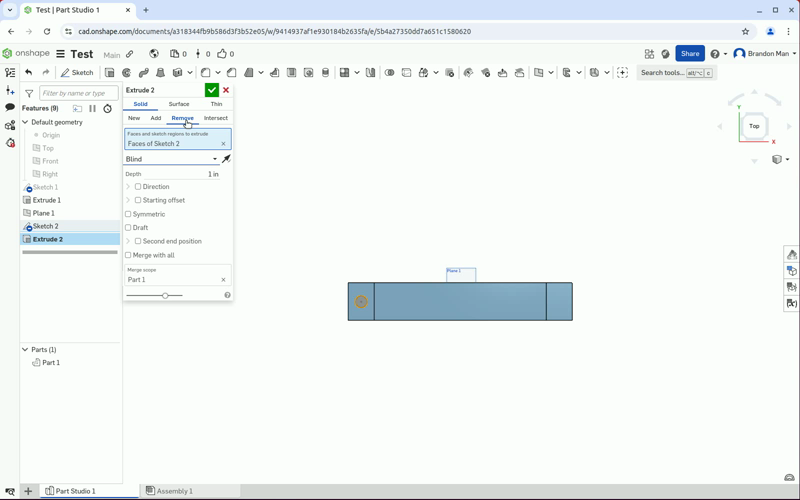
text(6.499)
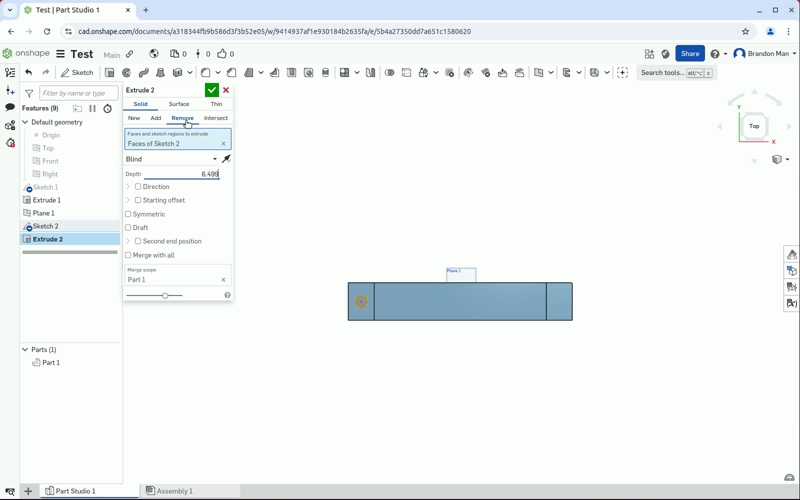
key(tab, 6)
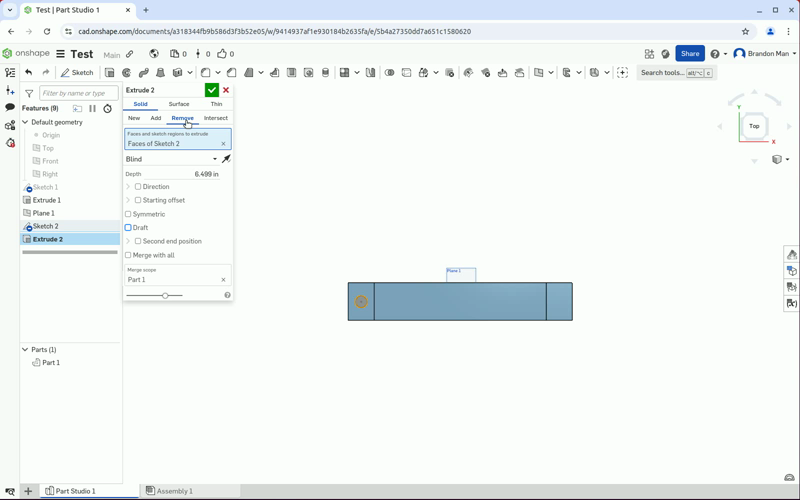
key(space)
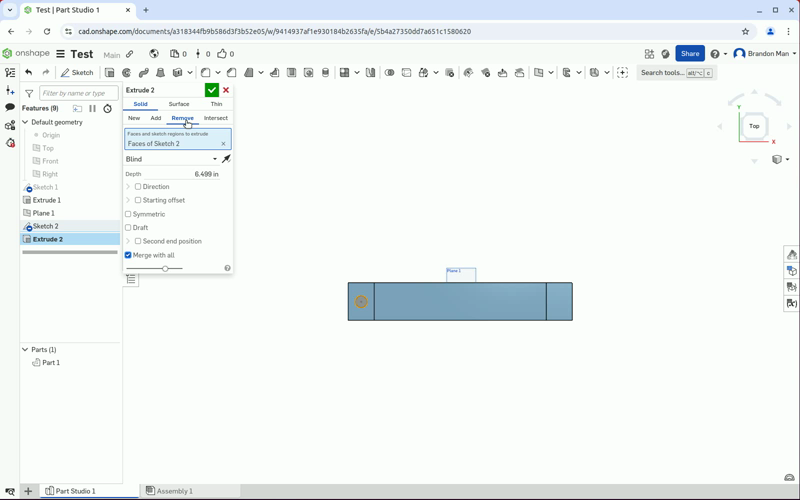
key(enter)
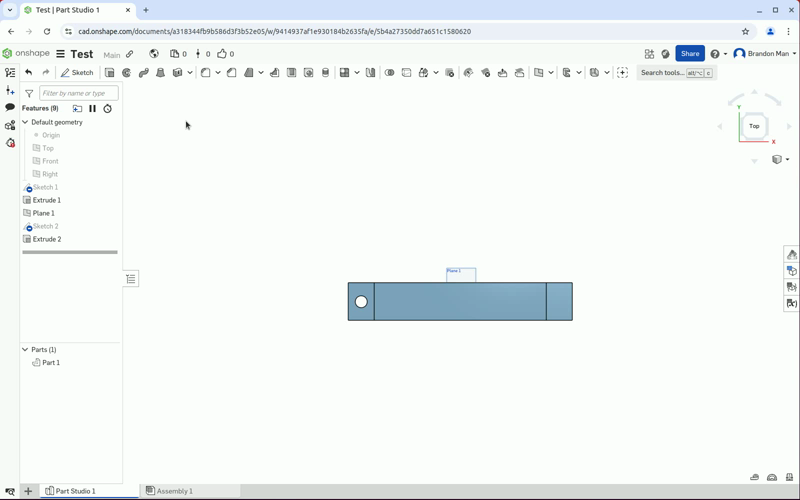
key(shift+h)
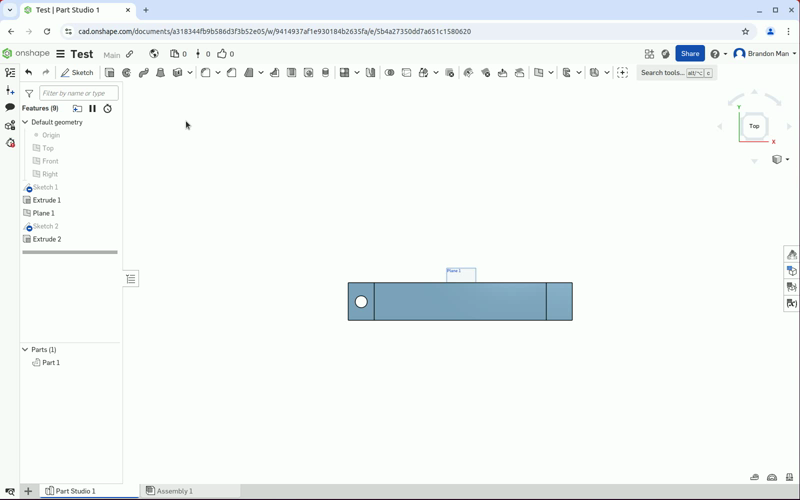
key(shift+h)
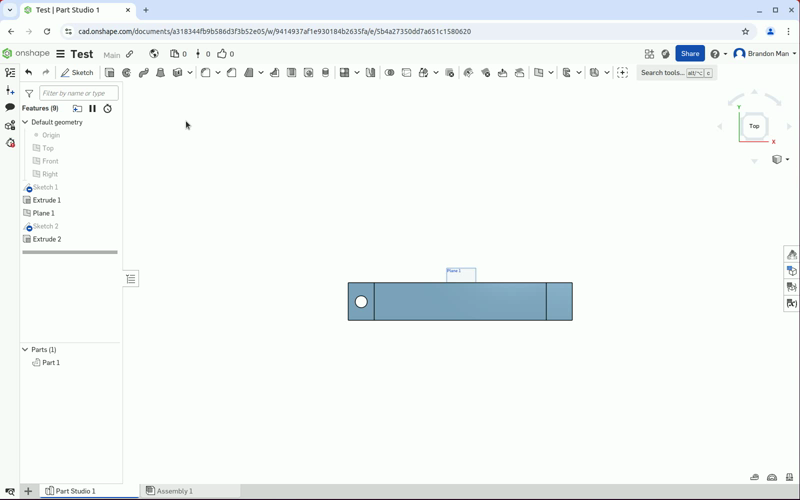
mouse_move(73, 189)
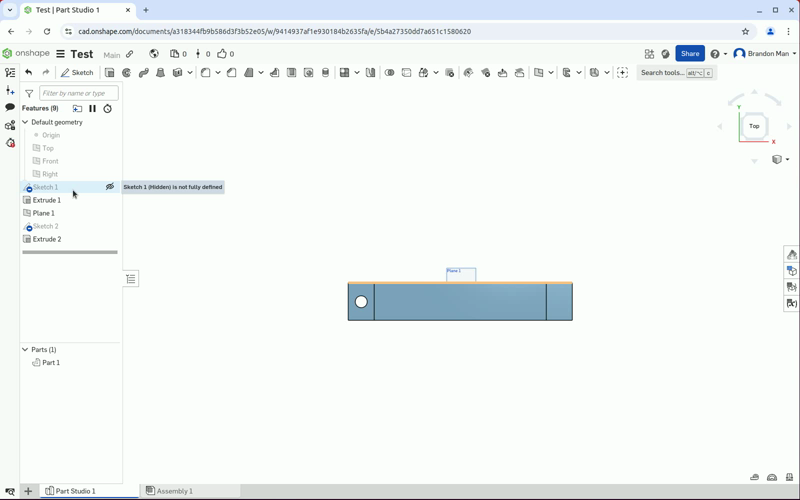
click(73, 189)
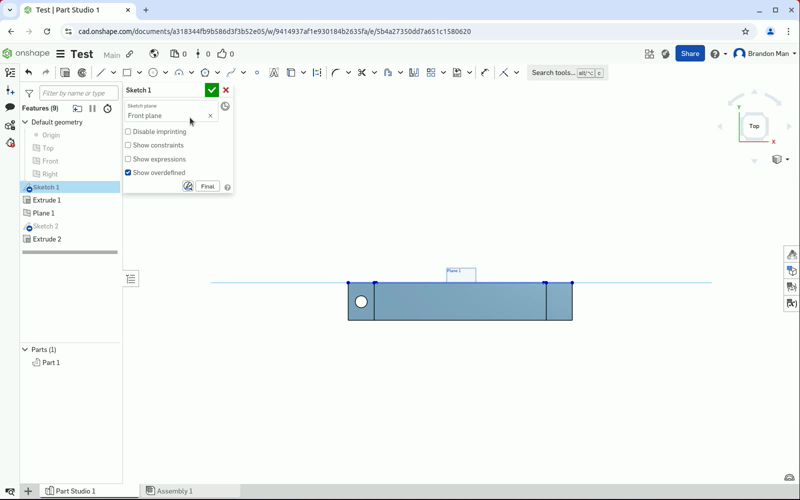
mouse_move(229, 92)
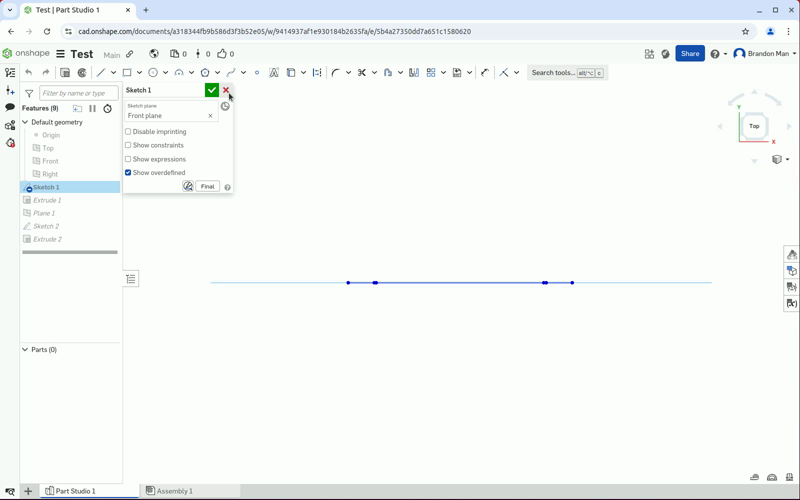
click(229, 92)
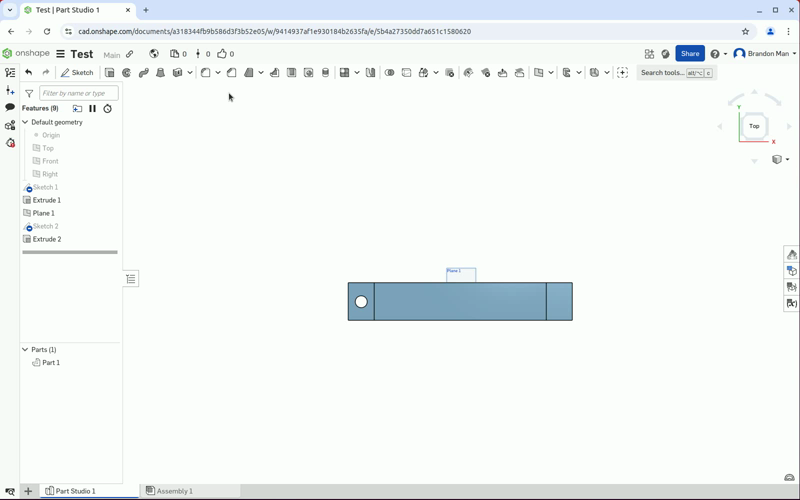
mouse_move(541, 75)
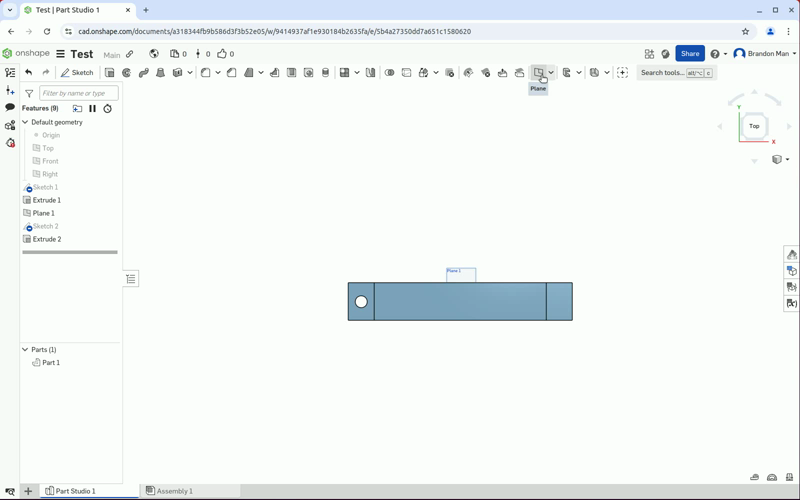
click(541, 75)
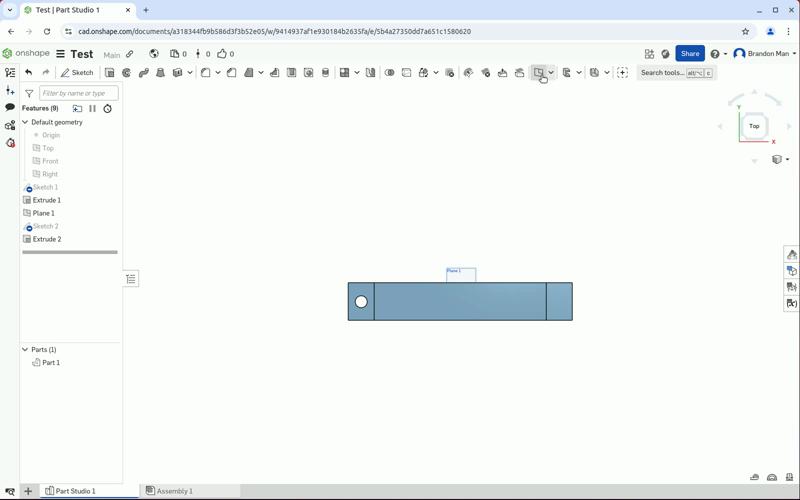
mouse_move(73, 150)
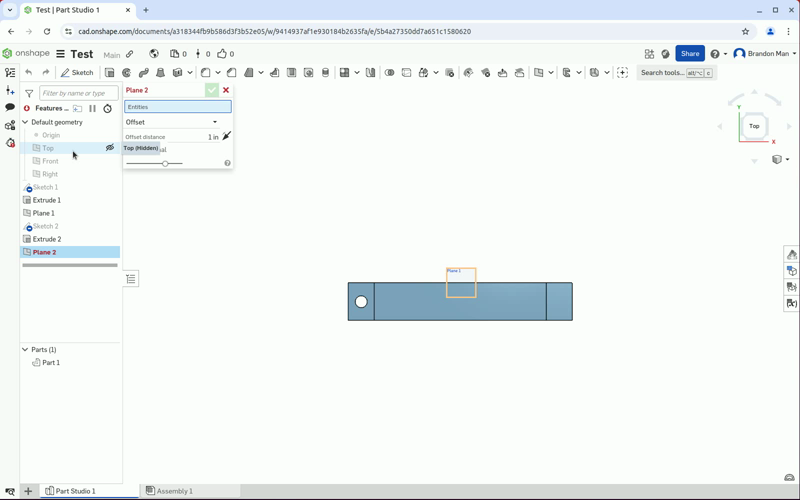
click(73, 150)
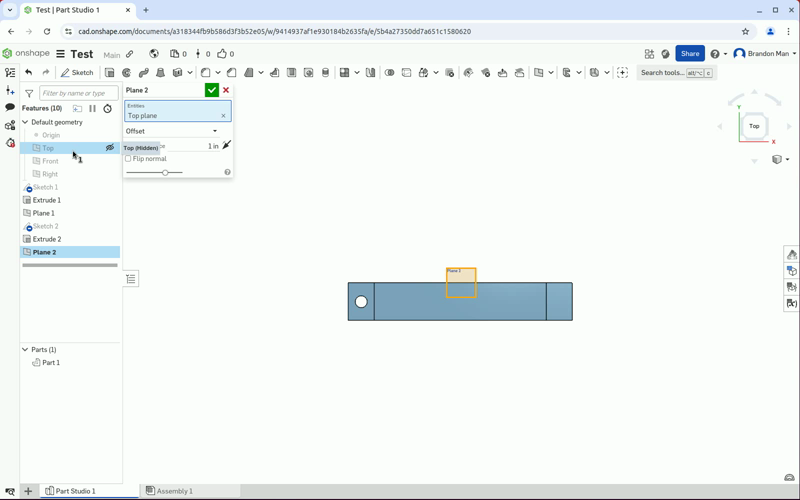
key(tab, 2)
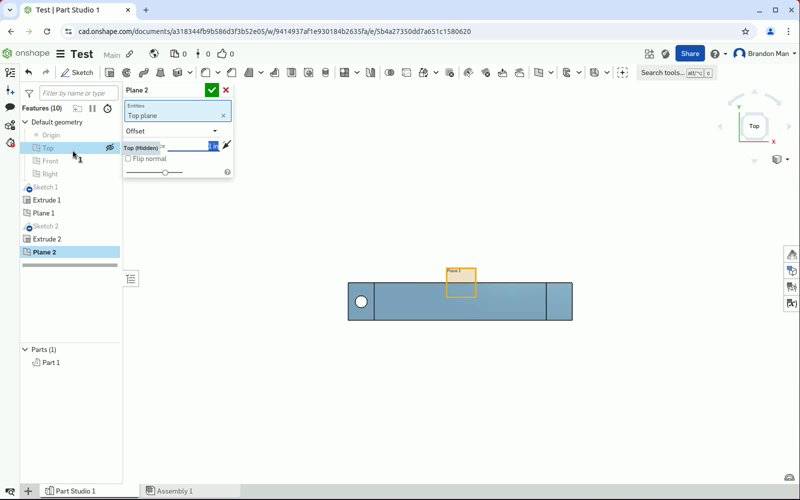
text(20.212)
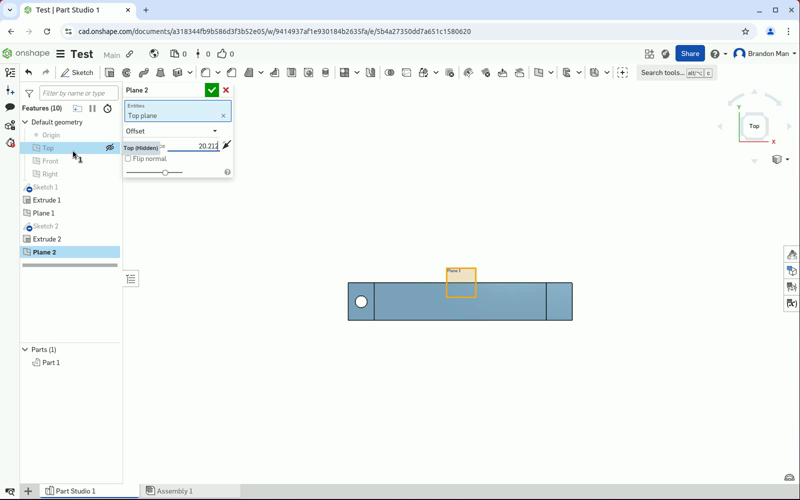
key(enter, 2)
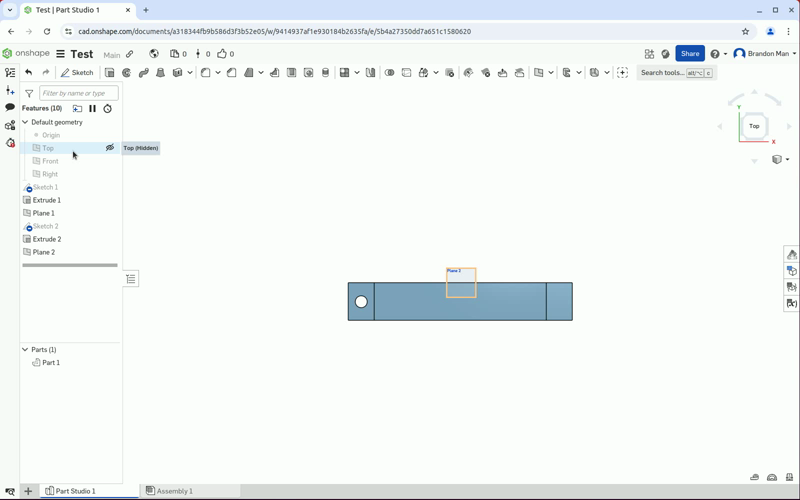
key(shift+s)
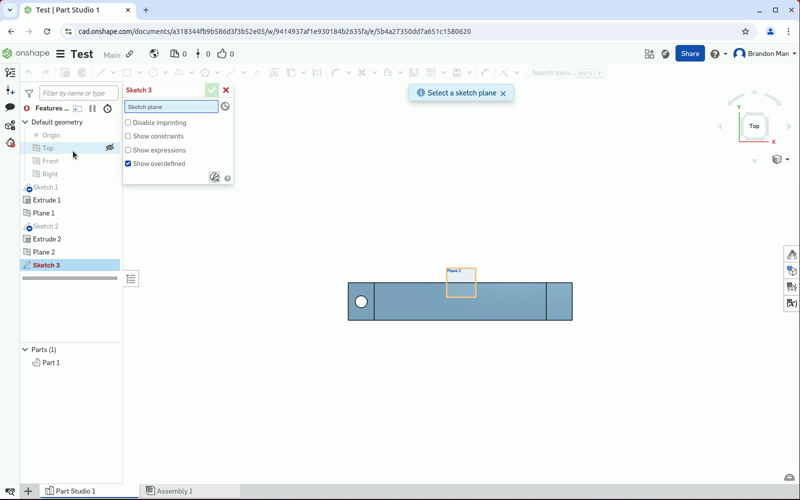
mouse_move(73, 254)
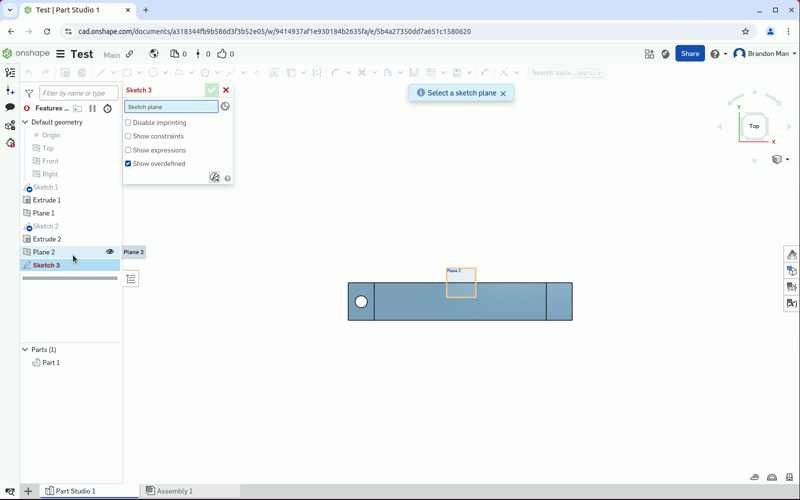
click(73, 254)
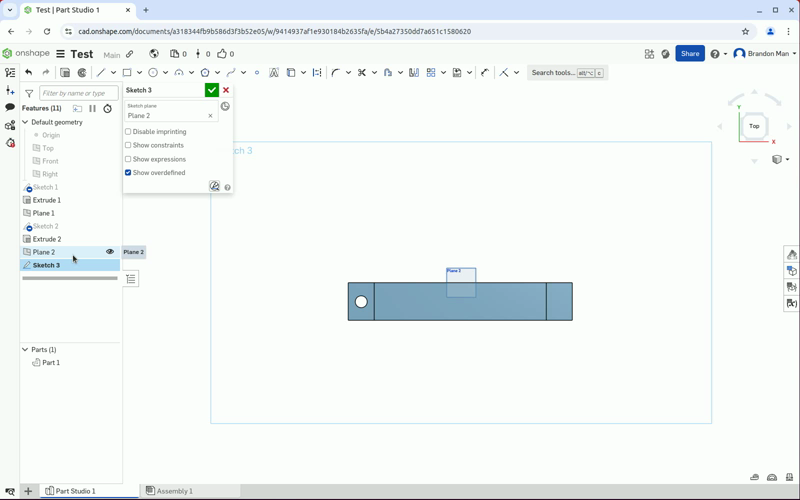
mouse_move(73, 352)
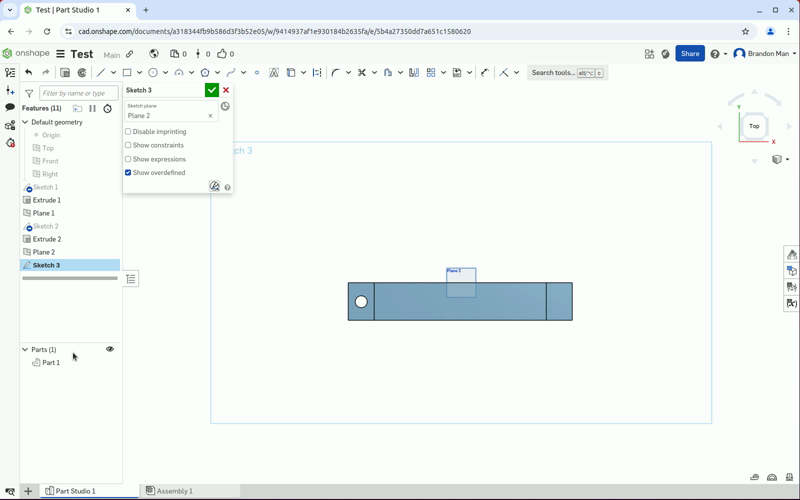
key(y)
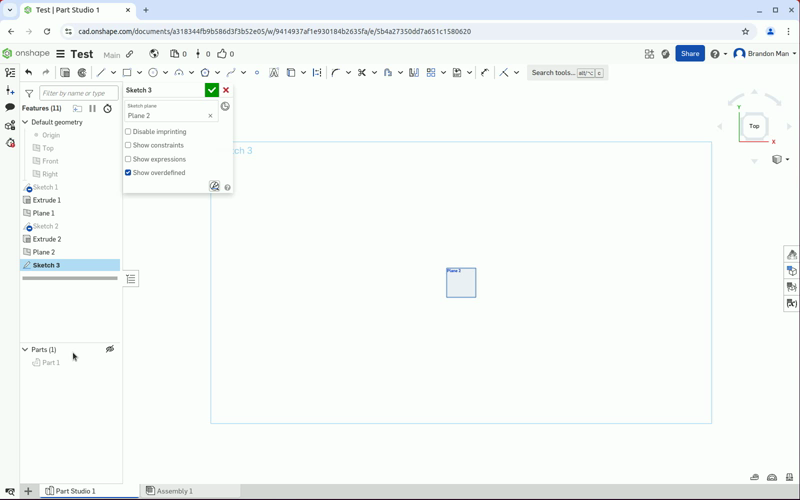
key(c)
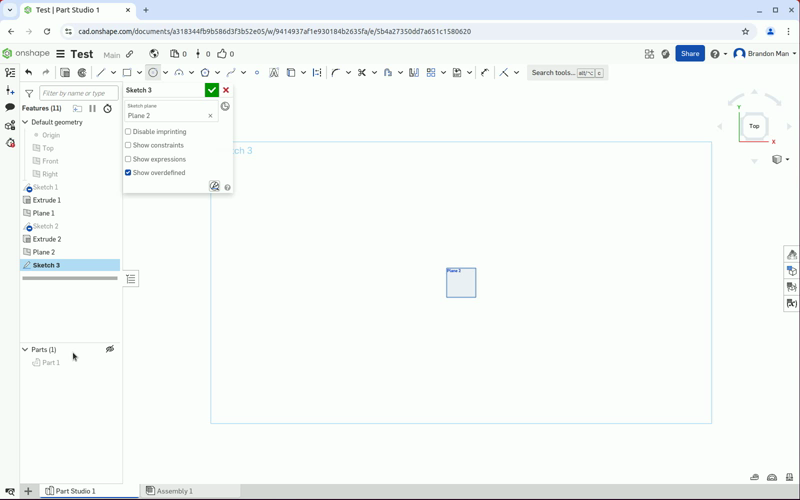
key_down(shift)
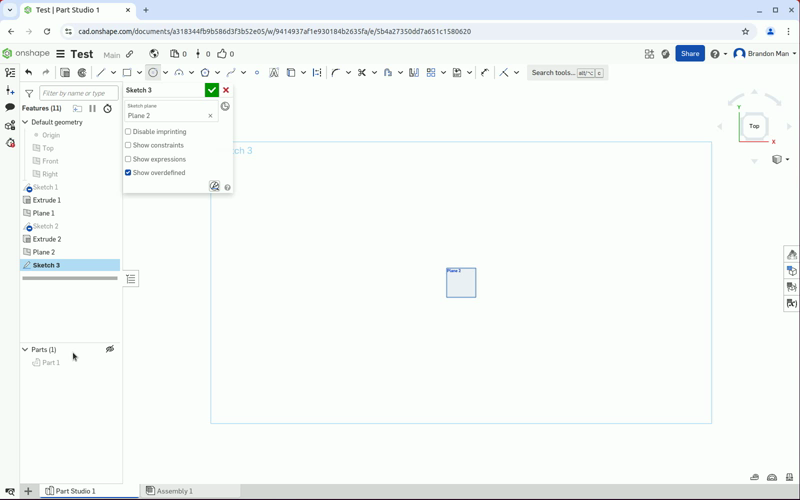
mouse_move(413, 301)
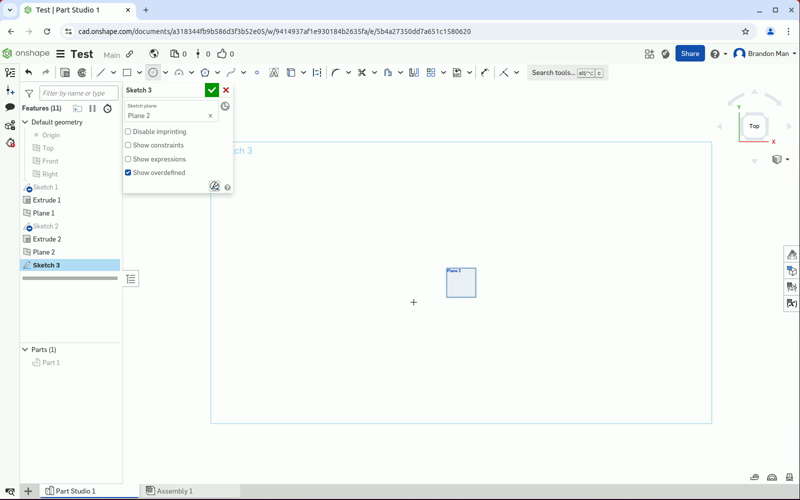
click(413, 301)
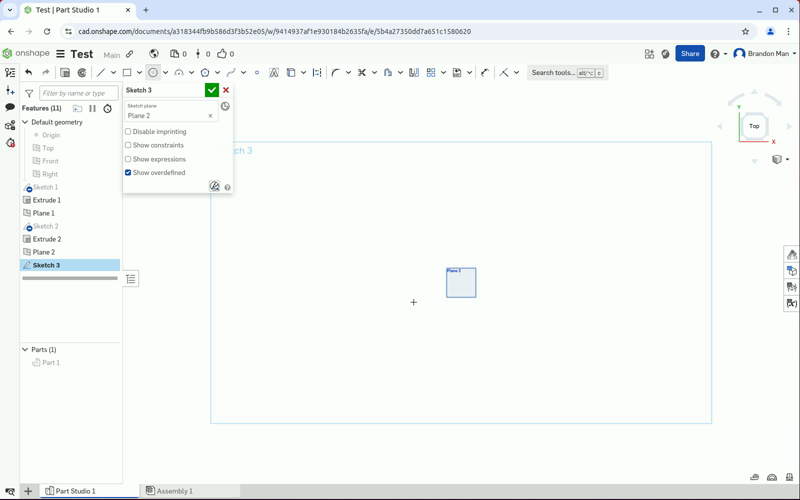
key_up(shift)
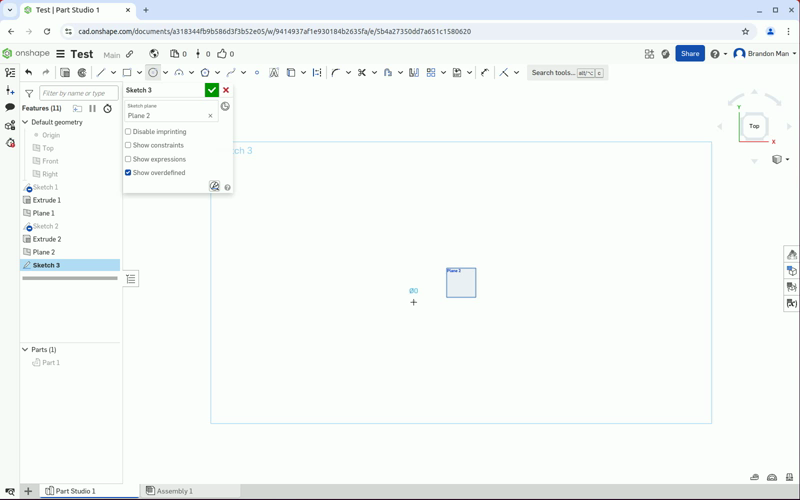
mouse_move(419, 301)
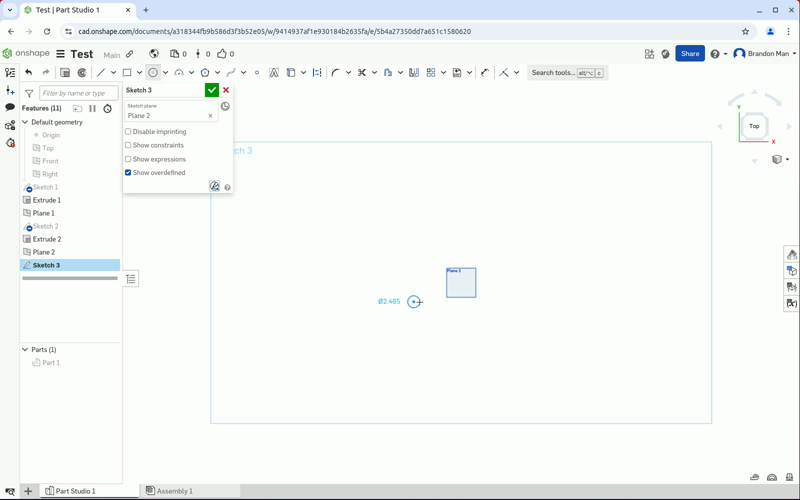
click(419, 301)
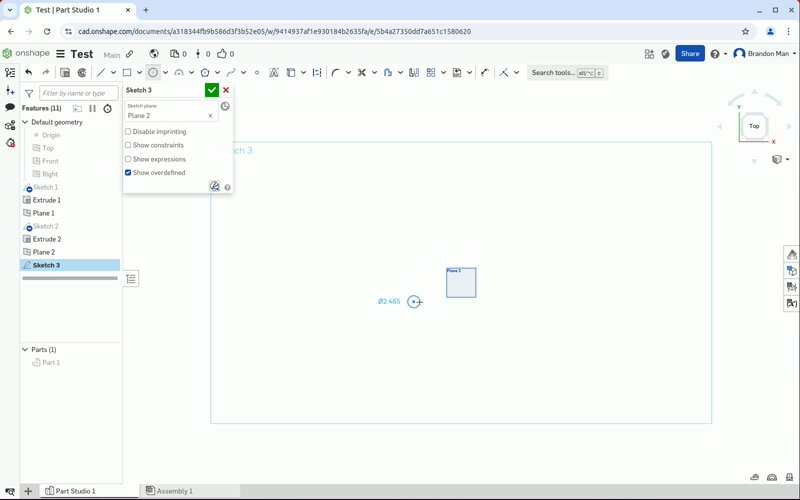
key(esc)
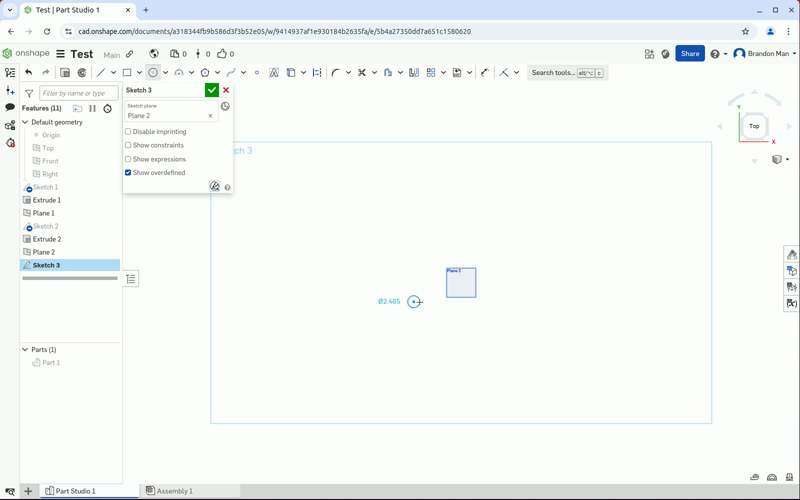
mouse_move(417, 297)
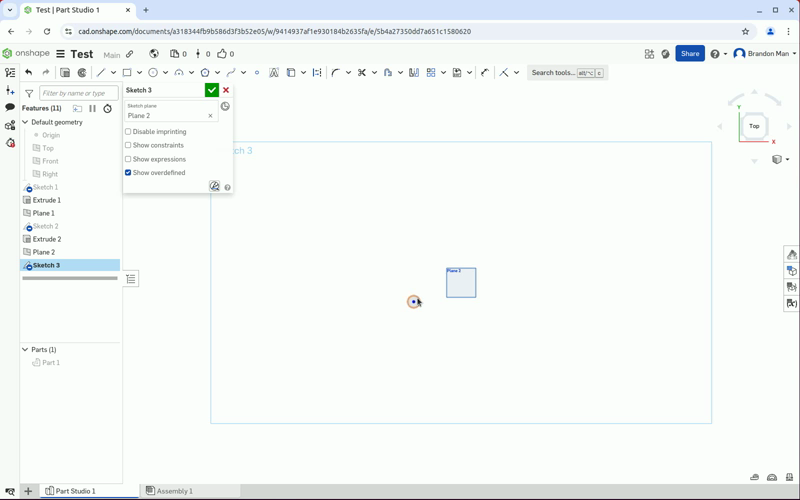
scroll(6)
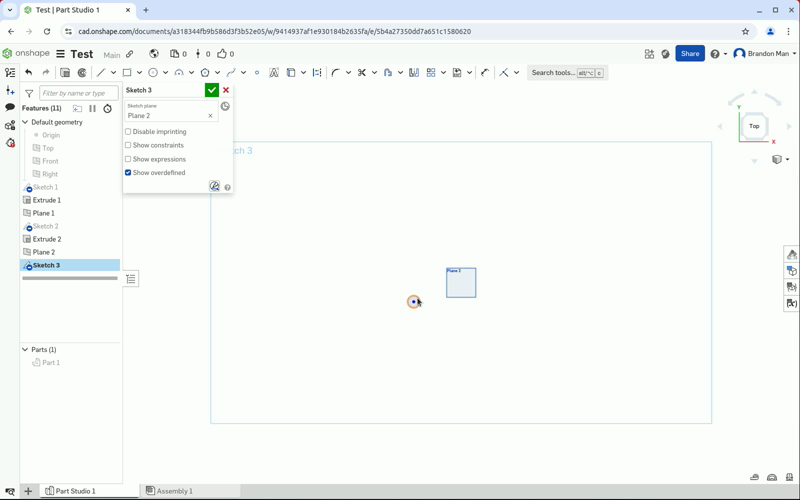
scroll(6)
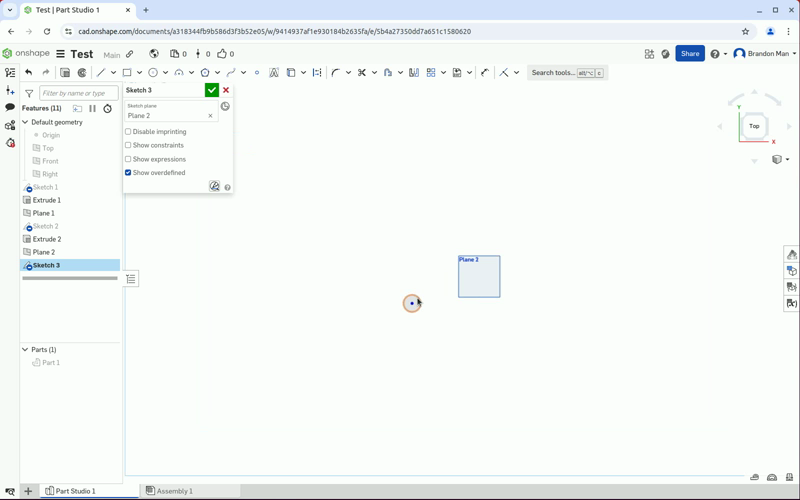
scroll(6)
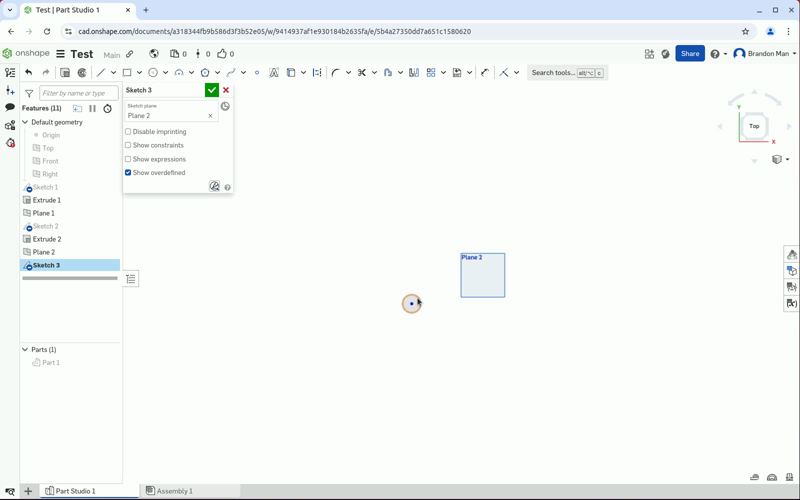
scroll(6)
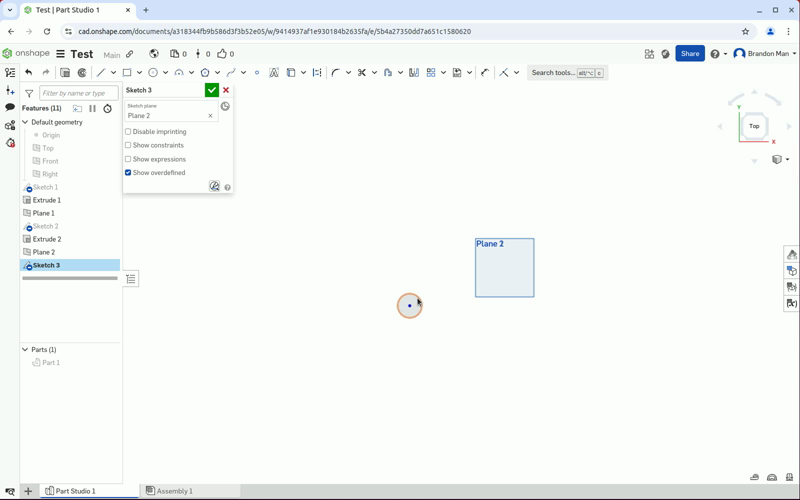
scroll(6)
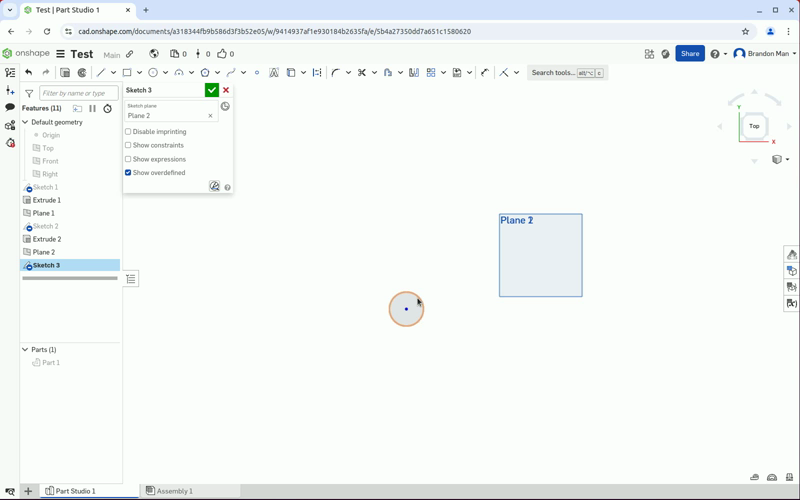
scroll(6)
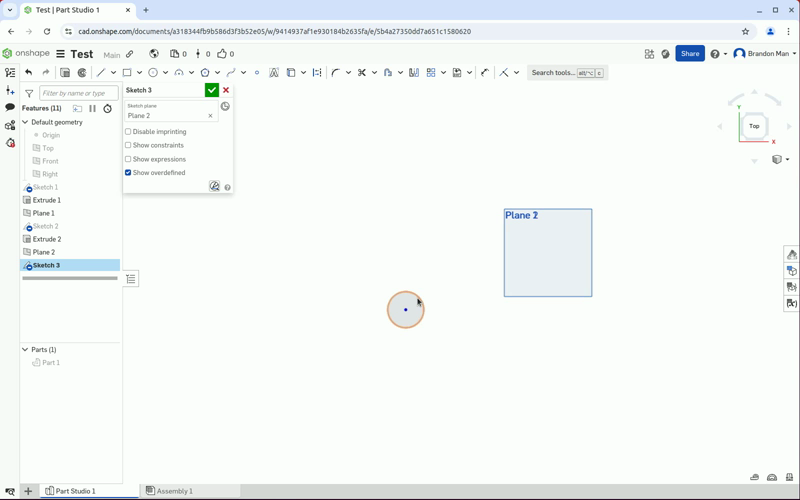
scroll(6)
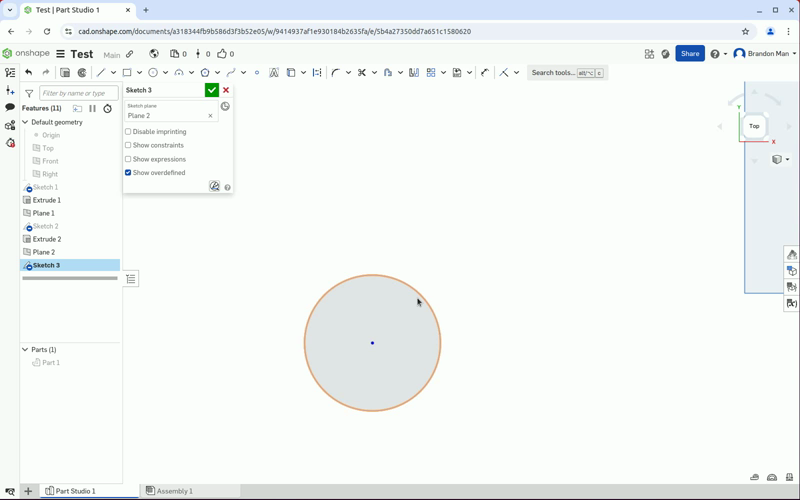
click(417, 297)
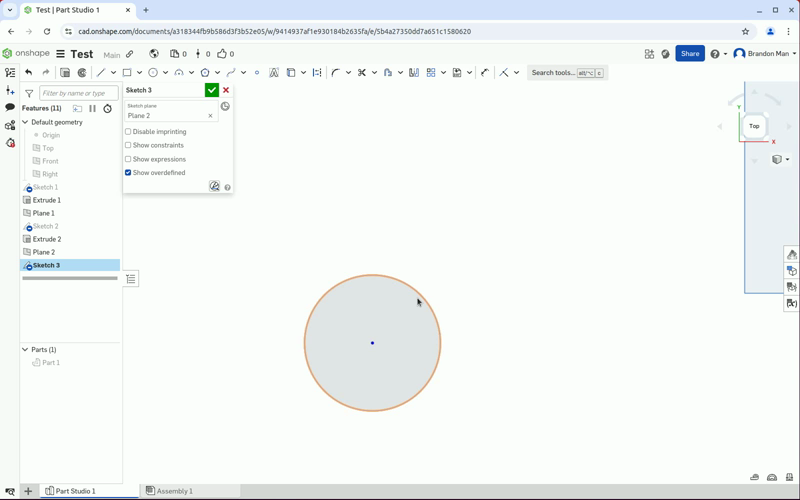
scroll(-6)
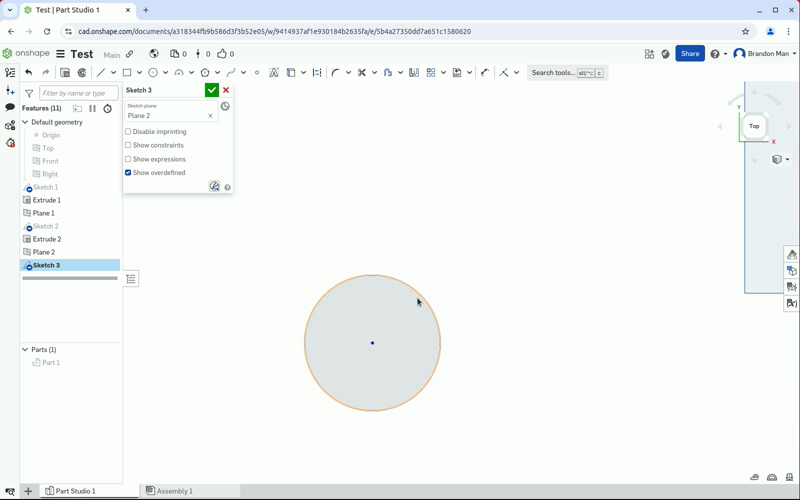
scroll(-6)
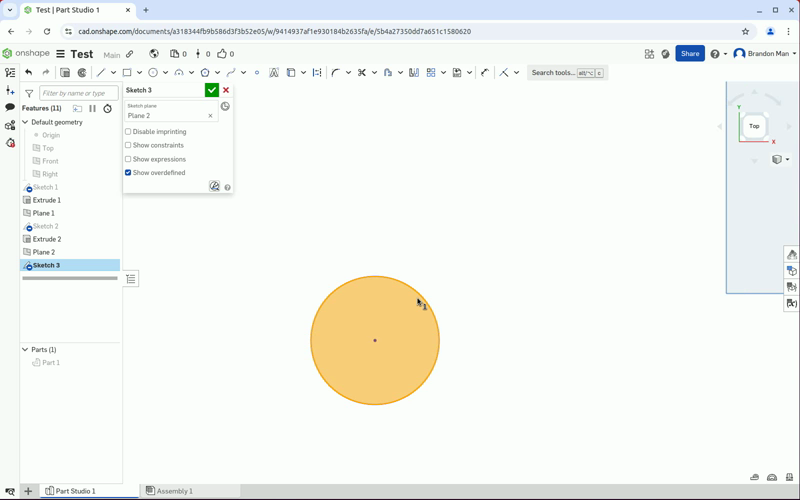
scroll(-6)
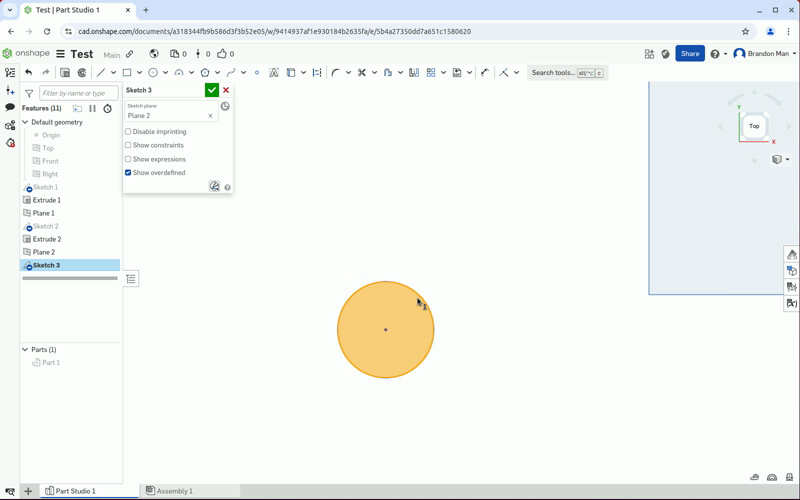
scroll(-6)
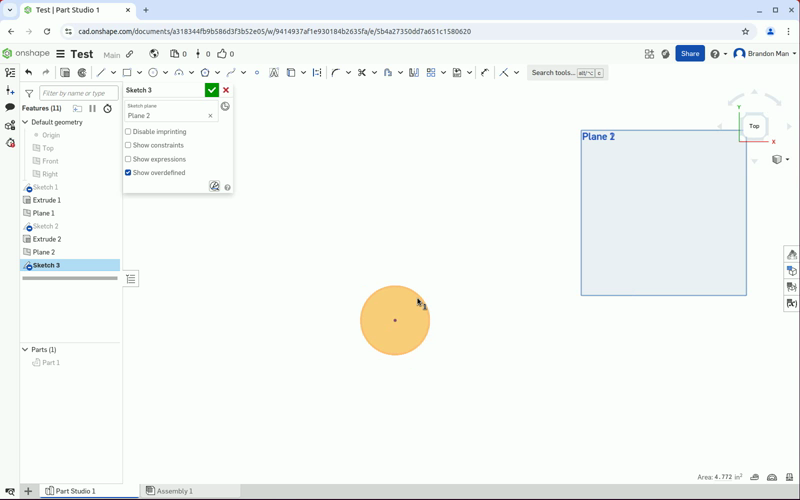
scroll(-6)
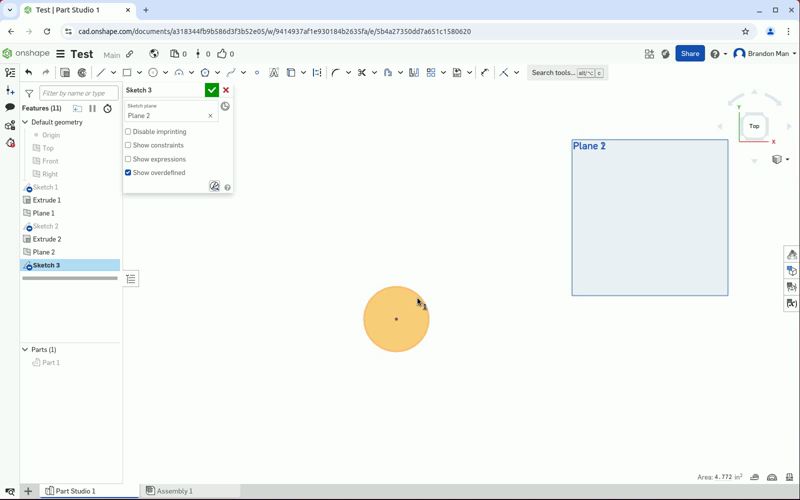
scroll(-6)
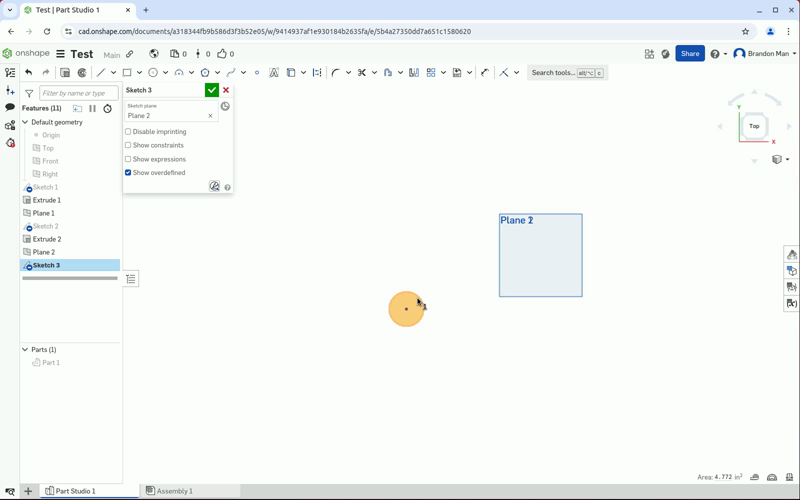
scroll(-6)
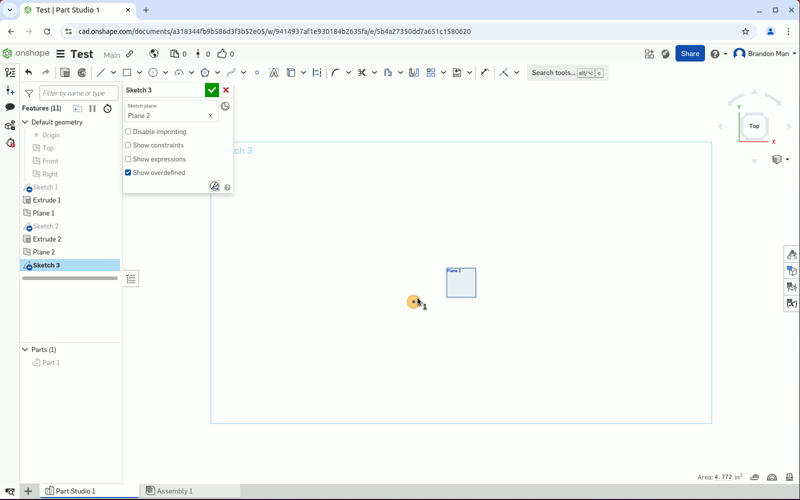
mouse_move(73, 352)
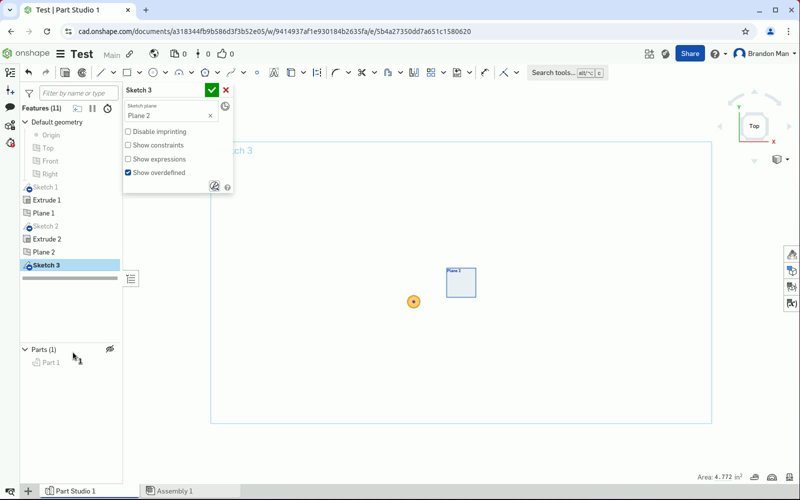
key(shift+y)
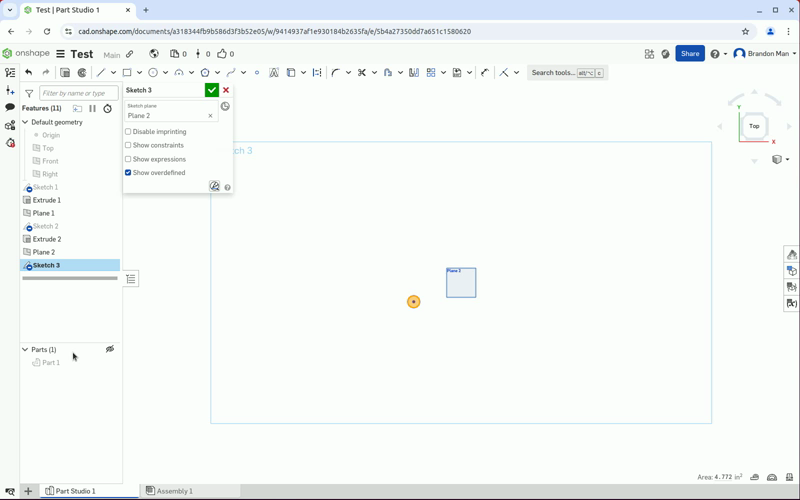
key(shift+e)
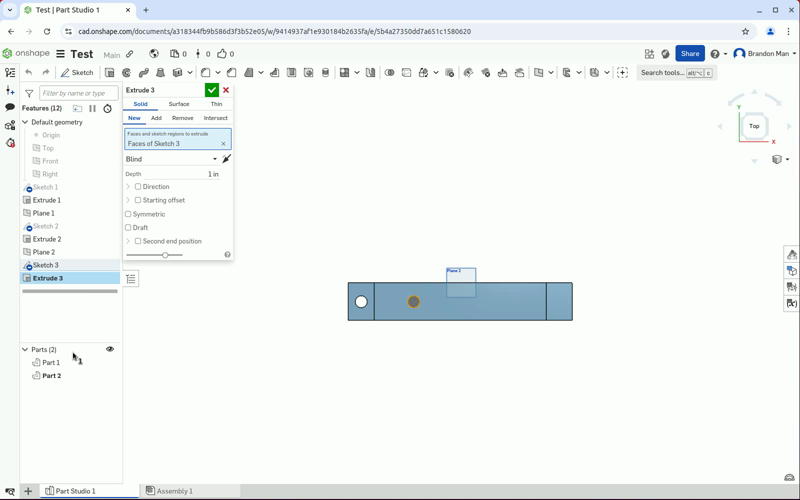
mouse_move(143, 106)
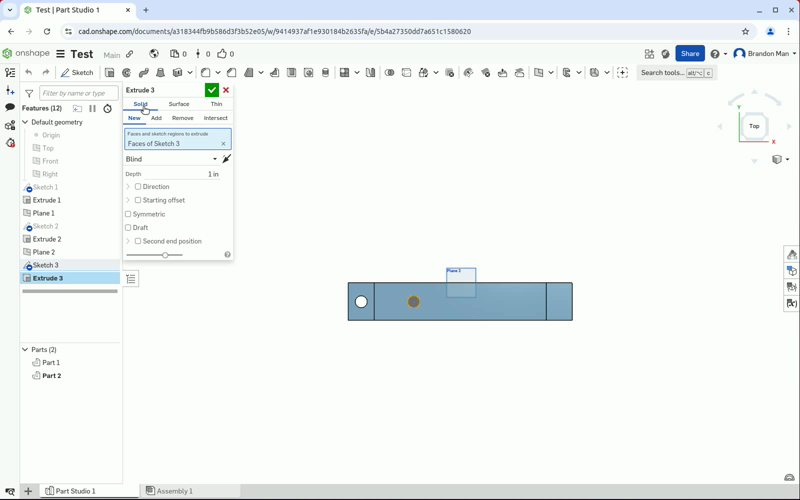
click(143, 106)
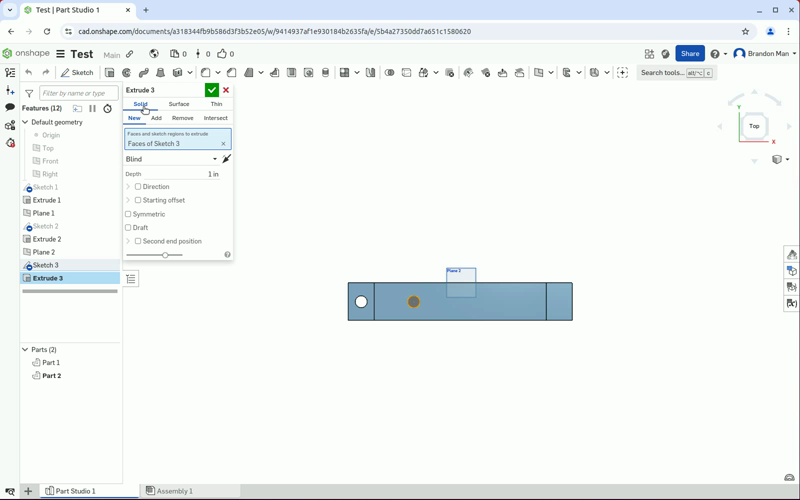
mouse_move(186, 120)
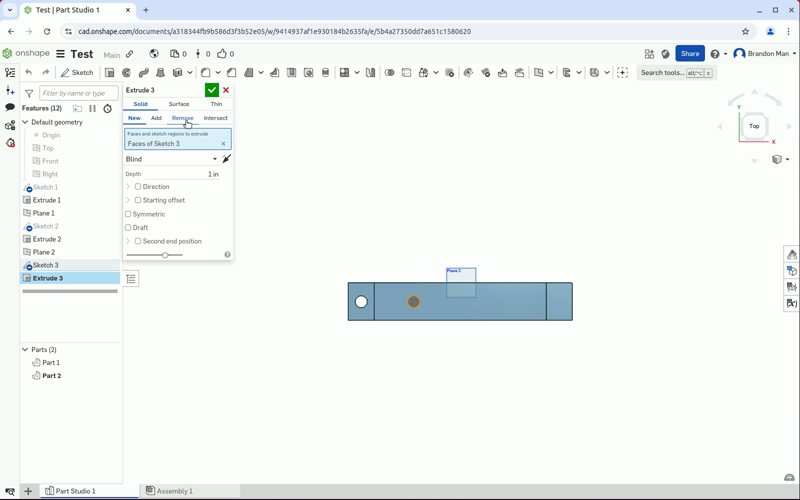
click(186, 120)
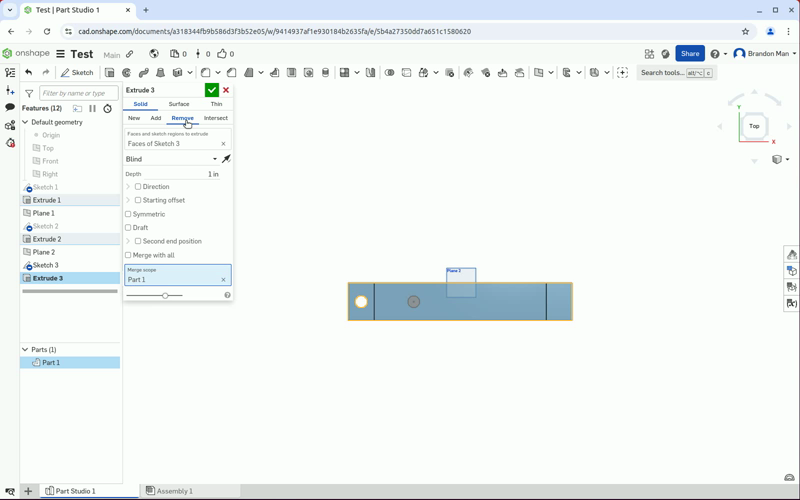
key(tab, 4)
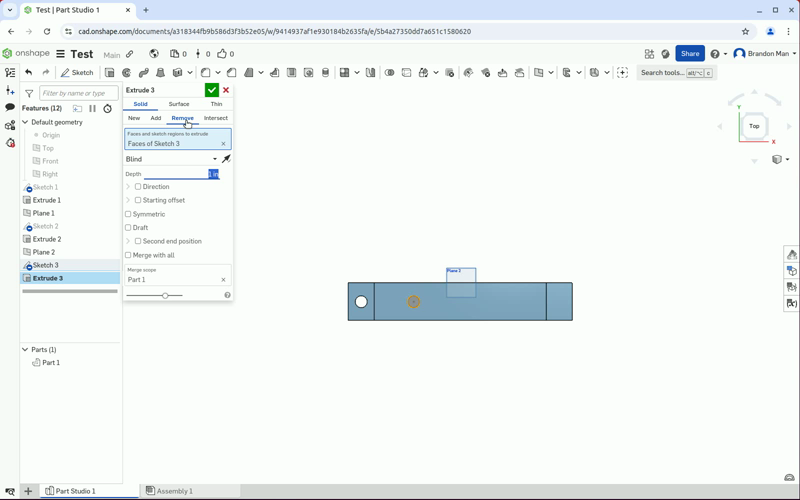
text(6.499)
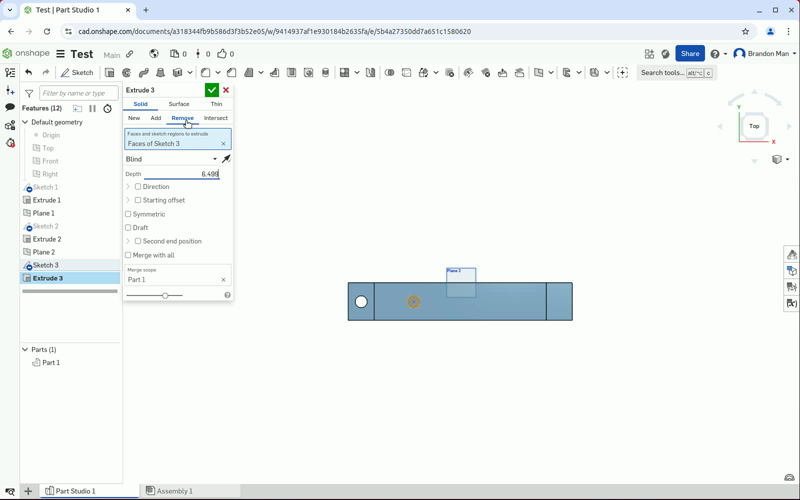
key(tab, 6)
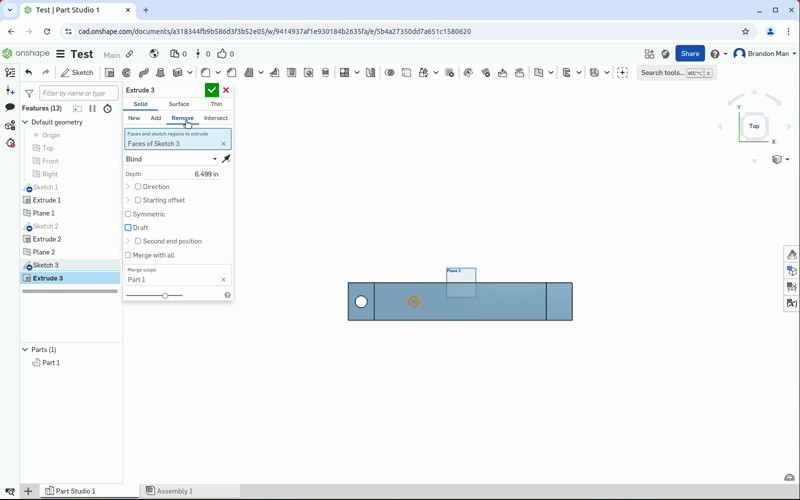
key(space)
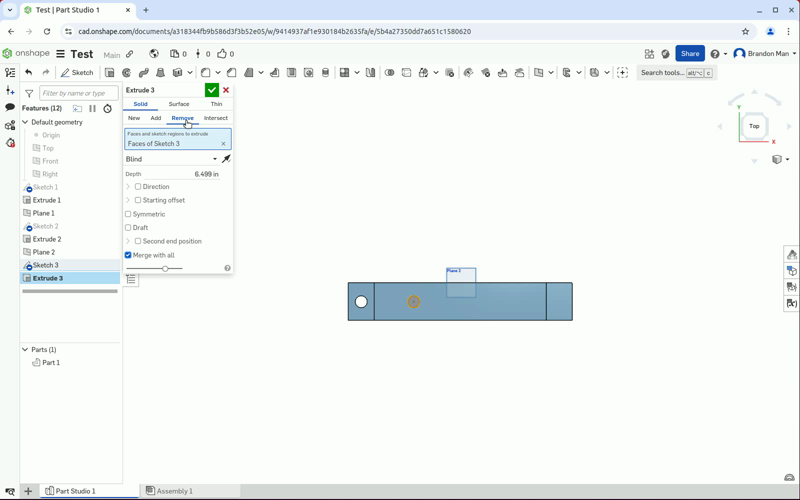
key(enter)
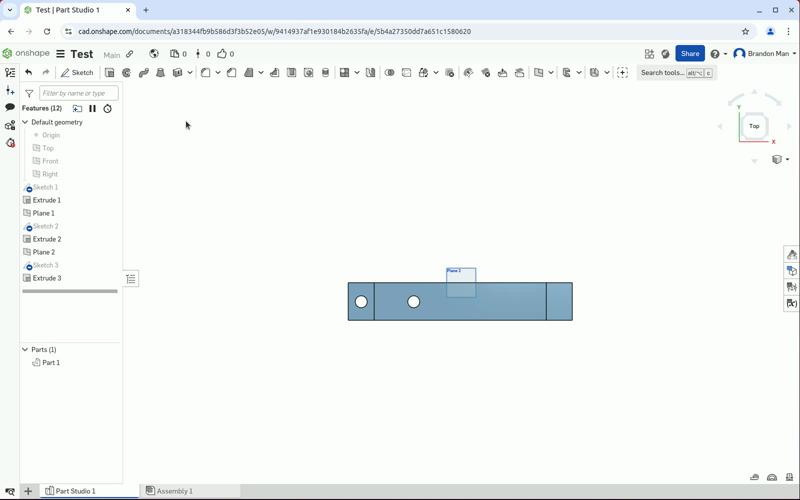
key(shift+h)
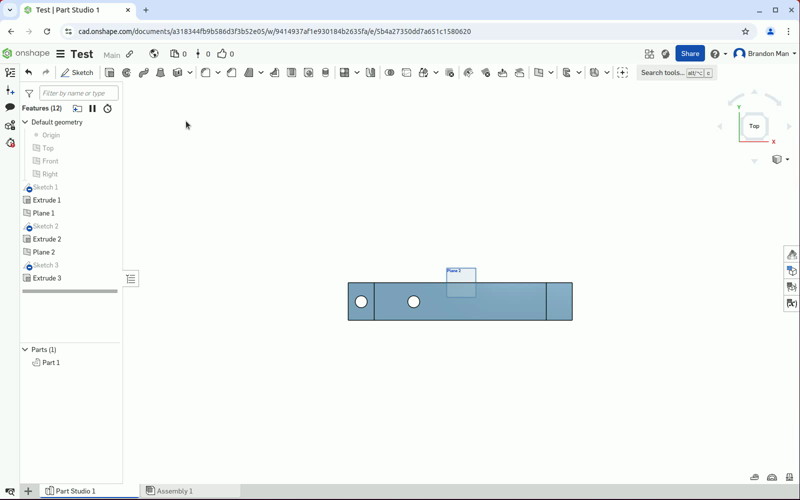
key(shift+h)
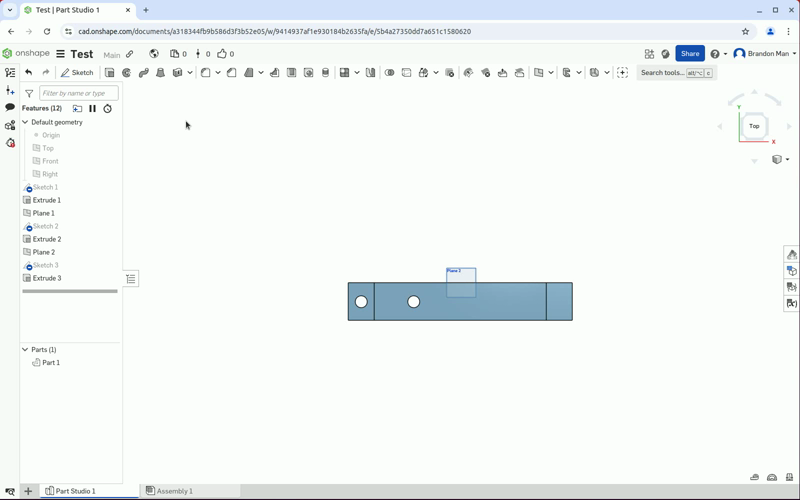
mouse_move(73, 189)
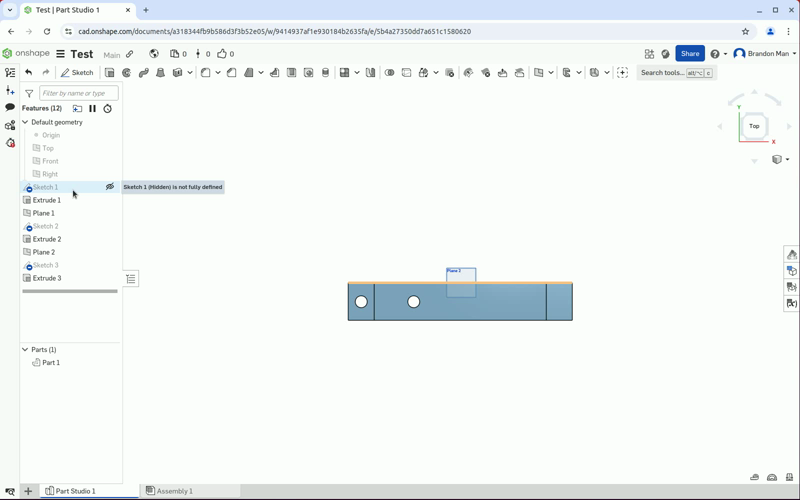
click(73, 189)
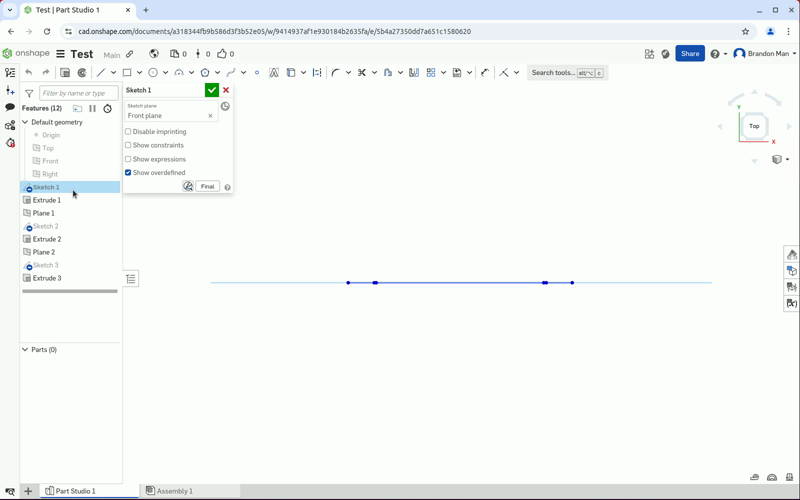
mouse_move(229, 92)
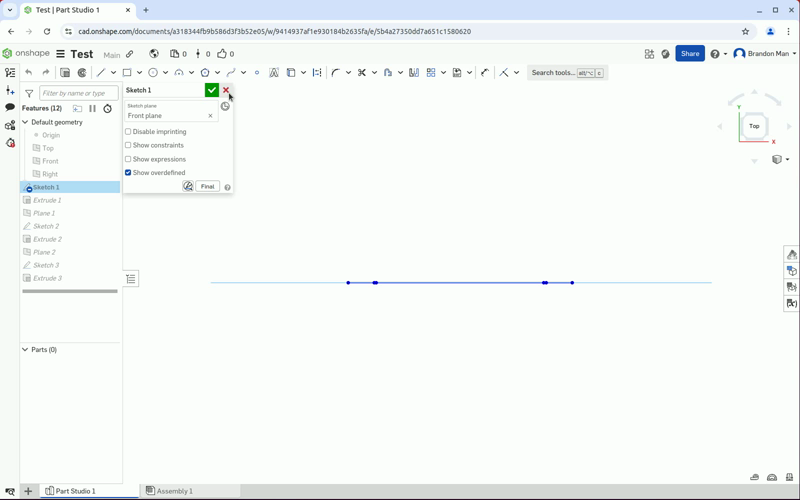
click(229, 92)
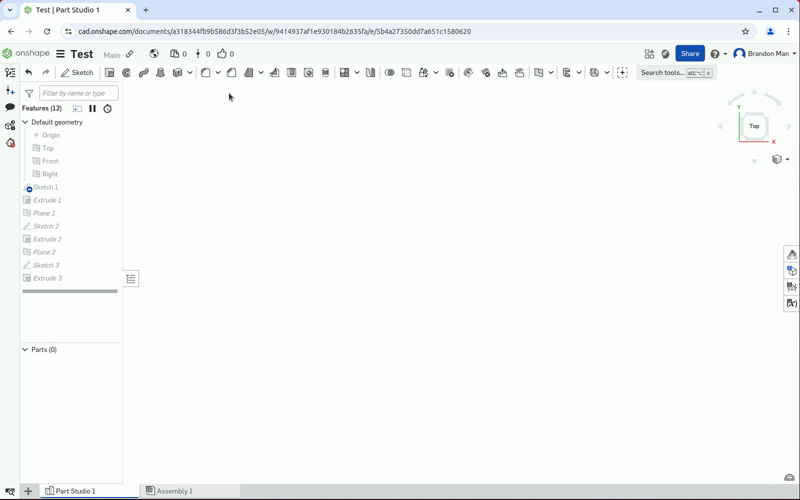
key(shift+s)
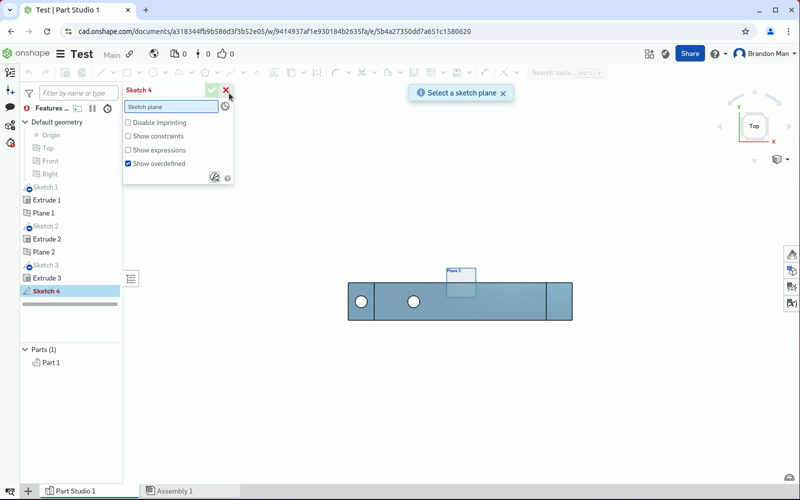
mouse_move(73, 254)
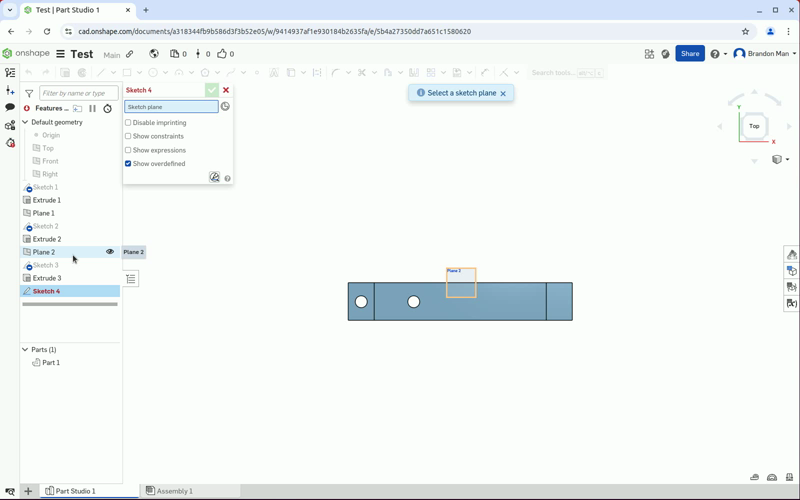
click(73, 254)
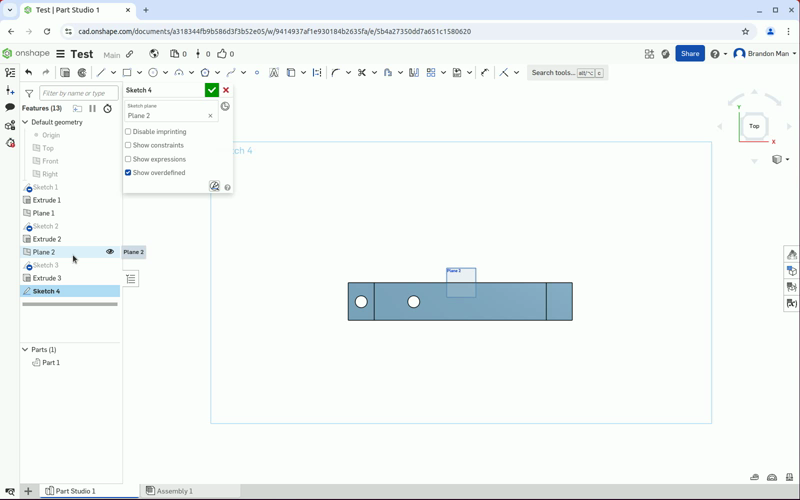
mouse_move(73, 352)
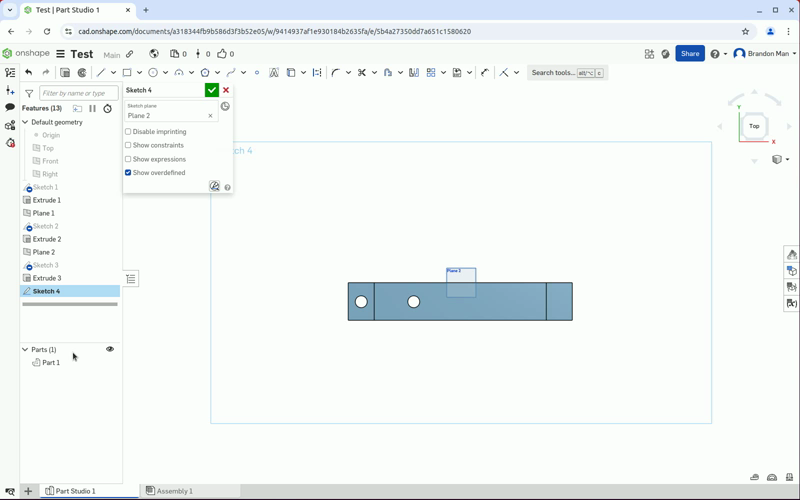
key(y)
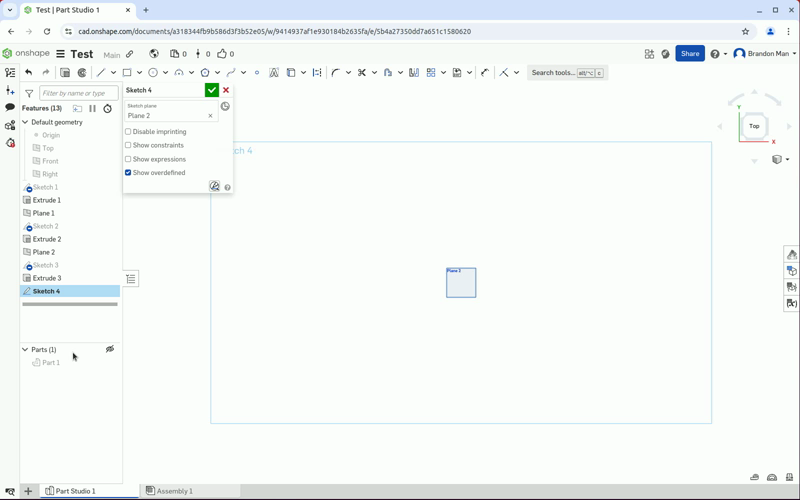
key(c)
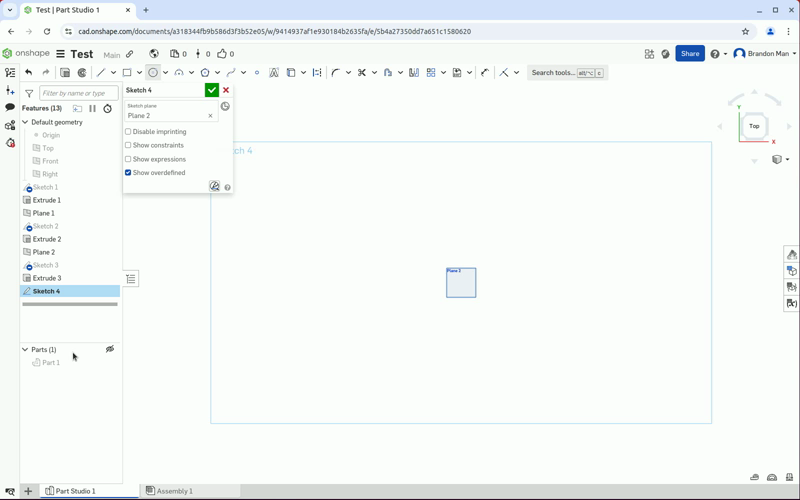
key_down(shift)
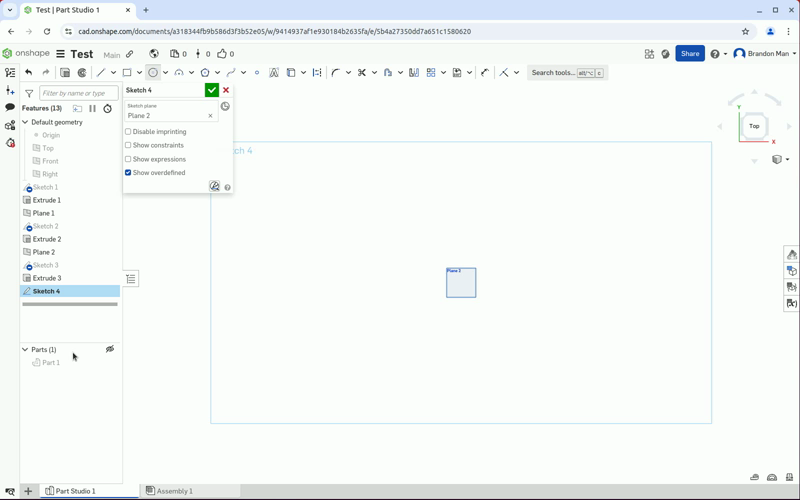
mouse_move(507, 301)
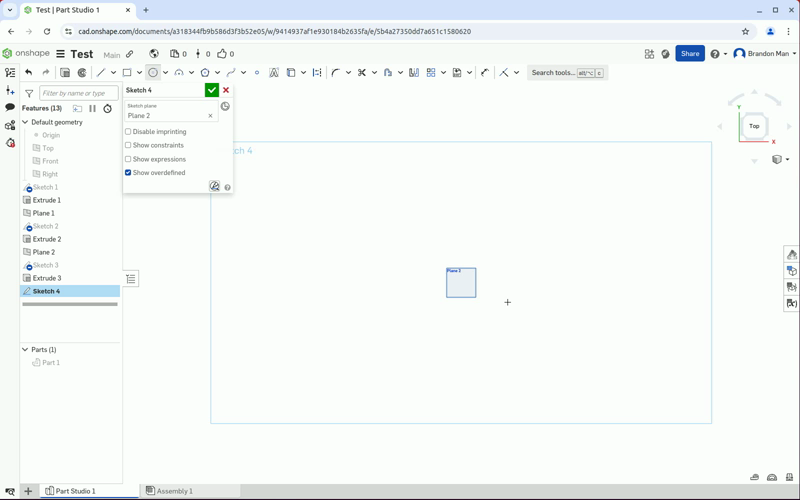
click(507, 301)
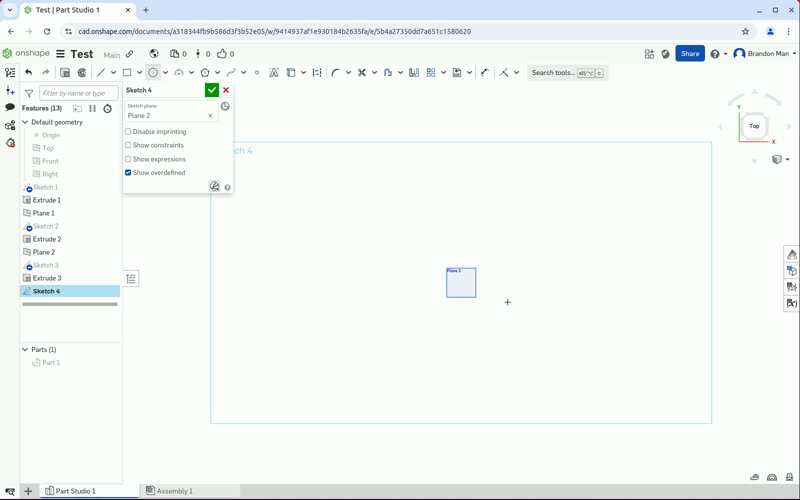
key_up(shift)
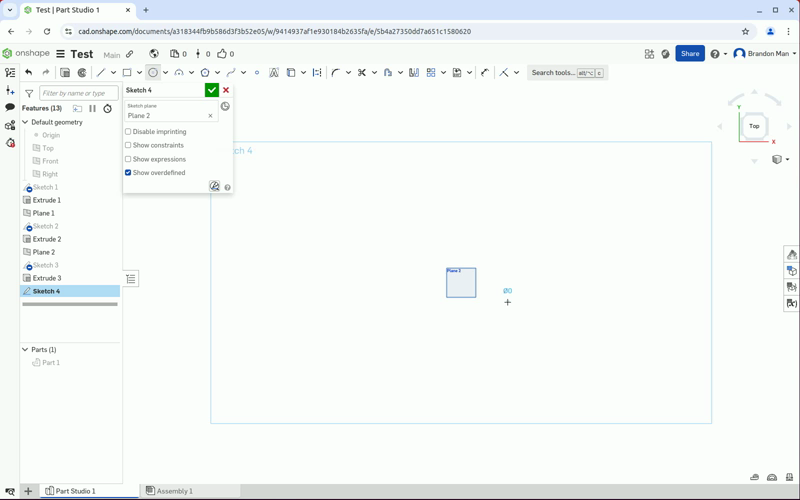
mouse_move(513, 301)
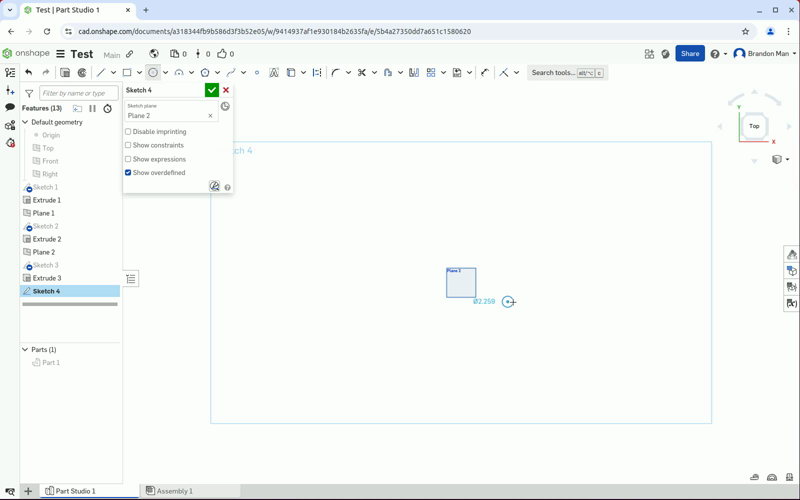
click(513, 301)
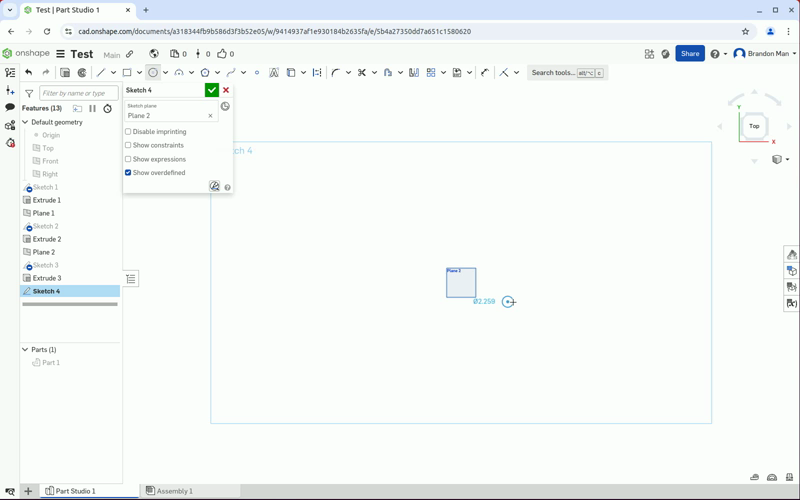
key(esc)
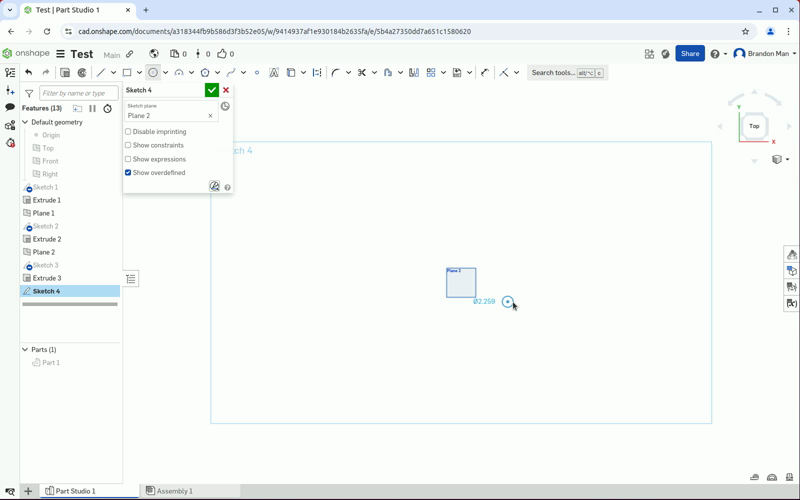
mouse_move(509, 306)
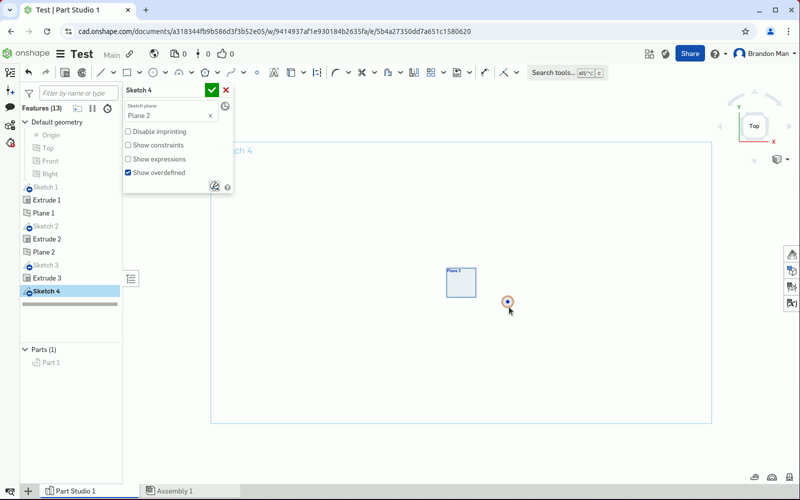
scroll(6)
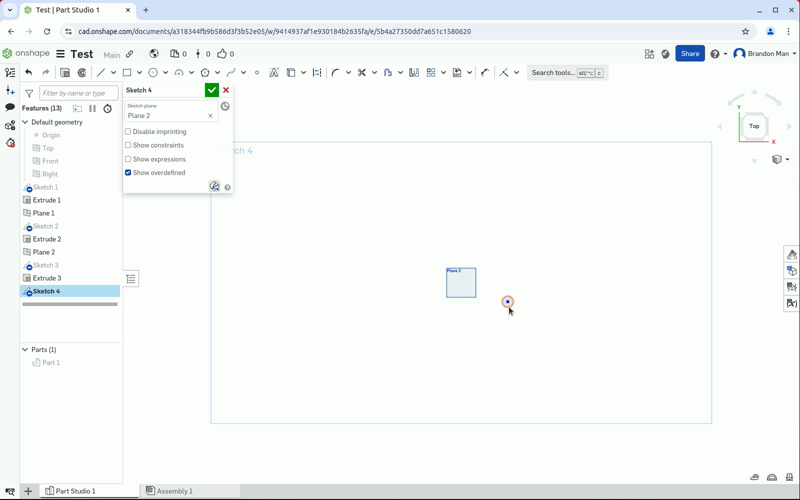
scroll(6)
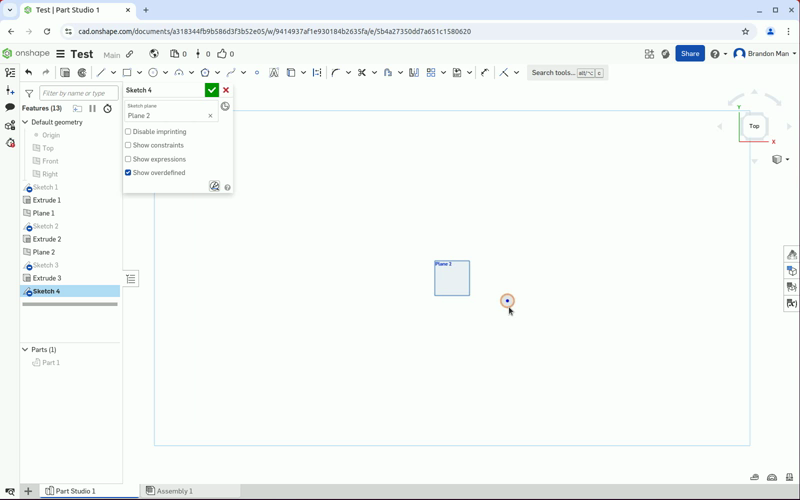
scroll(6)
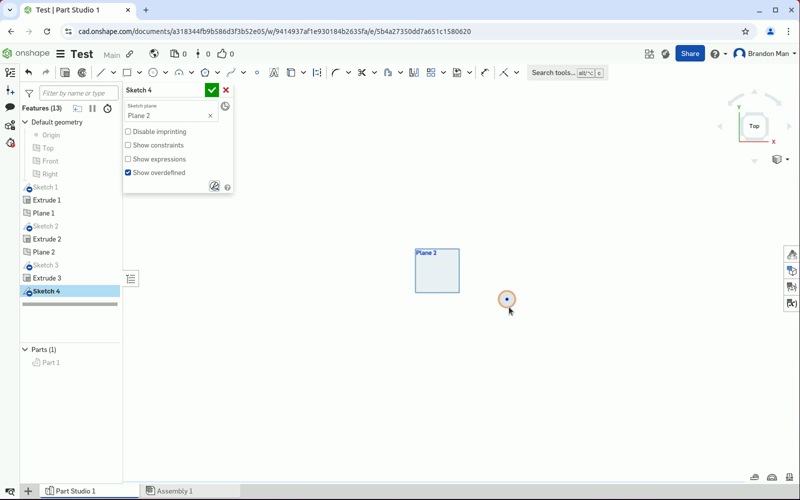
scroll(6)
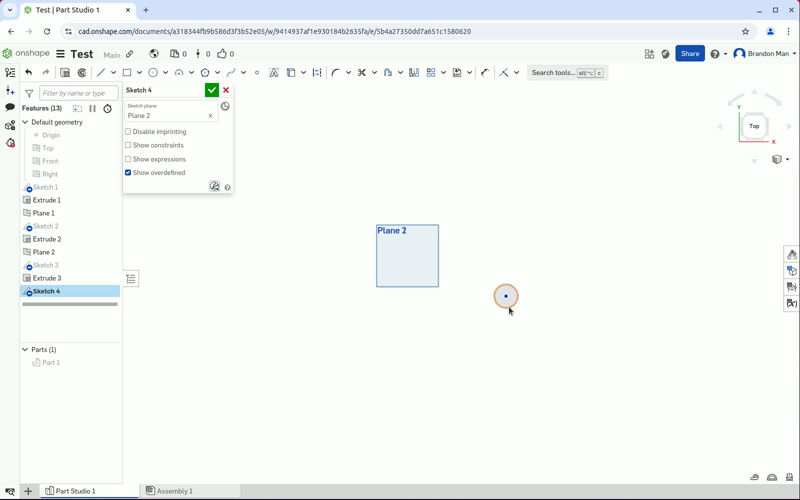
scroll(6)
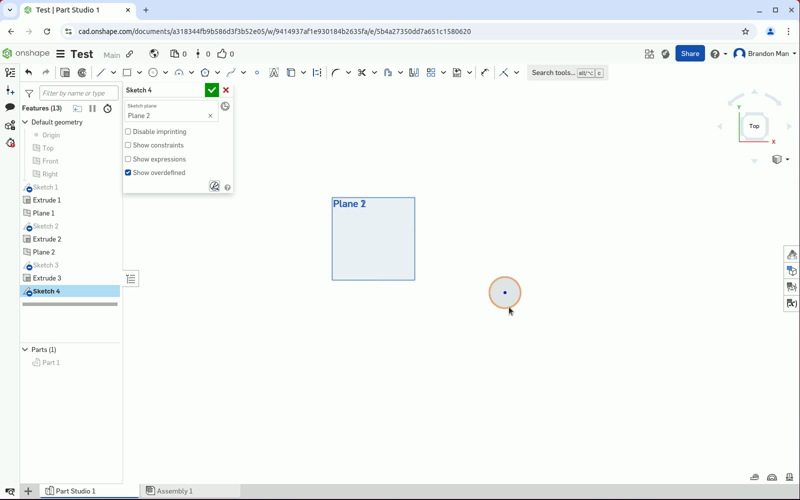
scroll(6)
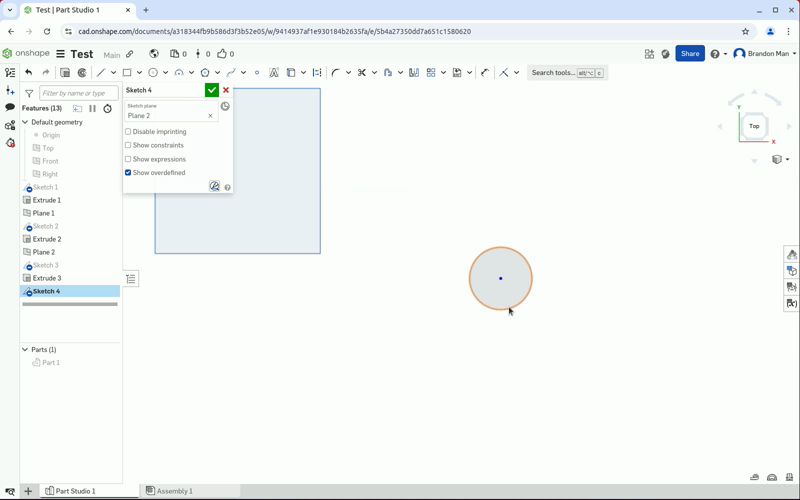
scroll(6)
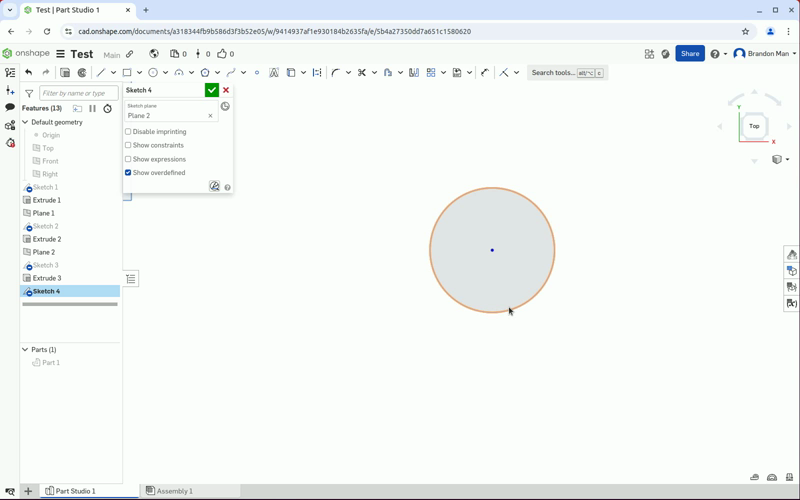
click(509, 306)
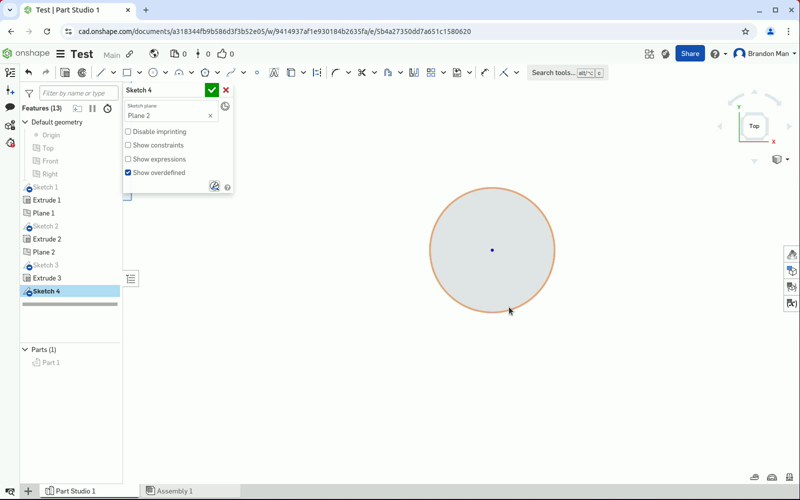
scroll(-6)
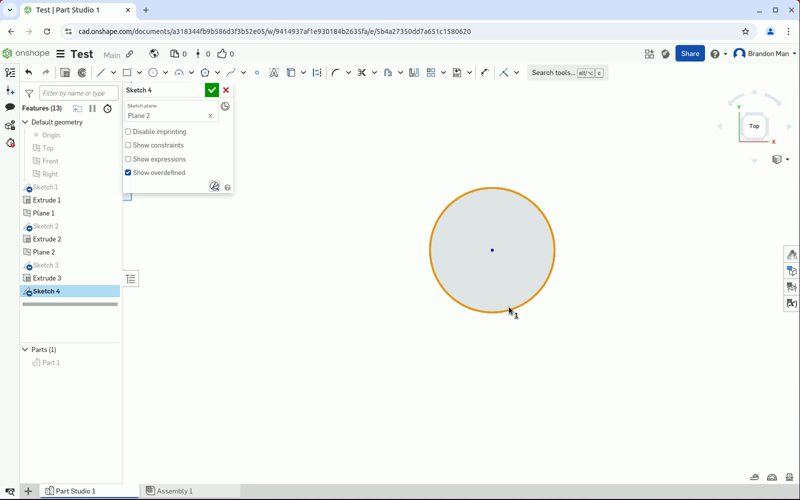
scroll(-6)
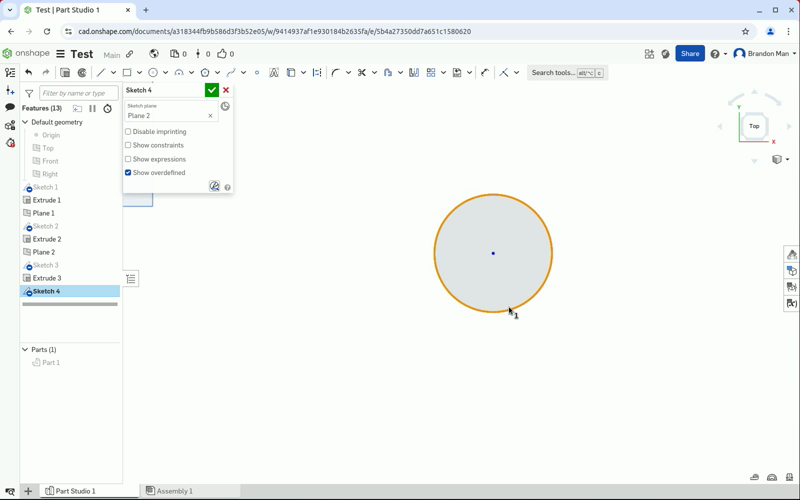
scroll(-6)
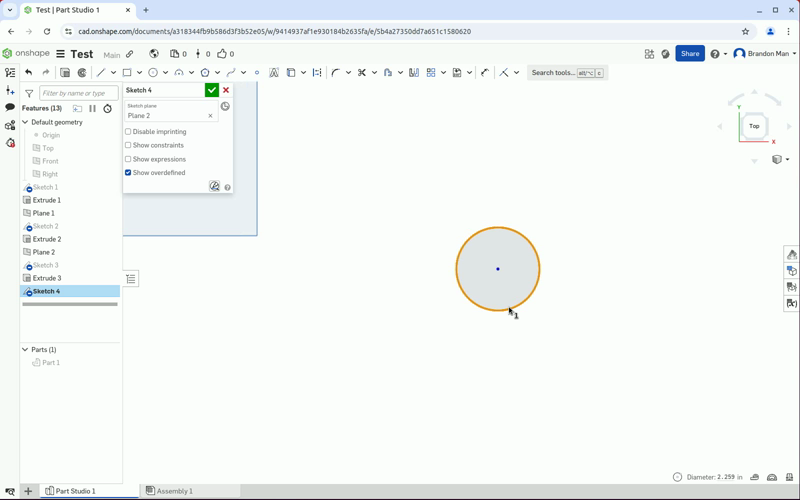
scroll(-6)
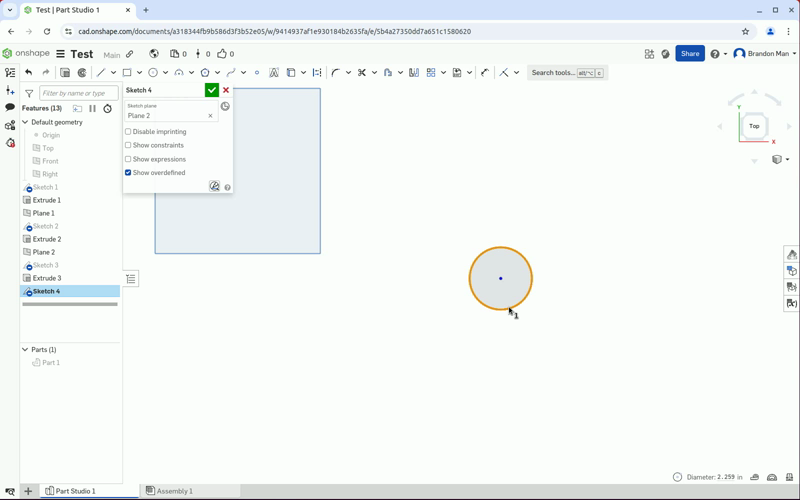
scroll(-6)
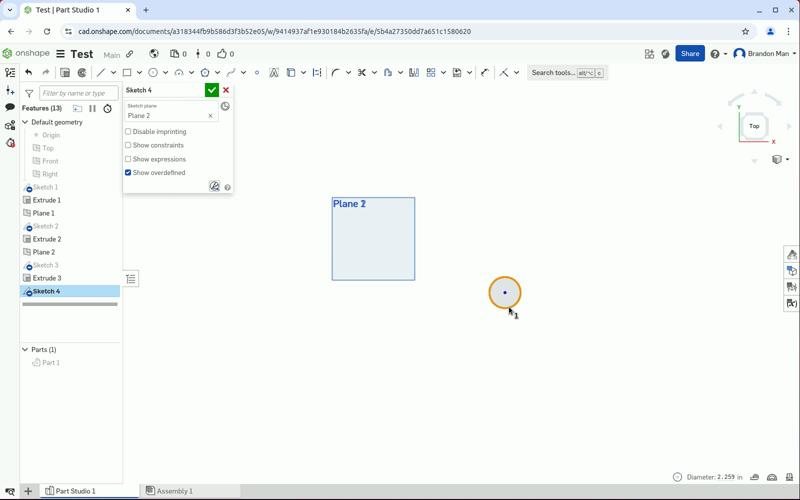
scroll(-6)
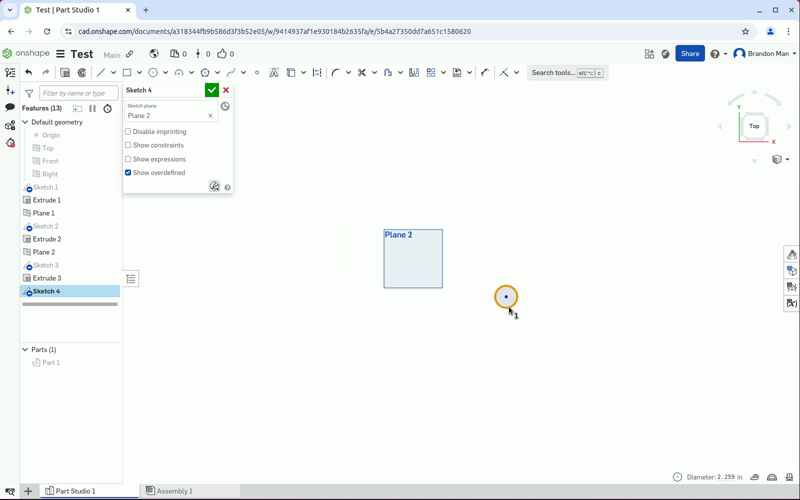
scroll(-6)
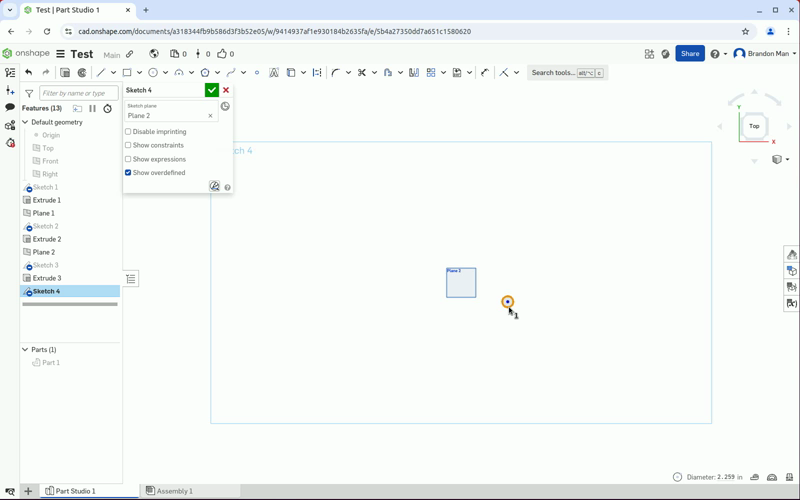
mouse_move(73, 352)
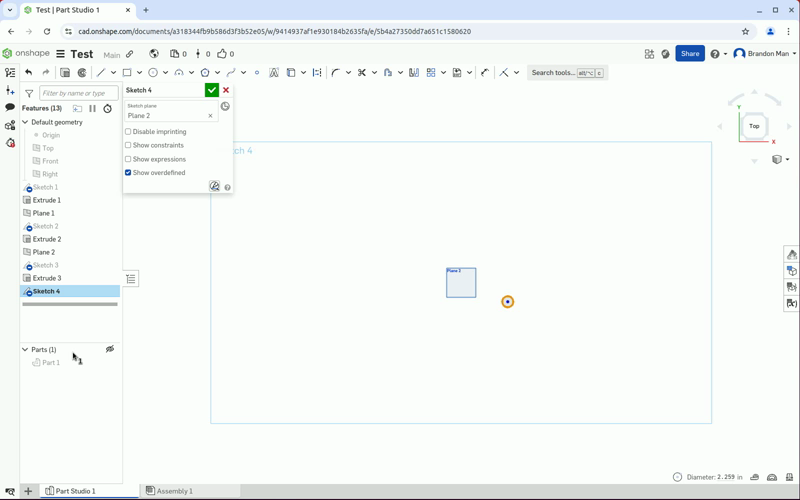
key(shift+y)
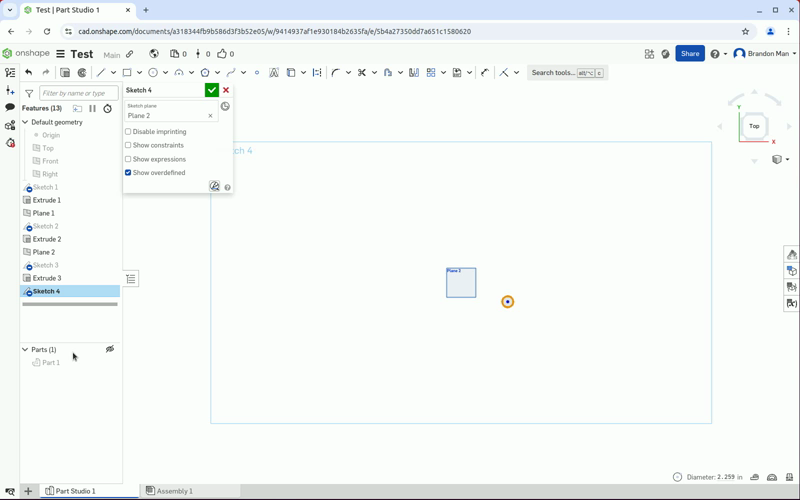
key(shift+e)
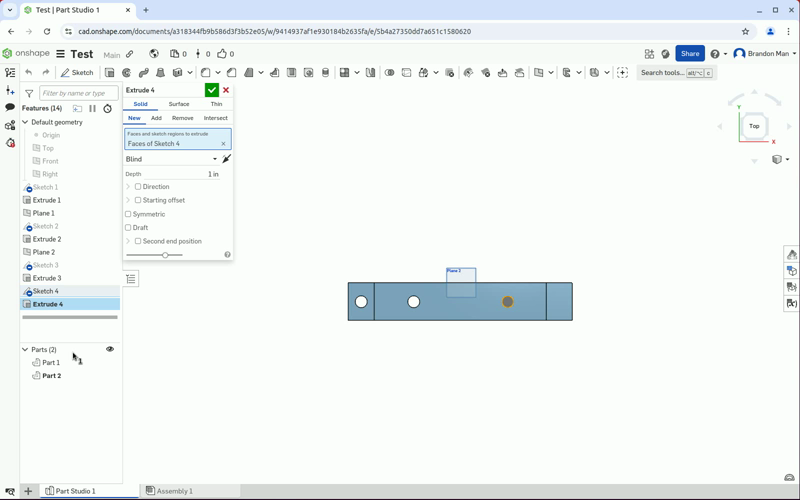
mouse_move(143, 106)
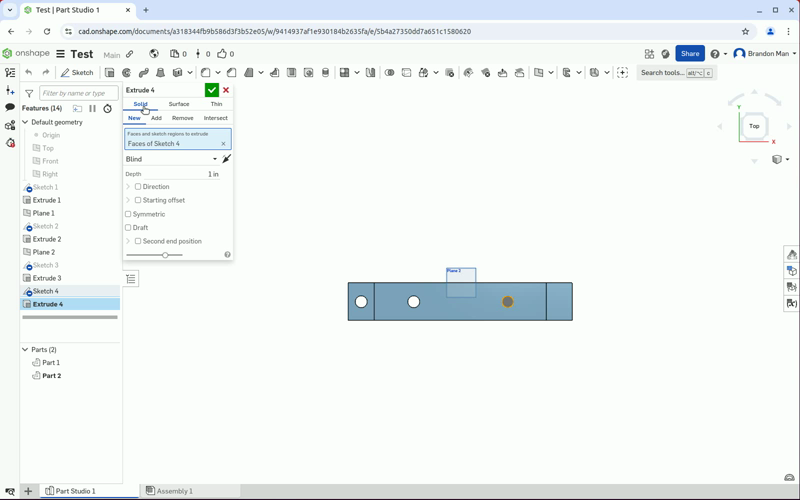
click(143, 106)
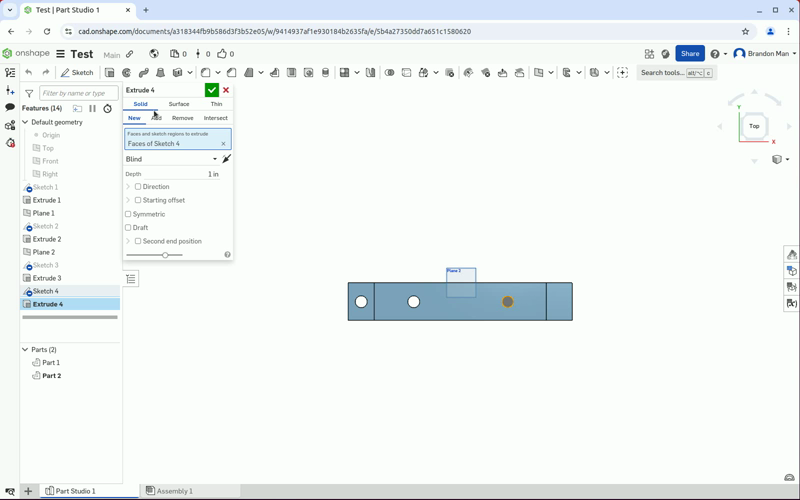
mouse_move(186, 120)
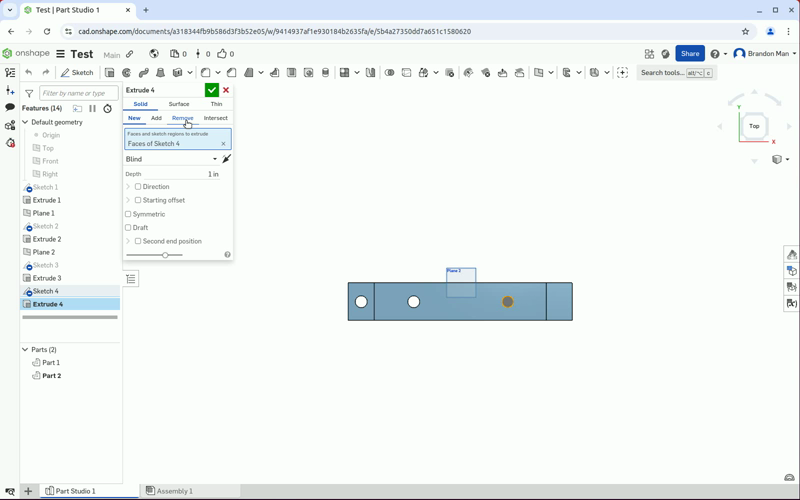
click(186, 120)
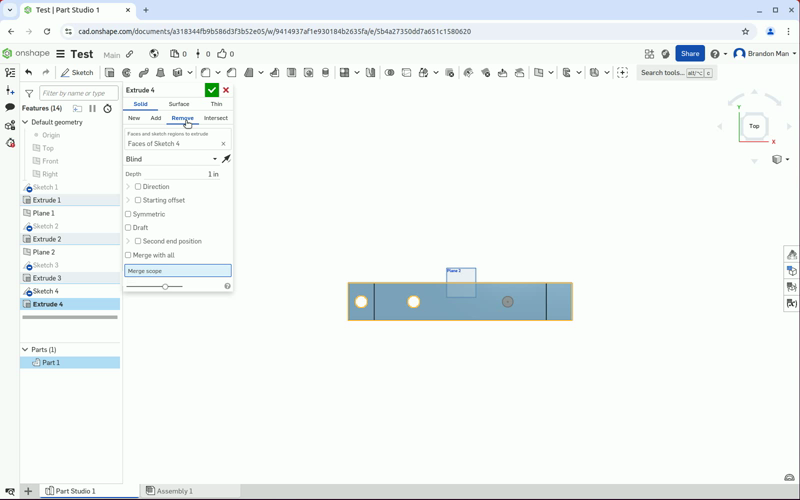
key(tab, 4)
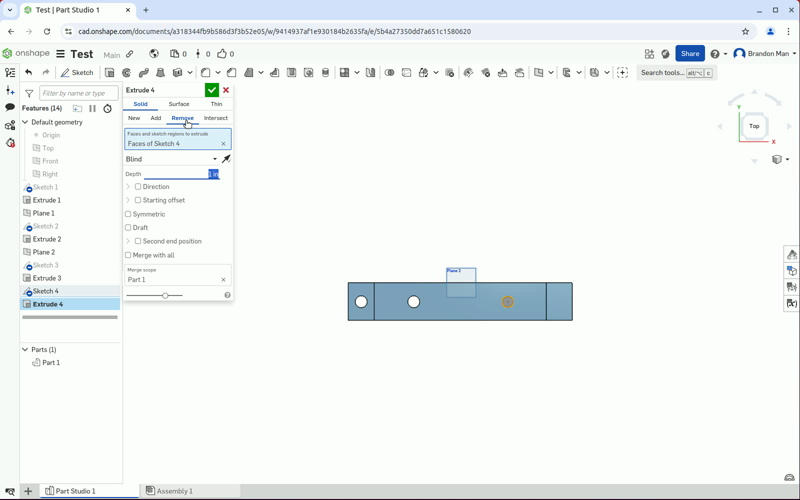
text(6.499)
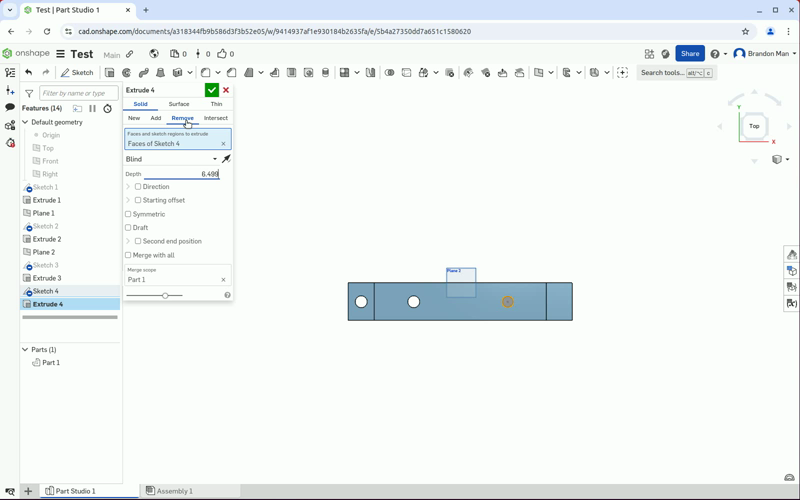
key(tab, 6)
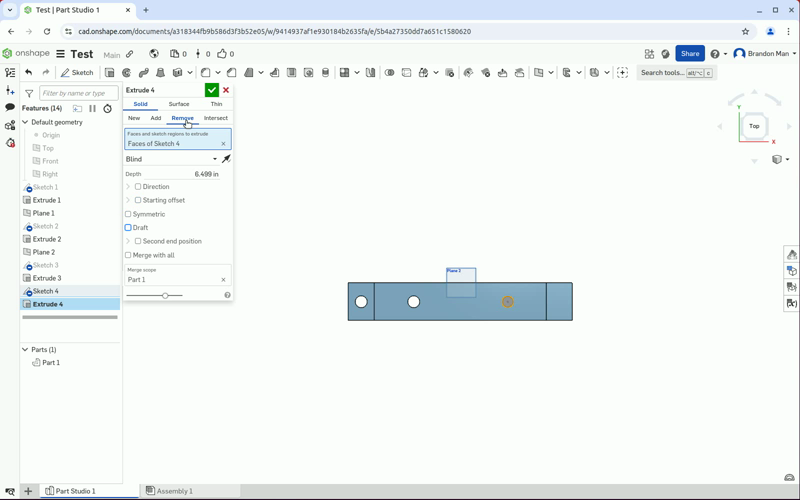
key(space)
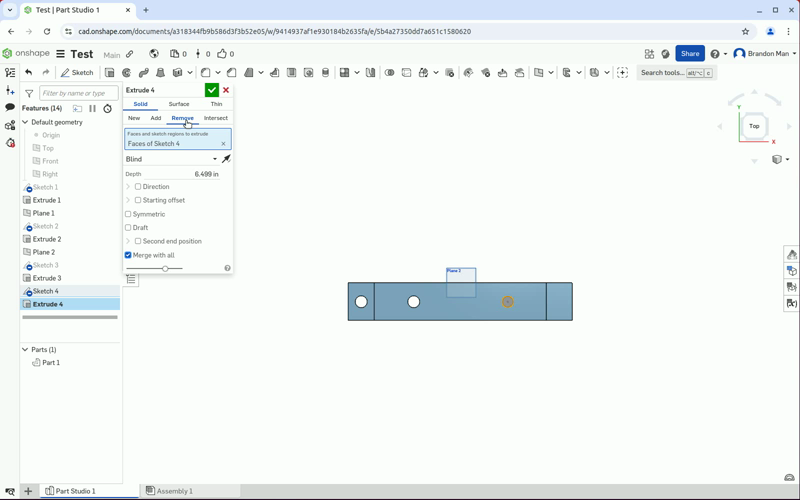
key(enter)
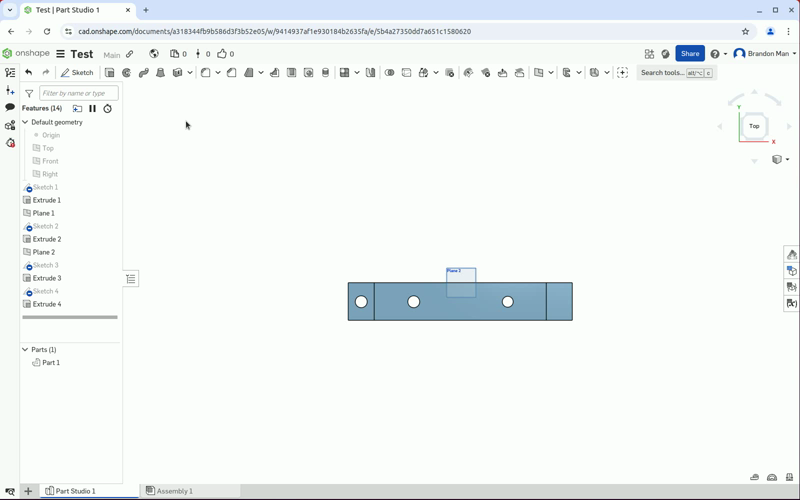
key(shift+h)
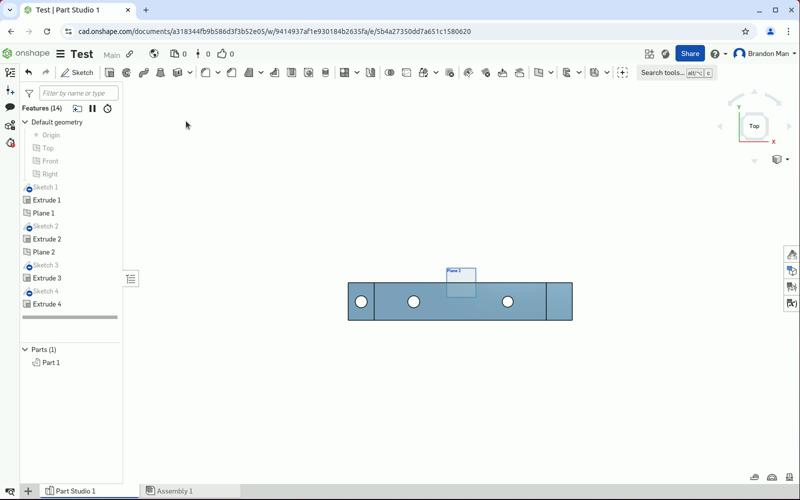
key(shift+h)
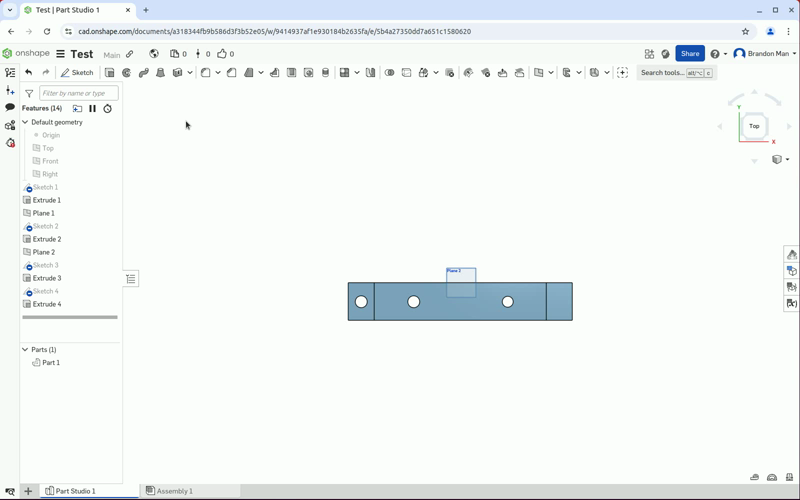
mouse_move(73, 189)
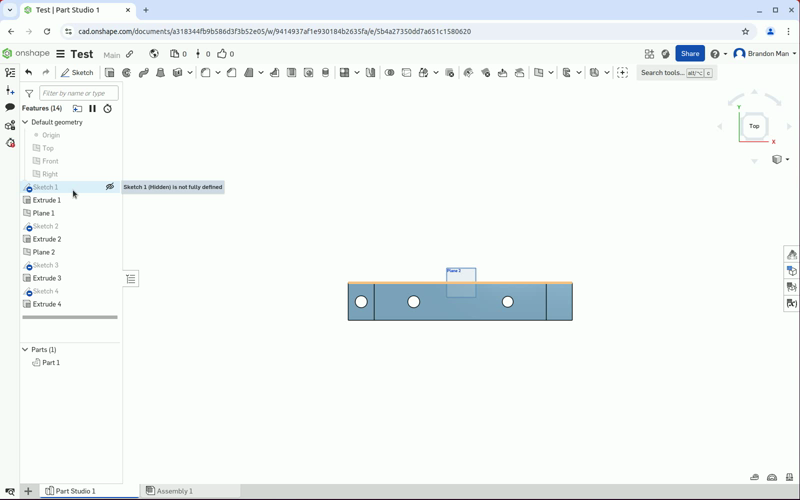
click(73, 189)
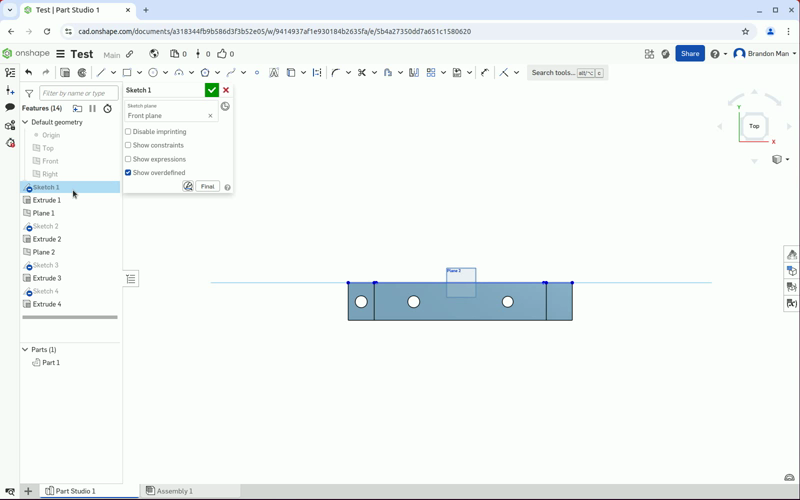
mouse_move(229, 92)
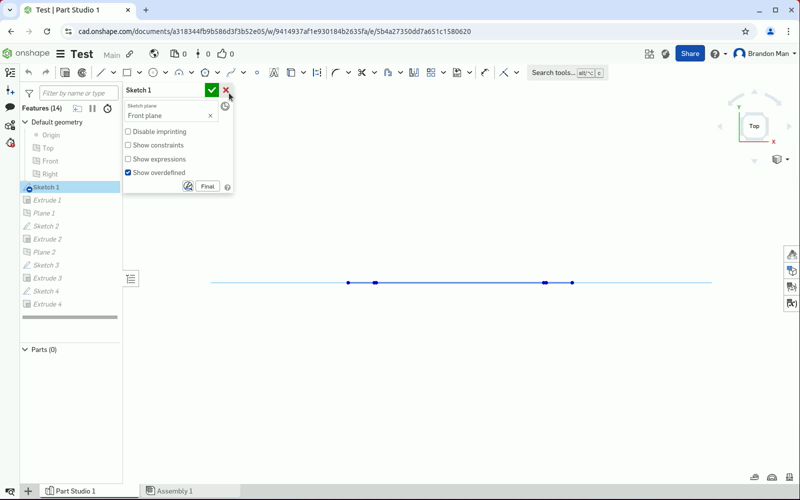
click(229, 92)
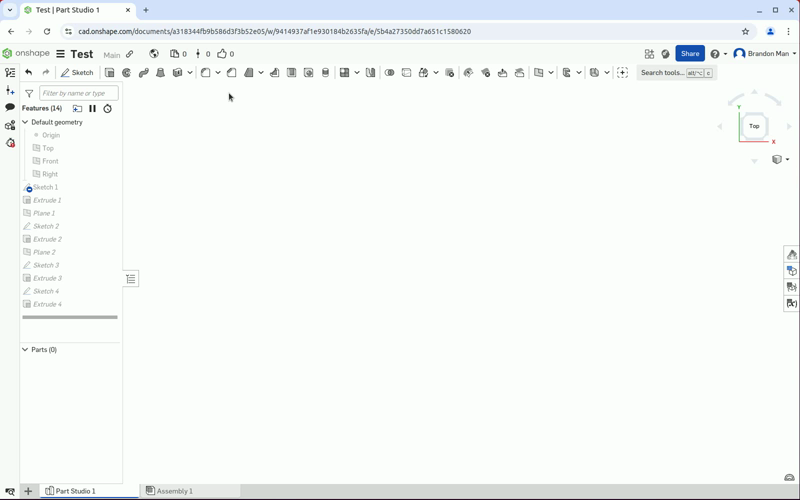
key(shift+s)
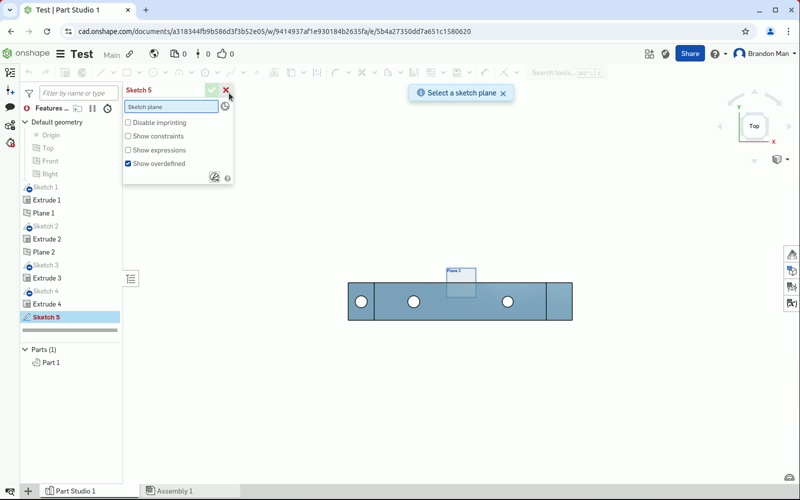
mouse_move(73, 215)
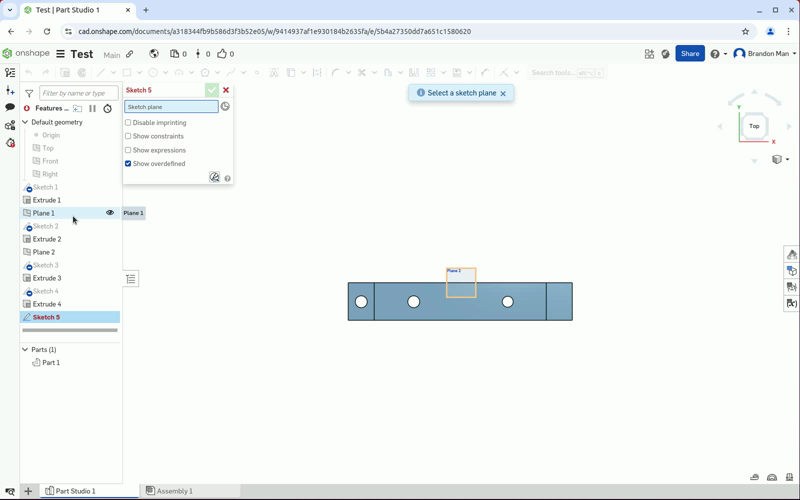
click(73, 215)
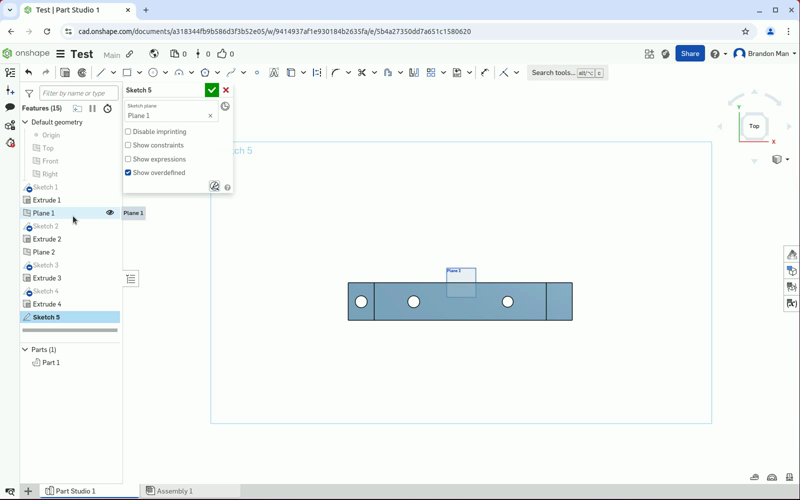
mouse_move(73, 352)
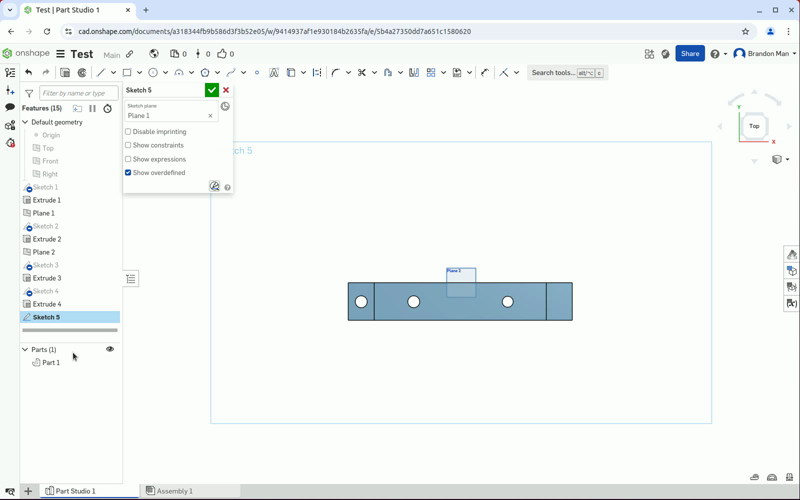
key(y)
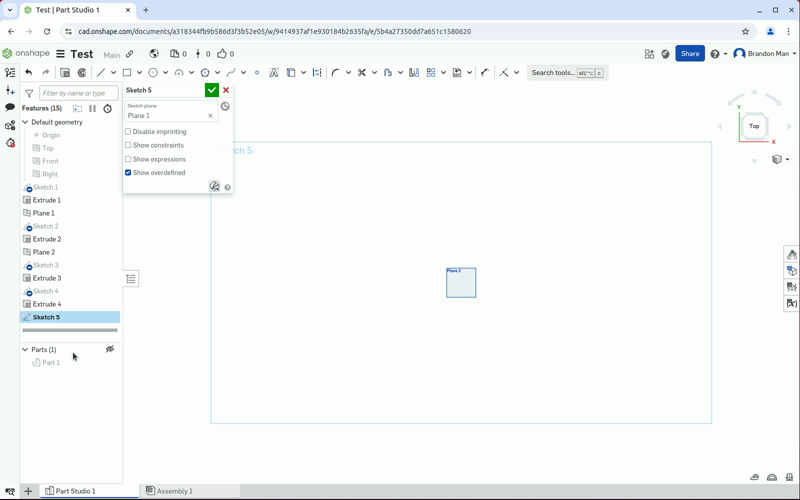
key(c)
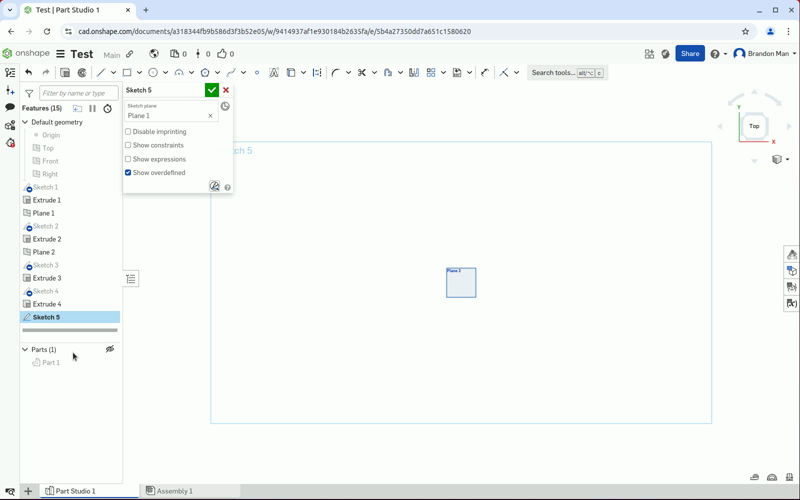
key_down(shift)
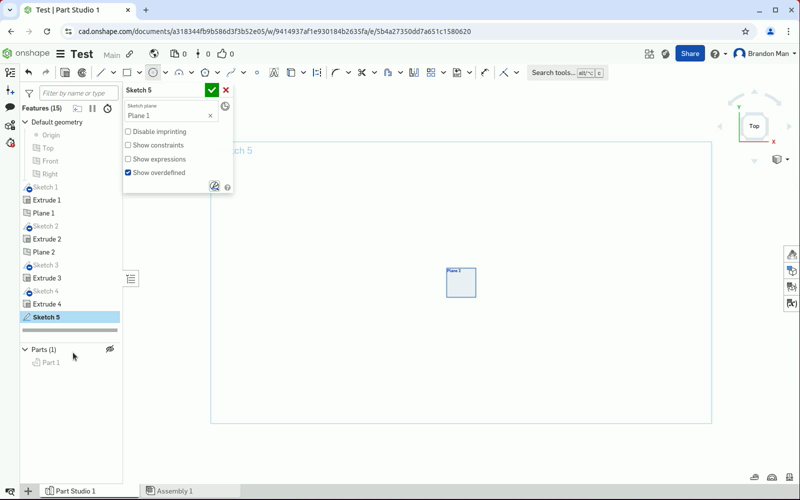
mouse_move(561, 301)
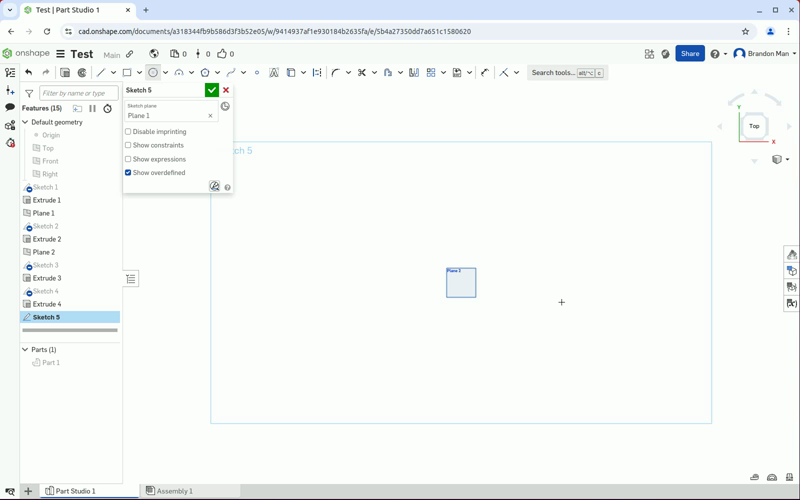
click(561, 301)
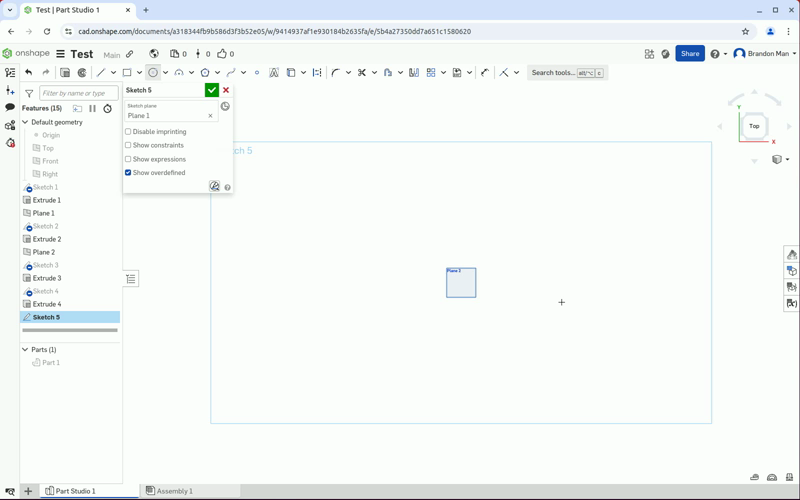
key_up(shift)
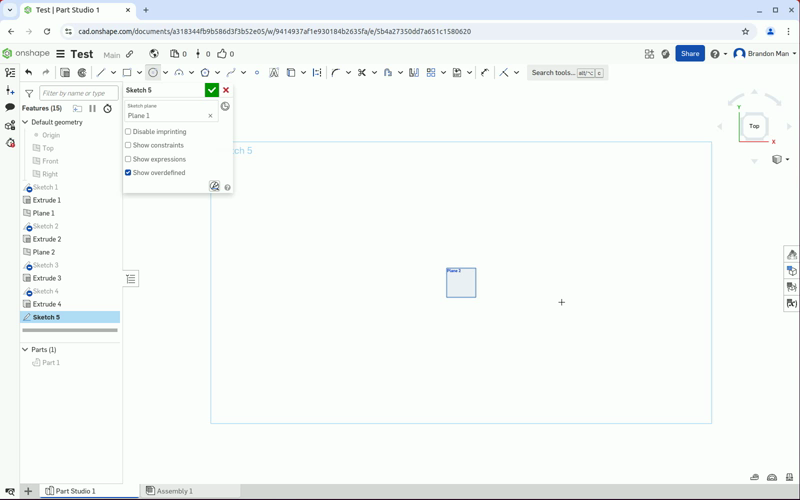
mouse_move(567, 301)
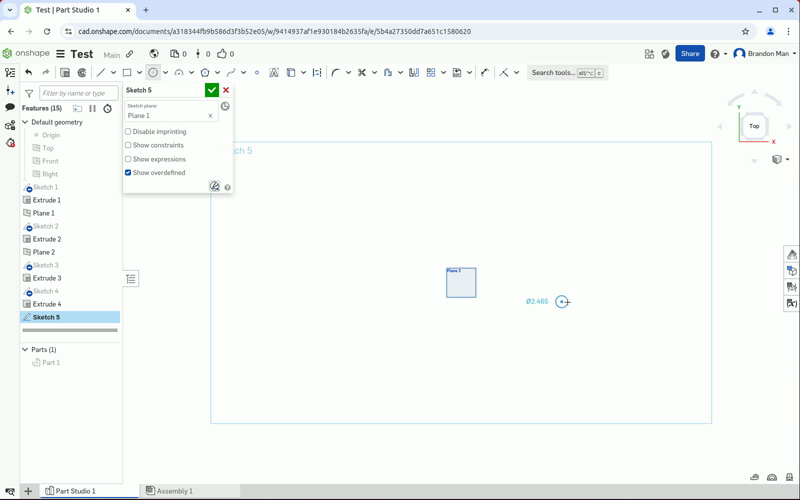
click(567, 301)
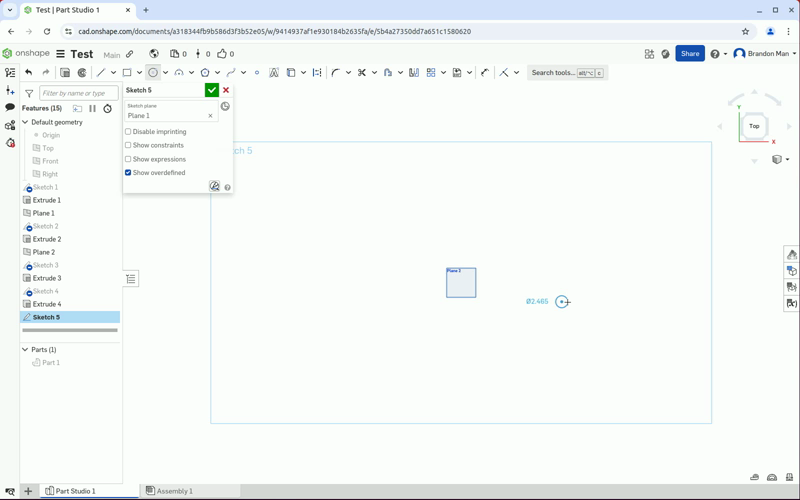
key(esc)
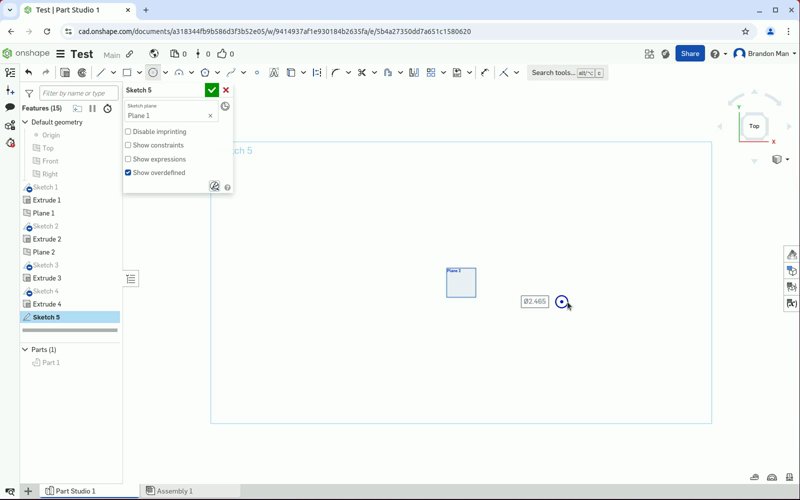
mouse_move(560, 303)
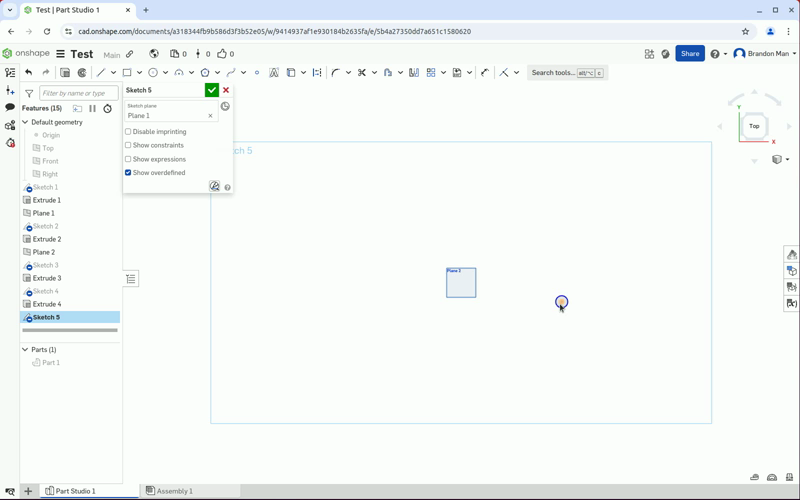
scroll(6)
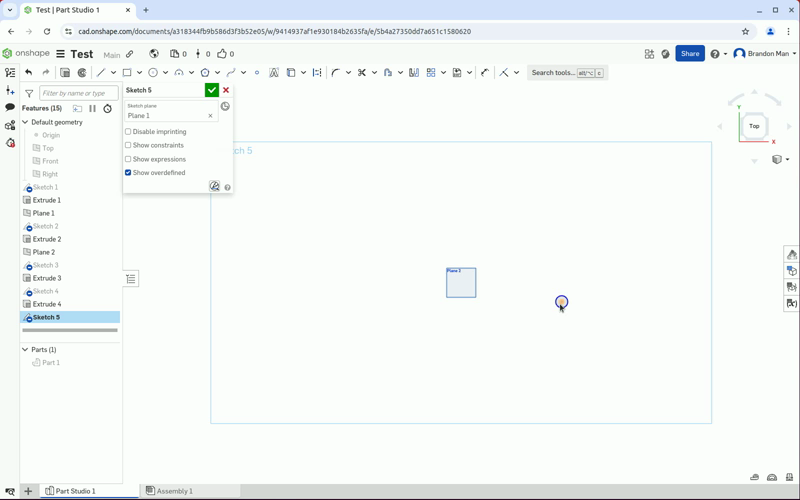
scroll(6)
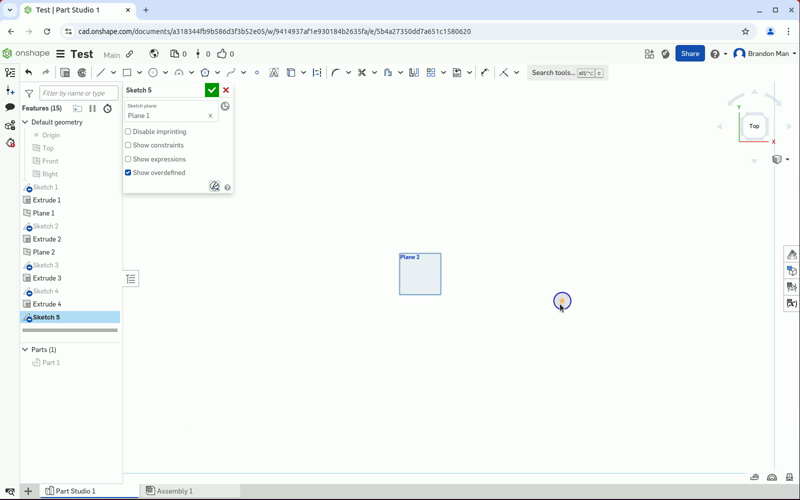
scroll(6)
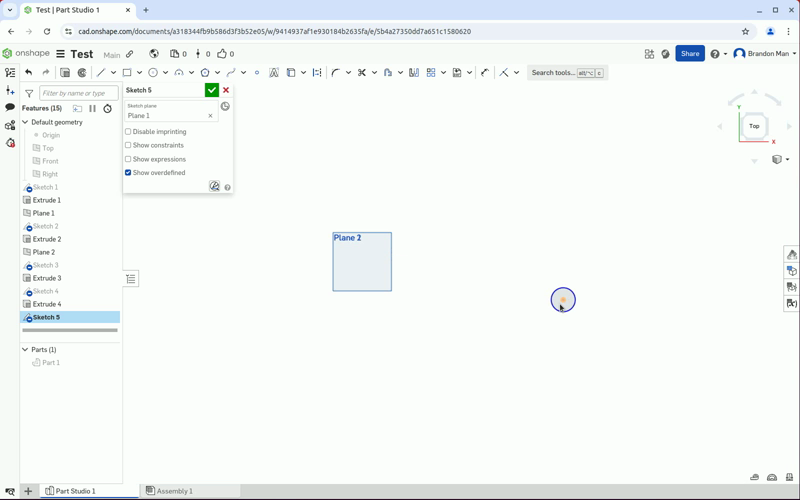
scroll(6)
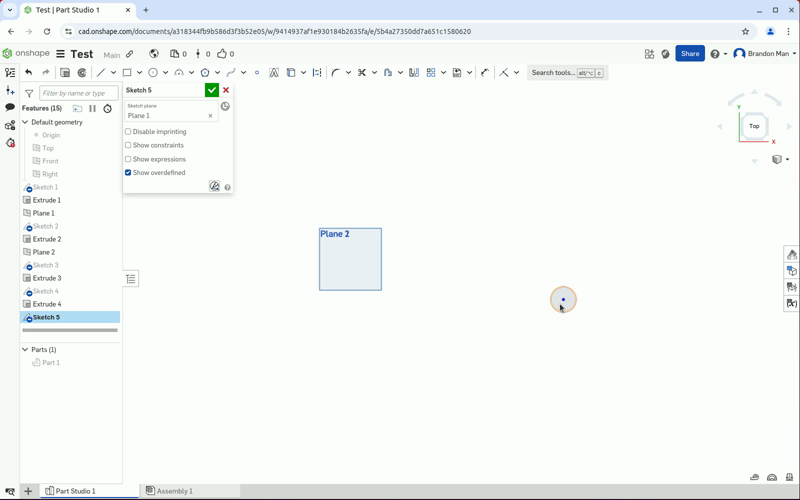
scroll(6)
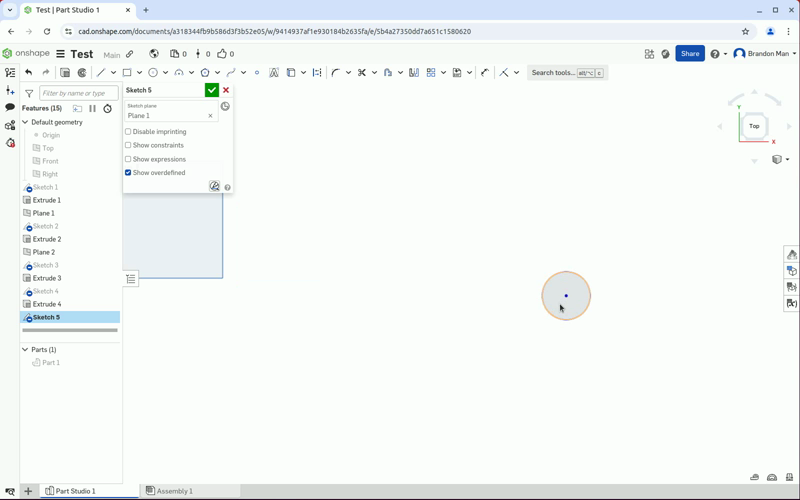
scroll(6)
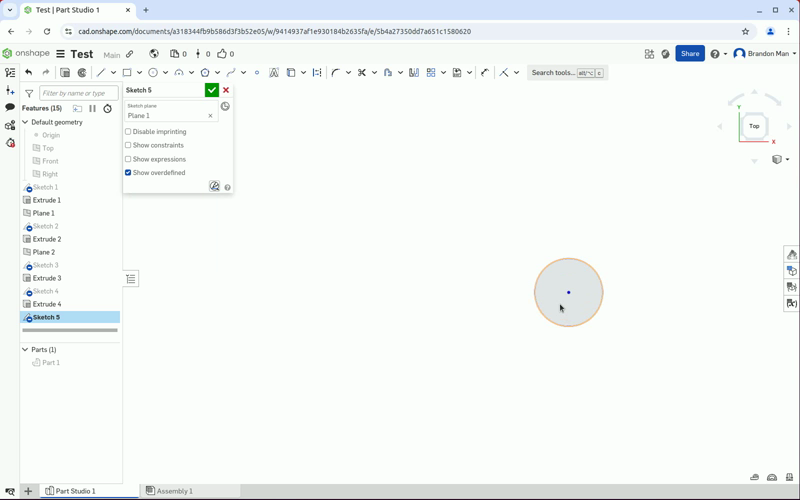
scroll(6)
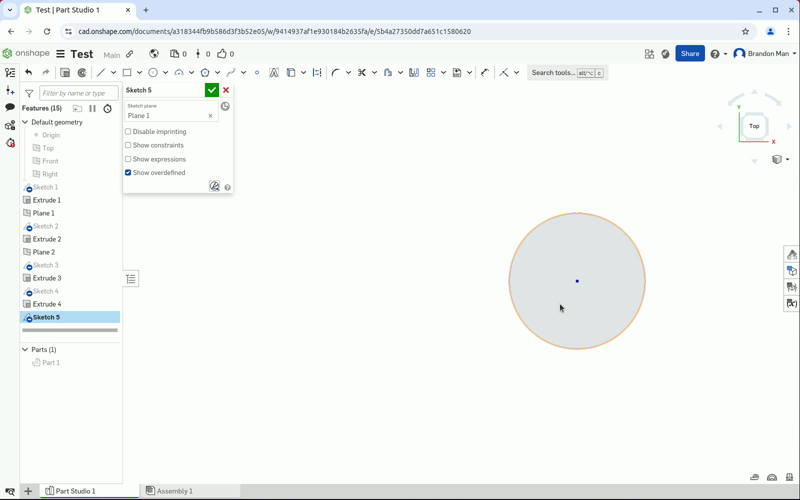
click(560, 303)
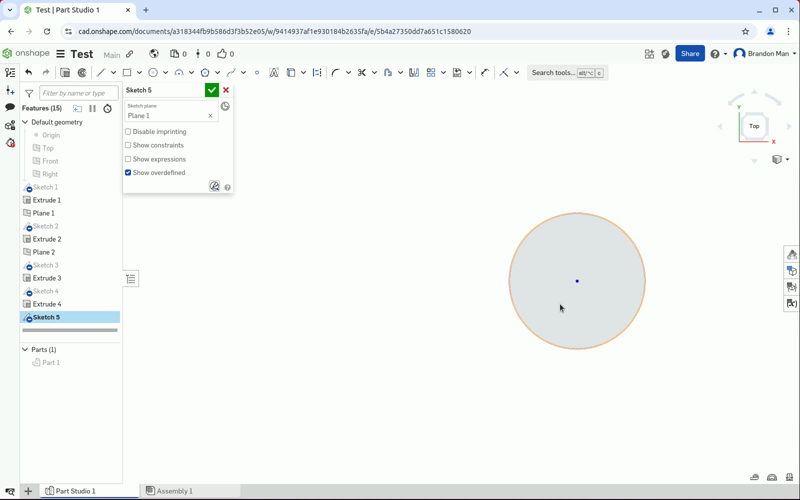
scroll(-6)
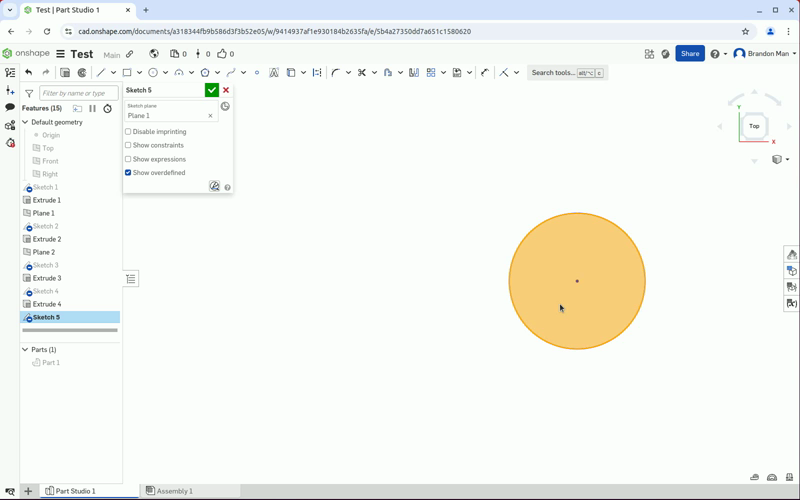
scroll(-6)
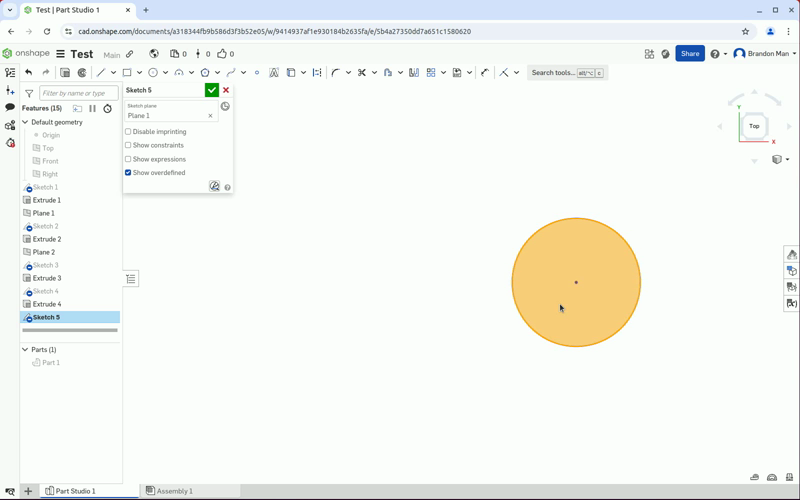
scroll(-6)
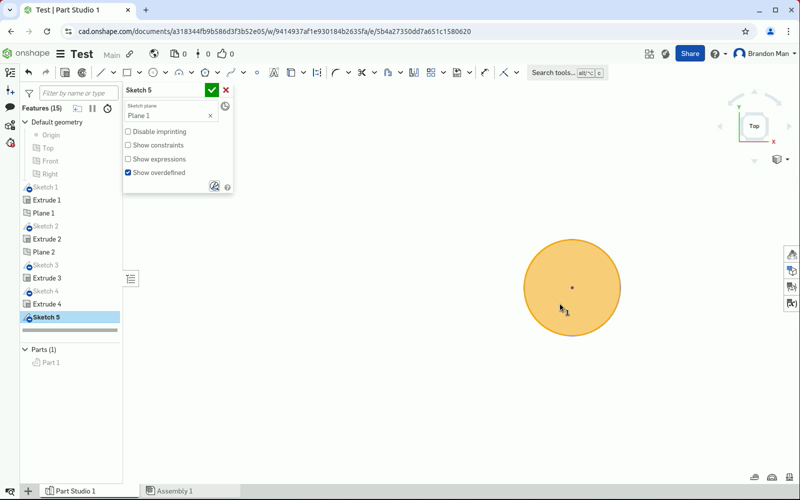
scroll(-6)
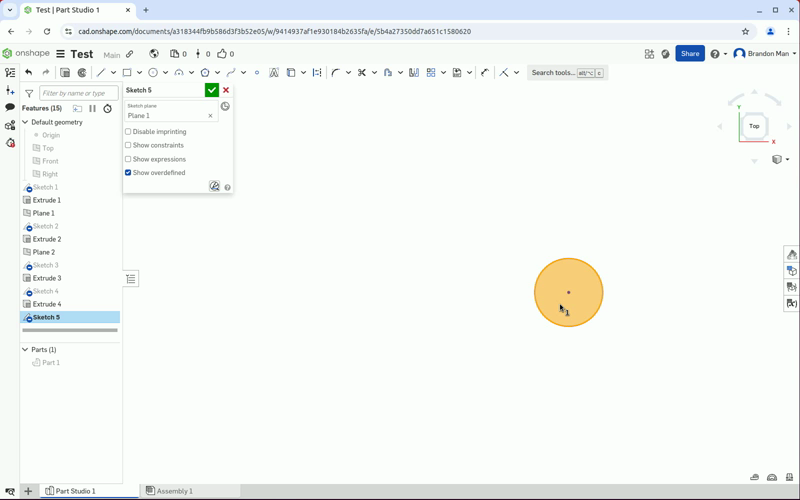
scroll(-6)
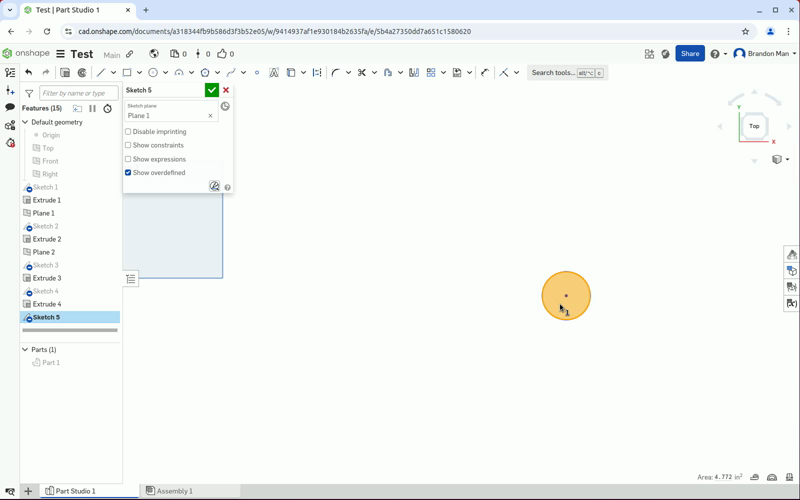
scroll(-6)
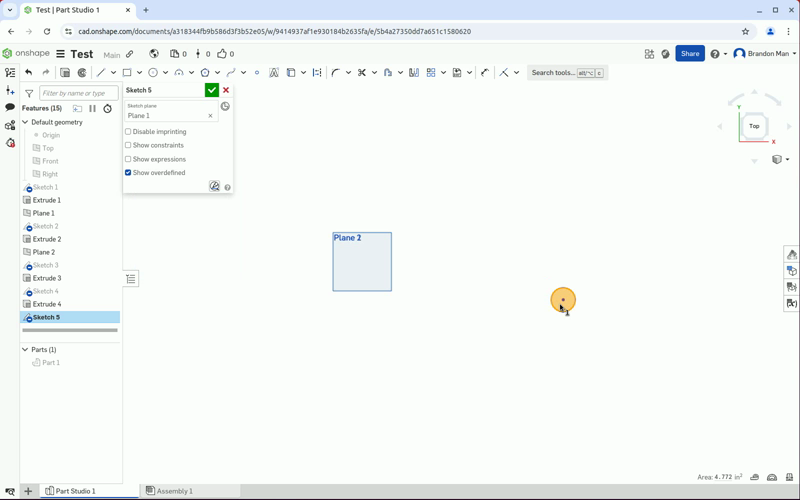
scroll(-6)
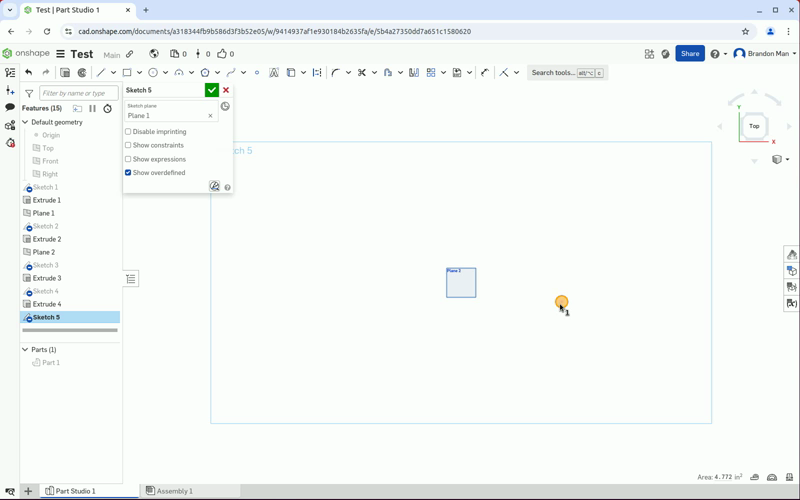
mouse_move(73, 352)
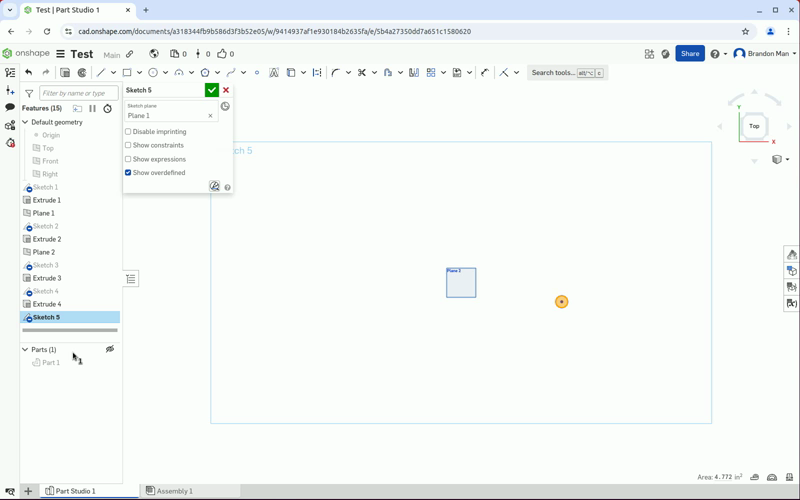
key(shift+y)
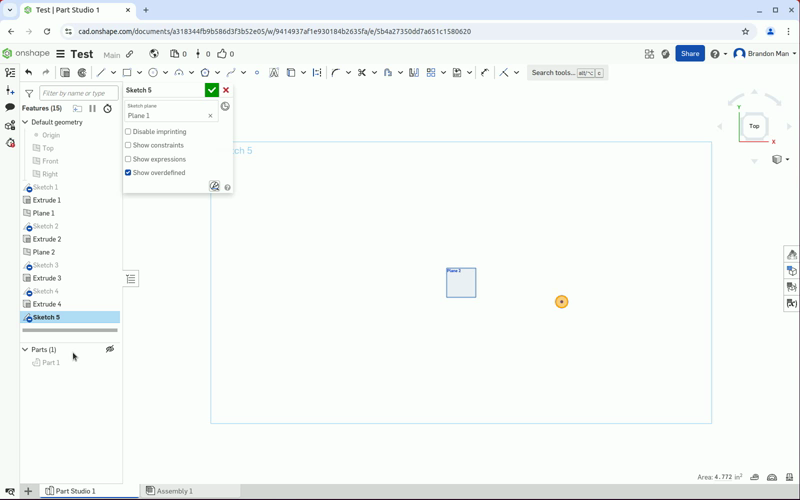
key(shift+e)
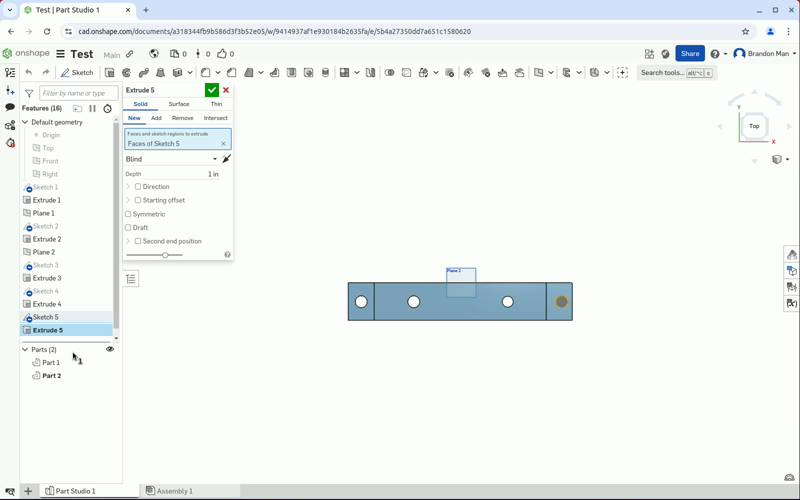
mouse_move(143, 106)
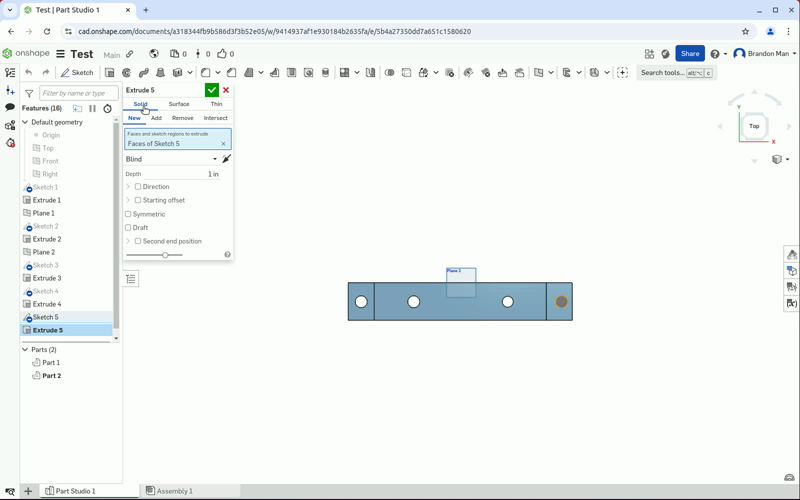
click(143, 106)
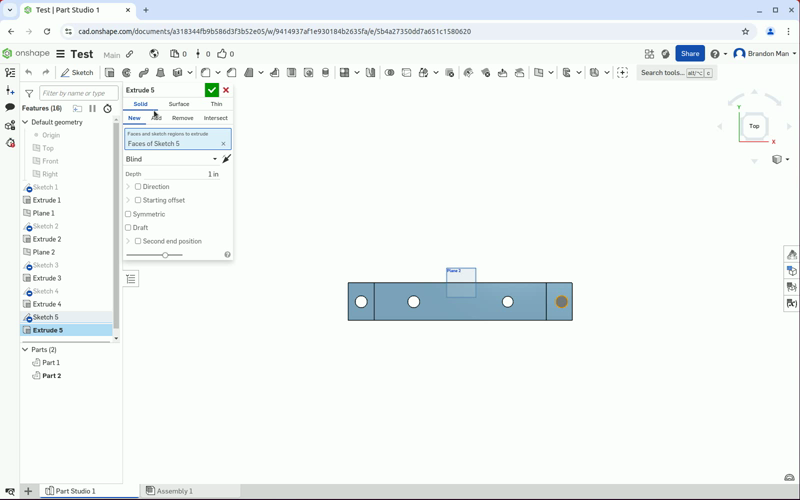
mouse_move(186, 120)
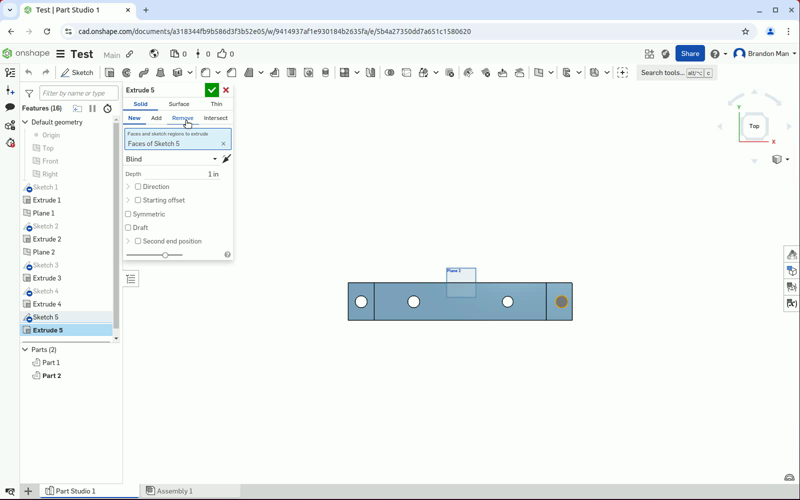
click(186, 120)
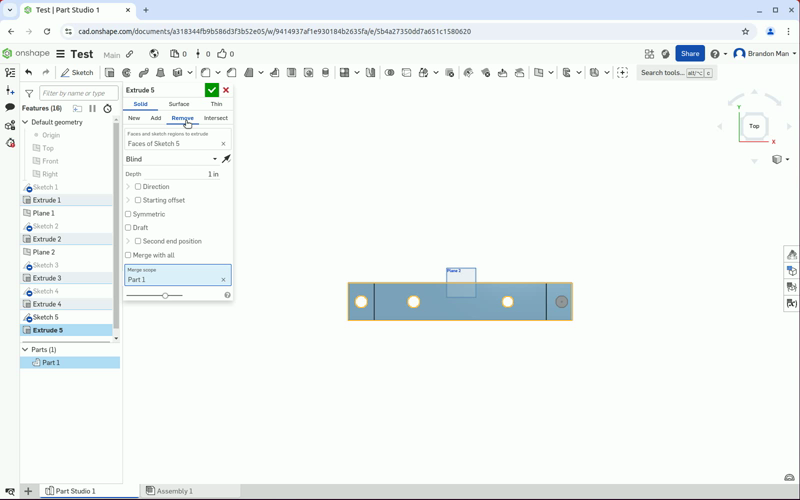
key(tab, 4)
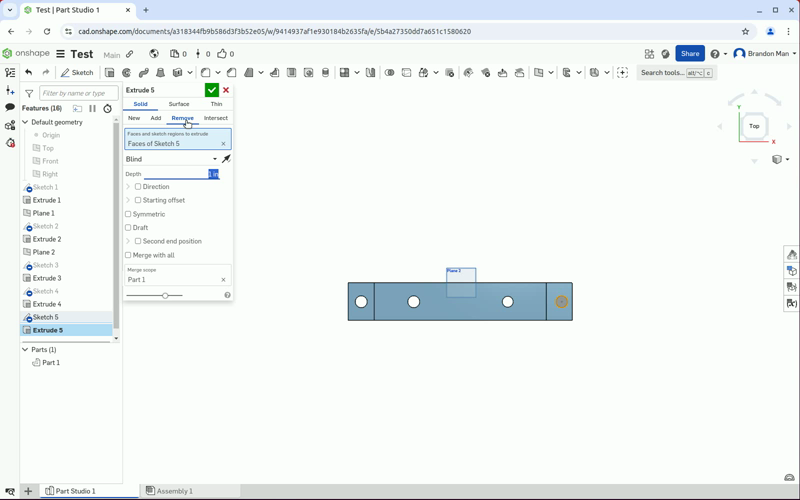
text(6.499)
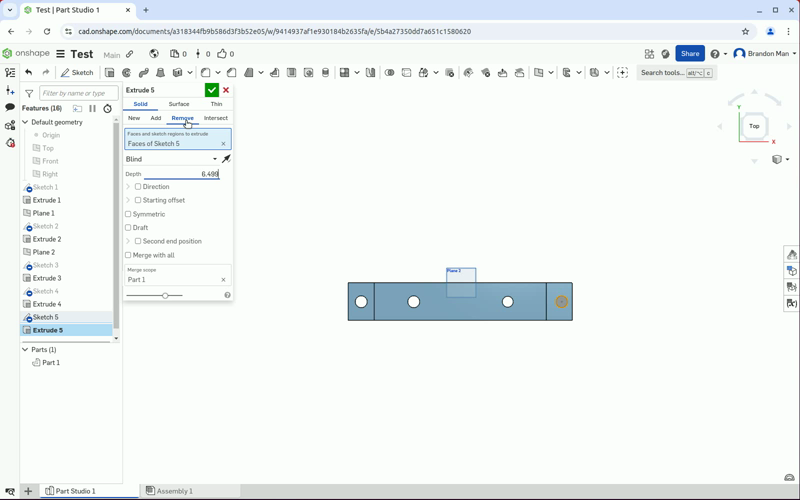
key(tab, 6)
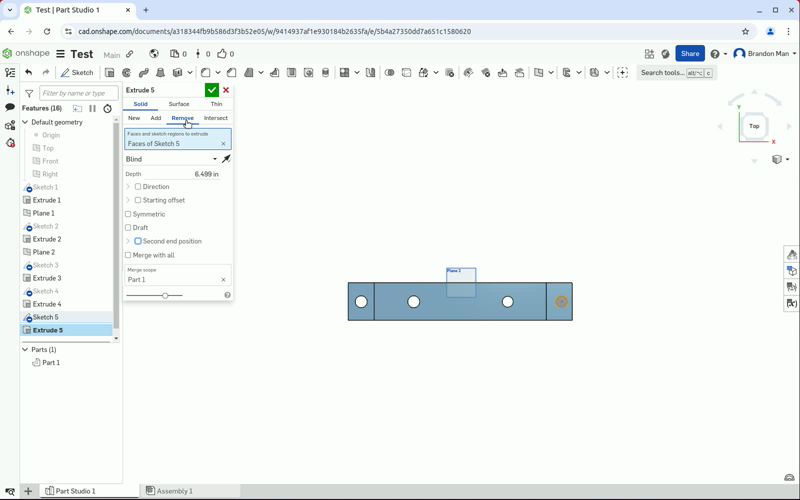
key(space)
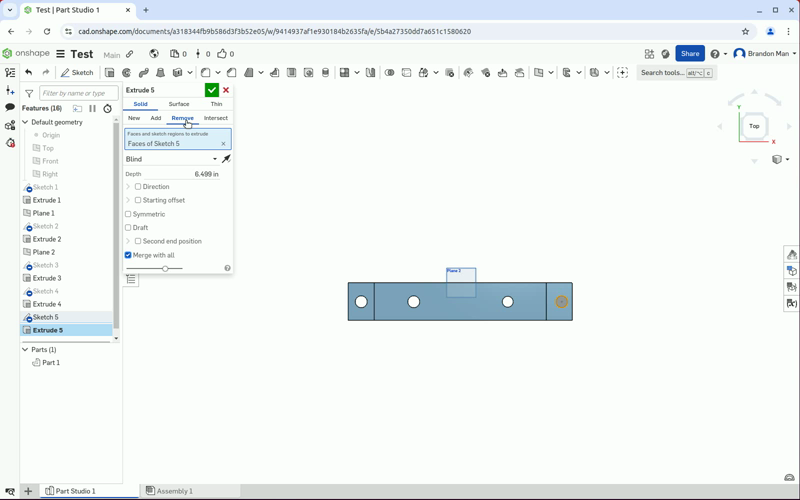
key(enter)
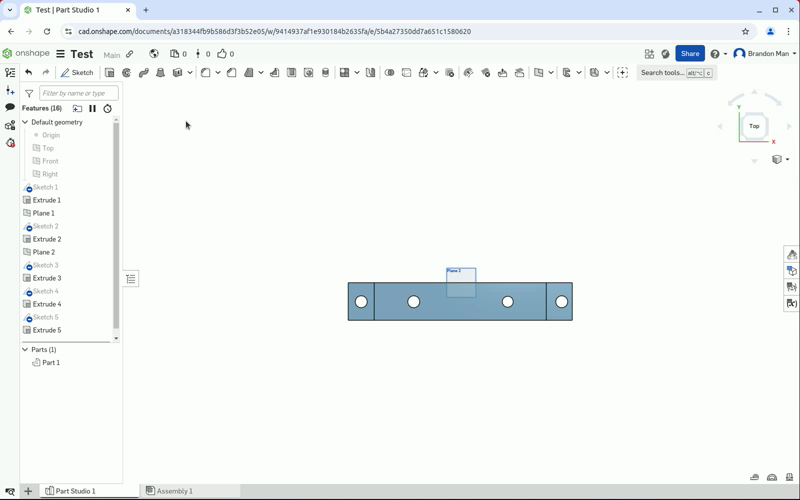
key(shift+h)
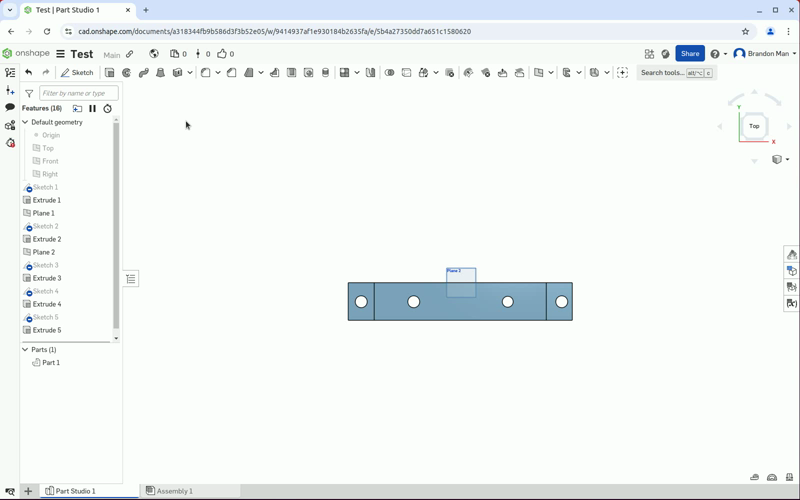
key(shift+h)
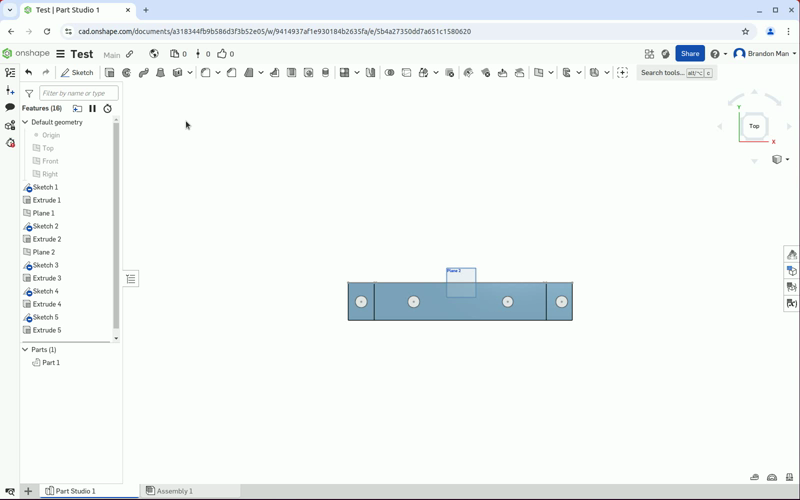
key(shift+7)
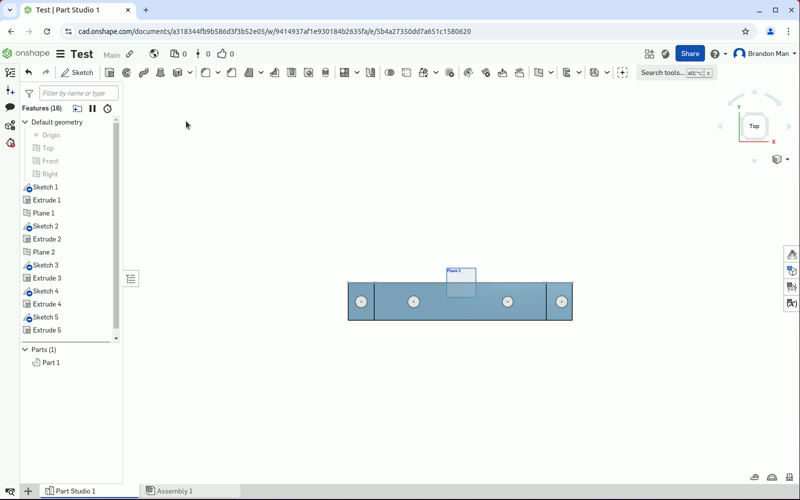
key(up, 3)
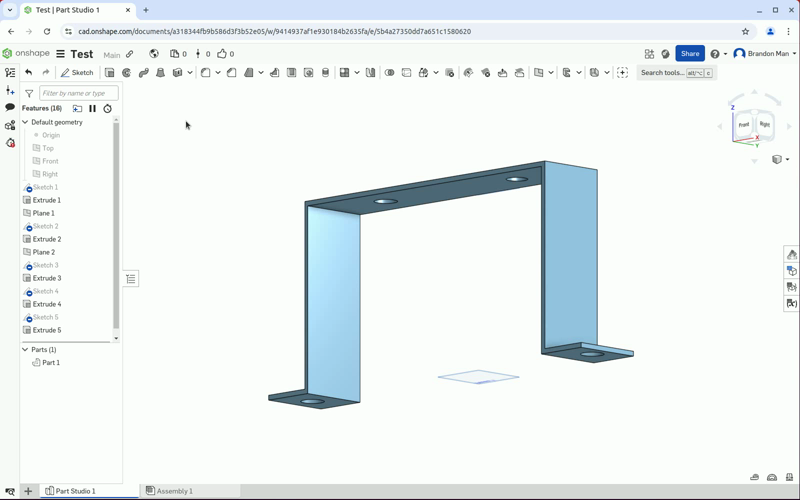
key(left, 3)
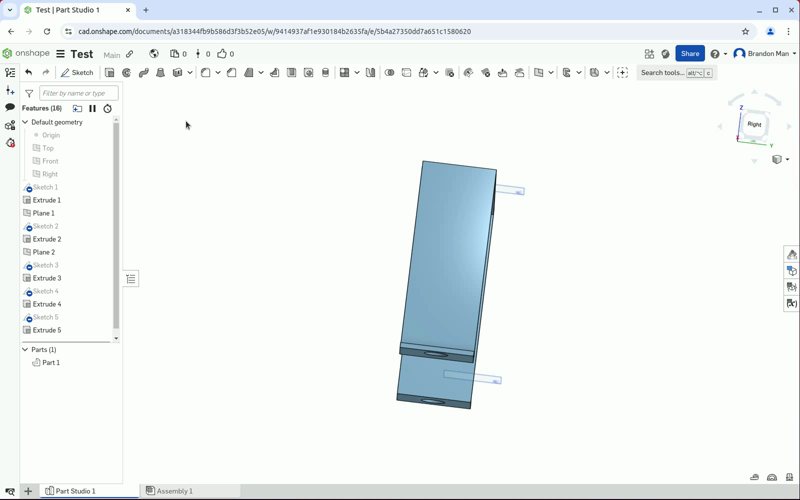
key(right, 3)
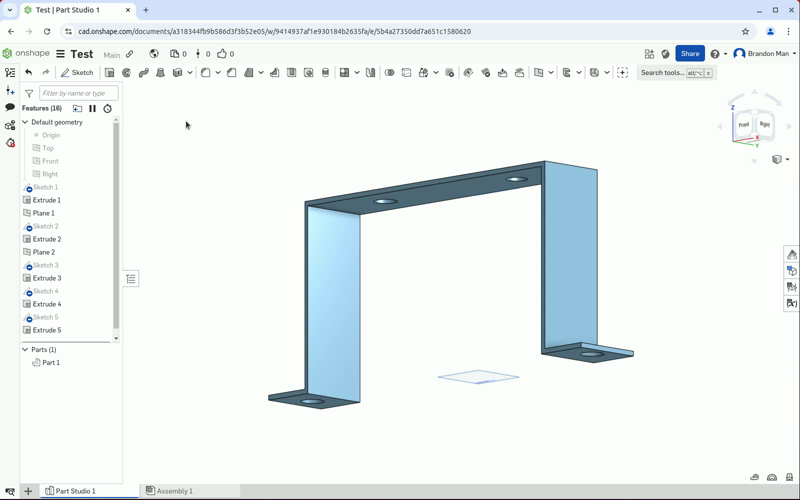
key(down, 3)
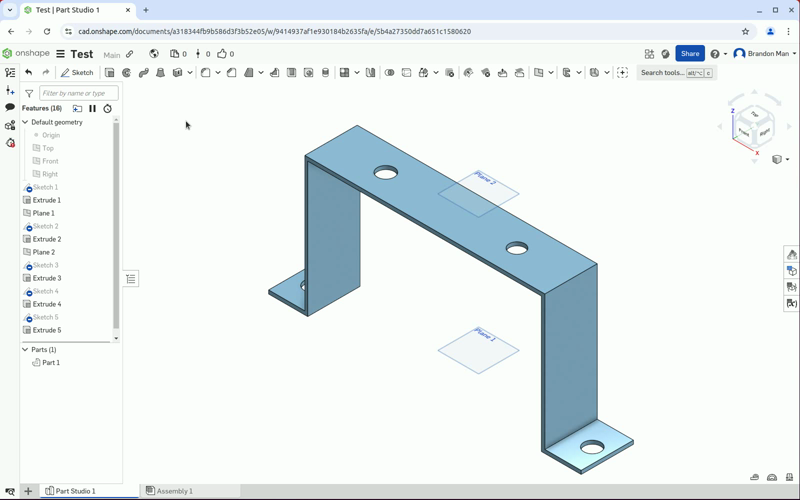
mouse_move(69, 189)
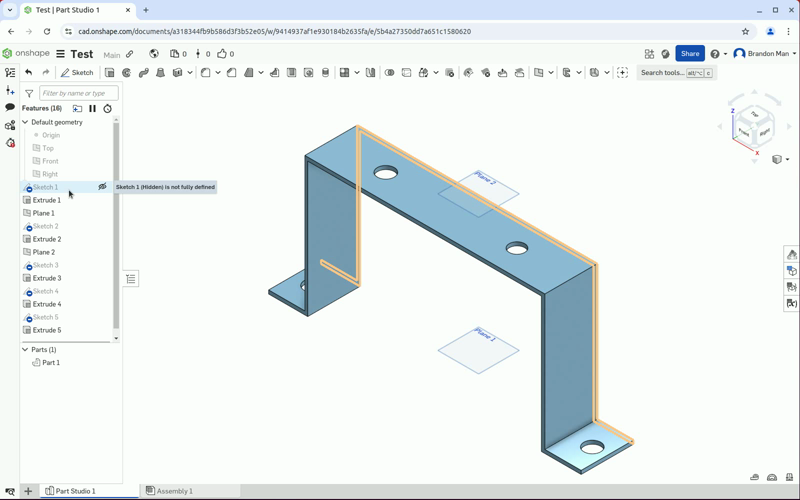
click(69, 189)